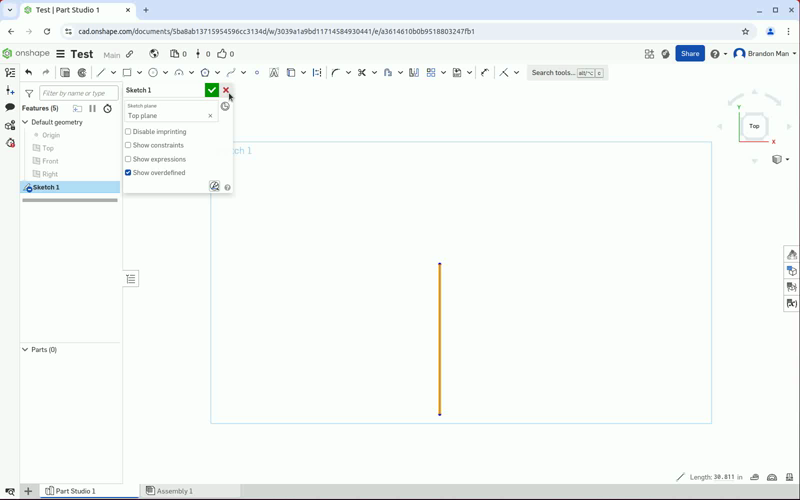
key(shift+h)
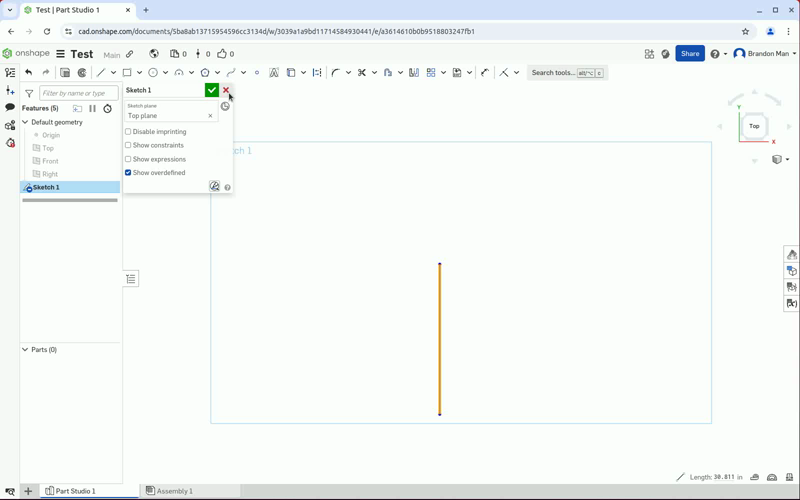
key(shift+s)
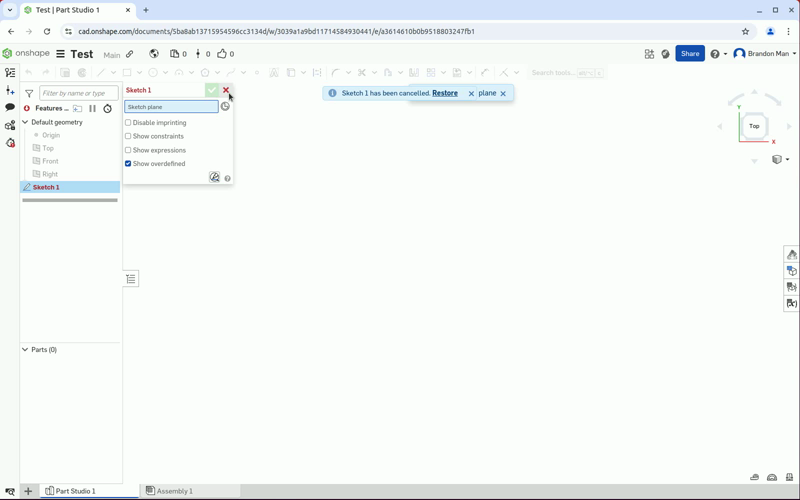
mouse_move(73, 150)
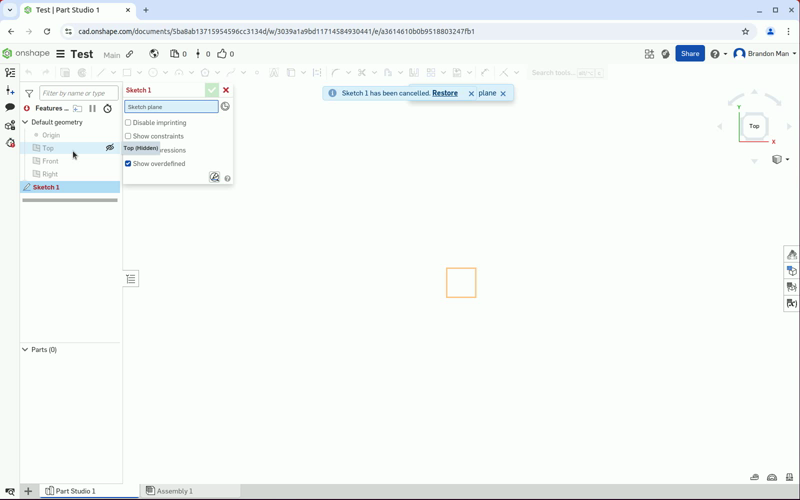
click(73, 150)
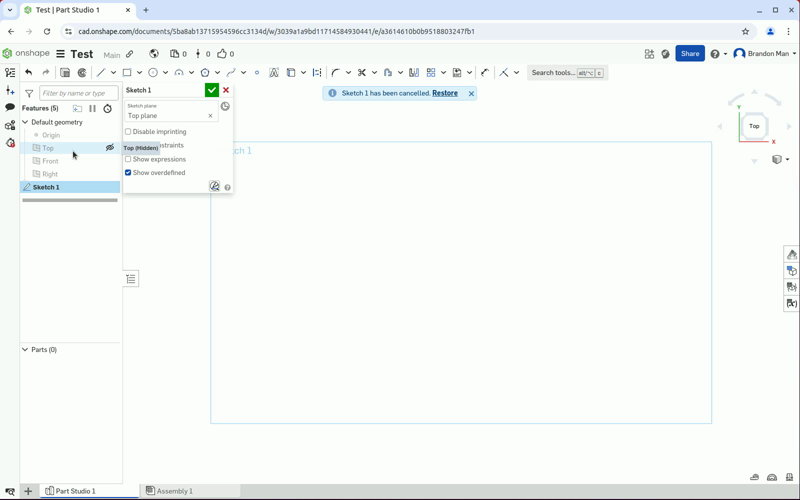
mouse_move(73, 352)
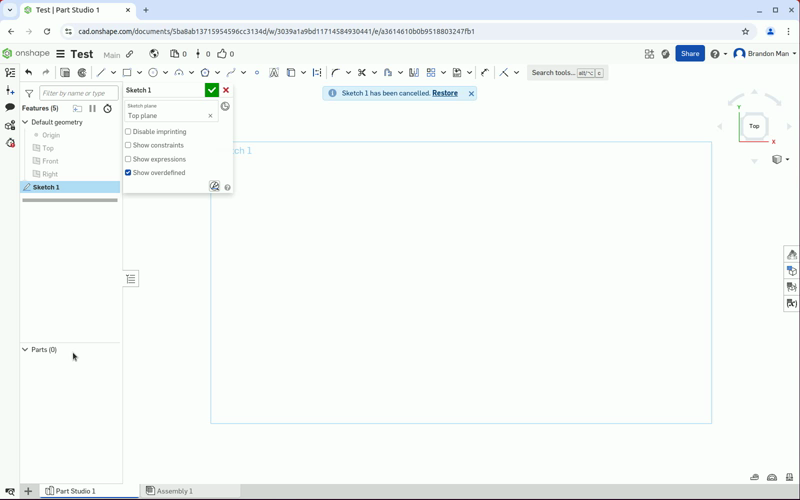
key(y)
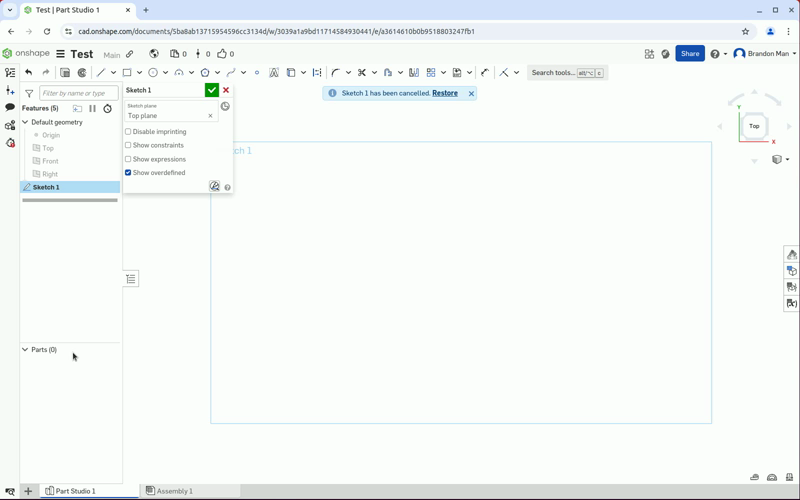
key(l)
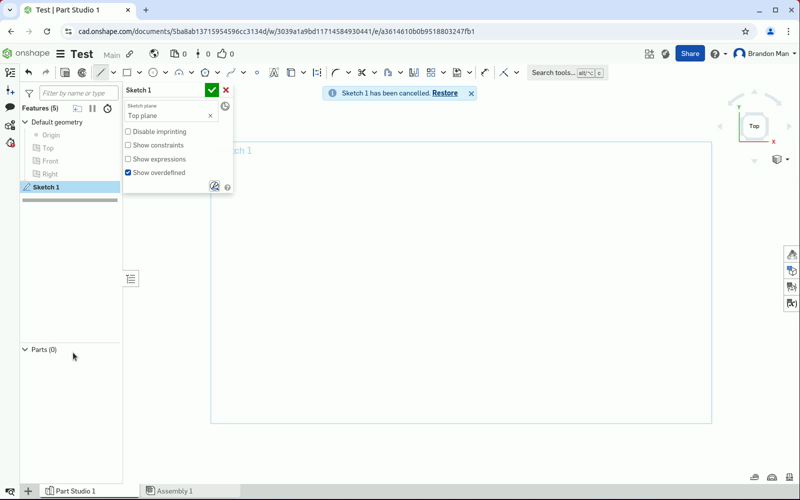
key_down(shift)
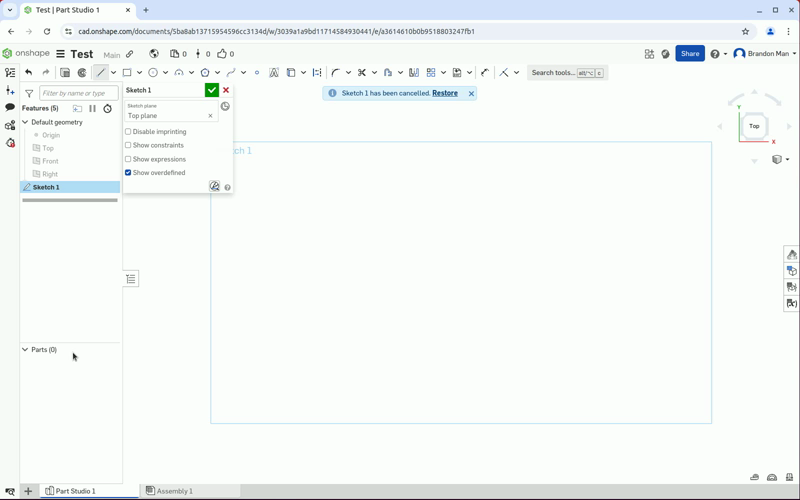
mouse_move(351, 335)
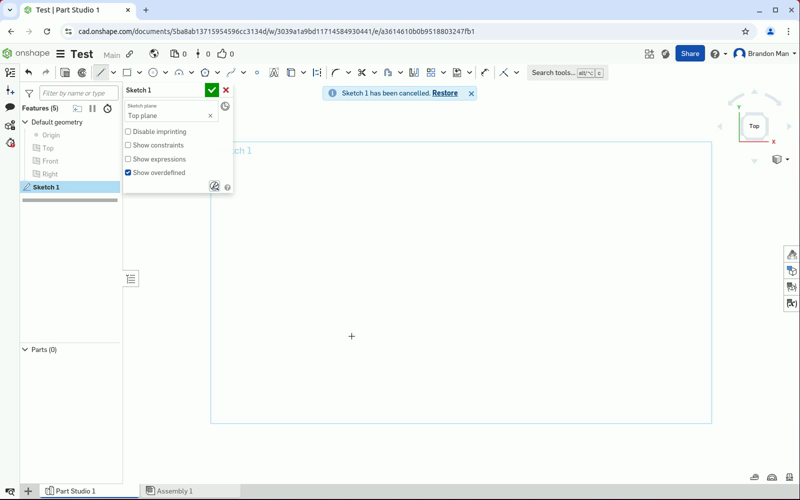
click(351, 335)
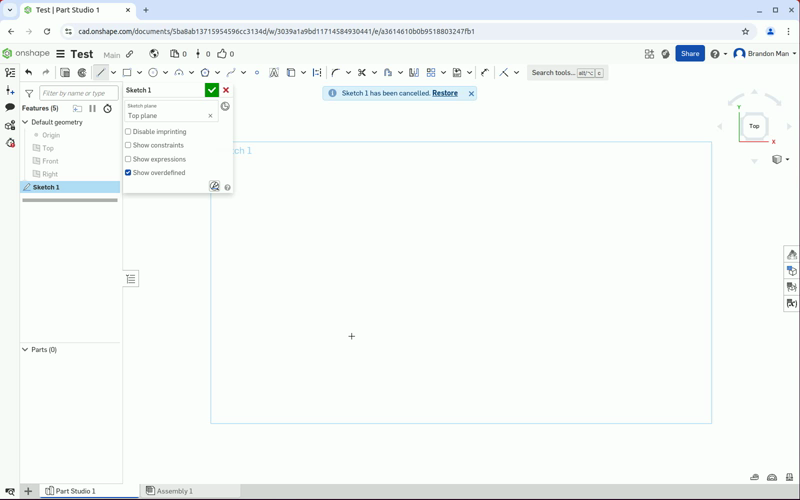
key_up(shift)
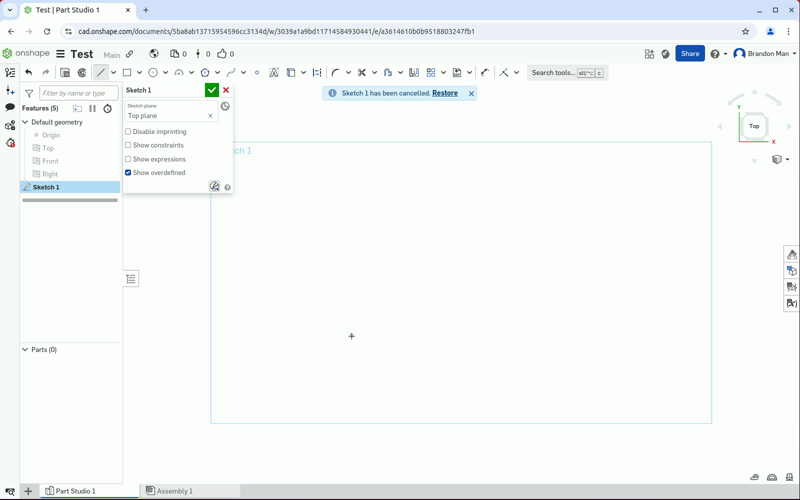
key_down(shift)
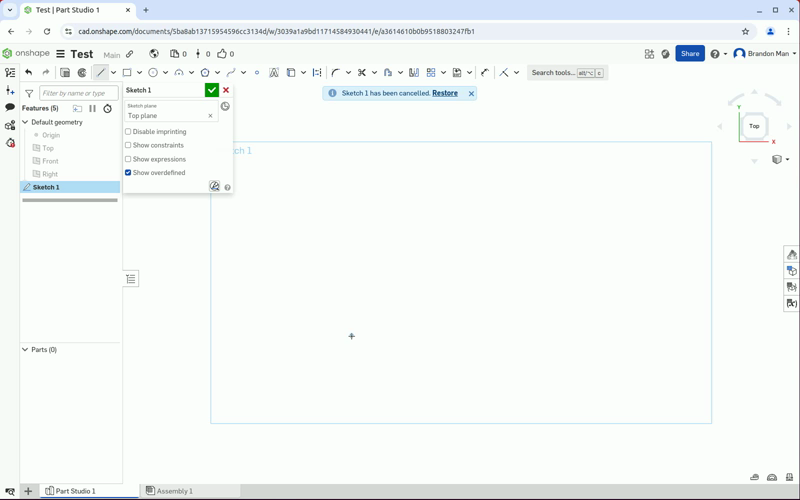
mouse_move(569, 335)
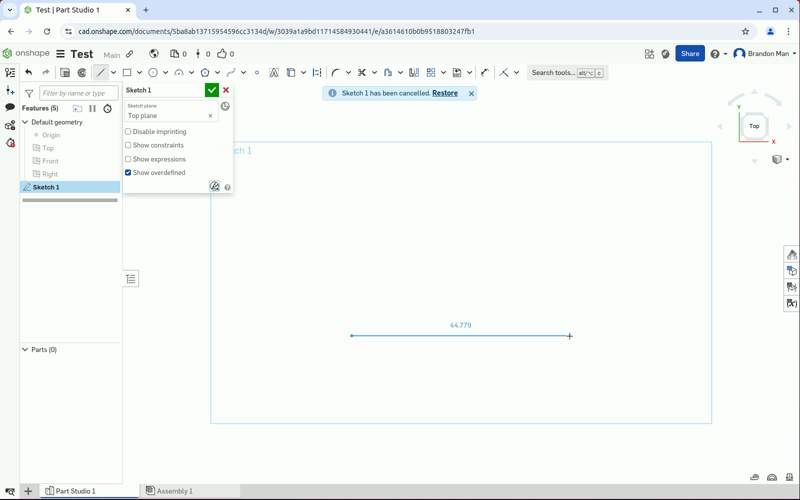
click(569, 335)
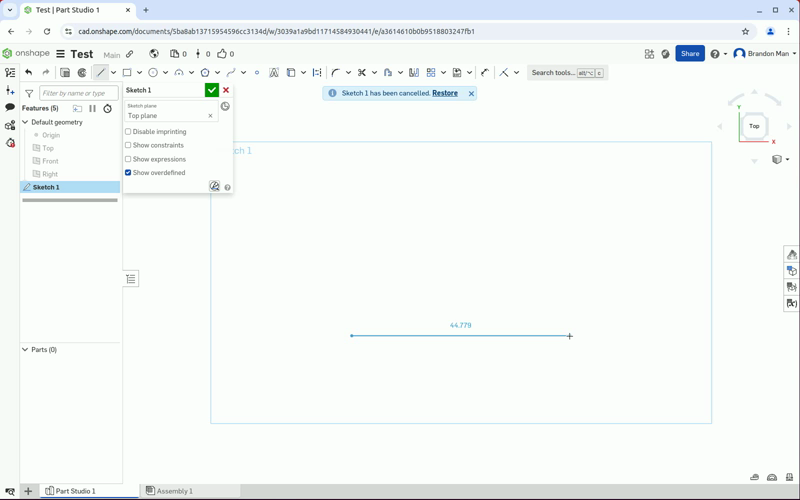
key_up(shift)
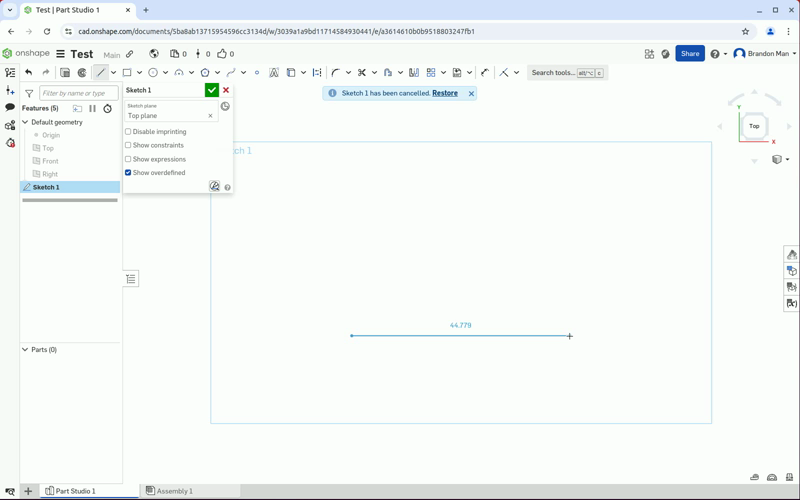
key_down(shift)
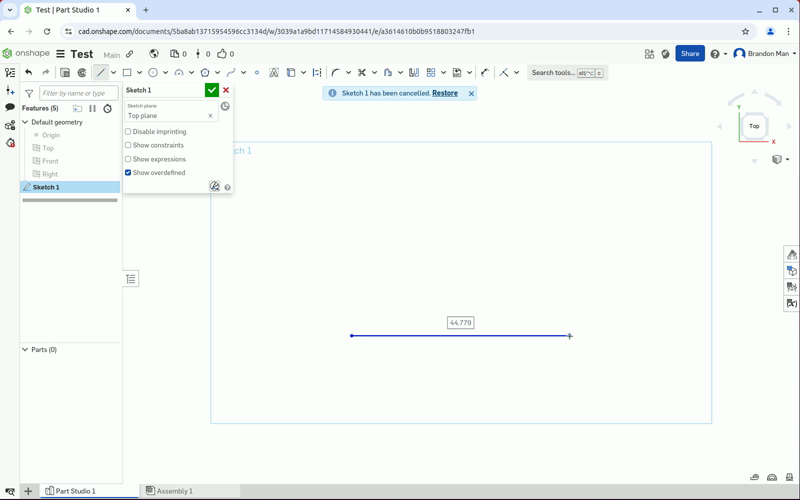
mouse_move(569, 230)
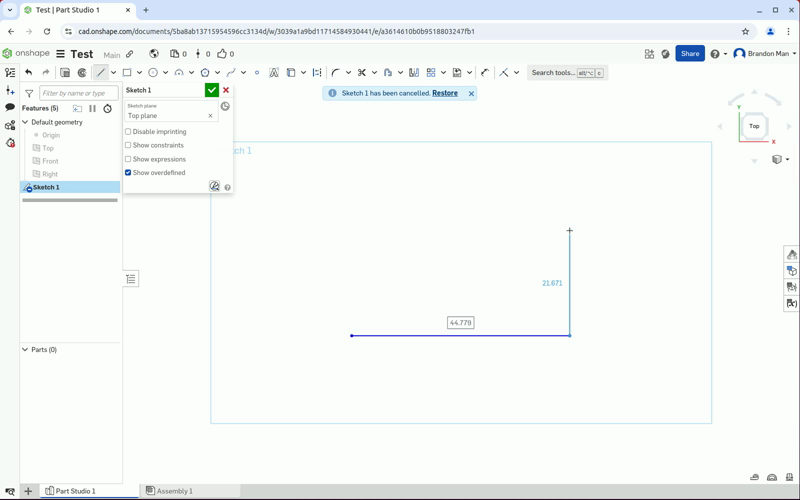
click(569, 230)
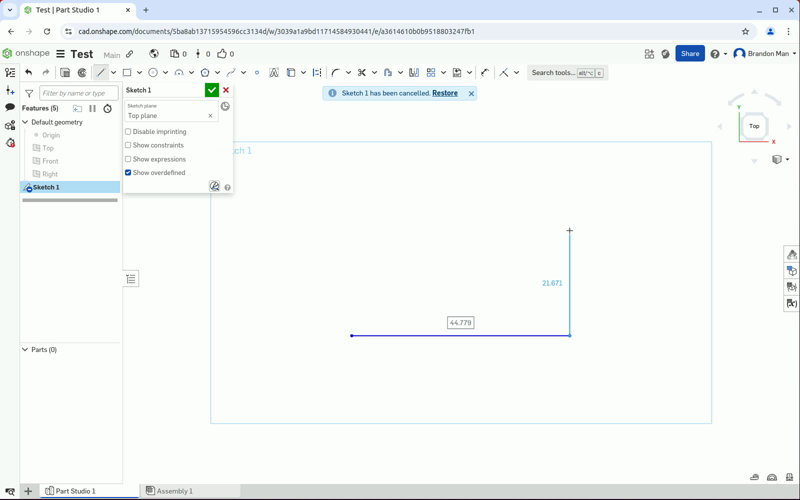
key_up(shift)
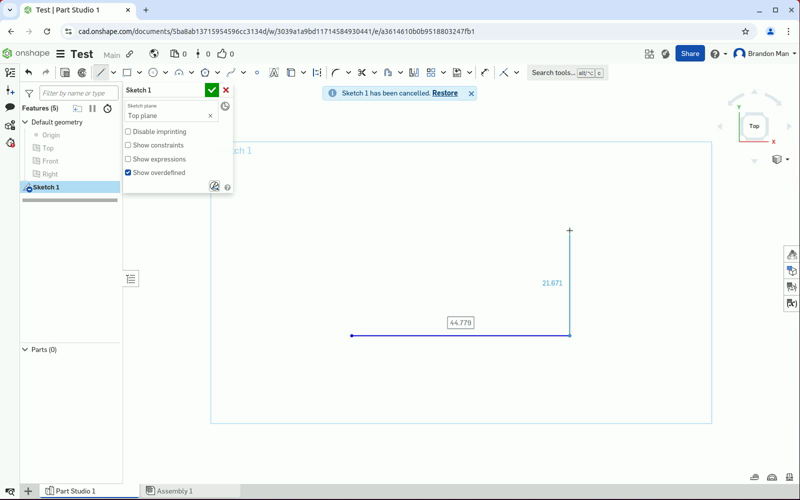
key_down(shift)
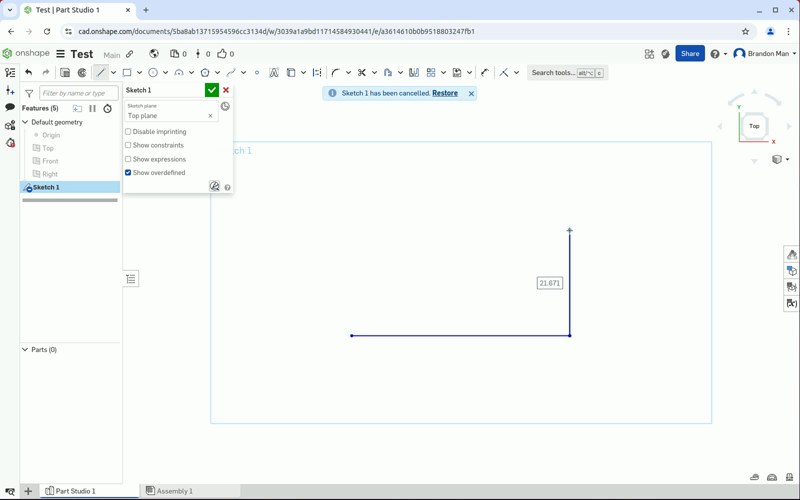
mouse_move(351, 230)
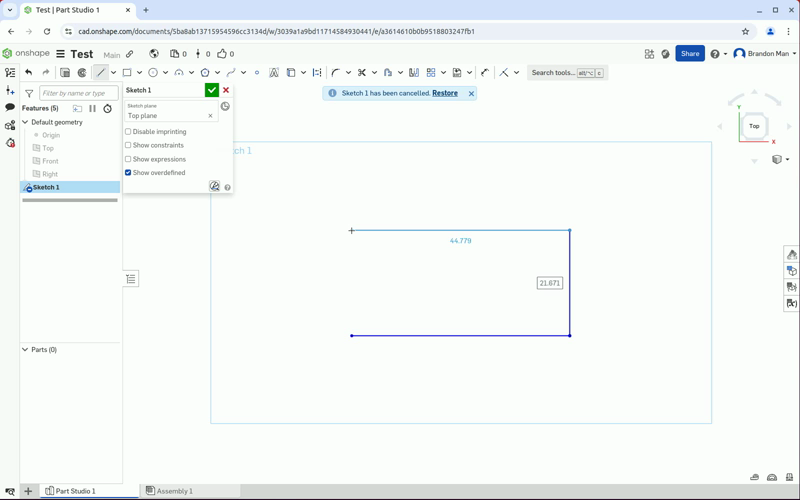
click(351, 230)
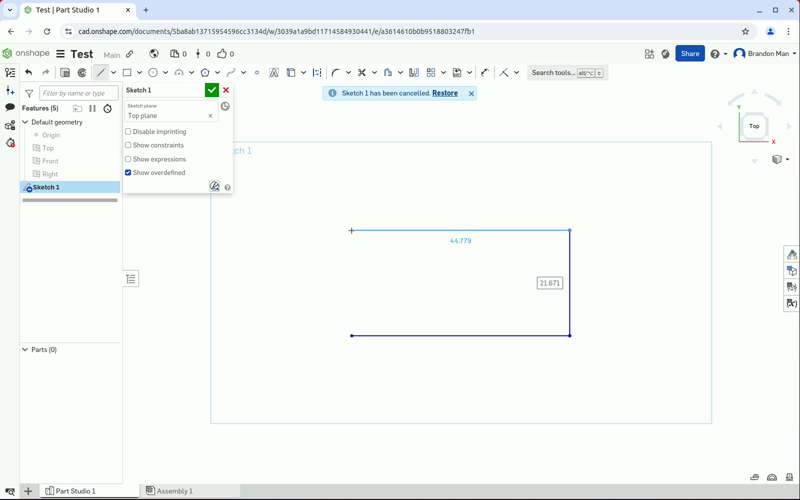
key_up(shift)
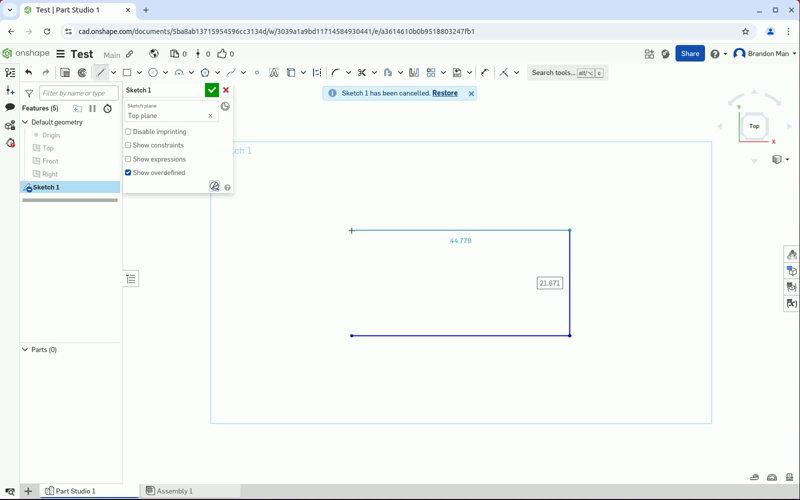
key_down(shift)
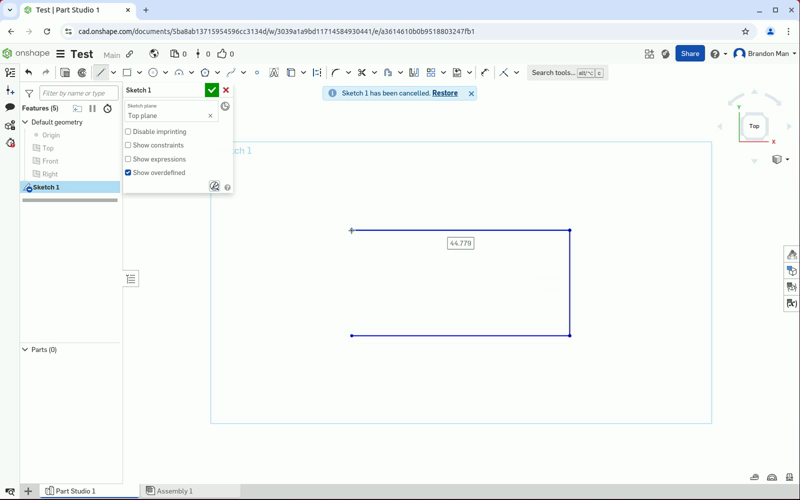
mouse_move(351, 335)
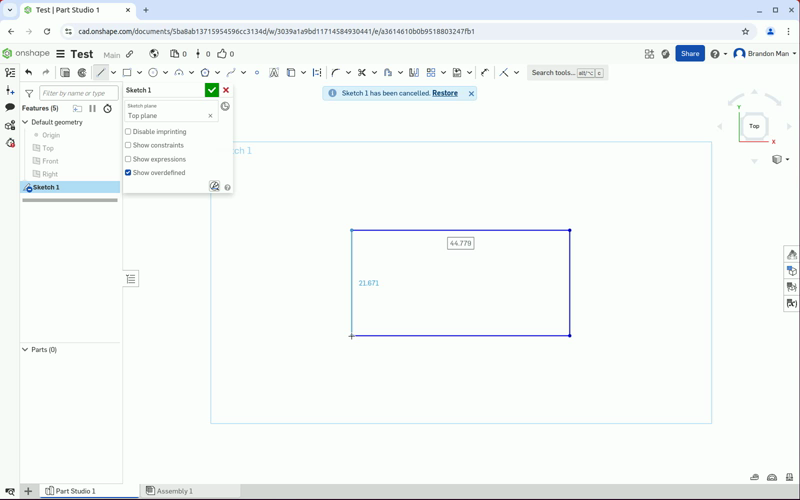
key_up(shift)
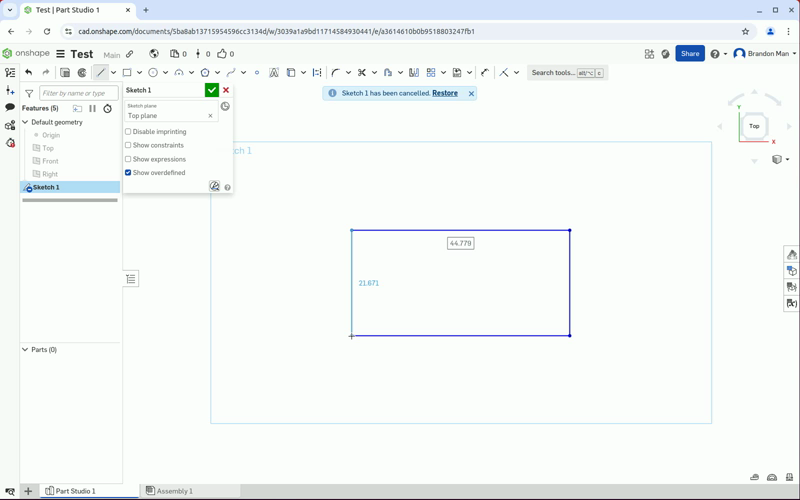
click(351, 335)
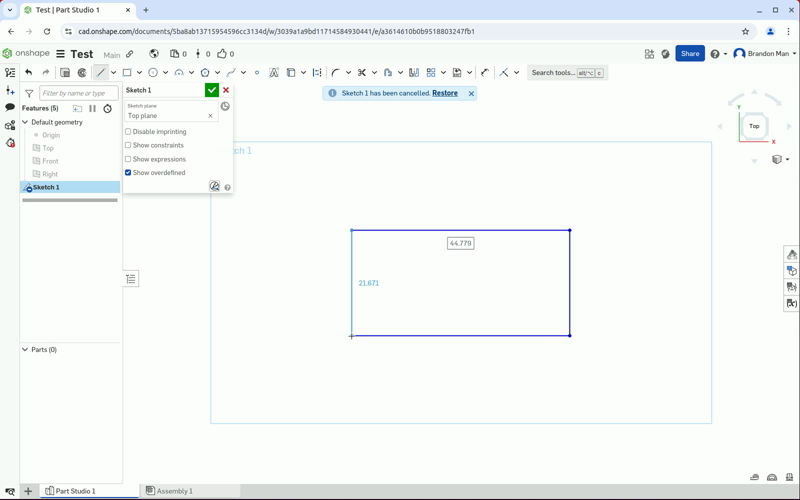
key(esc)
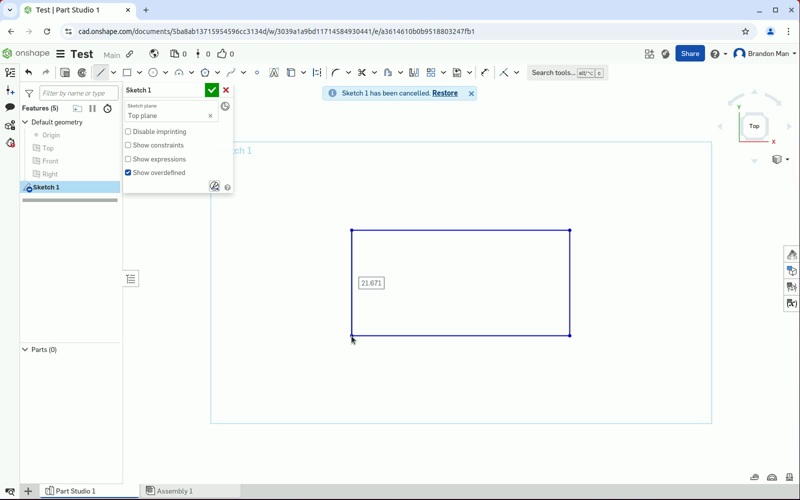
mouse_move(538, 261)
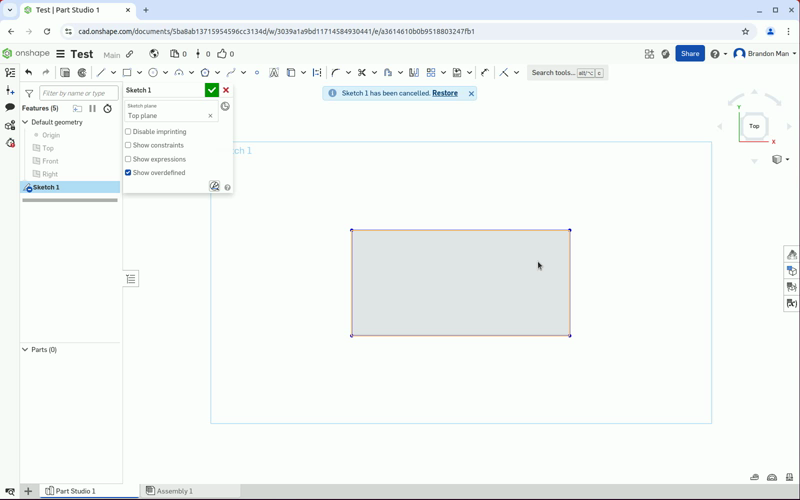
click(538, 261)
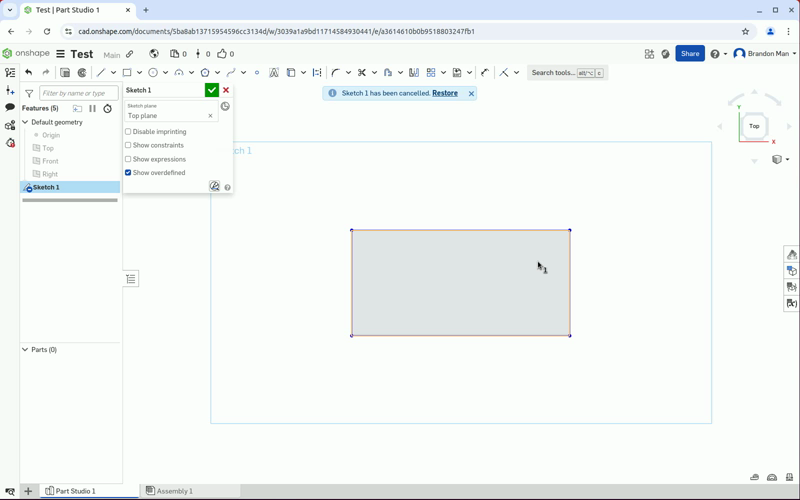
mouse_move(73, 352)
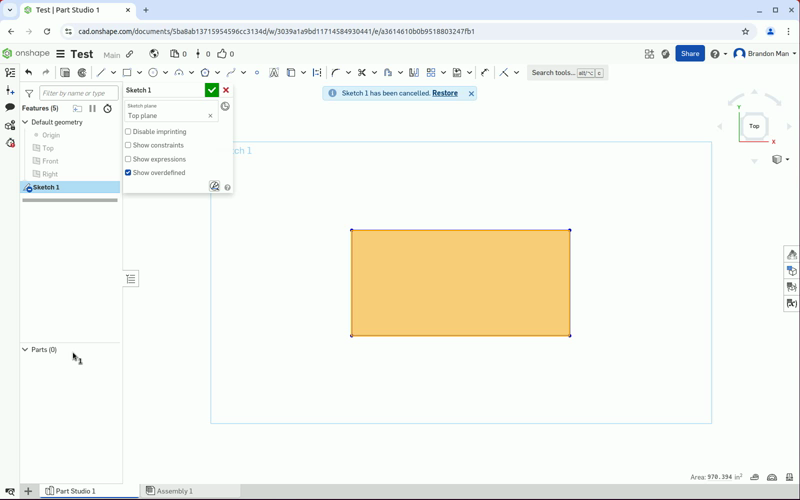
key(shift+y)
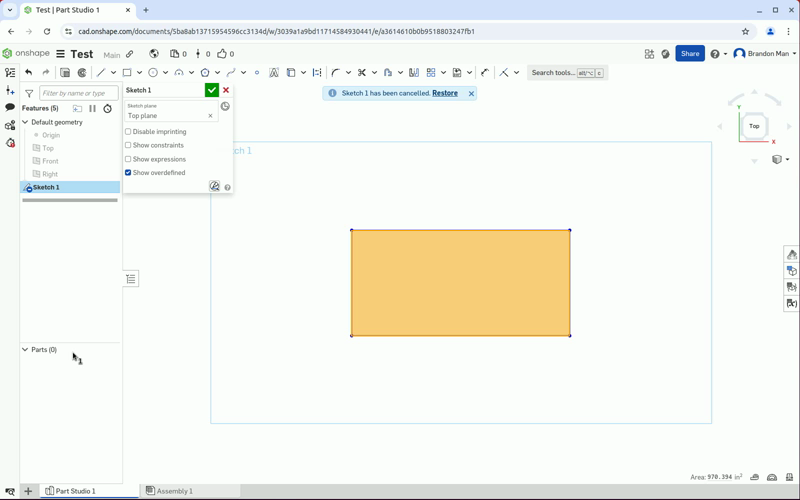
key(shift+e)
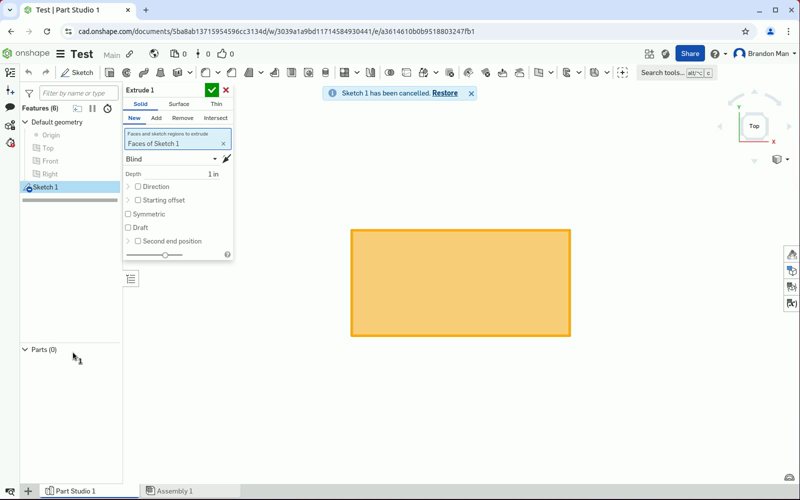
mouse_move(143, 106)
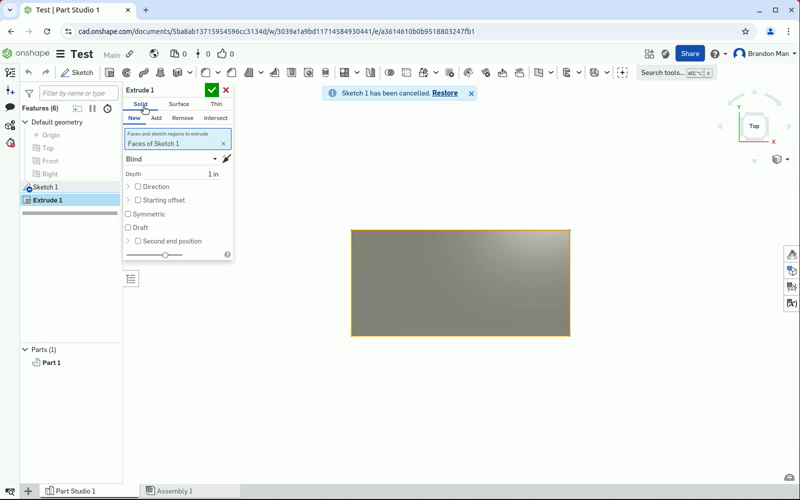
click(143, 106)
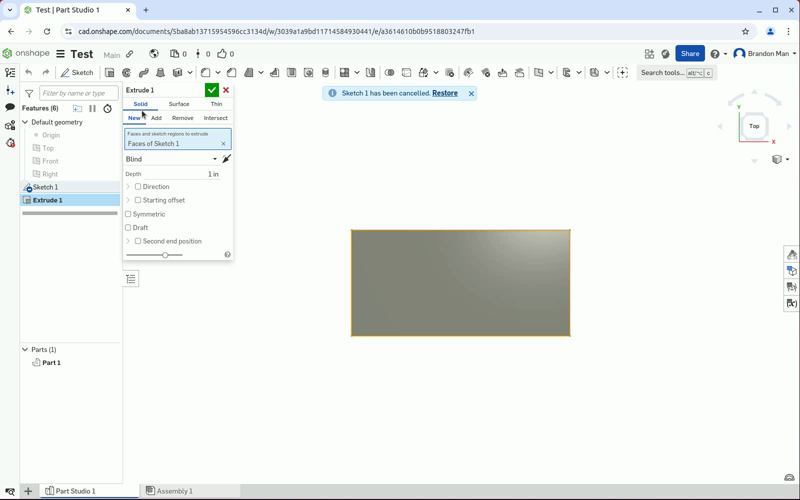
mouse_move(137, 120)
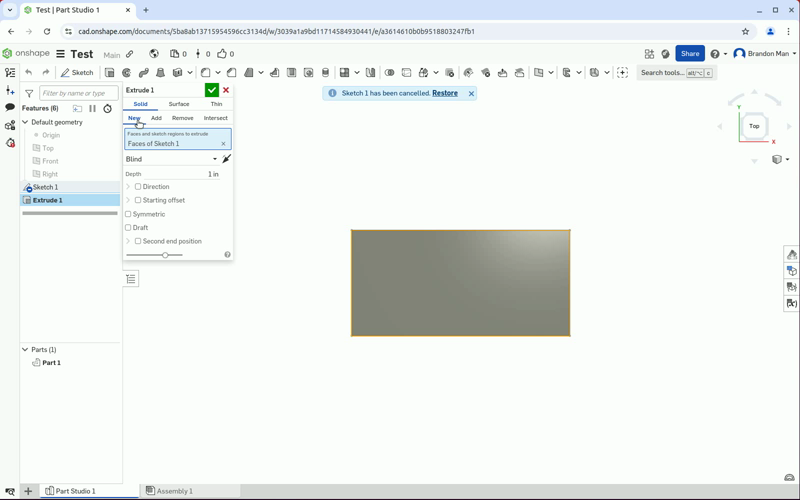
click(137, 120)
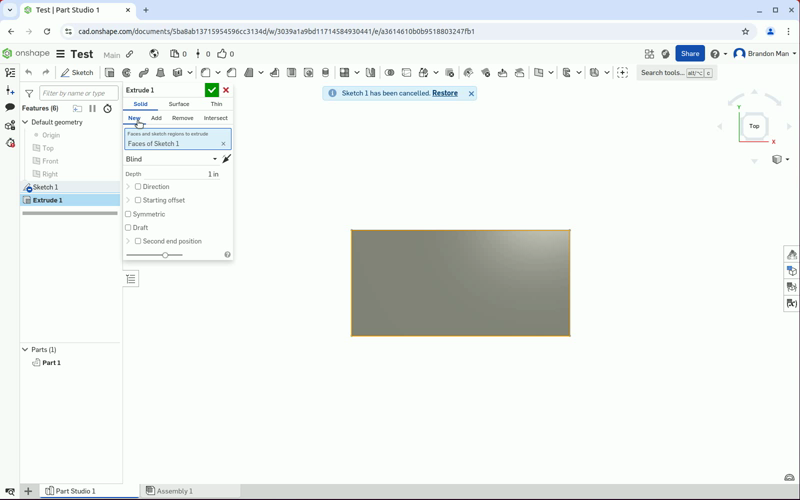
key(tab, 4)
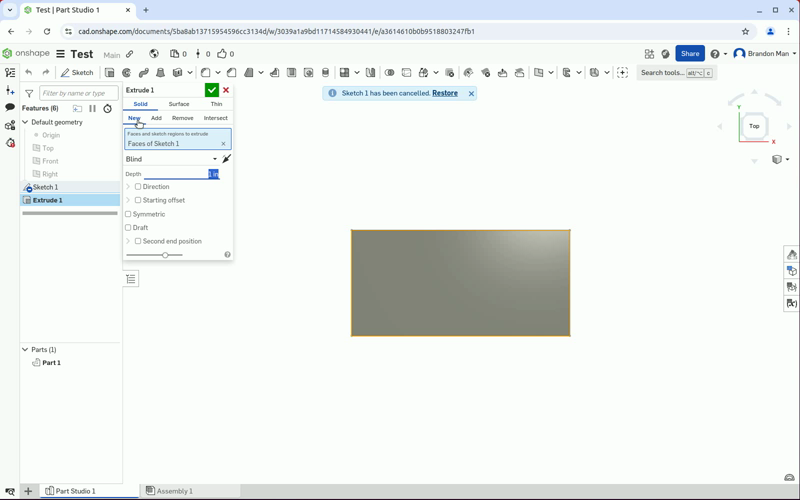
text(4.574)
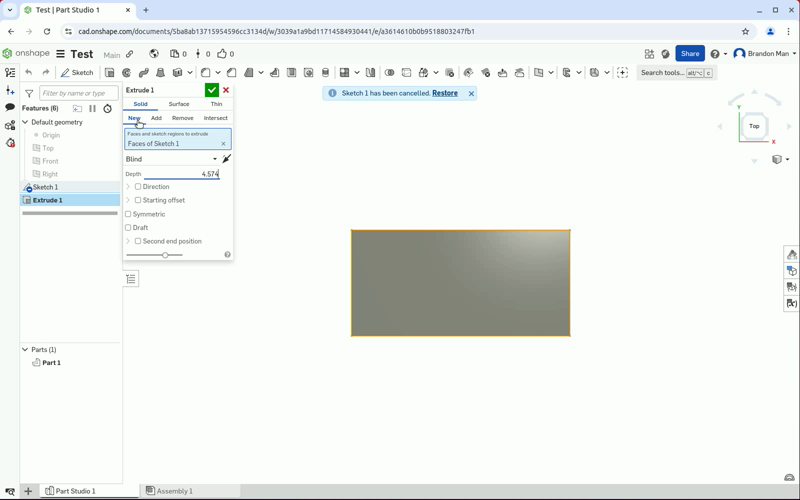
key(enter)
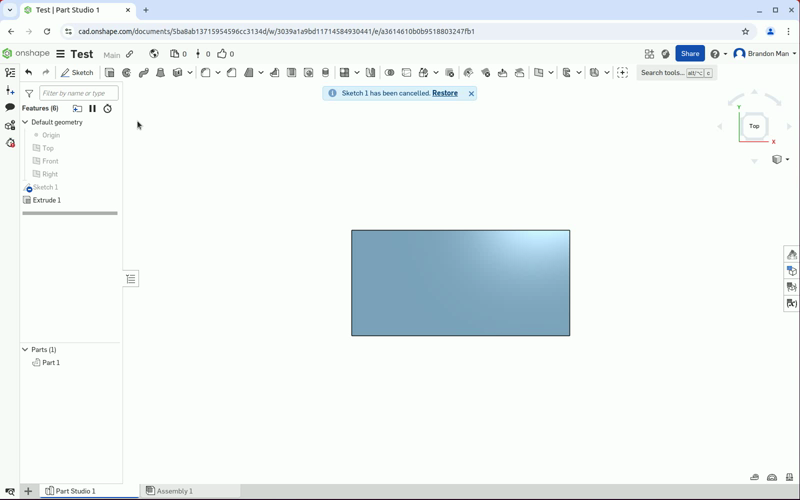
key(shift+h)
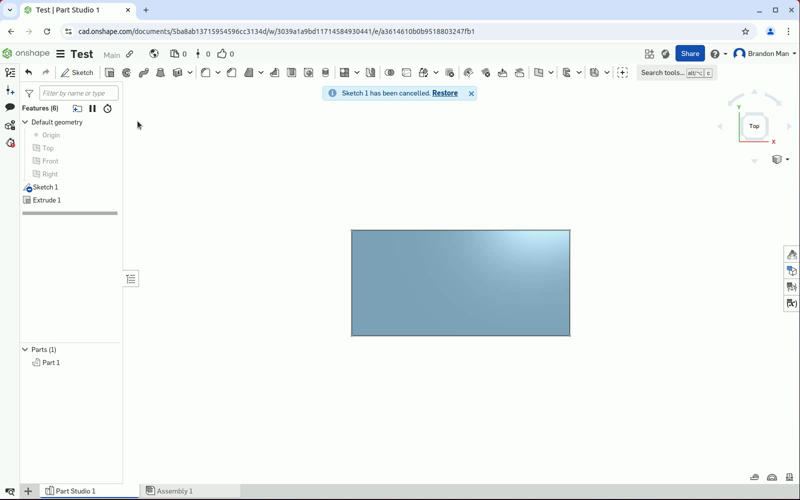
key(shift+h)
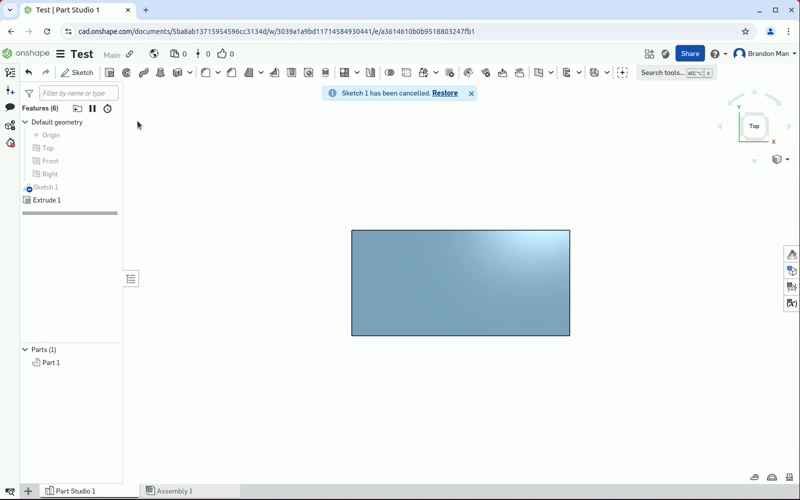
mouse_move(73, 189)
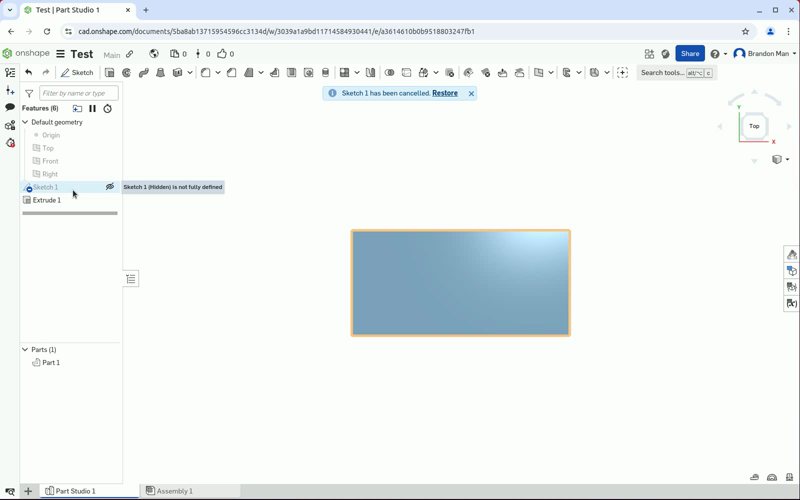
click(73, 189)
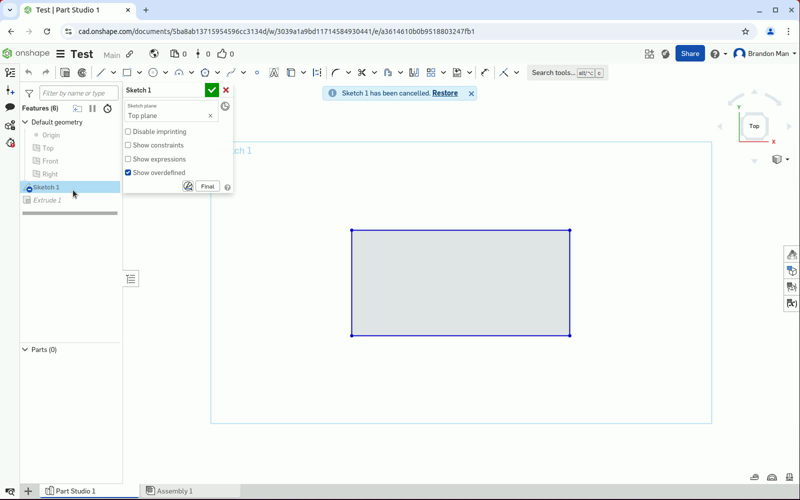
mouse_move(229, 92)
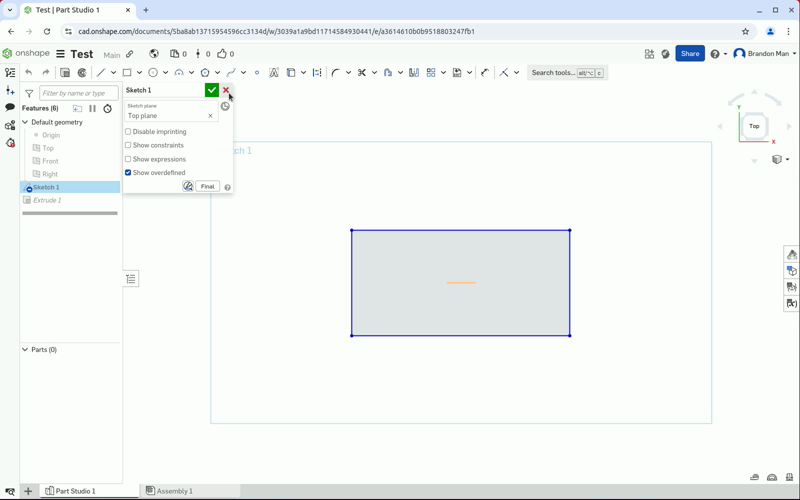
click(229, 92)
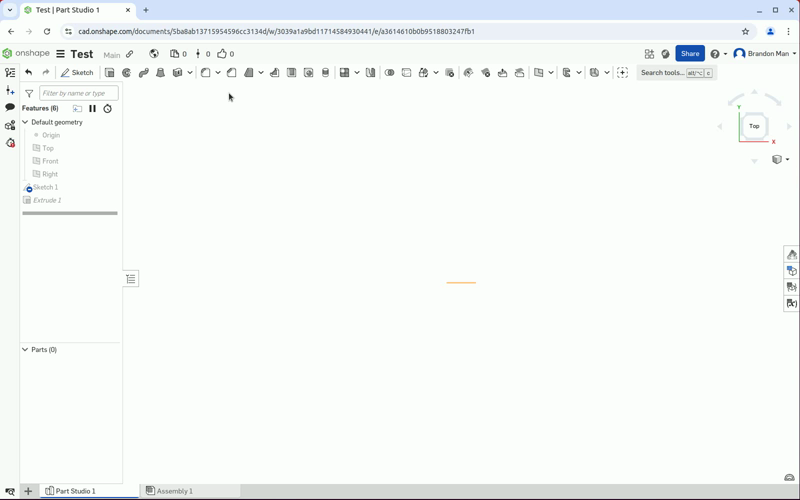
mouse_move(73, 352)
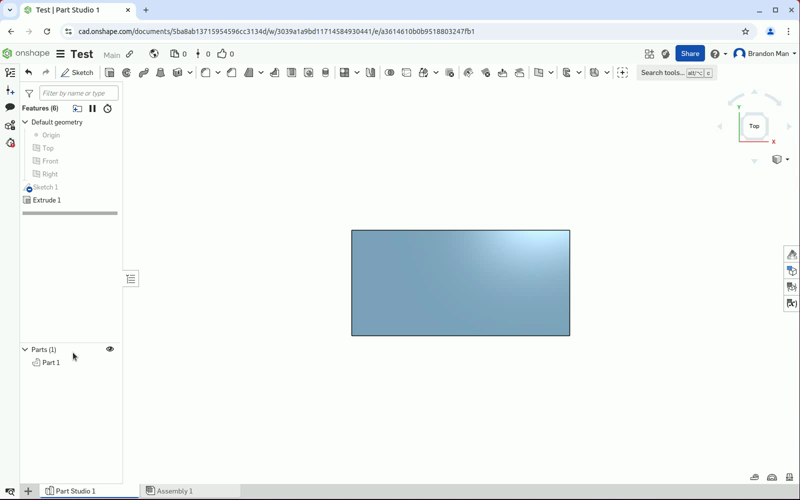
key(y)
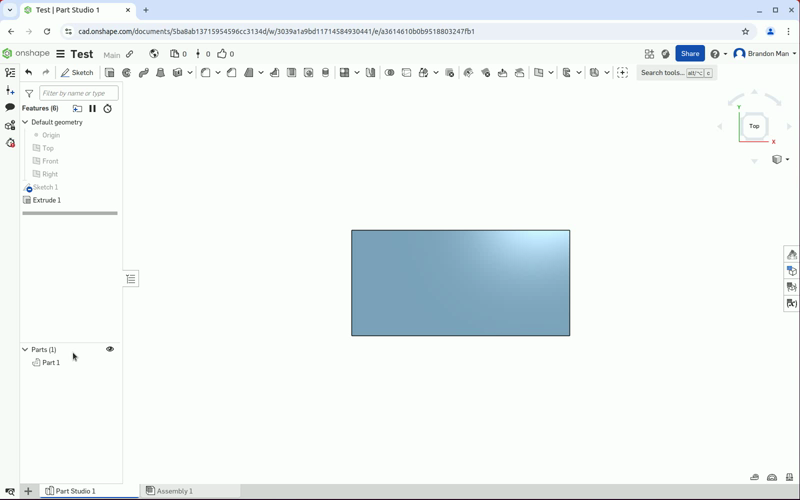
key(shift+p)
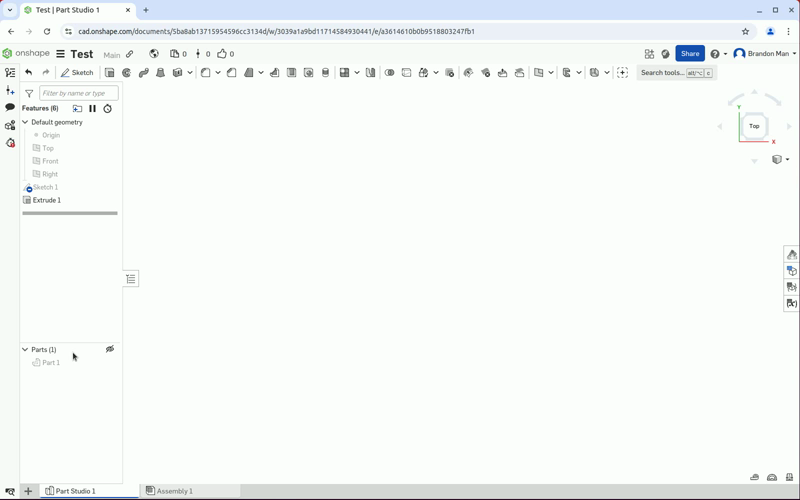
key(space)
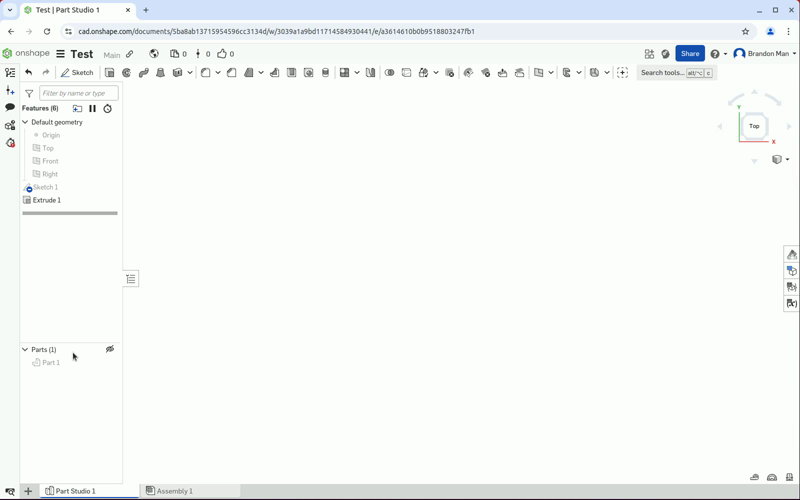
key_down(shift)
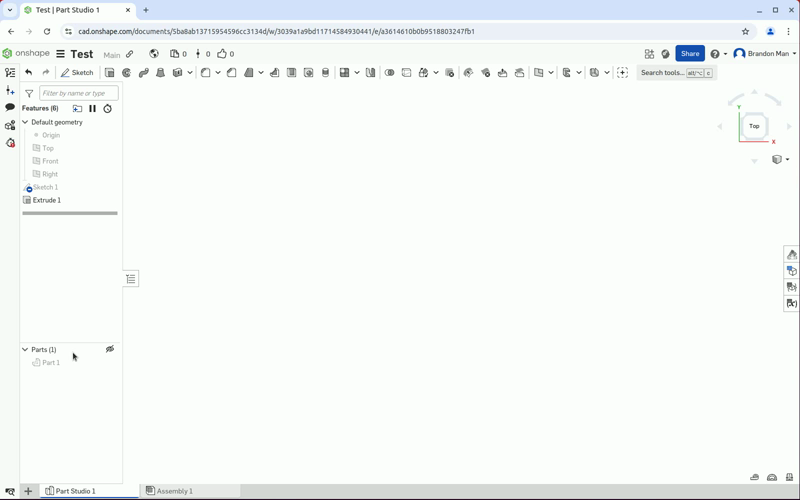
key(up)
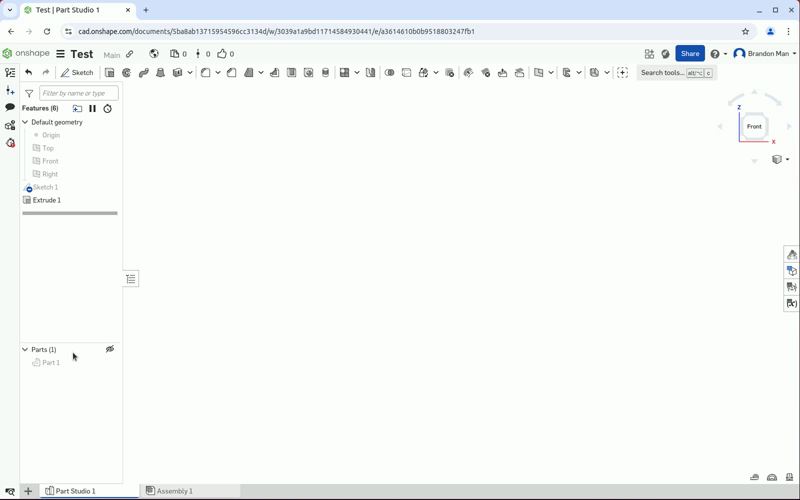
key_up(shift)
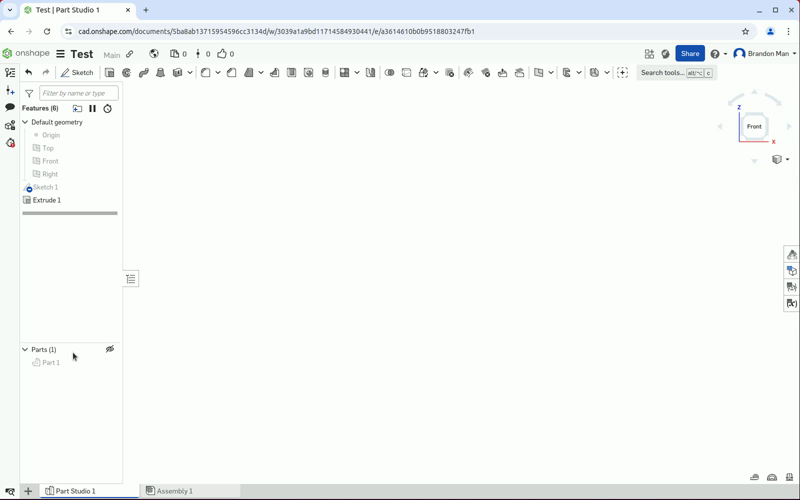
key(space)
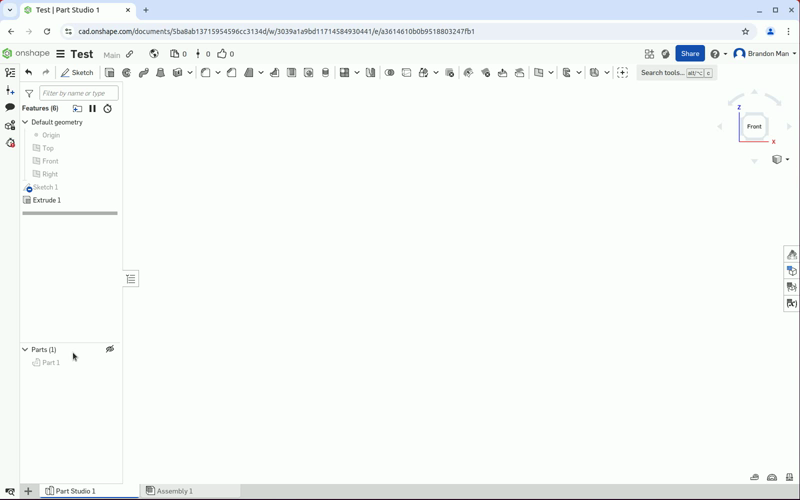
key_down(shift)
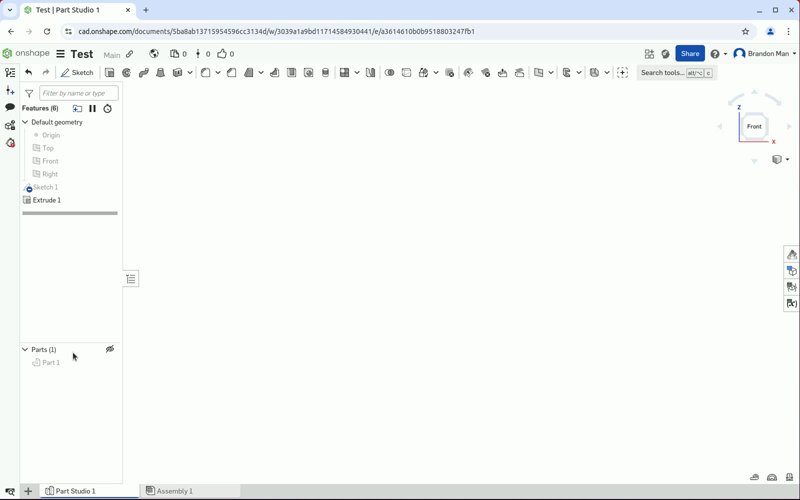
key(left)
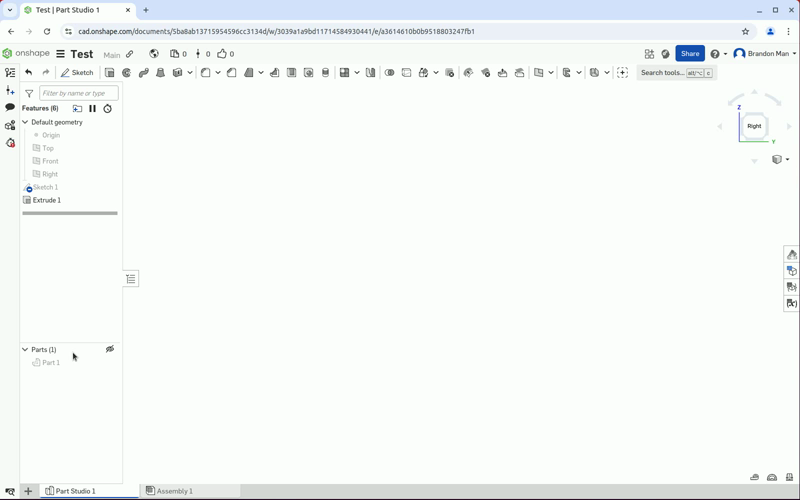
key_up(shift)
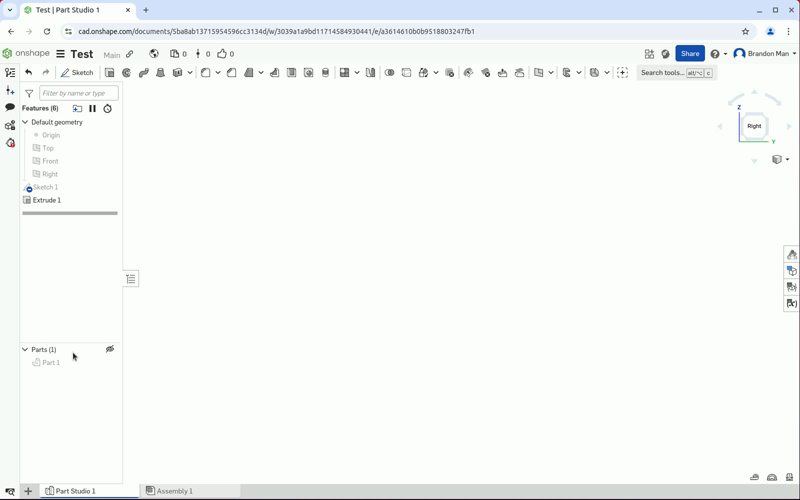
mouse_move(73, 352)
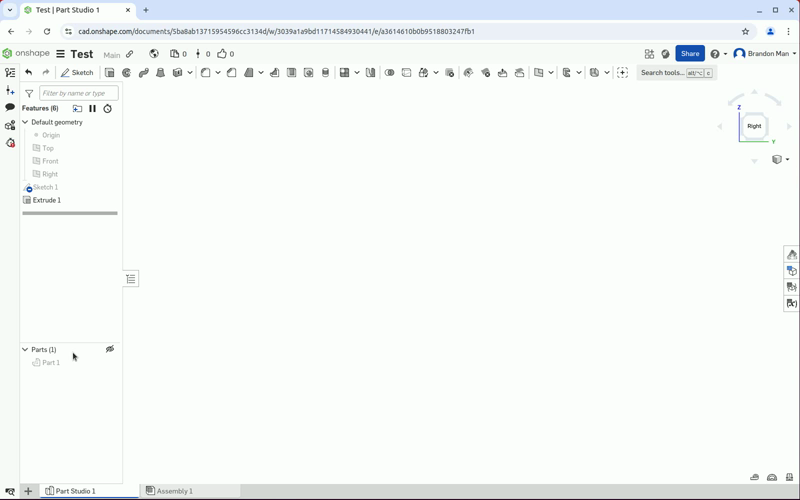
key(shift+y)
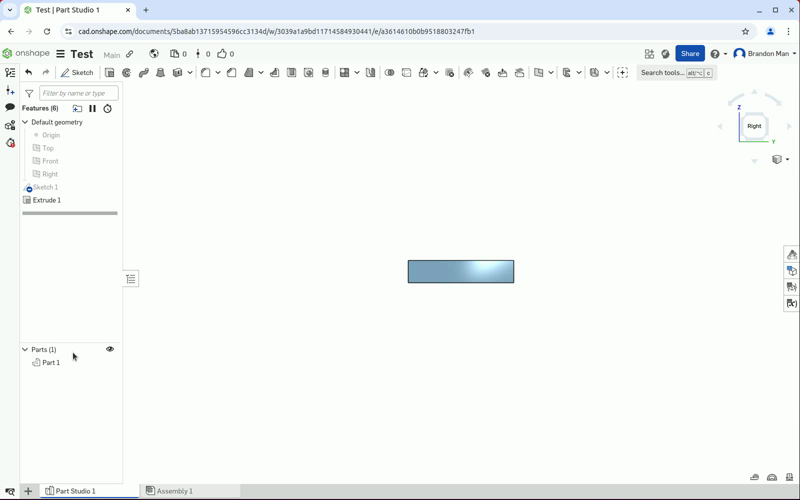
mouse_move(541, 75)
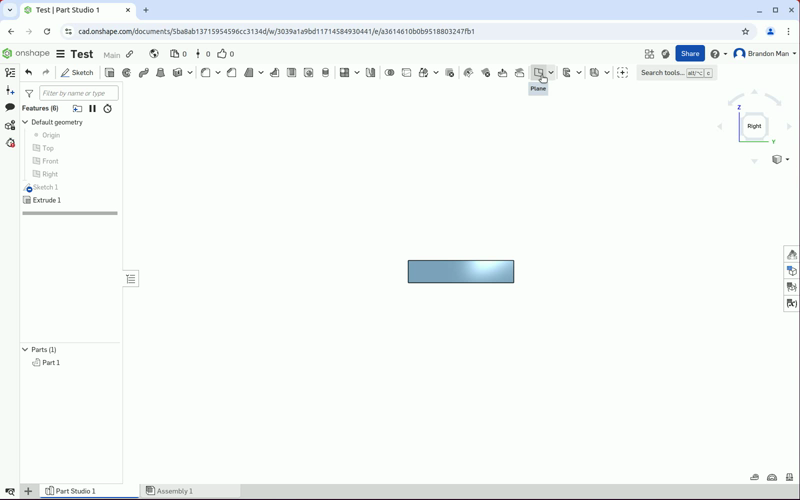
click(541, 75)
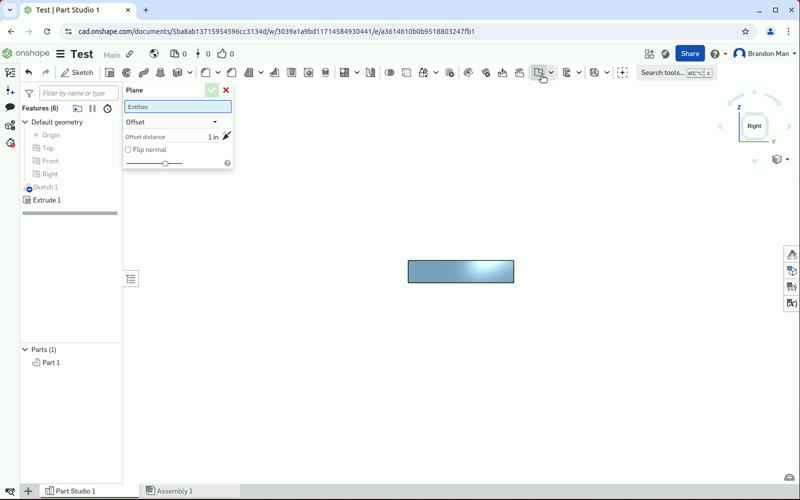
mouse_move(73, 176)
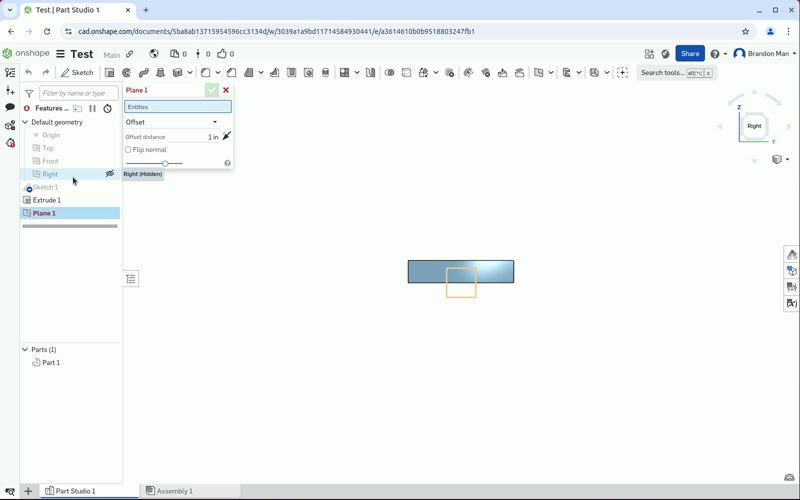
click(73, 176)
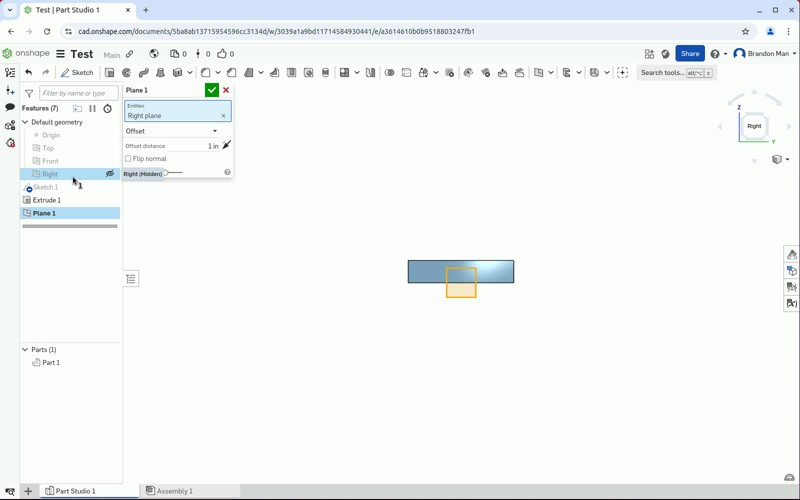
key(tab, 2)
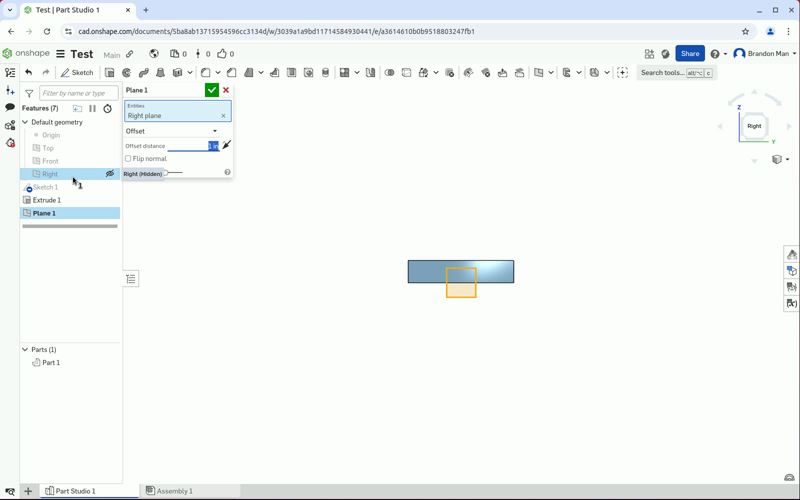
text(22.4)
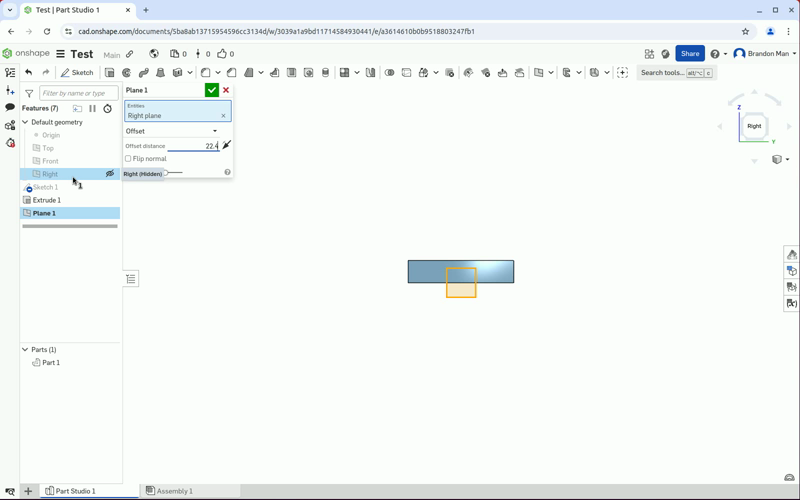
key(enter, 2)
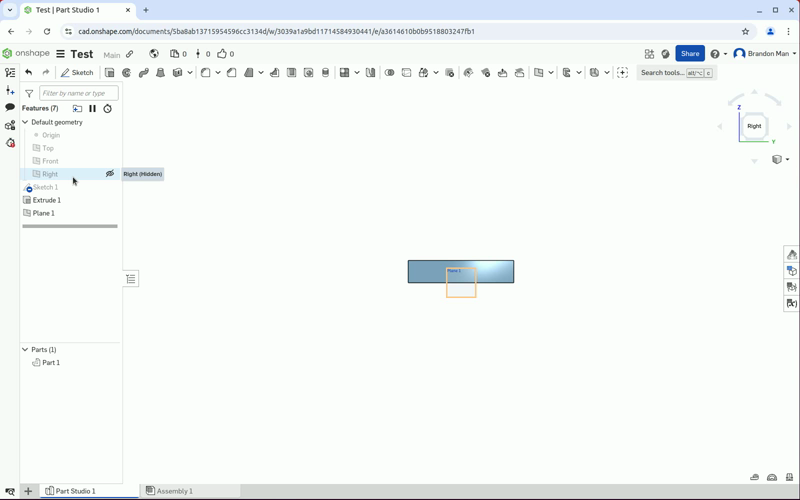
key(shift+s)
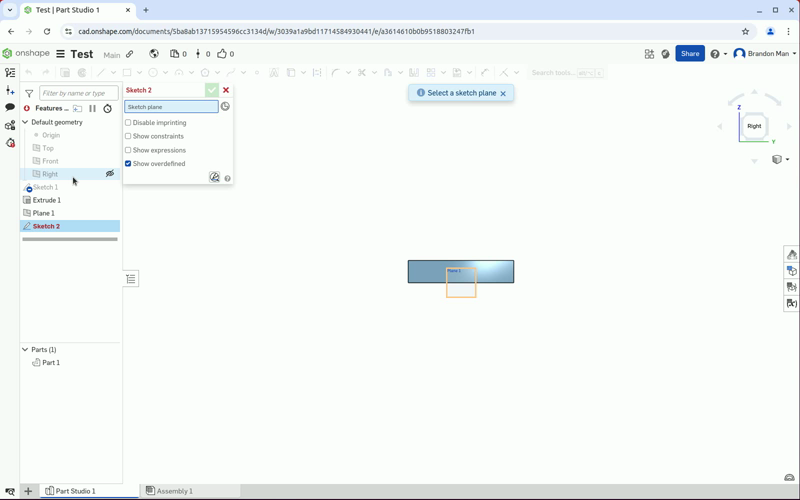
mouse_move(73, 215)
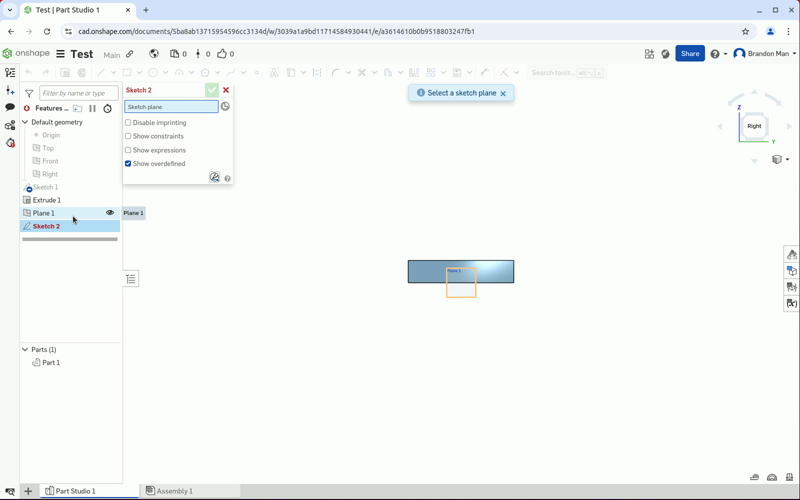
click(73, 215)
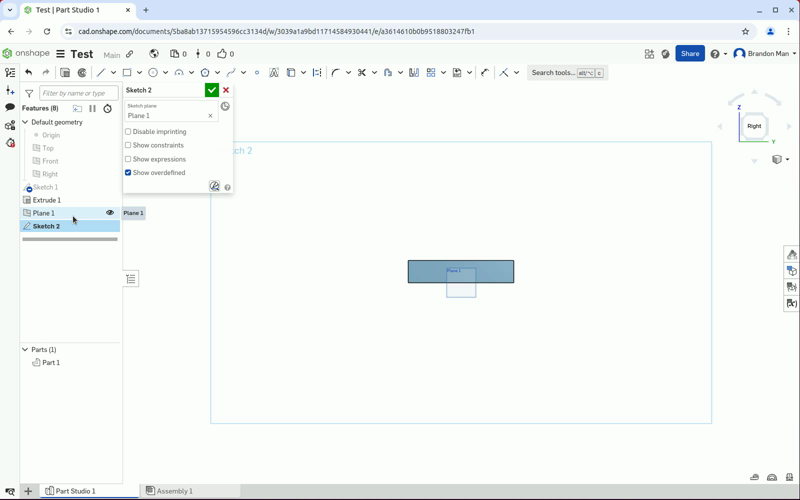
mouse_move(73, 352)
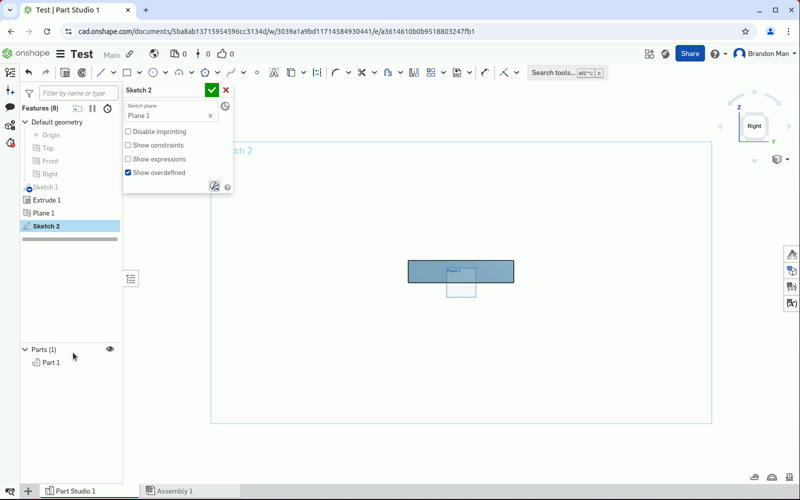
key(y)
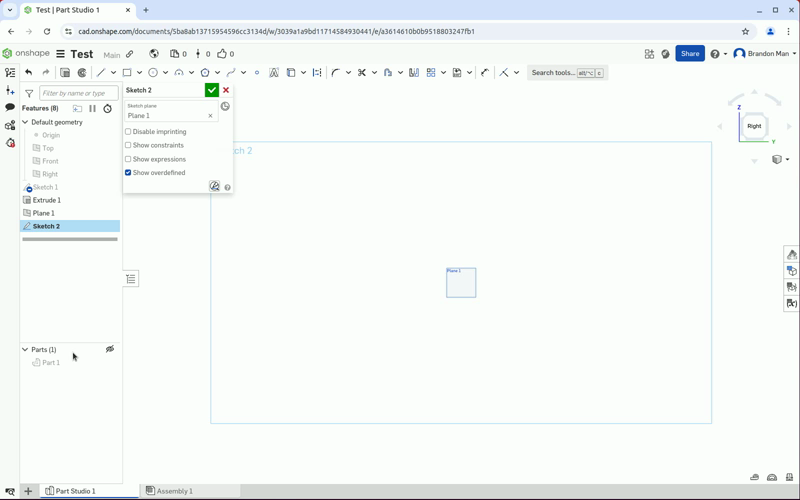
key(l)
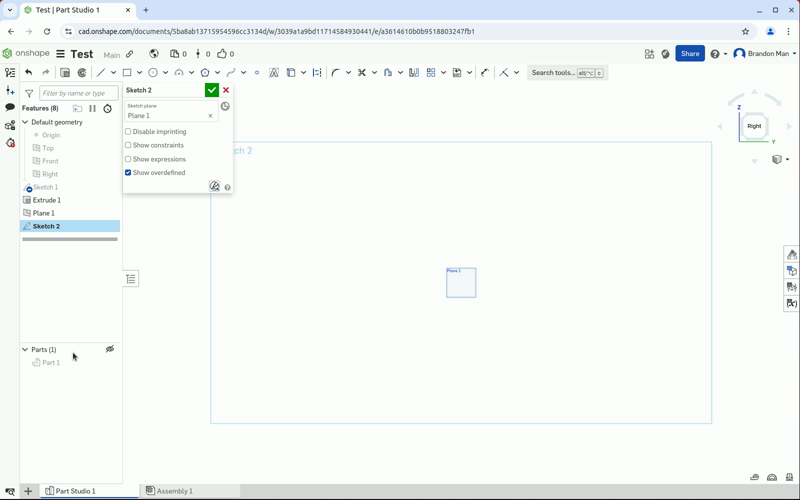
key_down(shift)
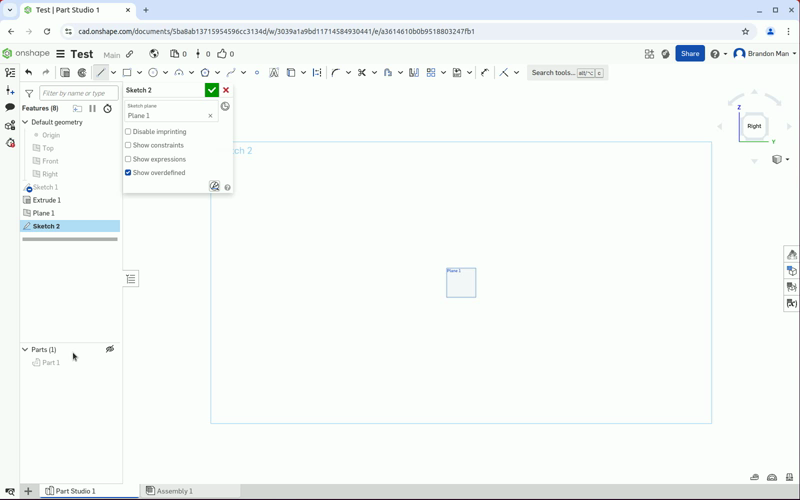
mouse_move(407, 282)
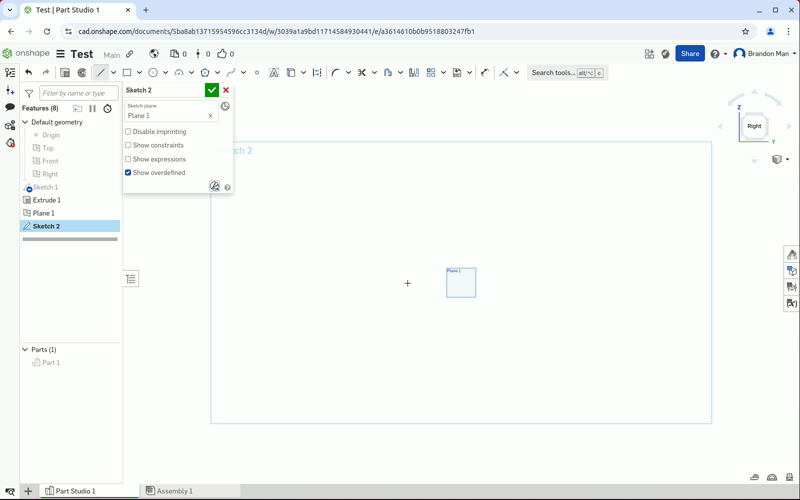
click(407, 282)
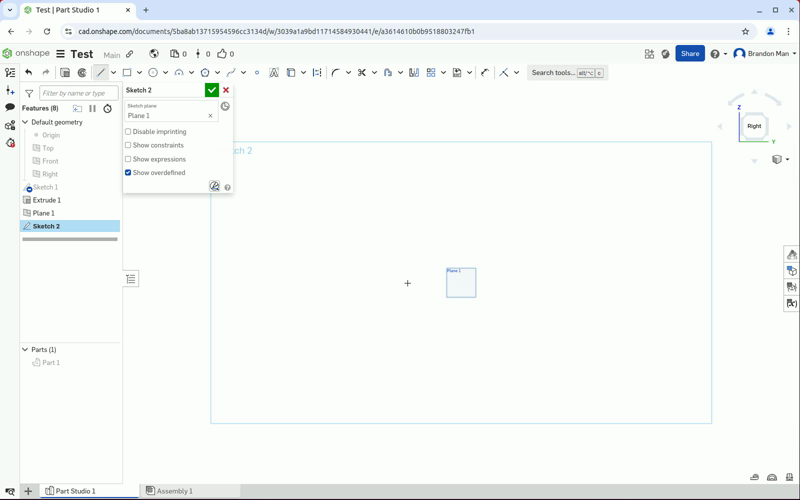
key_up(shift)
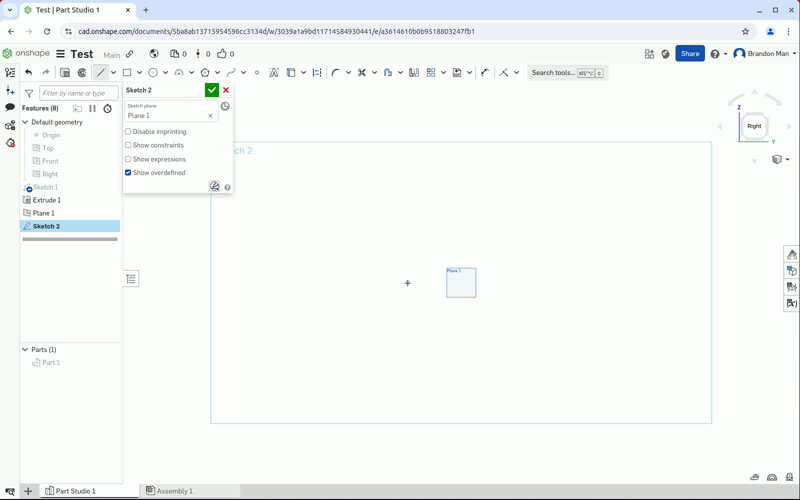
key_down(shift)
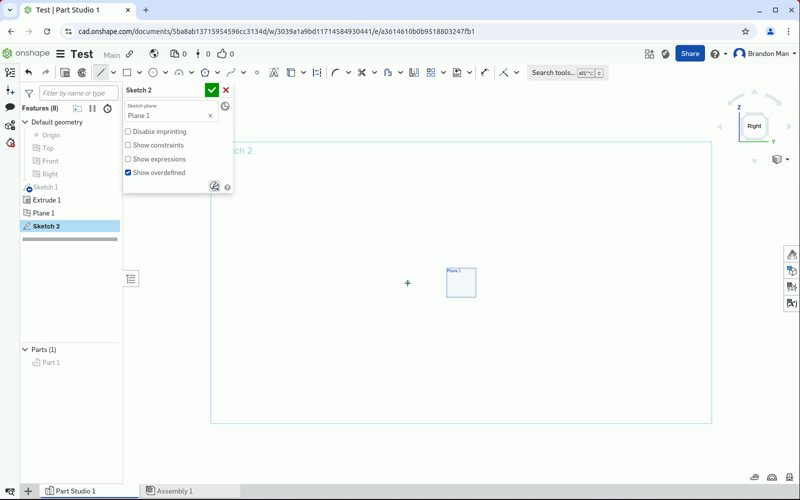
mouse_move(513, 282)
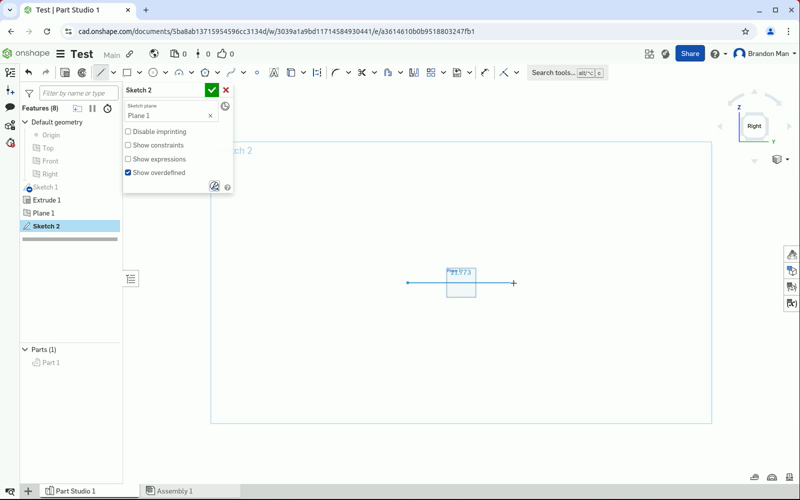
click(513, 282)
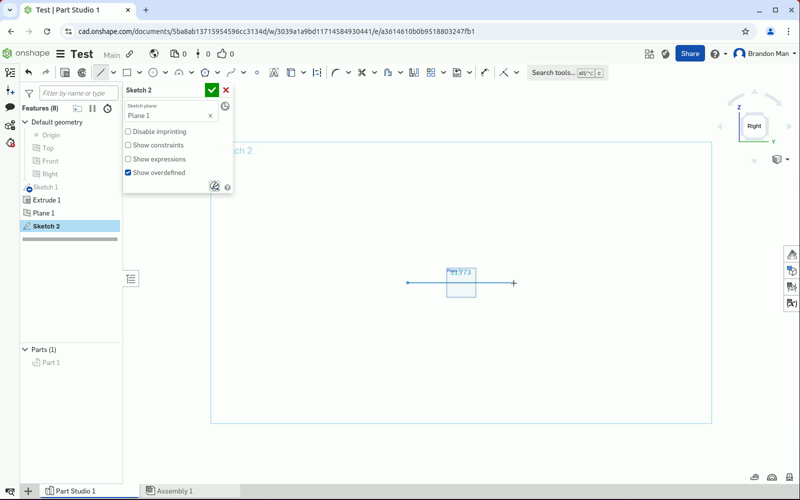
key_up(shift)
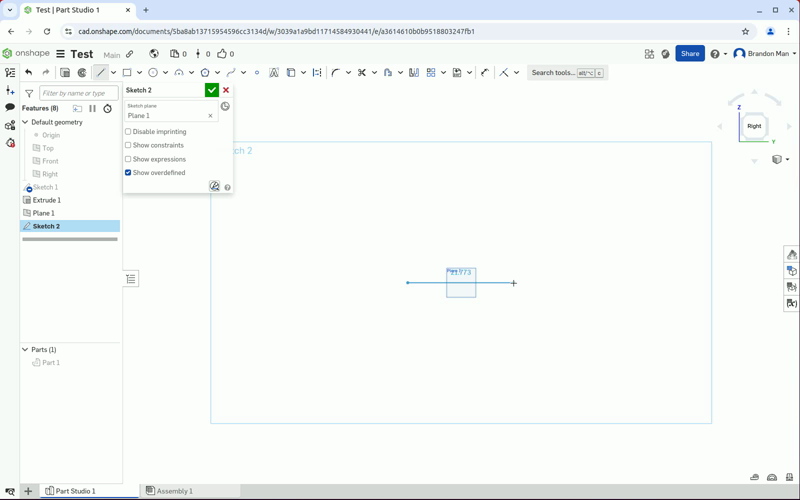
key_down(shift)
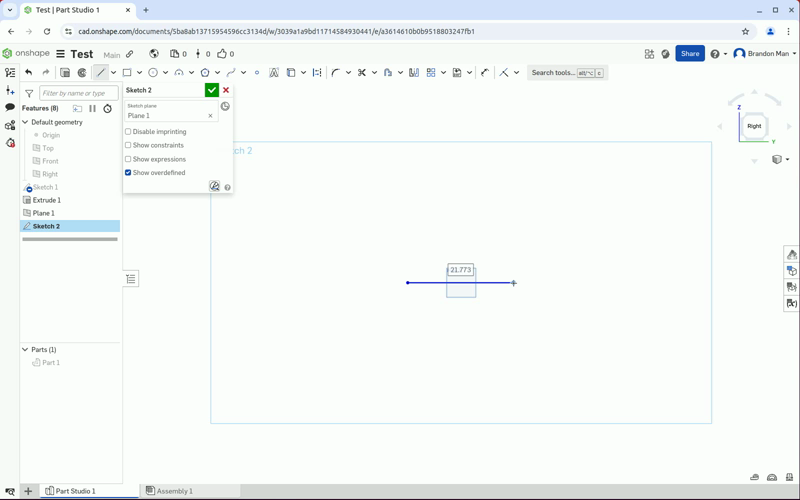
mouse_move(543, 282)
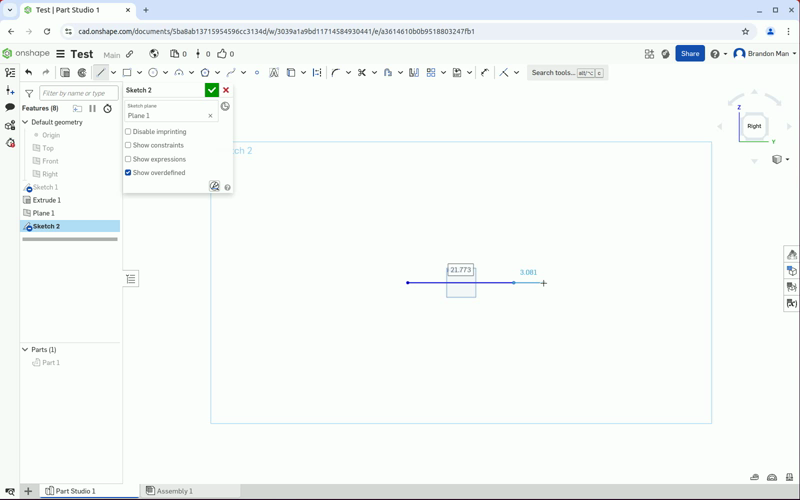
mouse_move(513, 260)
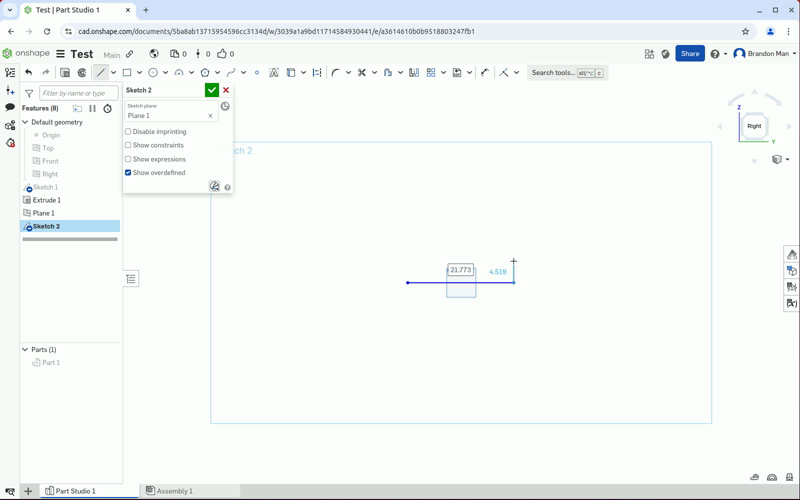
click(513, 260)
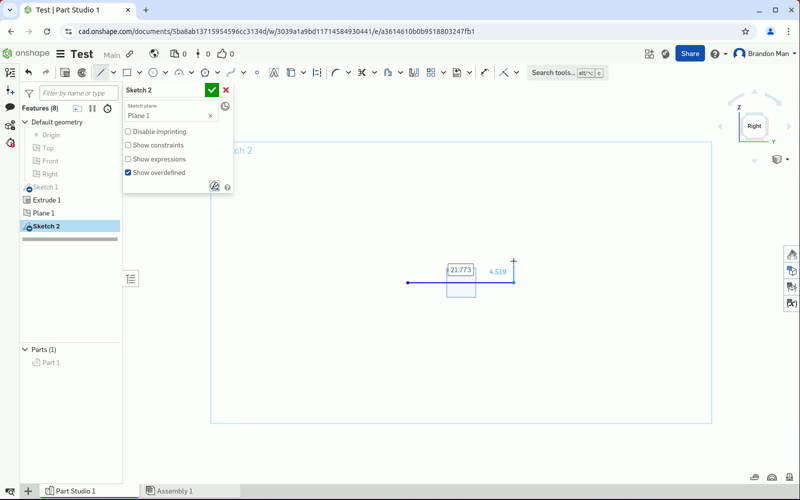
key_up(shift)
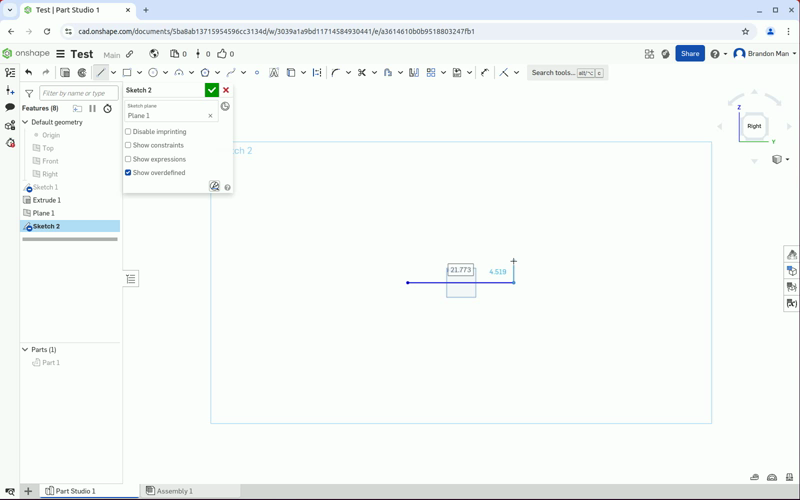
key_down(shift)
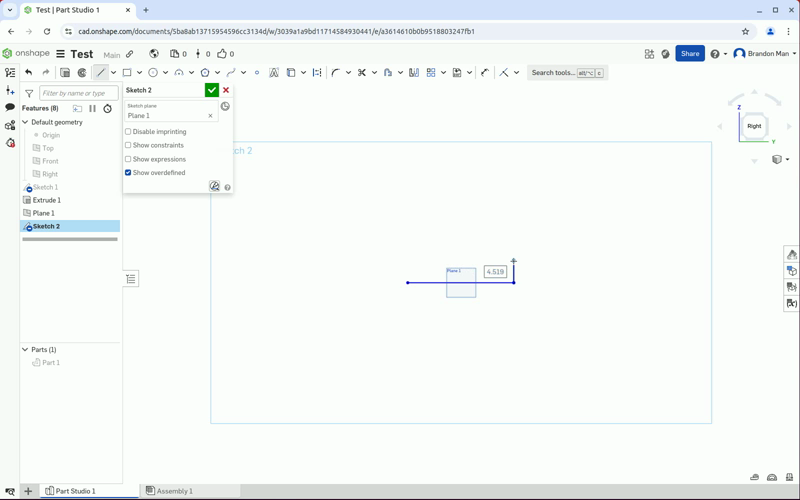
mouse_move(407, 260)
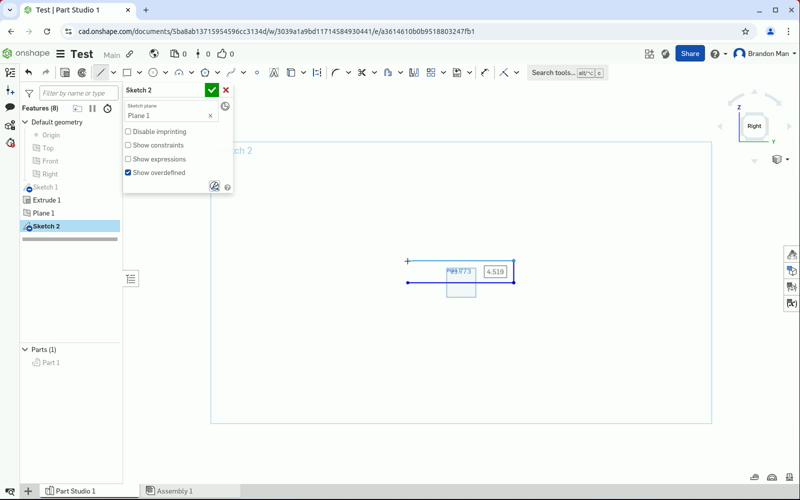
click(407, 260)
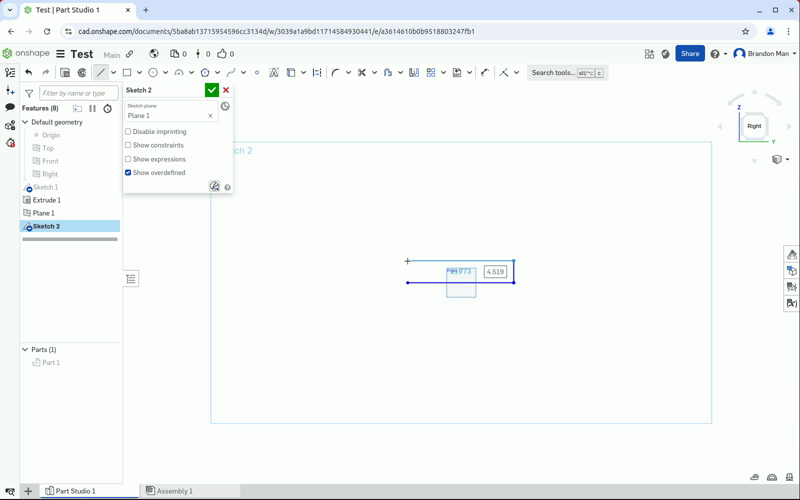
key_up(shift)
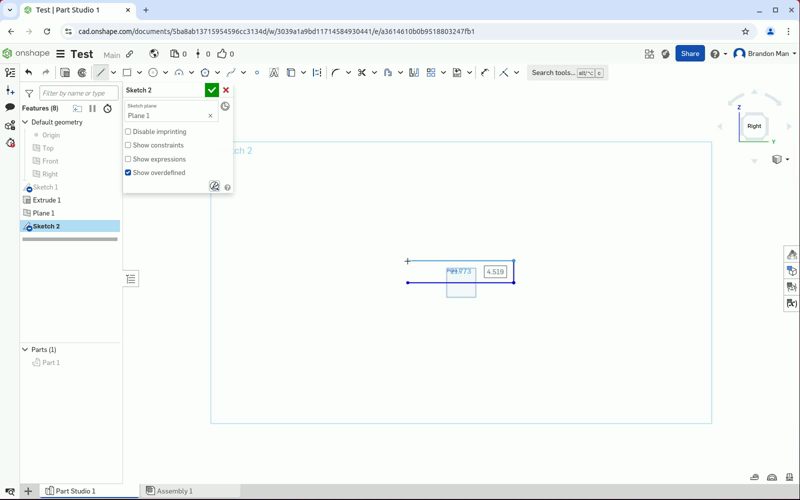
mouse_move(437, 260)
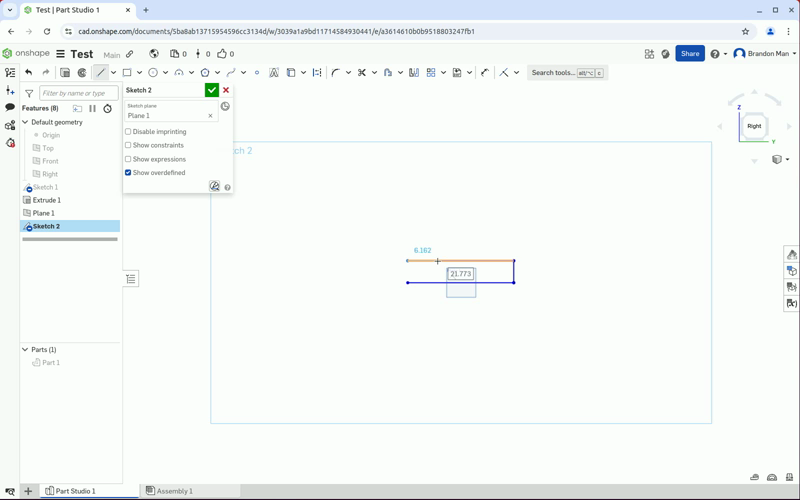
key_down(shift)
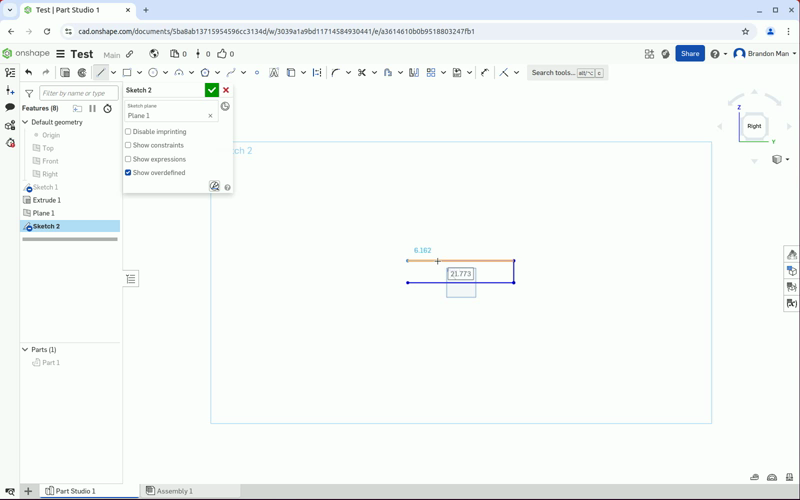
mouse_move(407, 282)
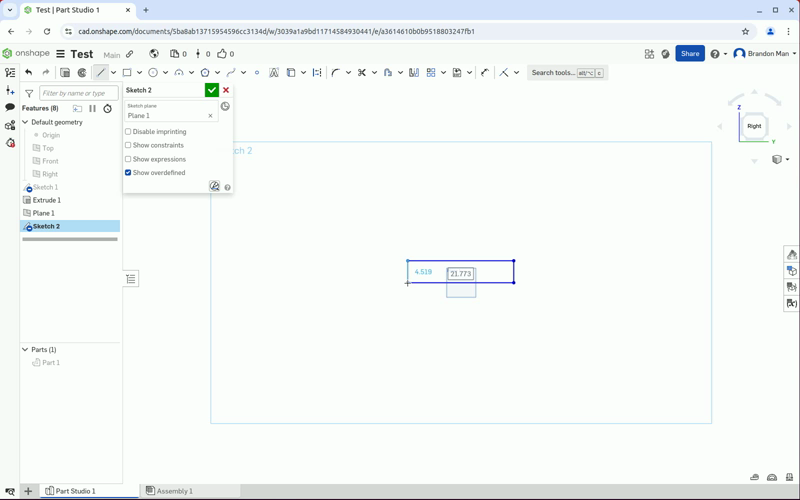
key_up(shift)
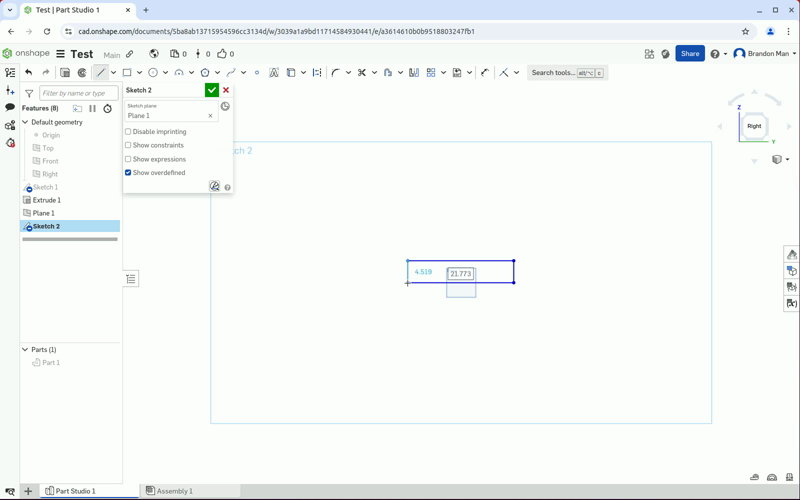
click(407, 282)
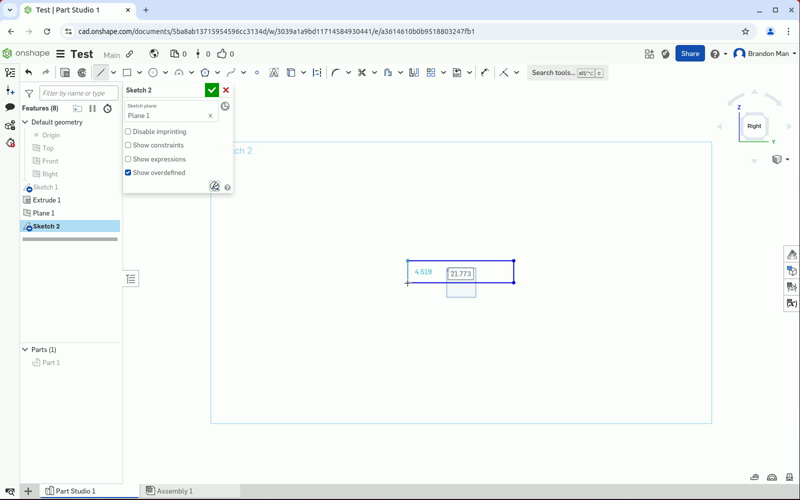
key(esc)
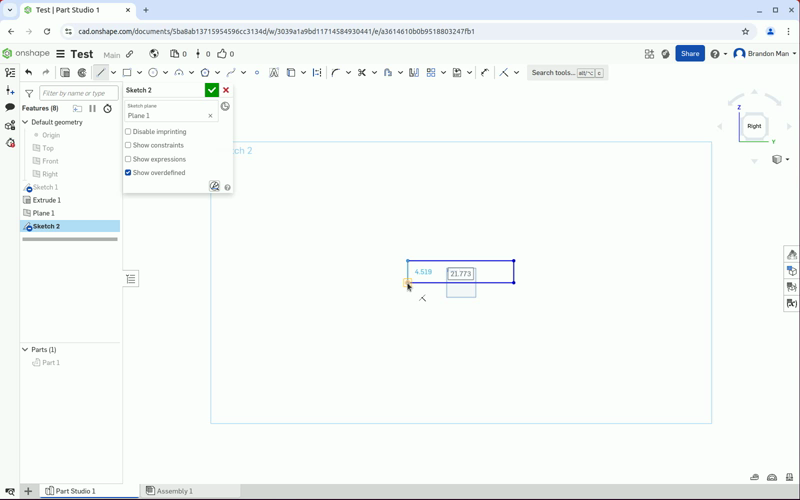
mouse_move(449, 264)
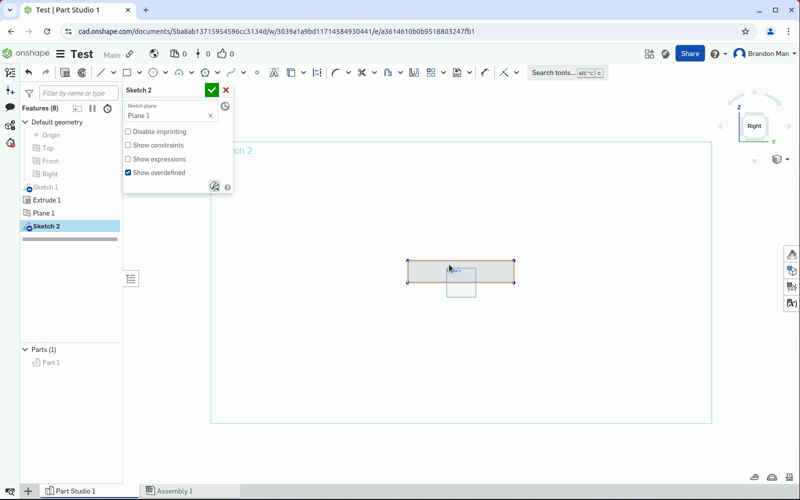
click(449, 264)
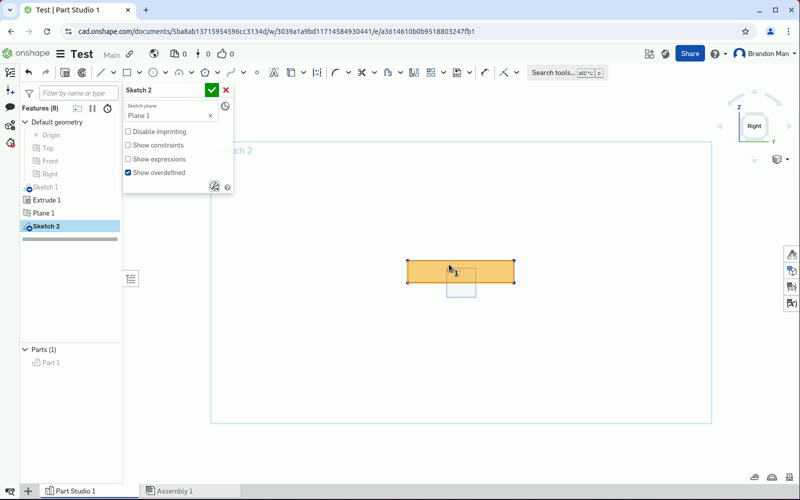
mouse_move(73, 352)
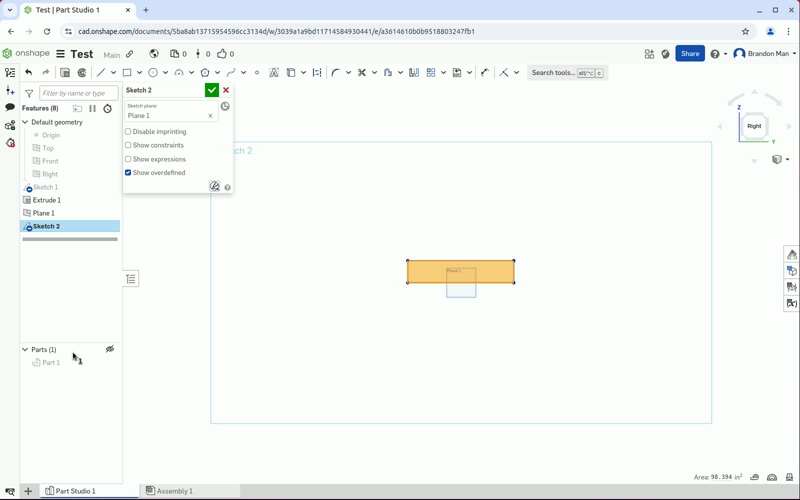
key(shift+y)
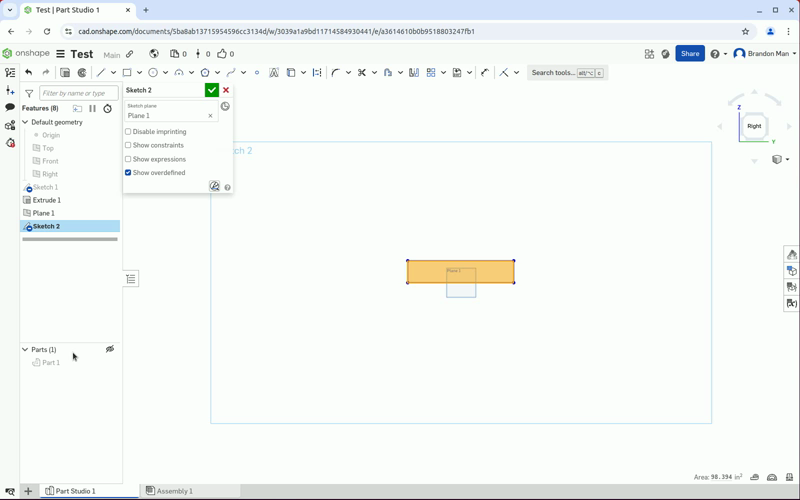
key(shift+e)
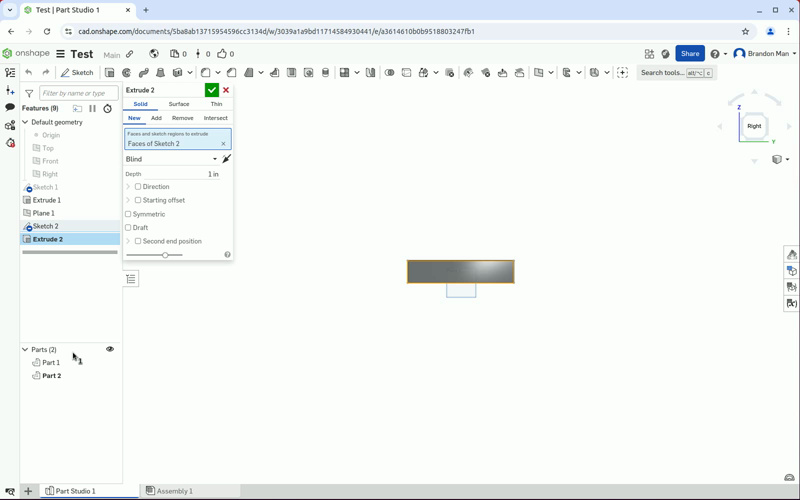
mouse_move(143, 106)
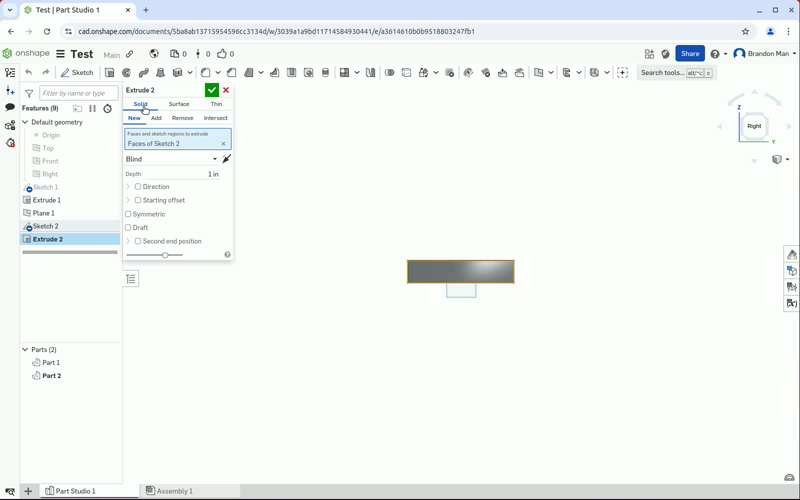
click(143, 106)
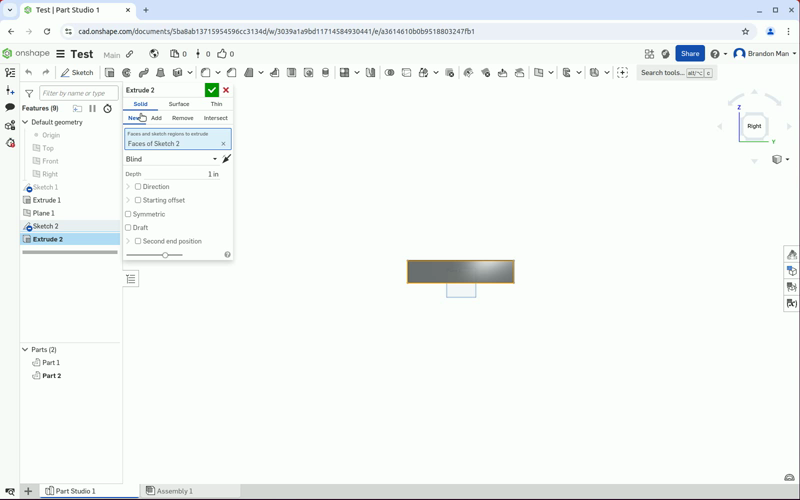
mouse_move(137, 120)
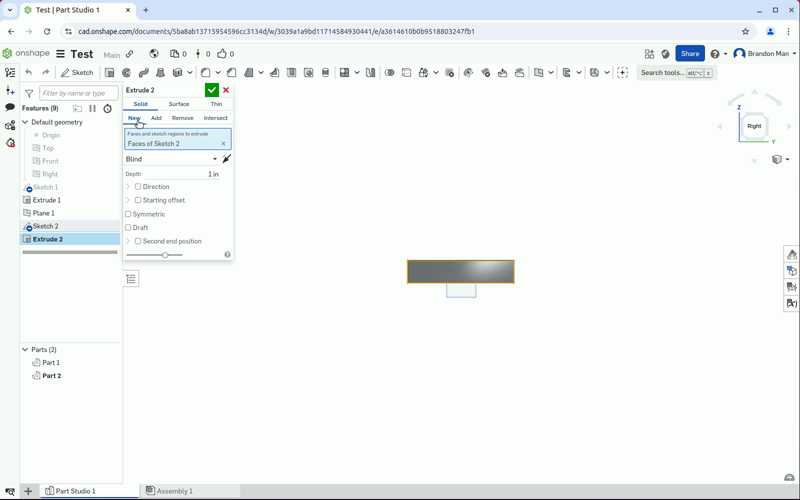
click(137, 120)
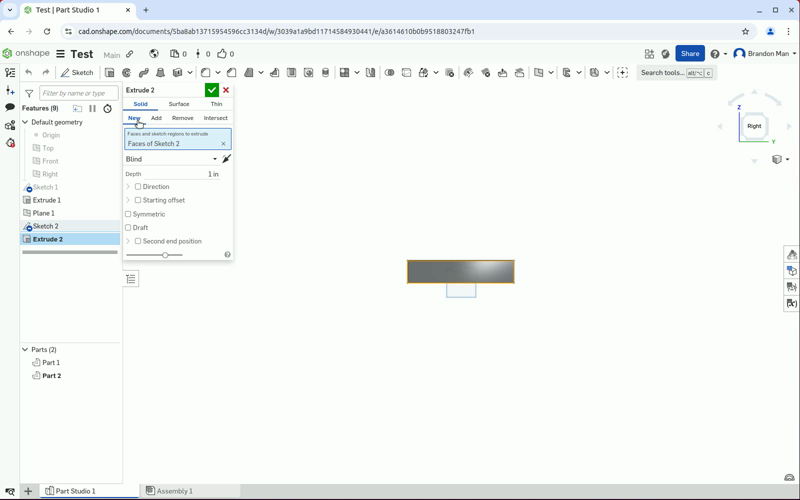
key(tab, 4)
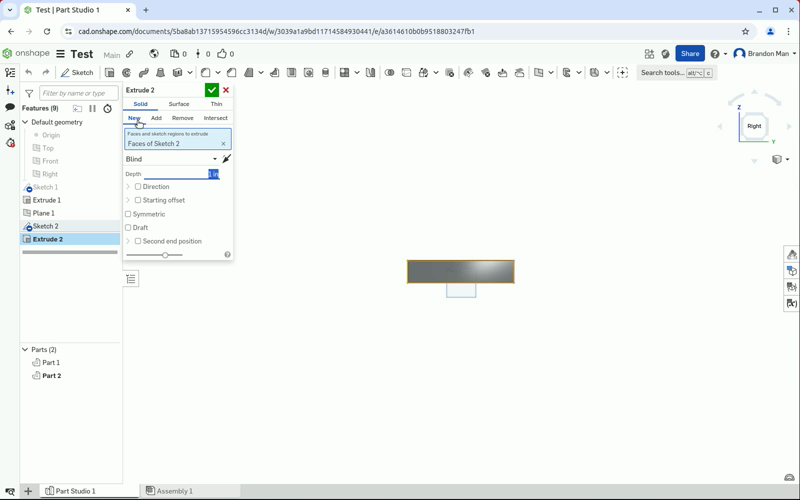
text(0.722)
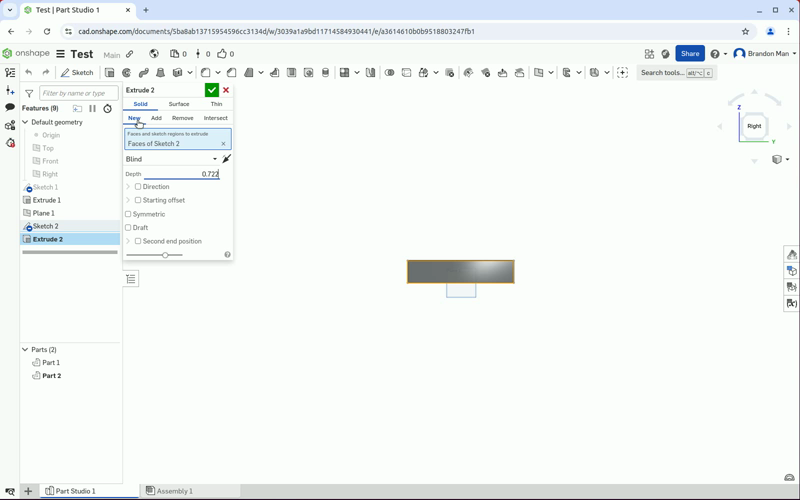
key(enter)
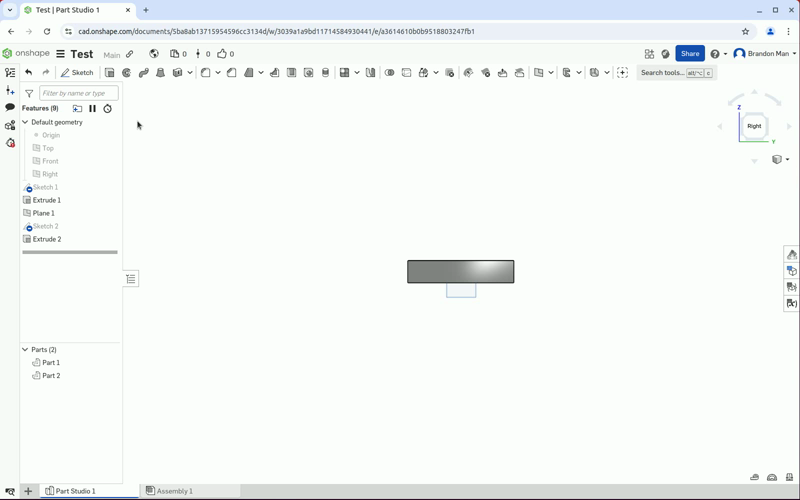
key(shift+h)
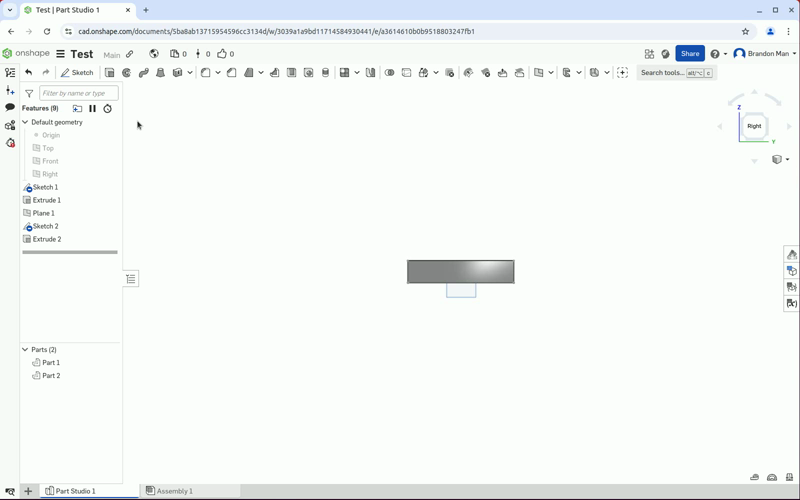
key(shift+h)
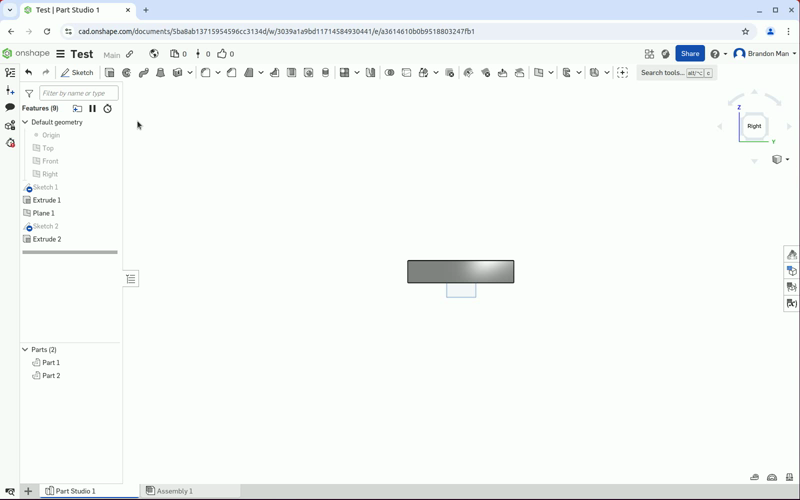
mouse_move(73, 189)
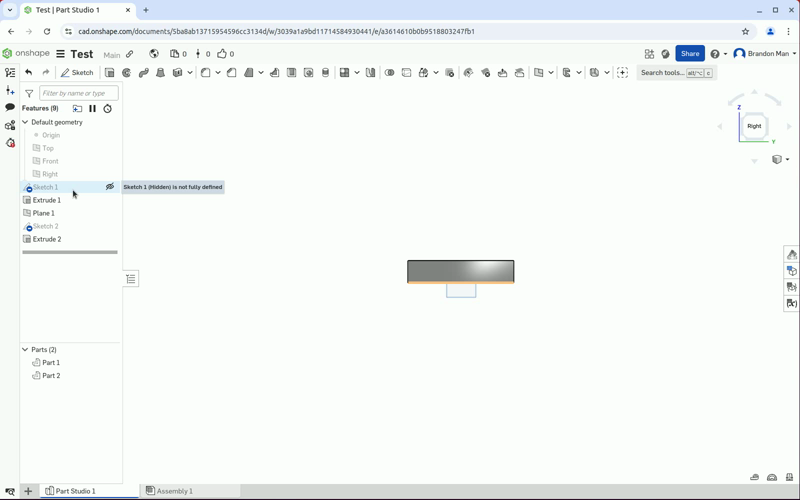
click(73, 189)
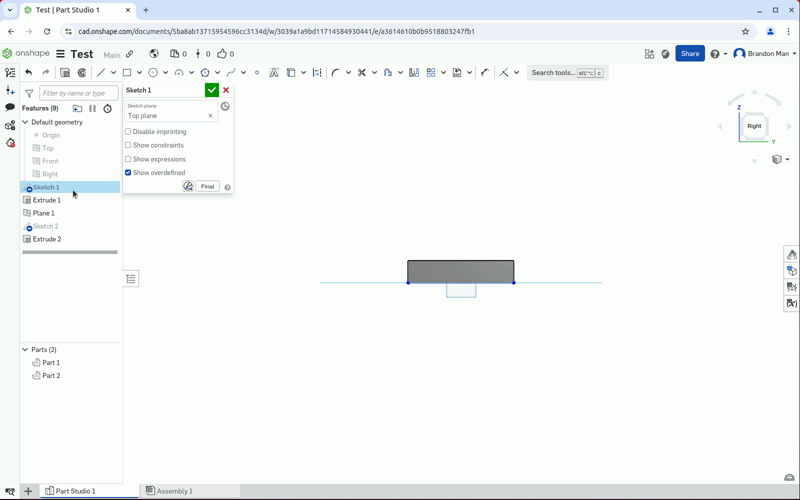
mouse_move(229, 92)
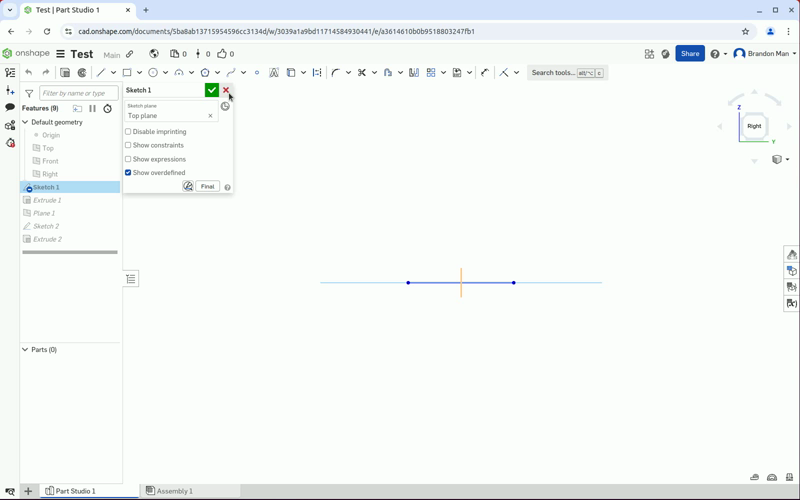
click(229, 92)
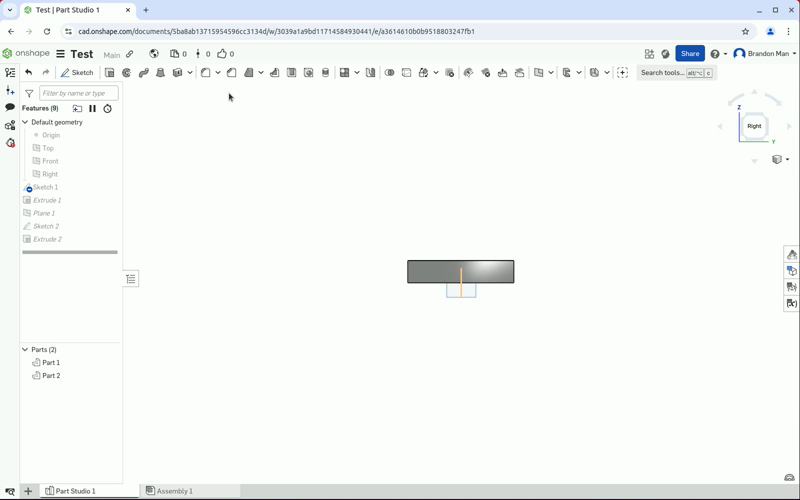
key(shift+s)
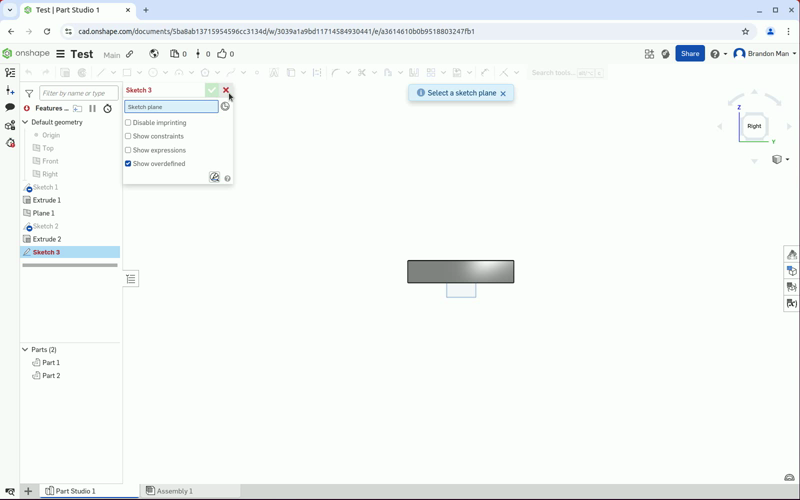
mouse_move(73, 215)
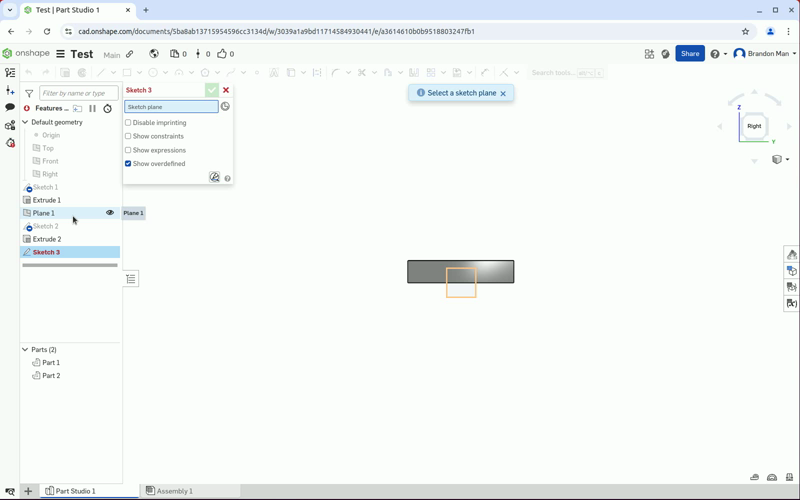
click(73, 215)
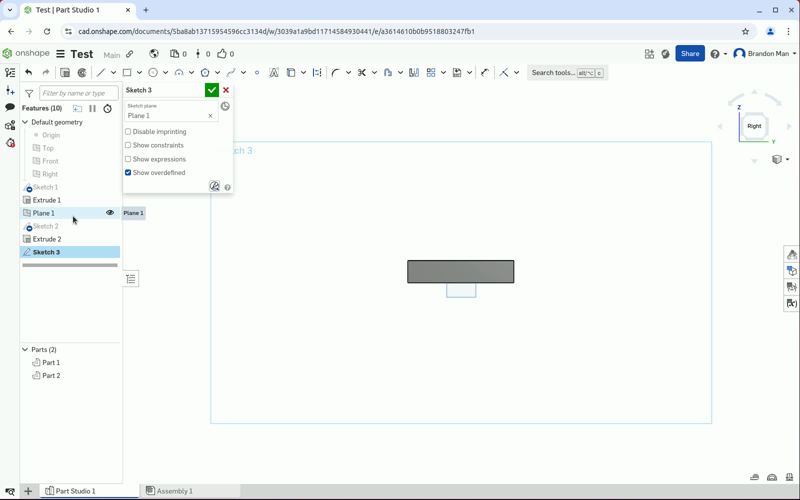
mouse_move(73, 352)
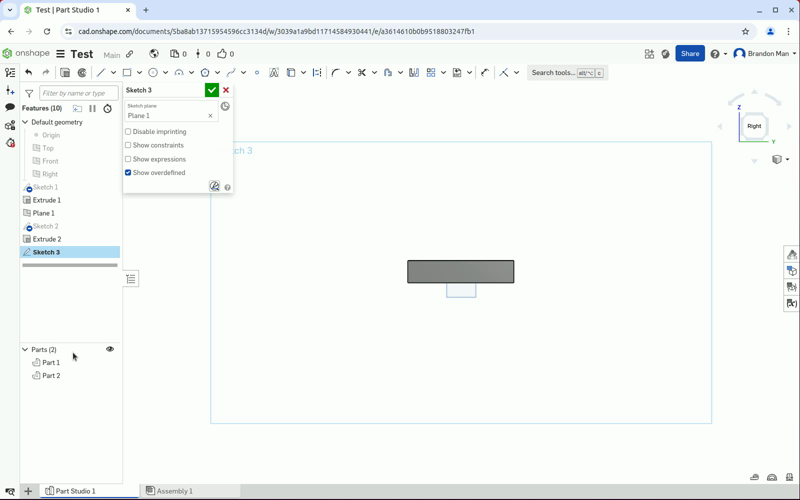
key(y)
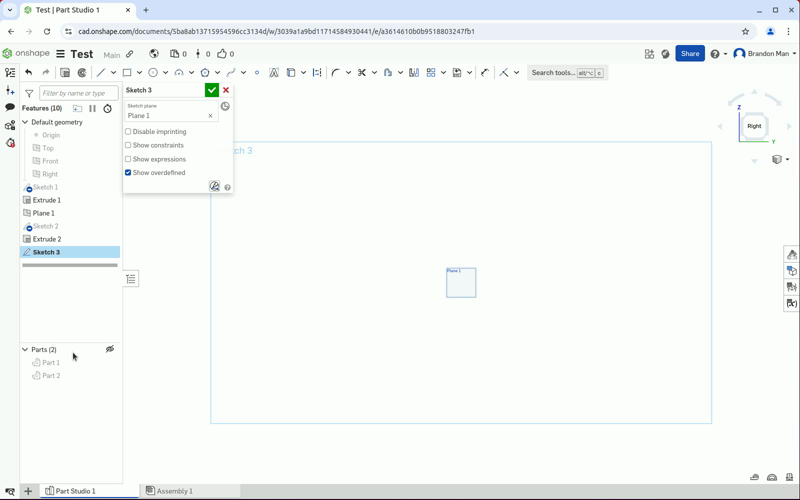
key(l)
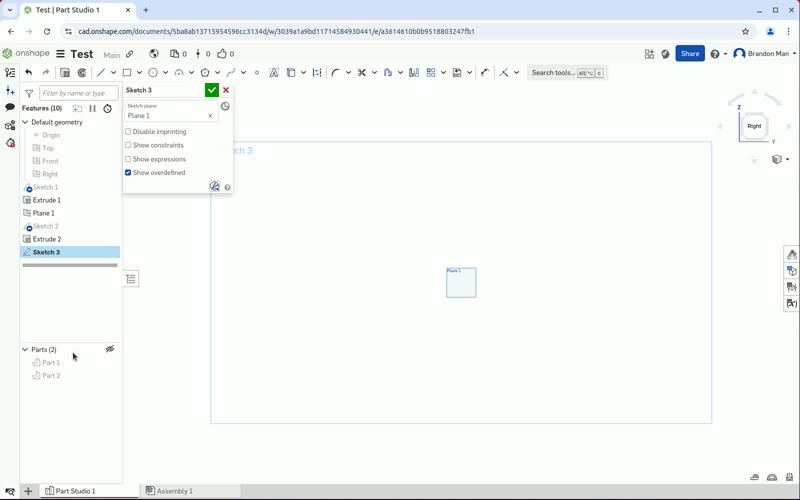
key_down(shift)
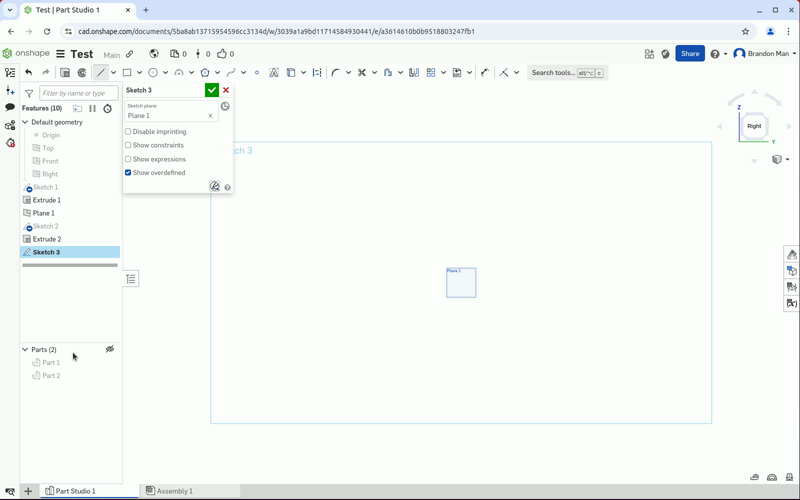
mouse_move(407, 260)
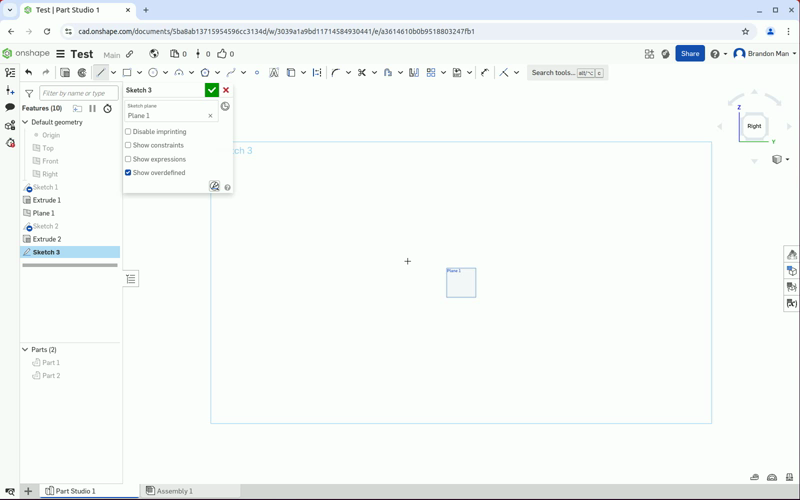
click(407, 260)
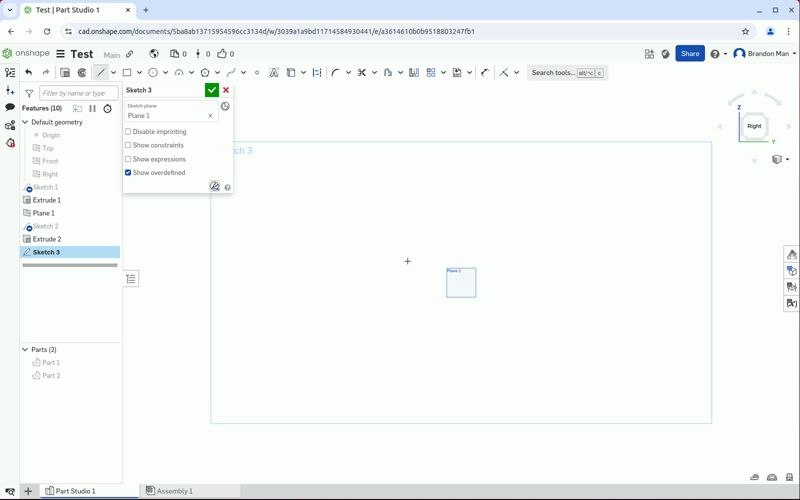
key_up(shift)
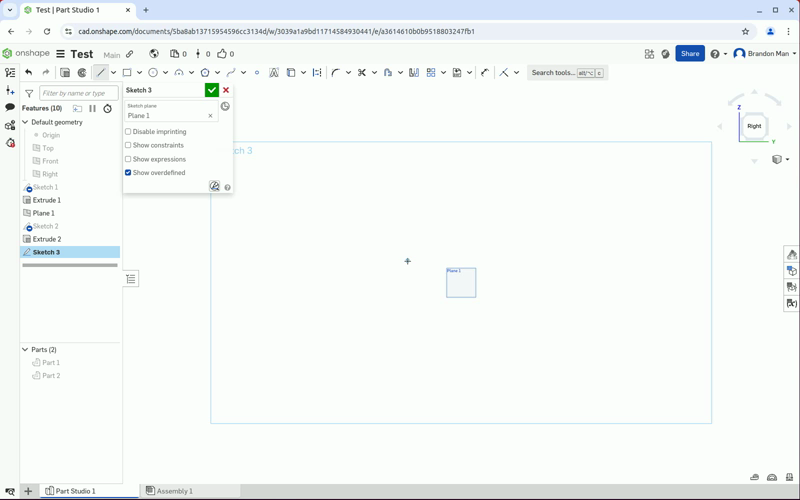
key_down(shift)
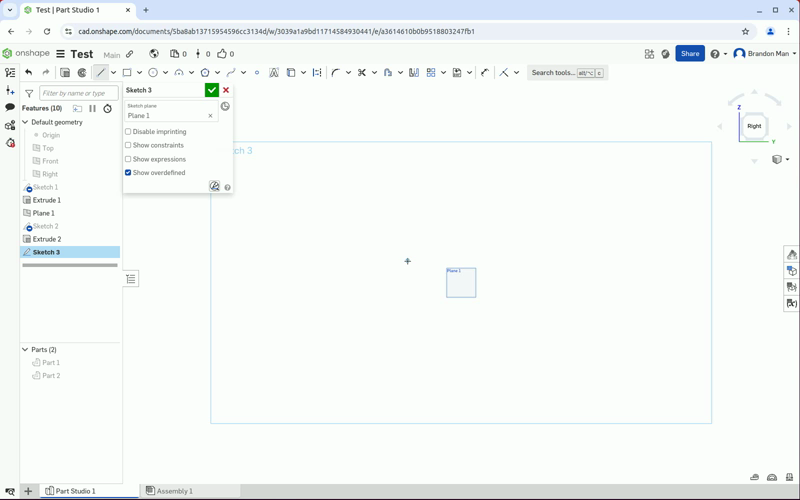
mouse_move(513, 260)
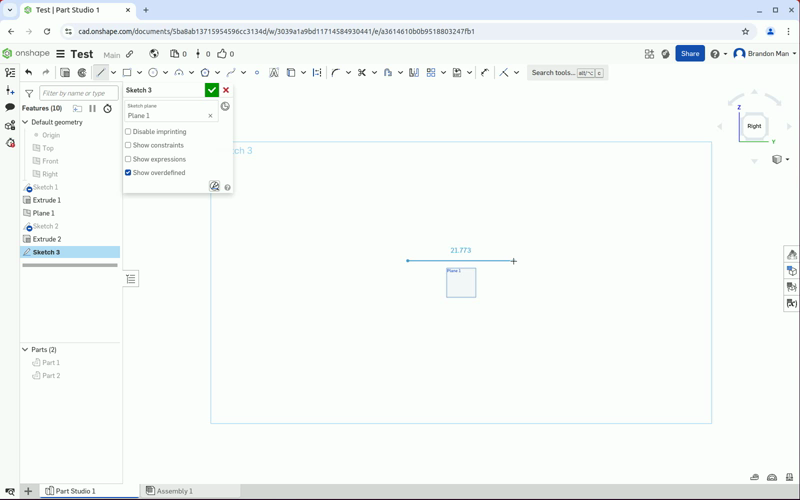
click(513, 260)
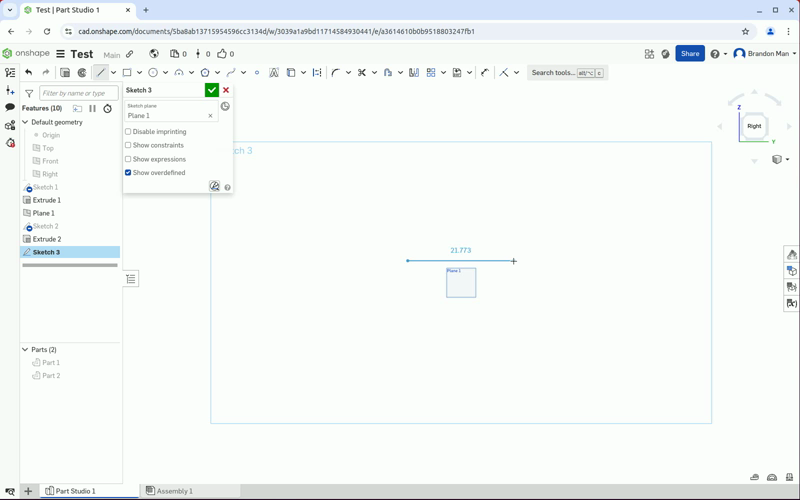
key_up(shift)
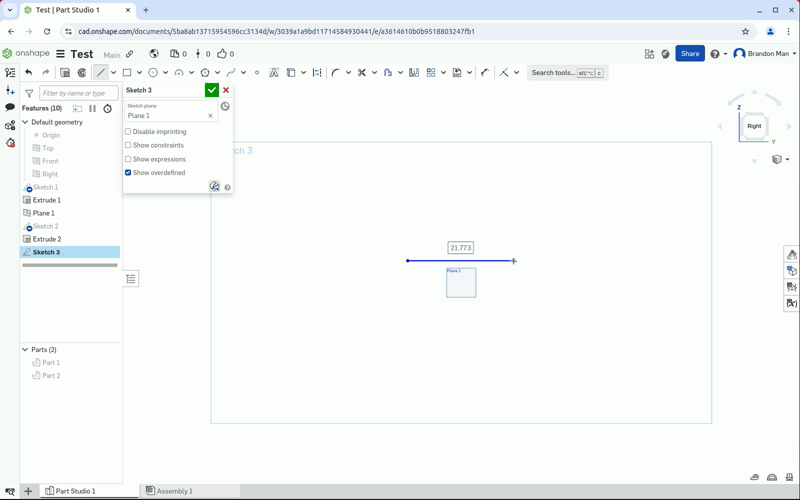
key_down(shift)
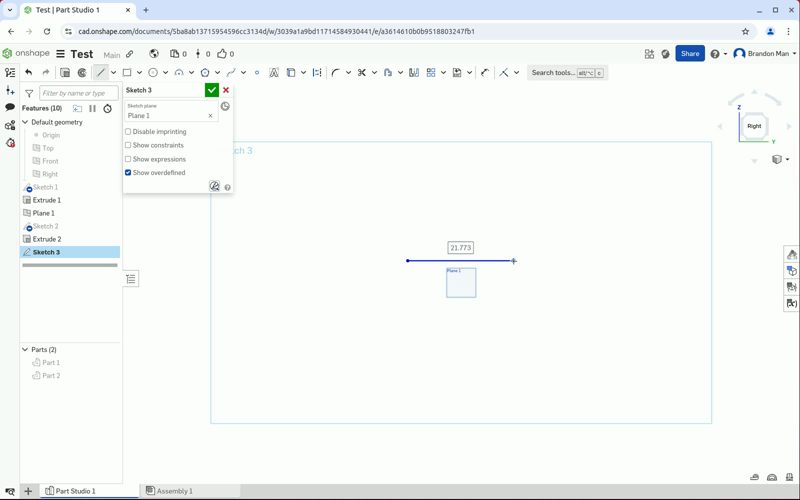
mouse_move(543, 260)
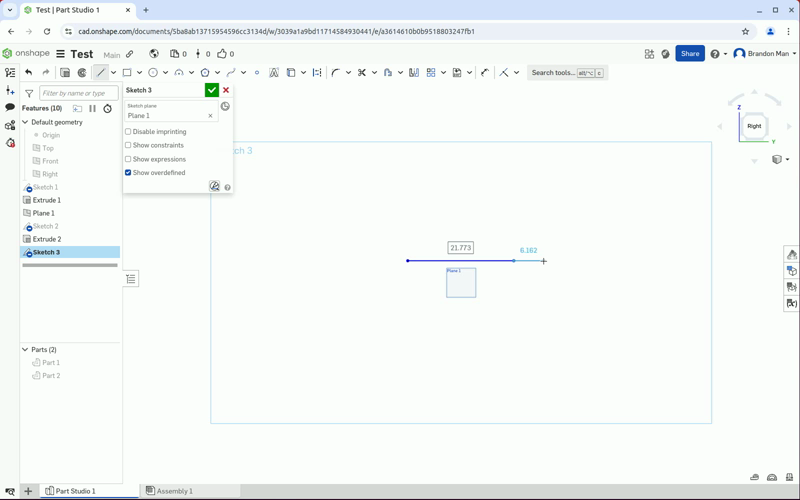
mouse_move(513, 257)
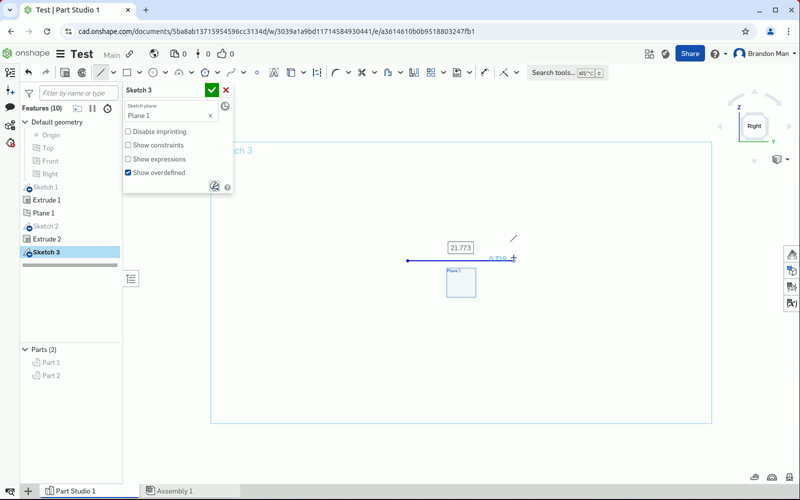
scroll(6)
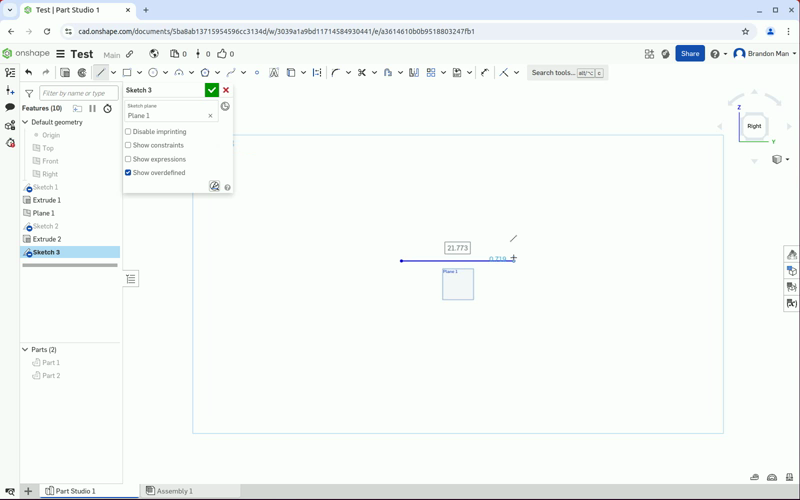
scroll(6)
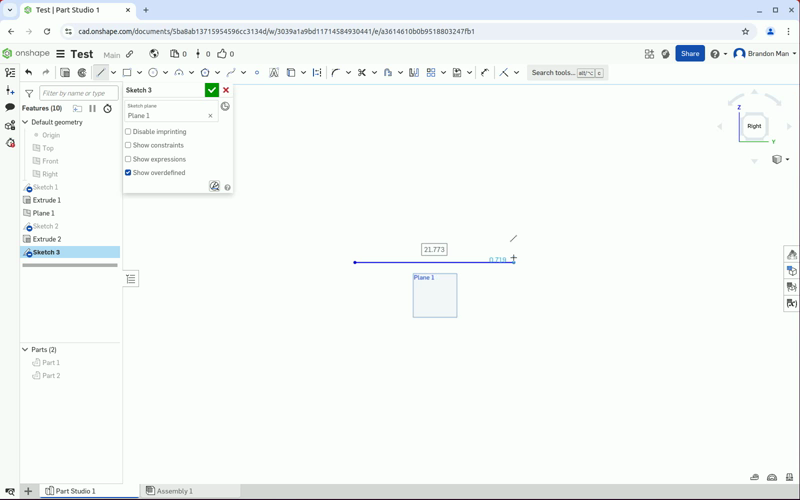
scroll(6)
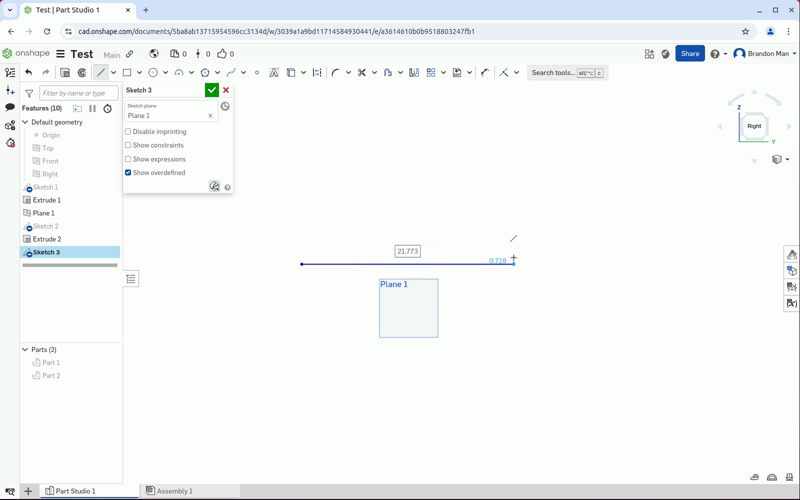
scroll(6)
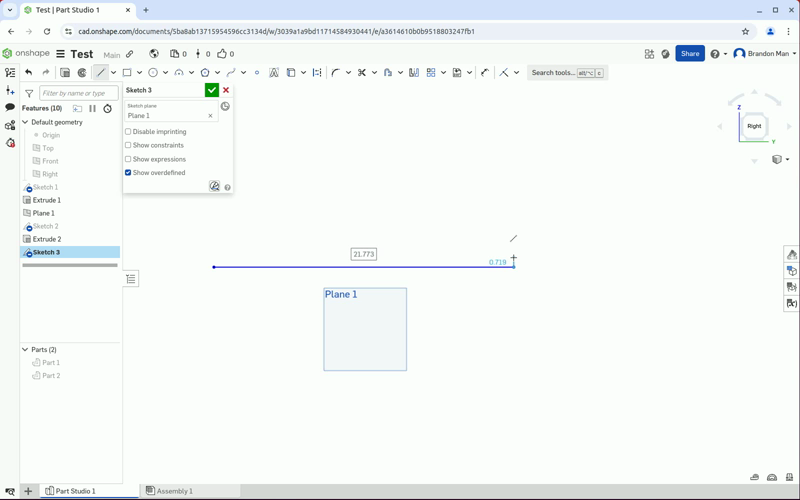
scroll(6)
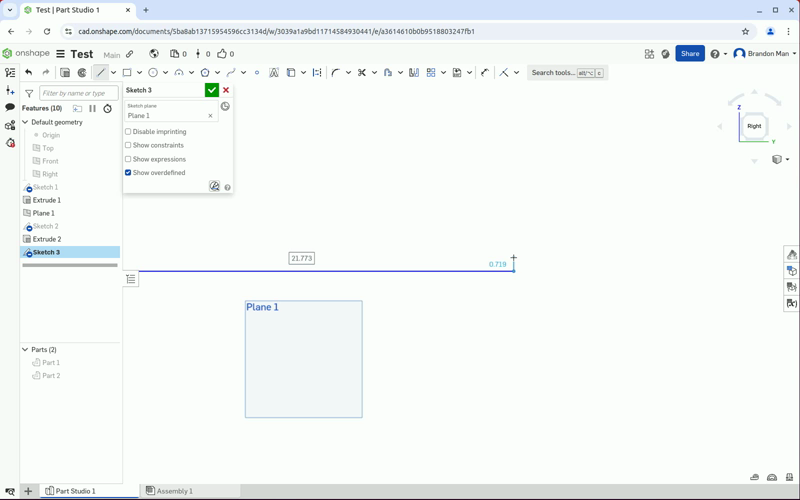
scroll(6)
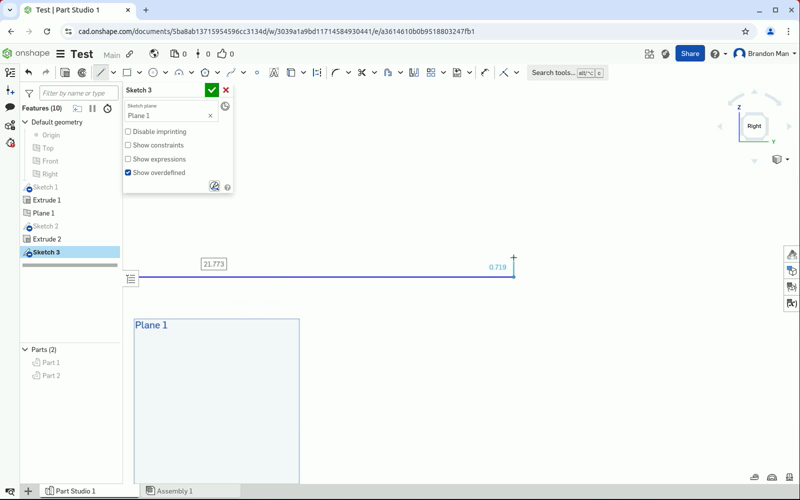
scroll(6)
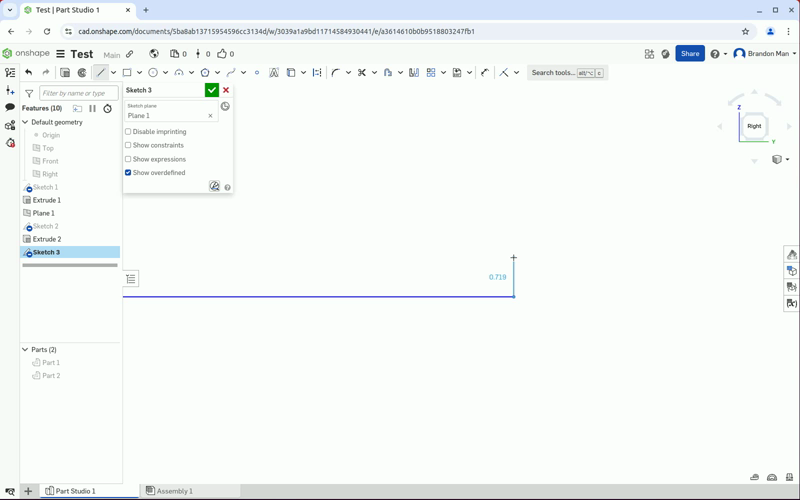
click(513, 257)
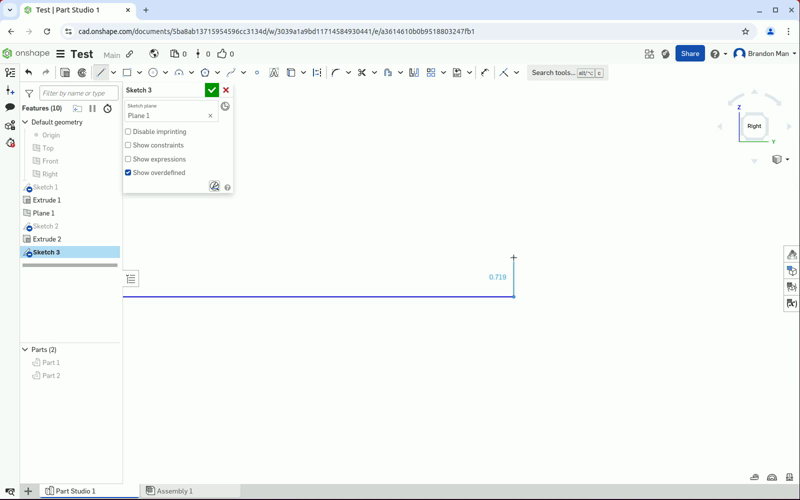
scroll(-6)
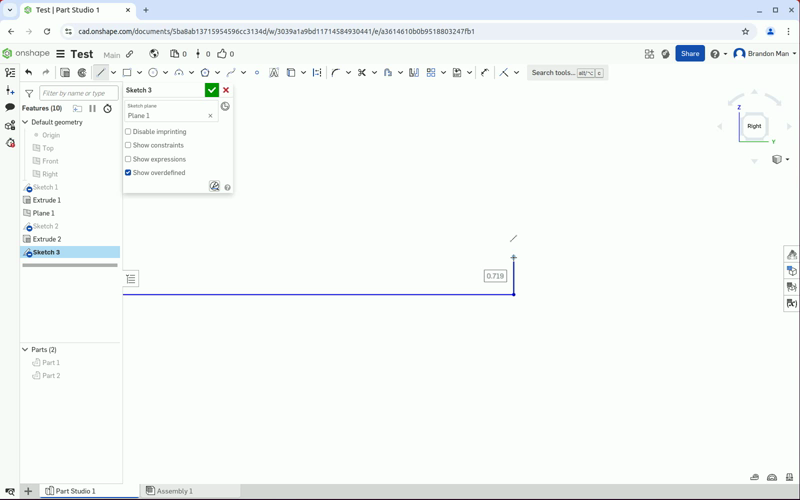
scroll(-6)
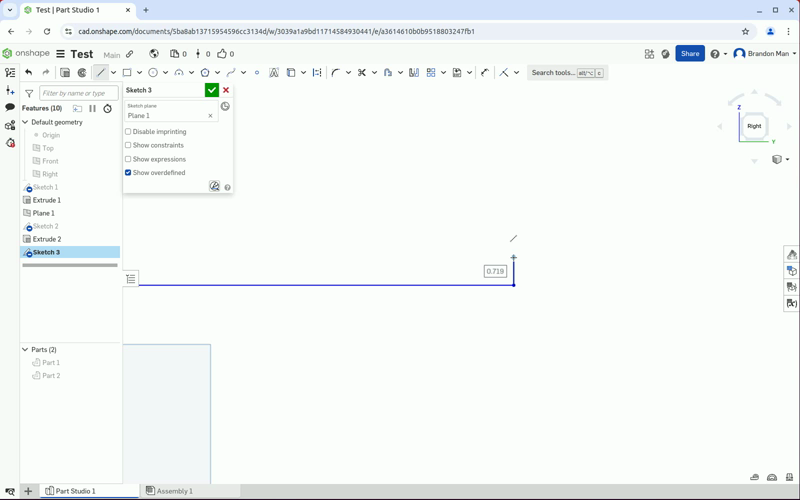
scroll(-6)
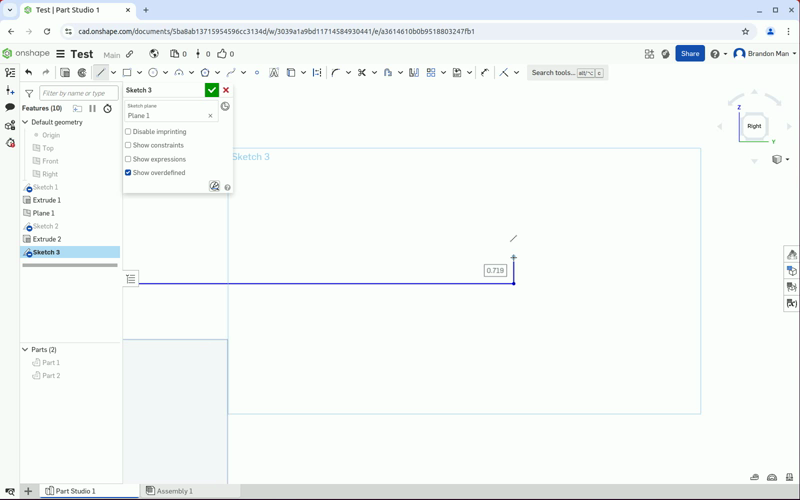
scroll(-6)
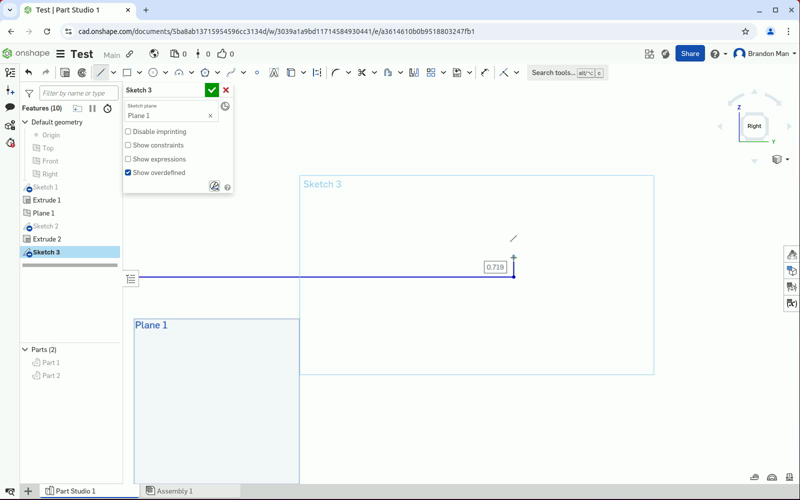
scroll(-6)
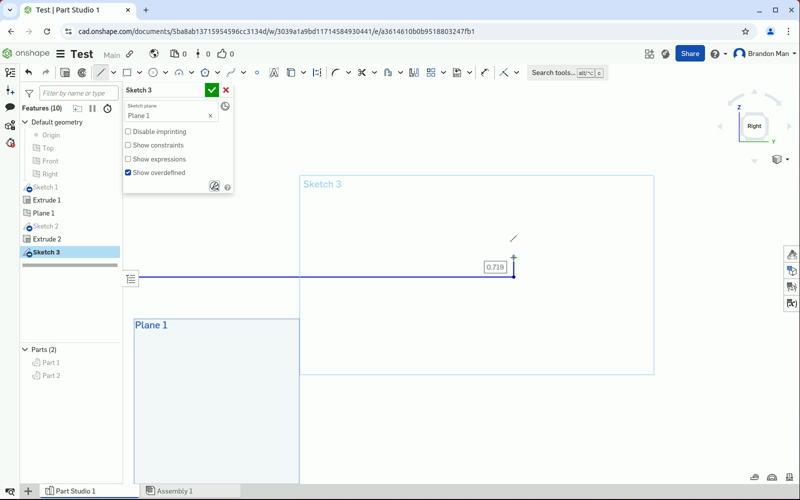
scroll(-6)
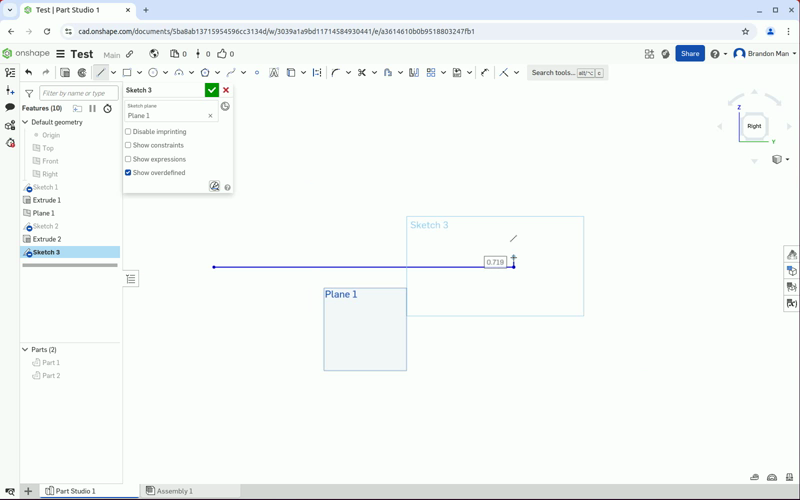
scroll(-6)
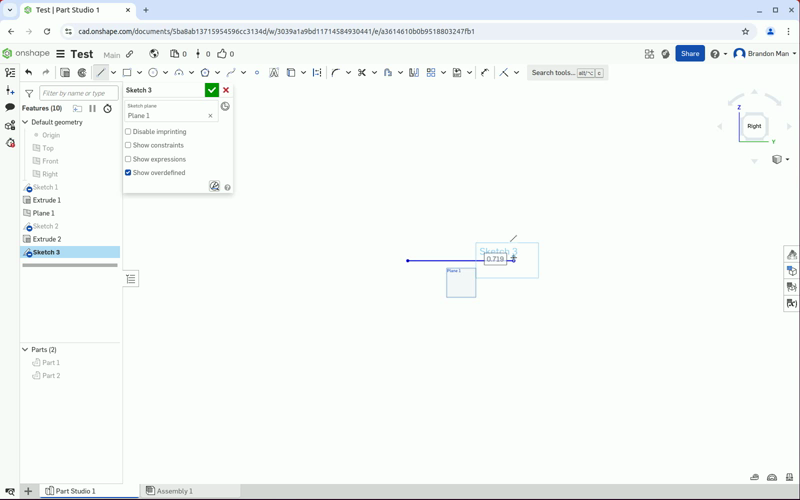
key_up(shift)
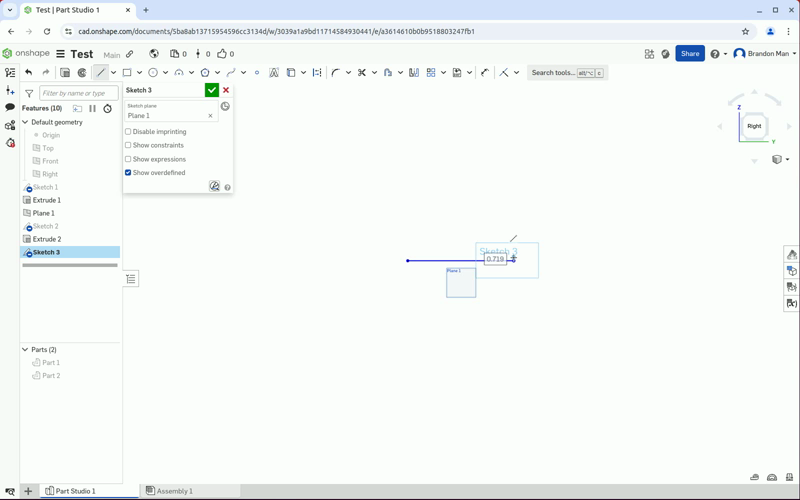
key_down(shift)
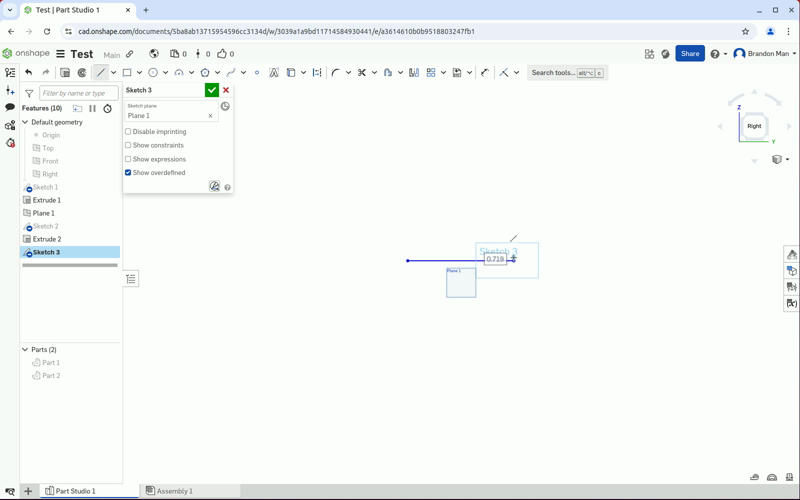
mouse_move(407, 257)
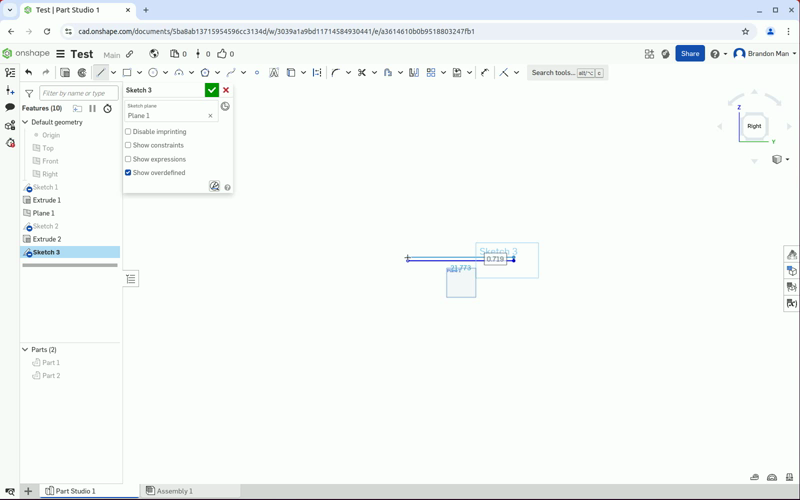
scroll(6)
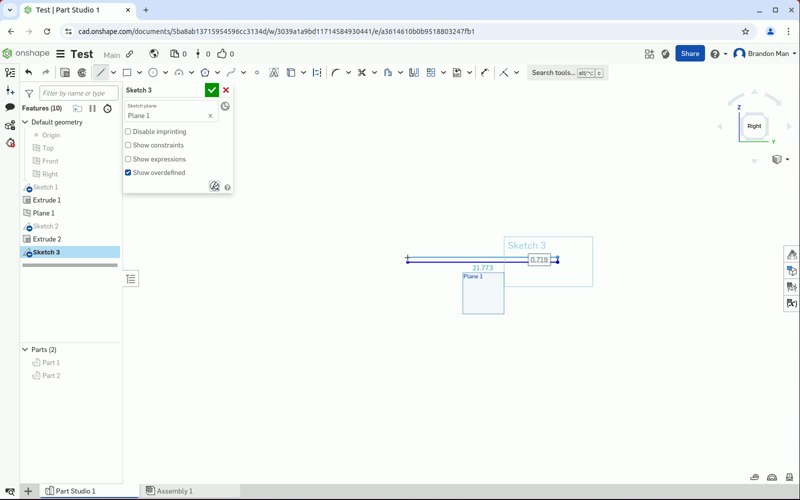
scroll(6)
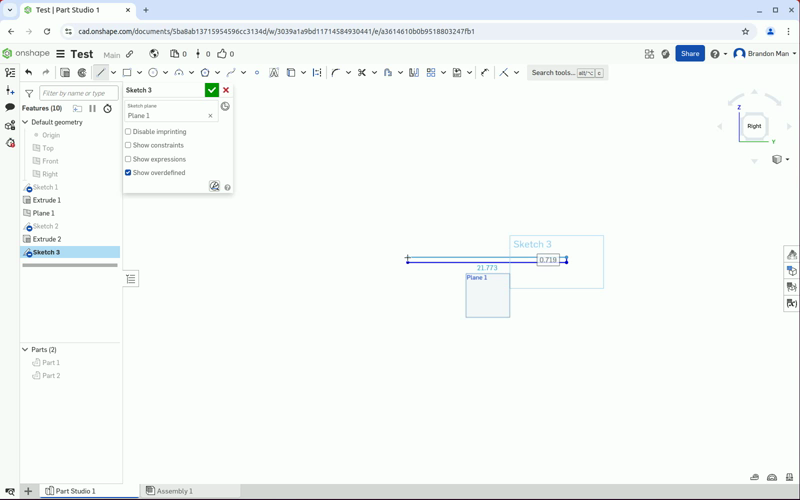
scroll(6)
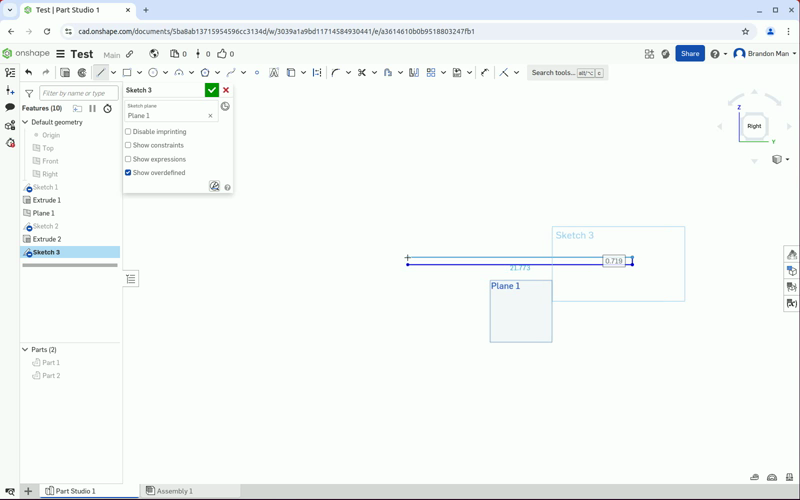
scroll(6)
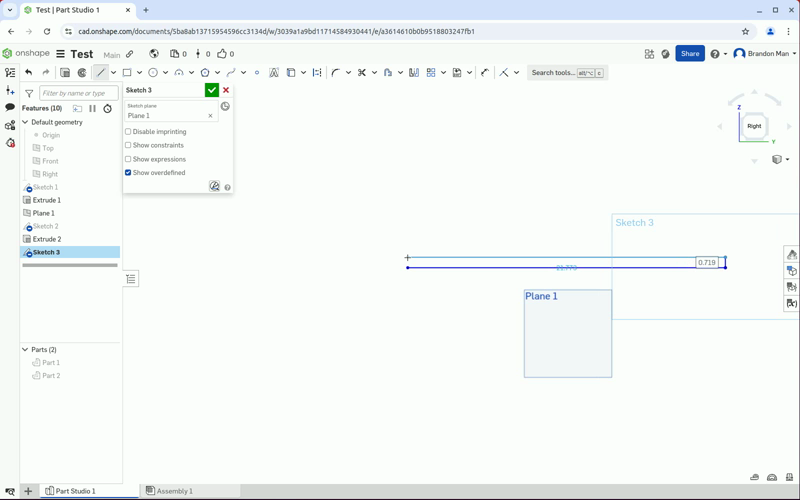
scroll(6)
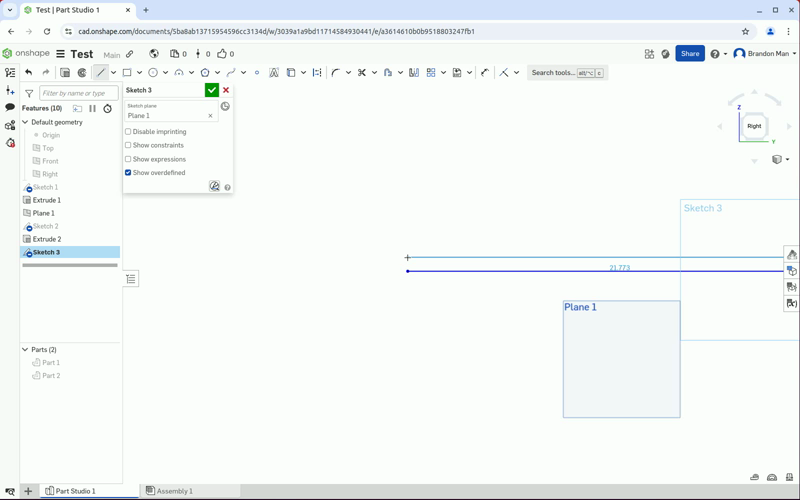
scroll(6)
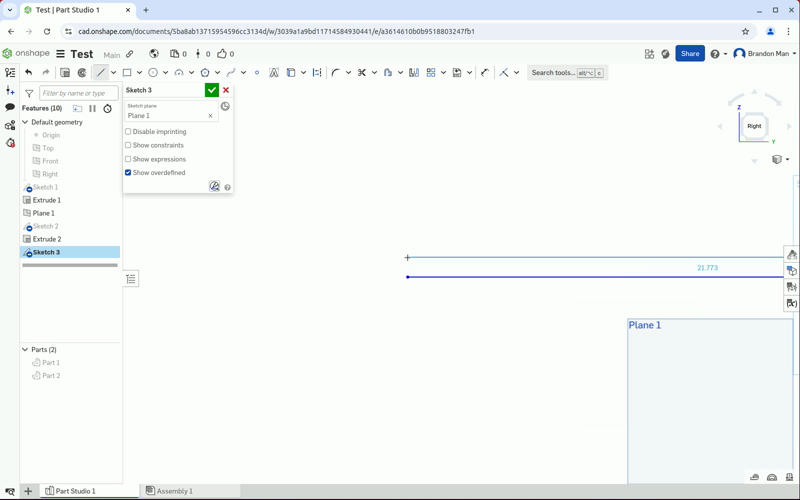
scroll(6)
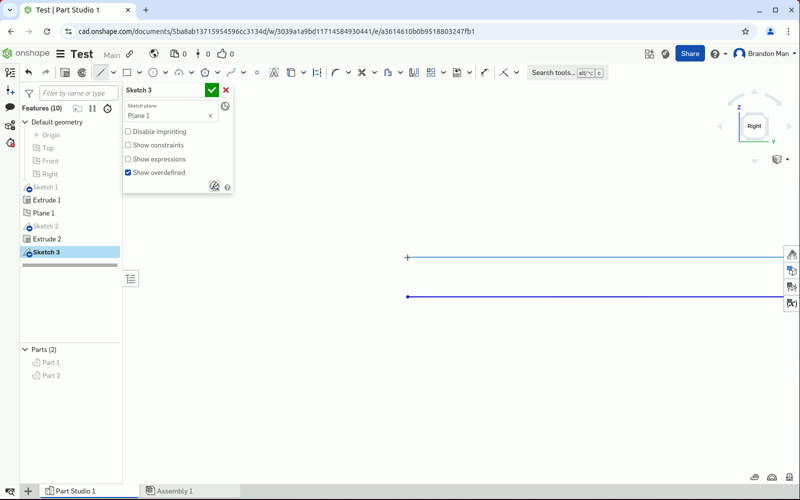
click(407, 257)
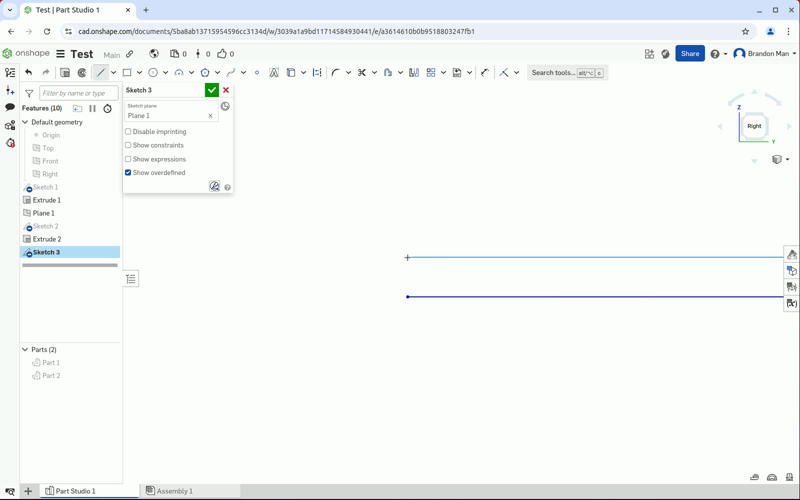
scroll(-6)
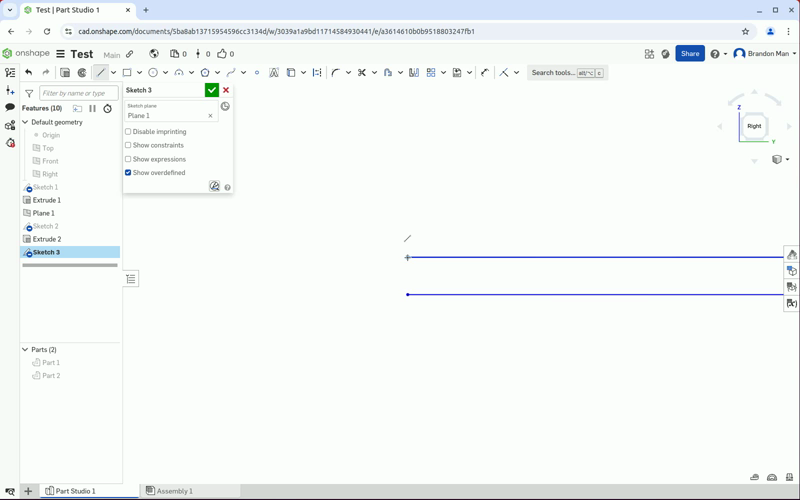
scroll(-6)
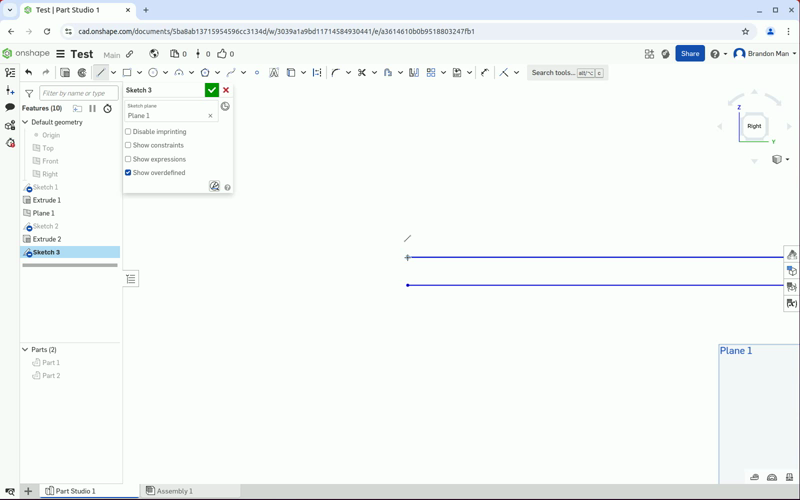
scroll(-6)
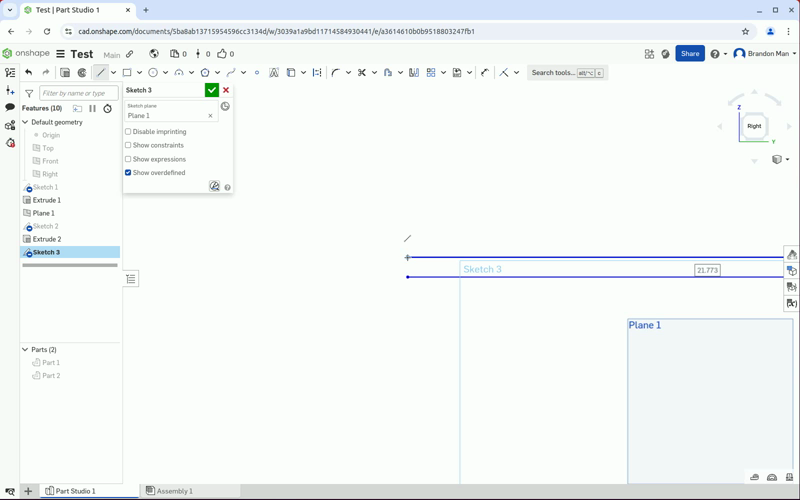
scroll(-6)
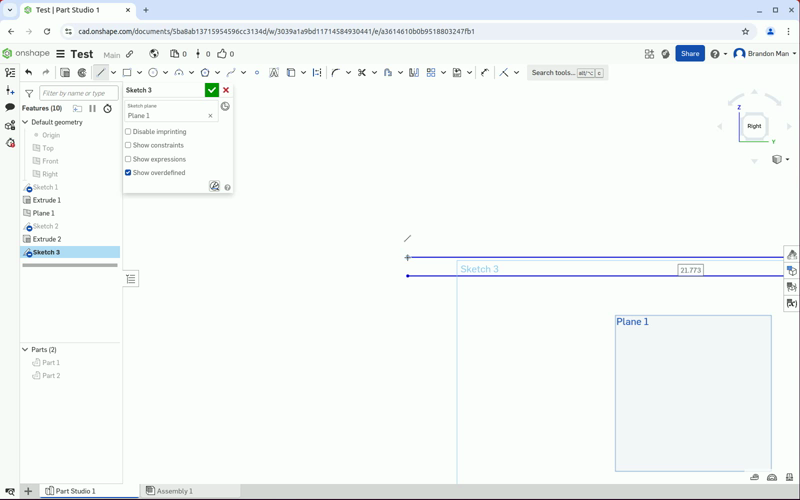
scroll(-6)
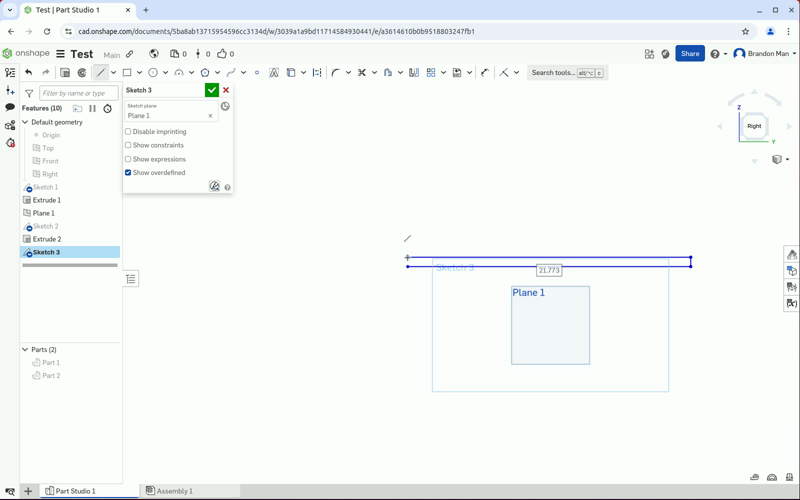
scroll(-6)
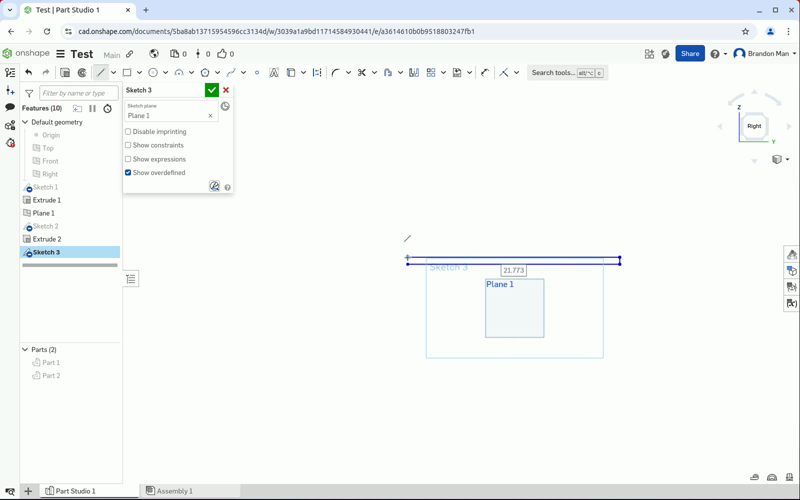
scroll(-6)
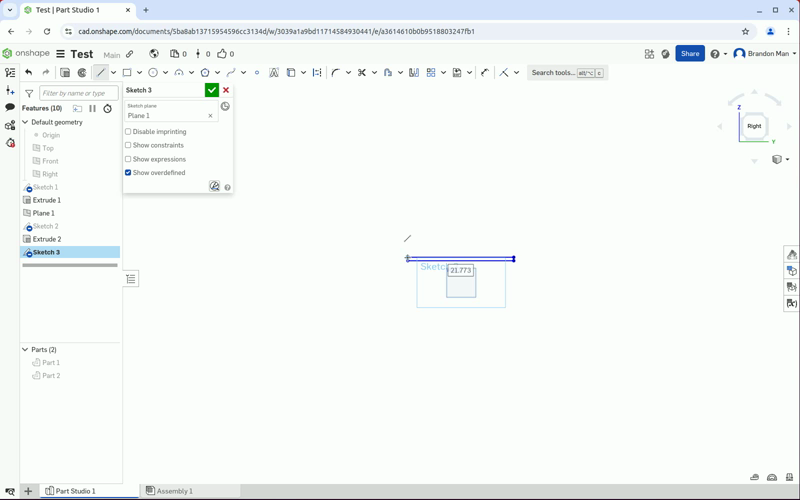
key_up(shift)
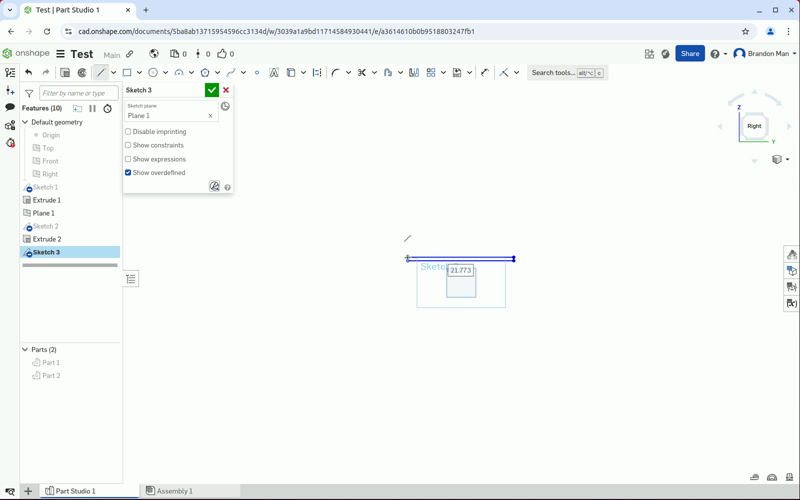
mouse_move(437, 257)
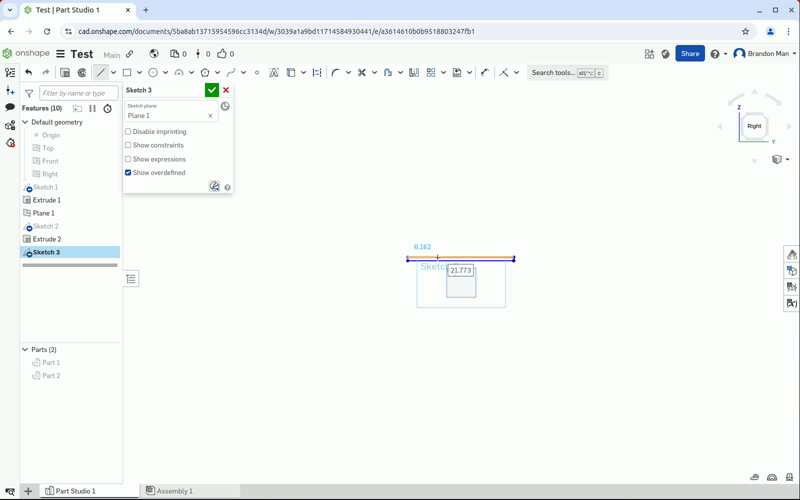
key_down(shift)
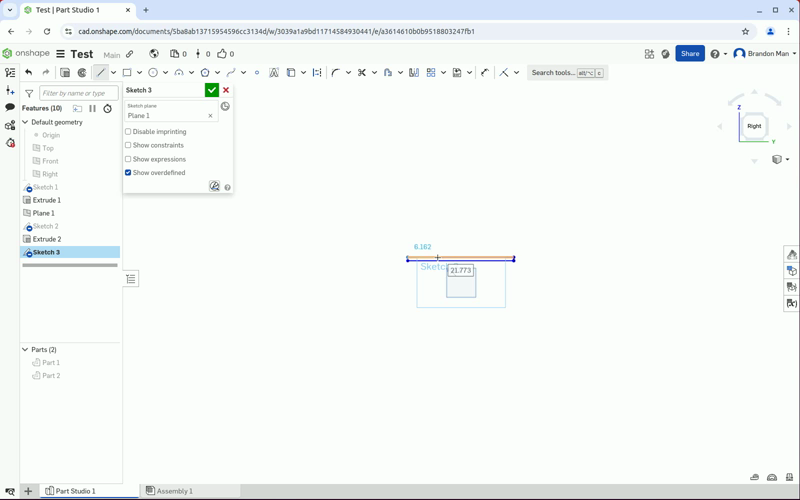
mouse_move(407, 260)
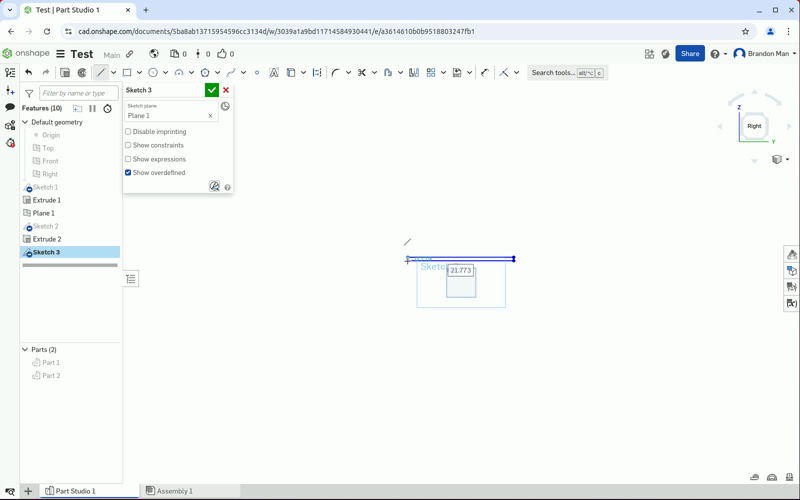
scroll(6)
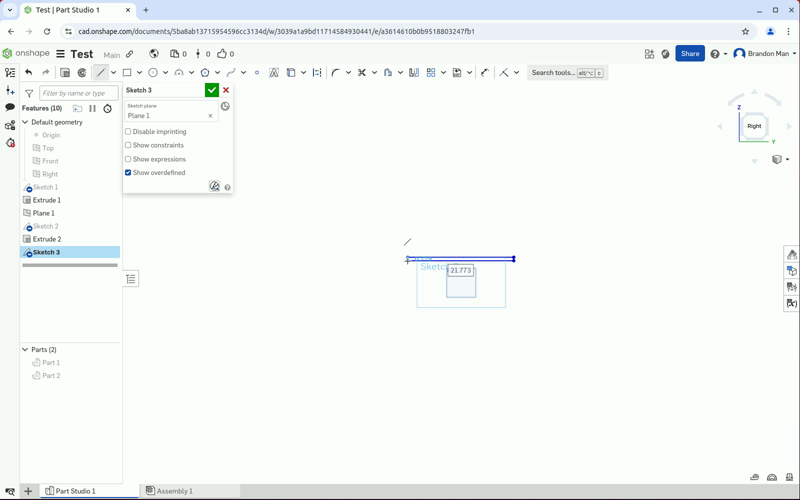
scroll(6)
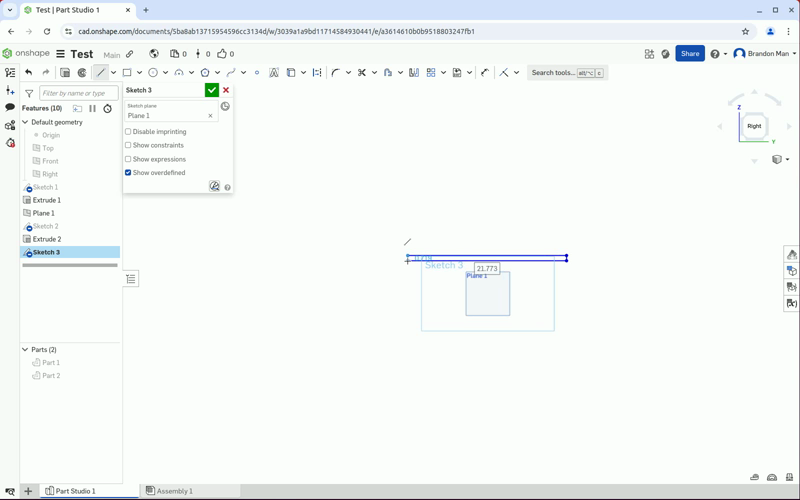
scroll(6)
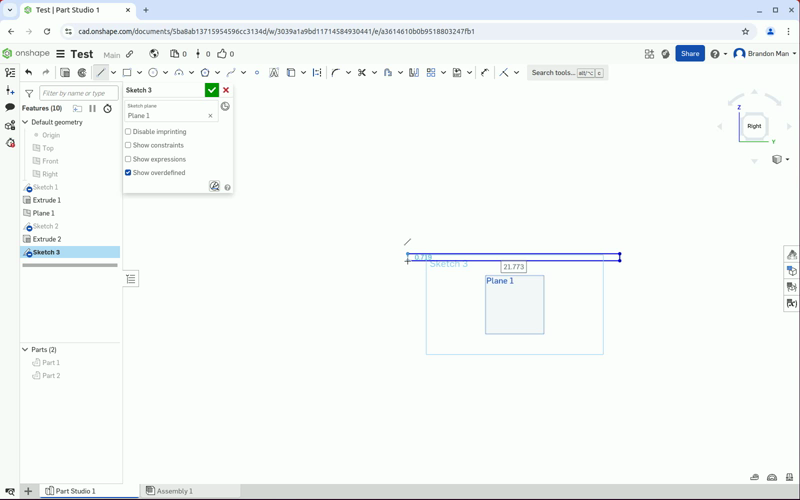
scroll(6)
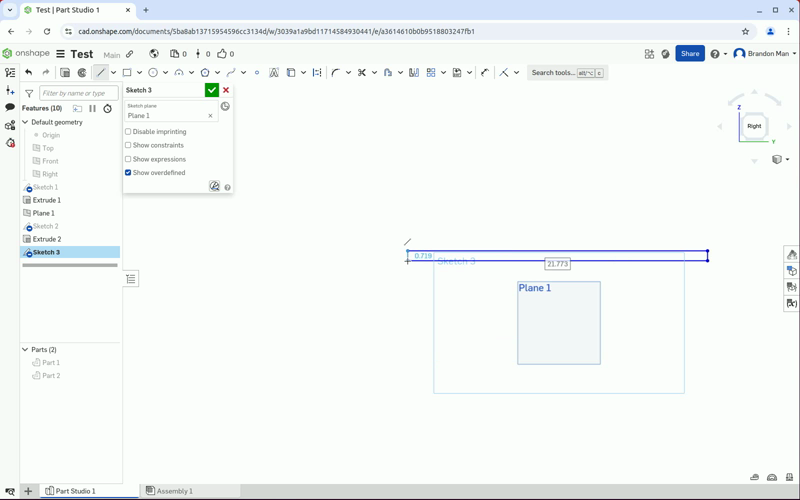
scroll(6)
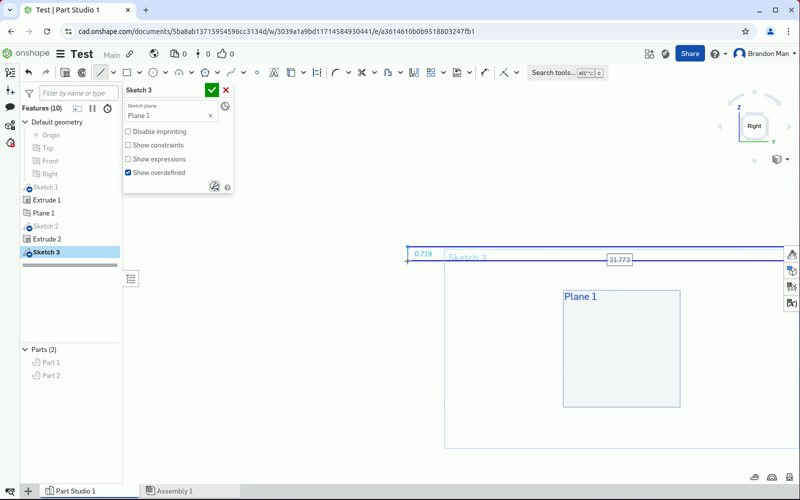
scroll(6)
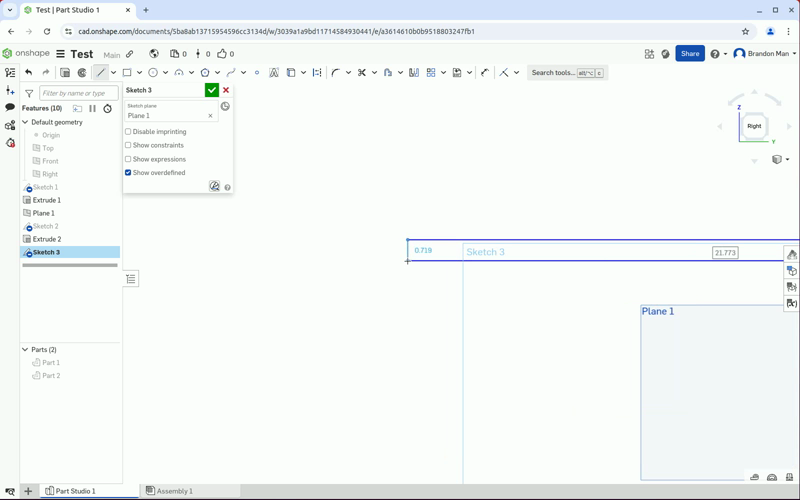
scroll(6)
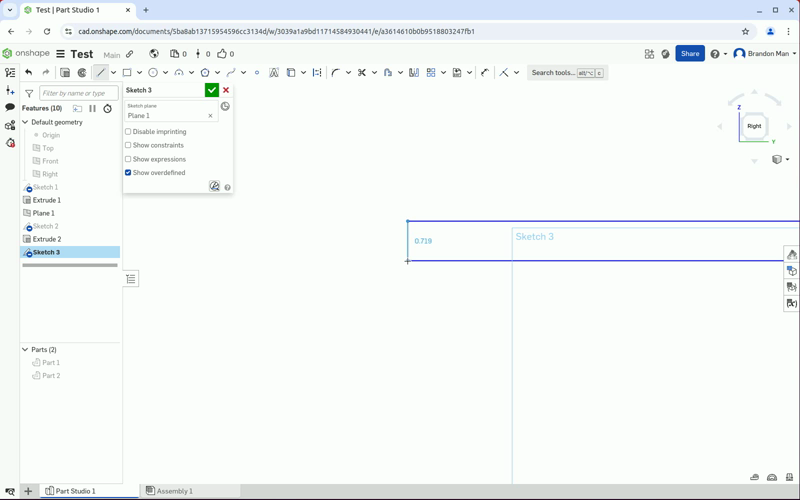
key_up(shift)
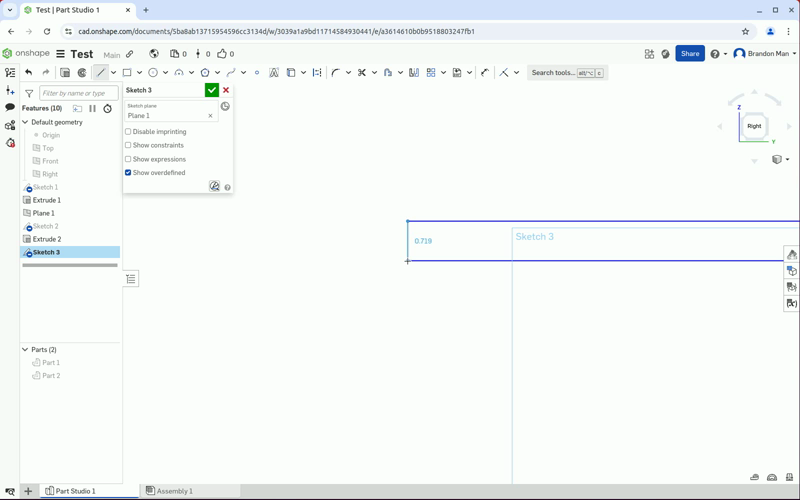
click(407, 260)
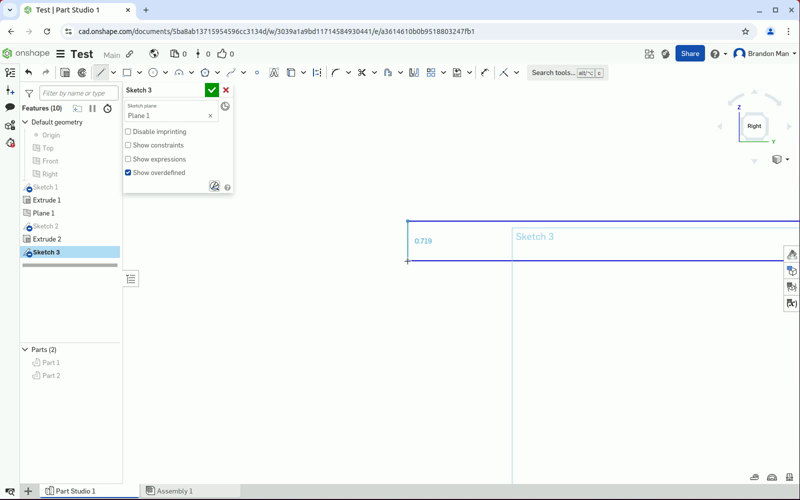
scroll(-6)
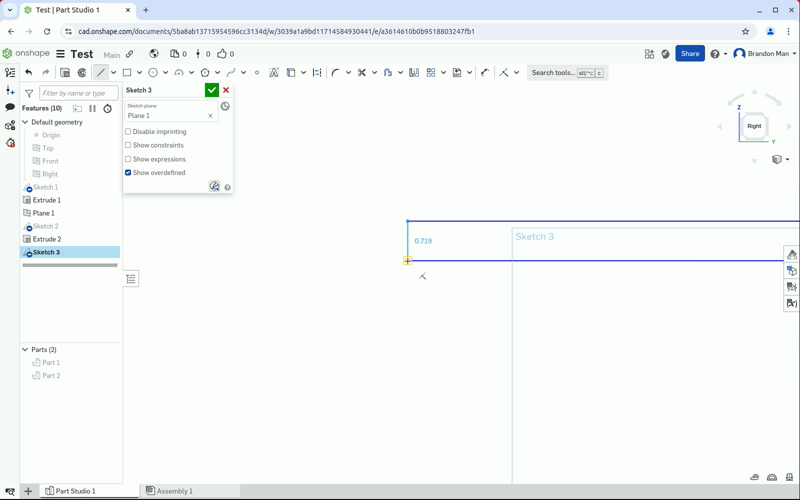
scroll(-6)
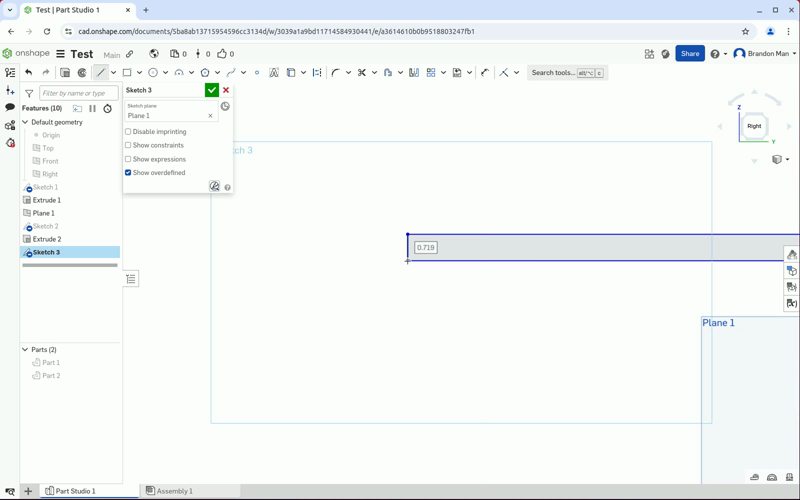
scroll(-6)
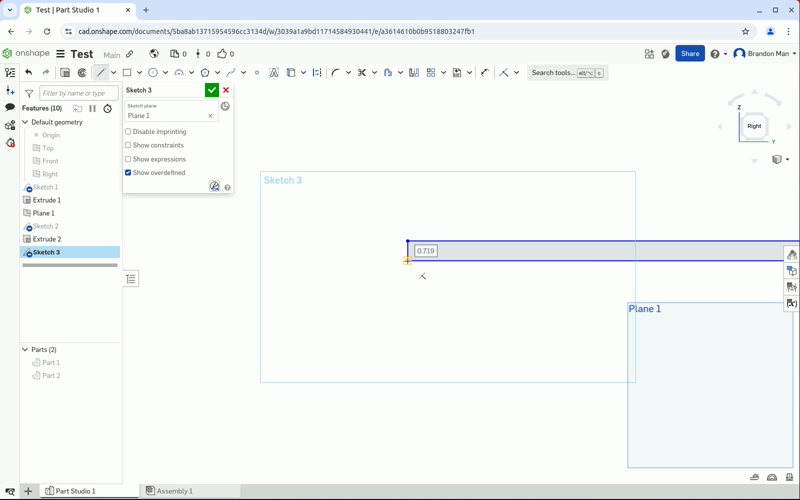
scroll(-6)
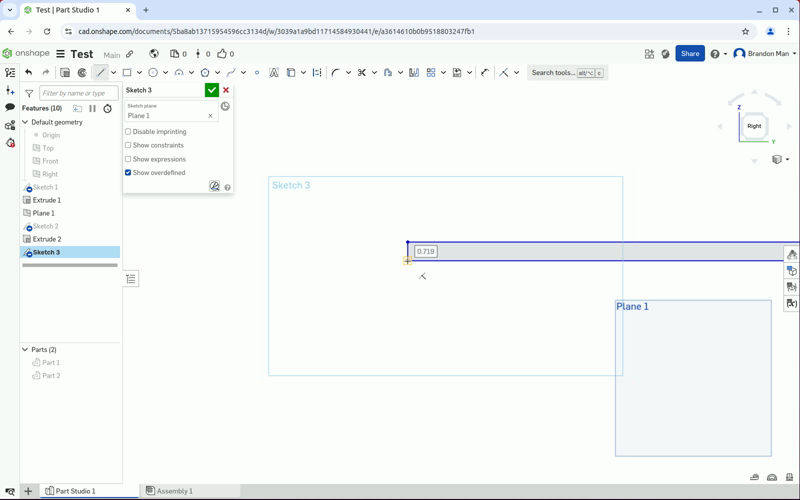
scroll(-6)
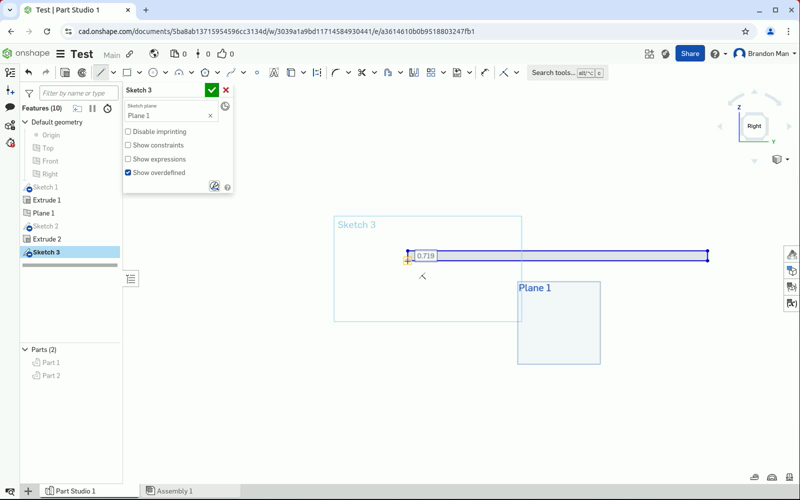
scroll(-6)
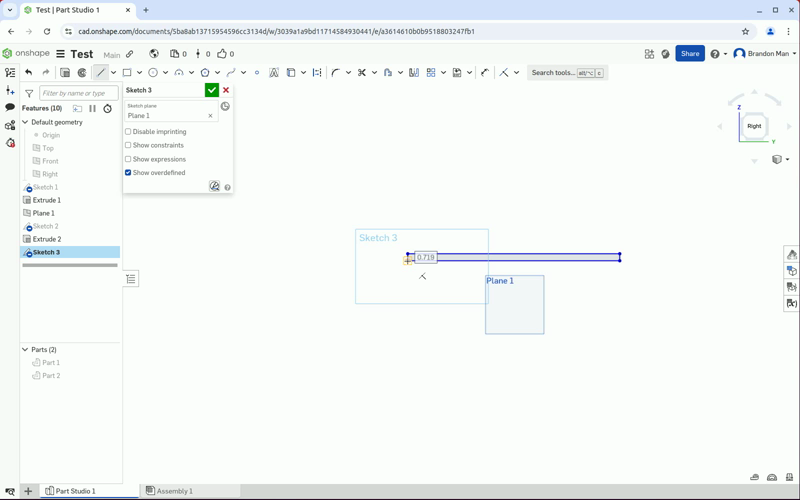
scroll(-6)
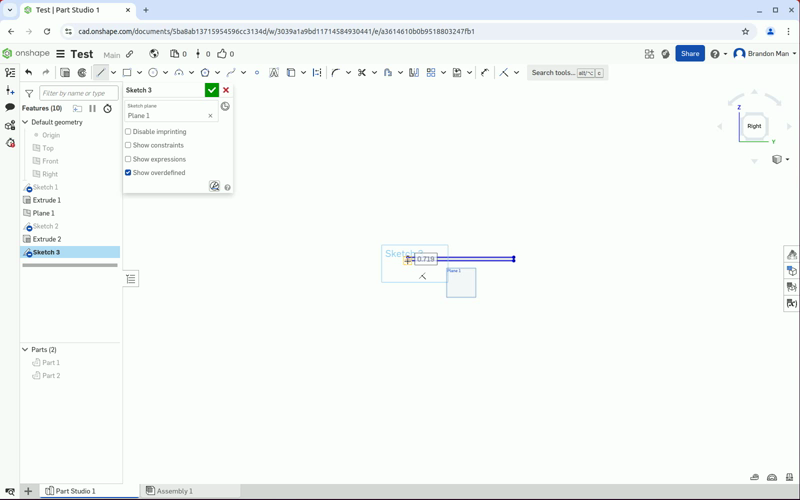
key(esc)
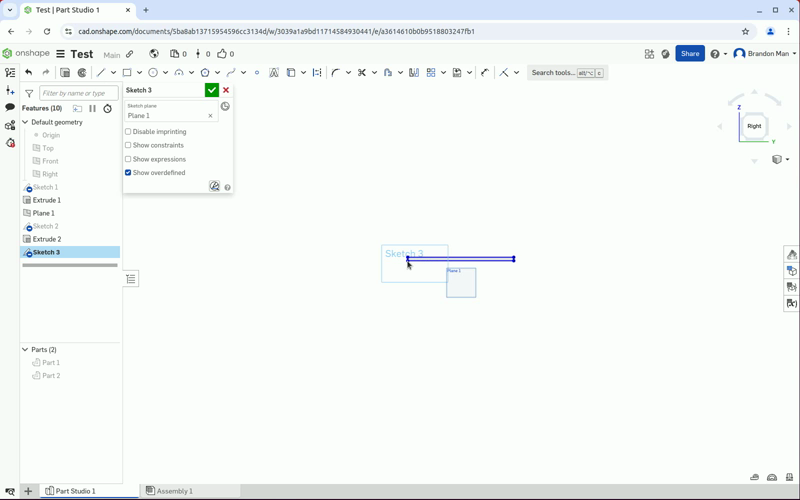
mouse_move(508, 259)
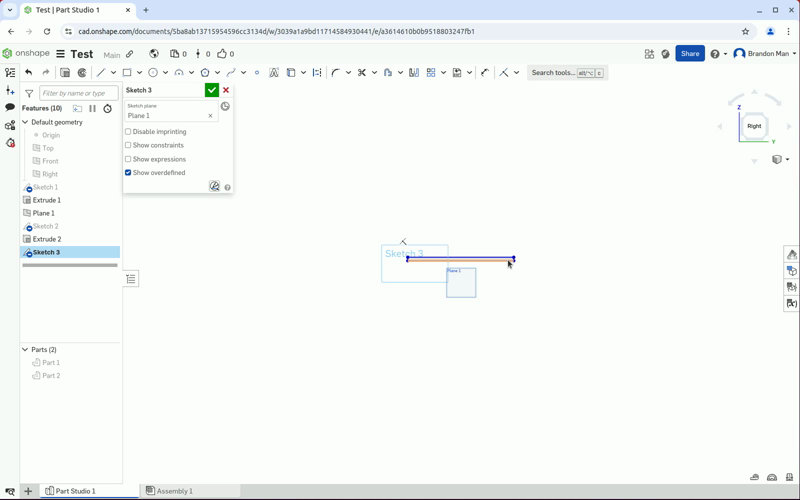
scroll(6)
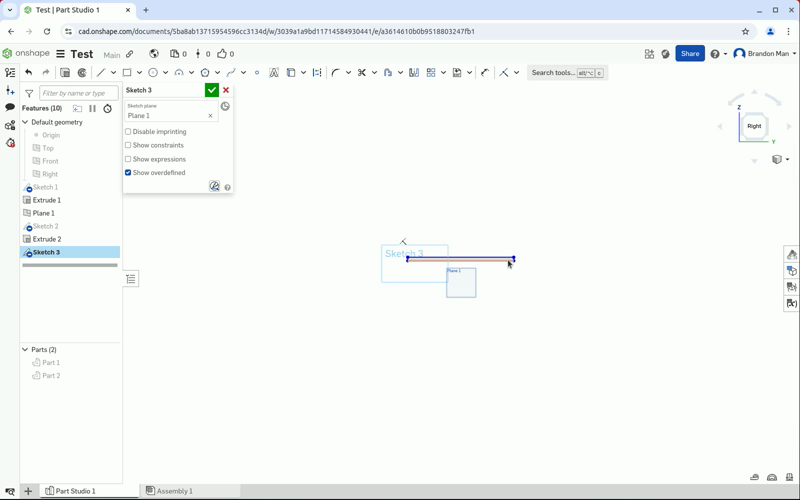
scroll(6)
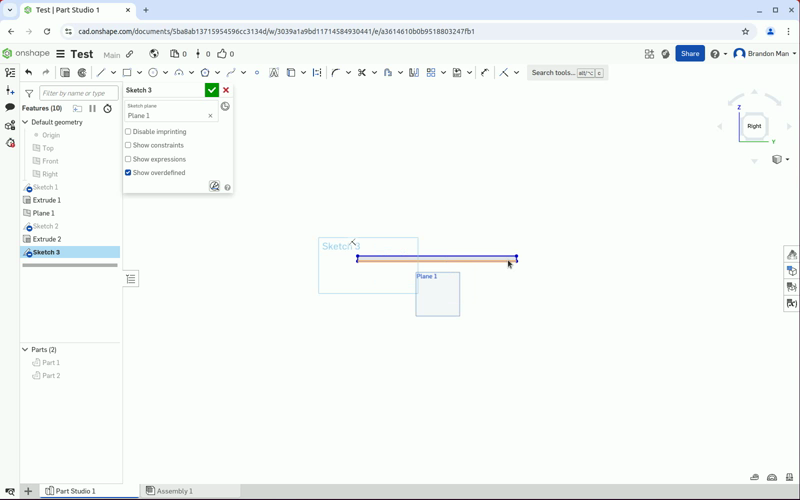
scroll(6)
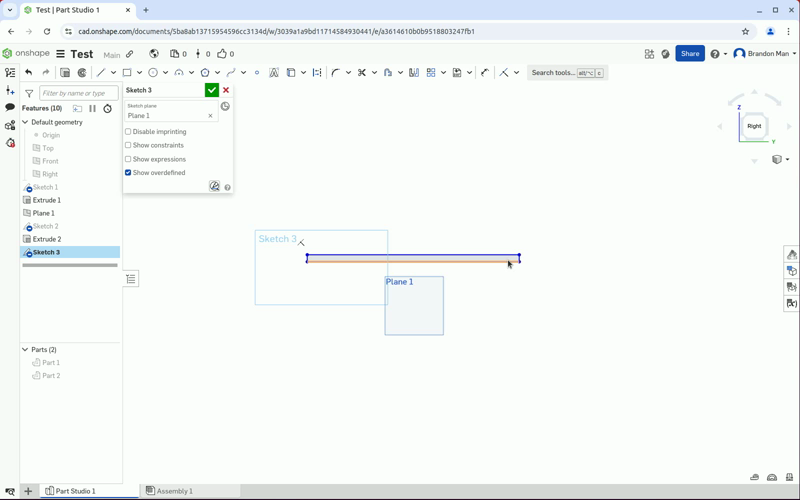
scroll(6)
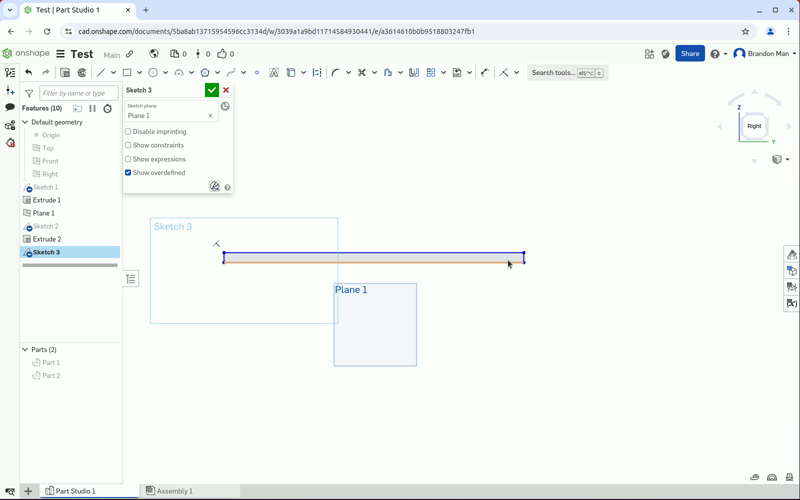
scroll(6)
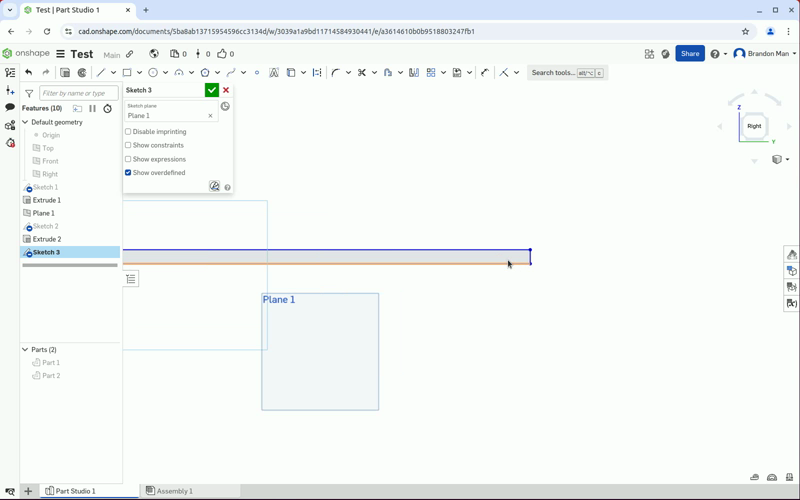
scroll(6)
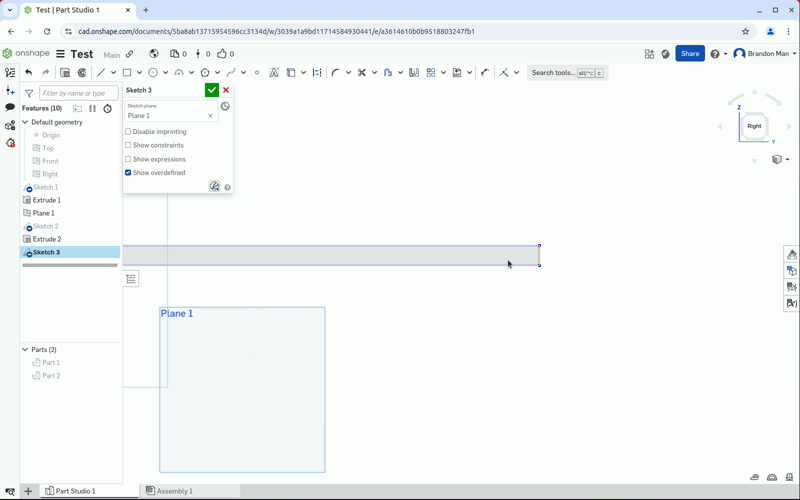
scroll(6)
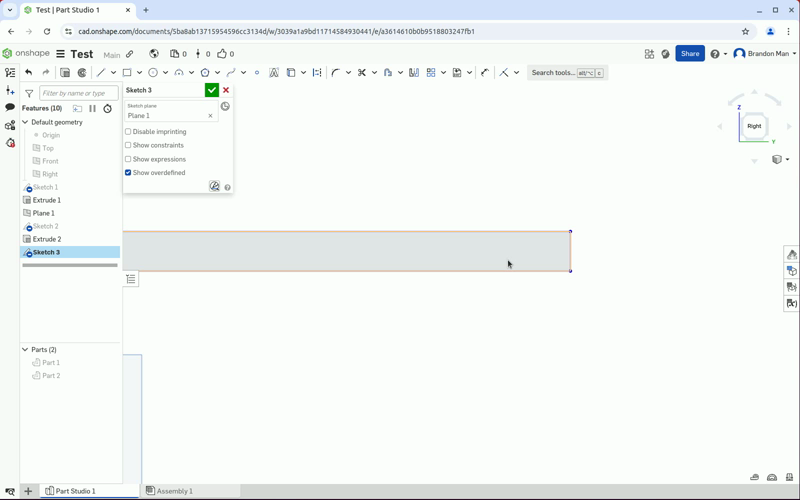
click(508, 259)
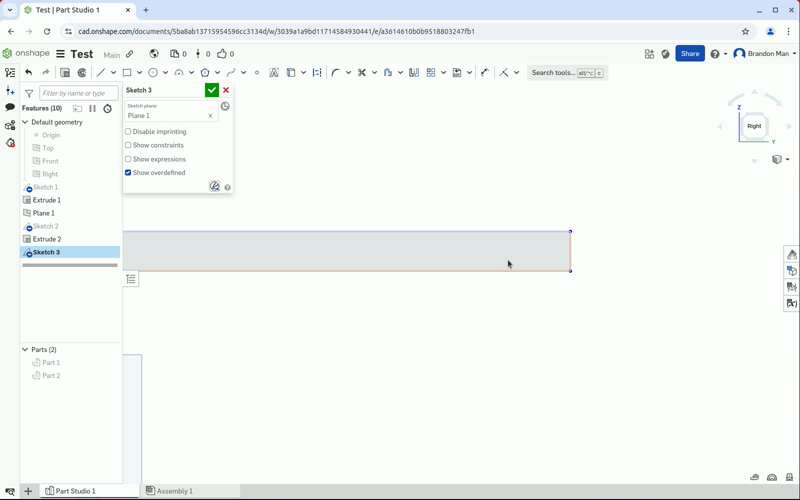
scroll(-6)
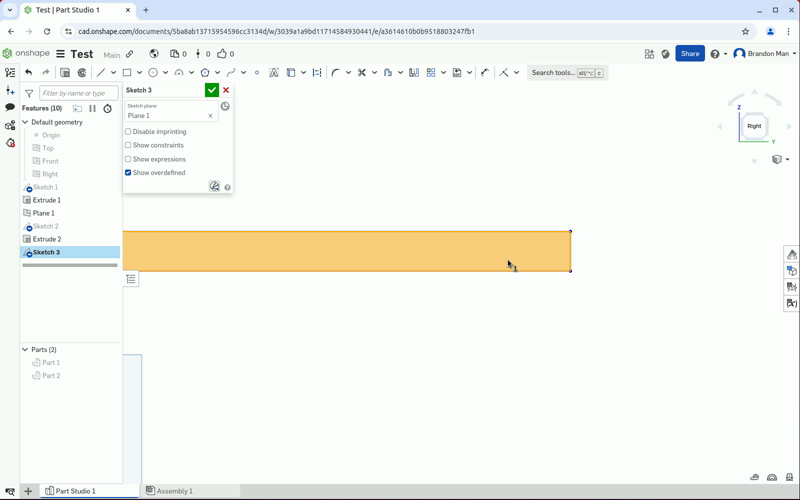
scroll(-6)
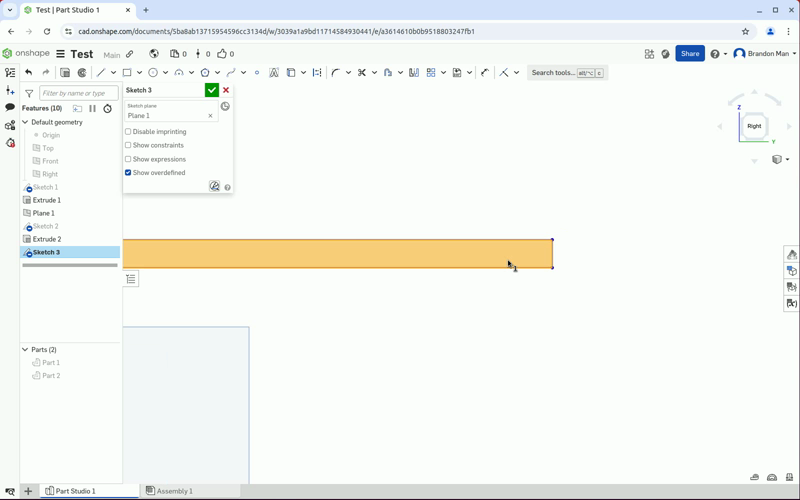
scroll(-6)
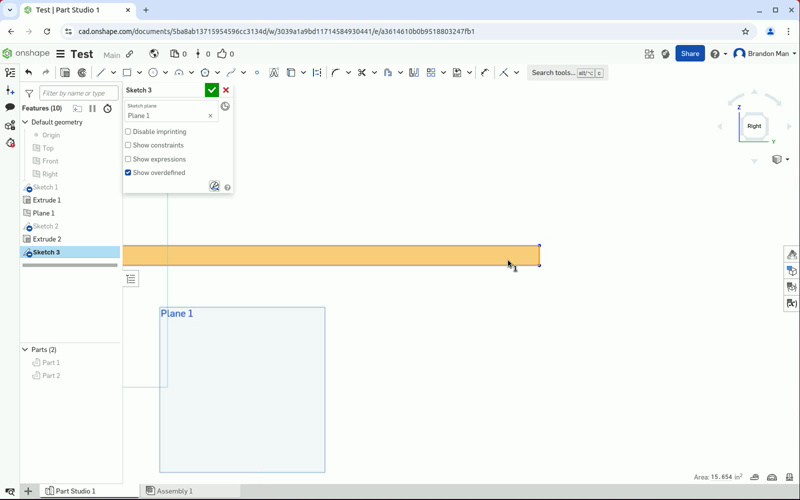
scroll(-6)
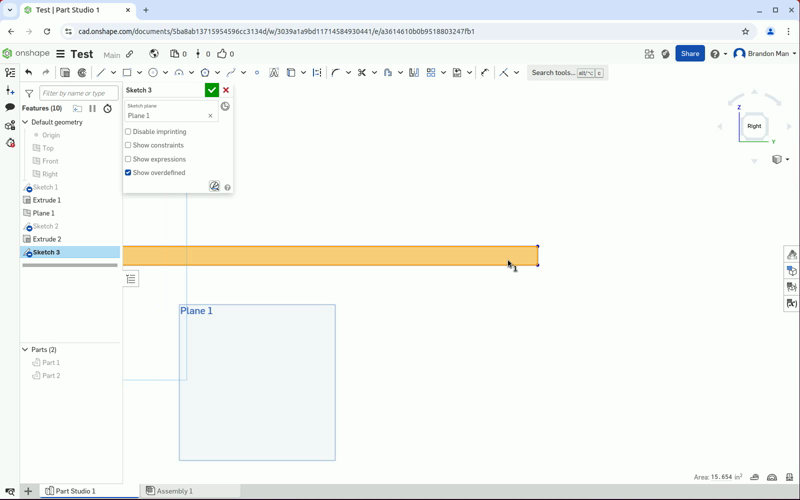
scroll(-6)
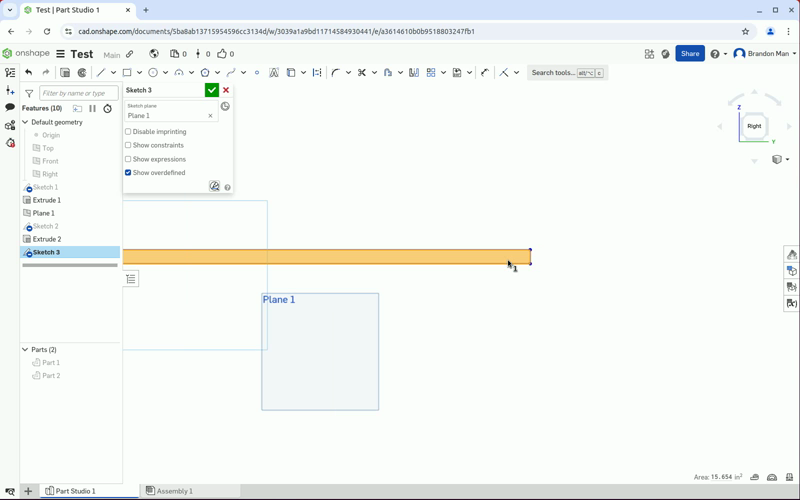
scroll(-6)
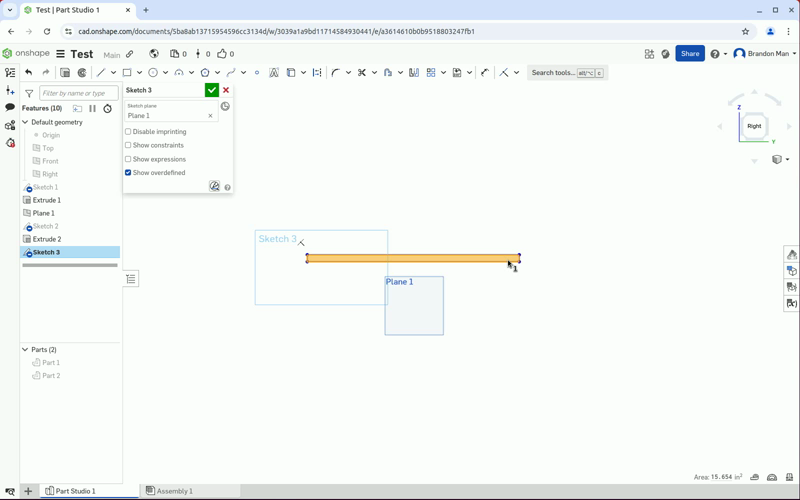
scroll(-6)
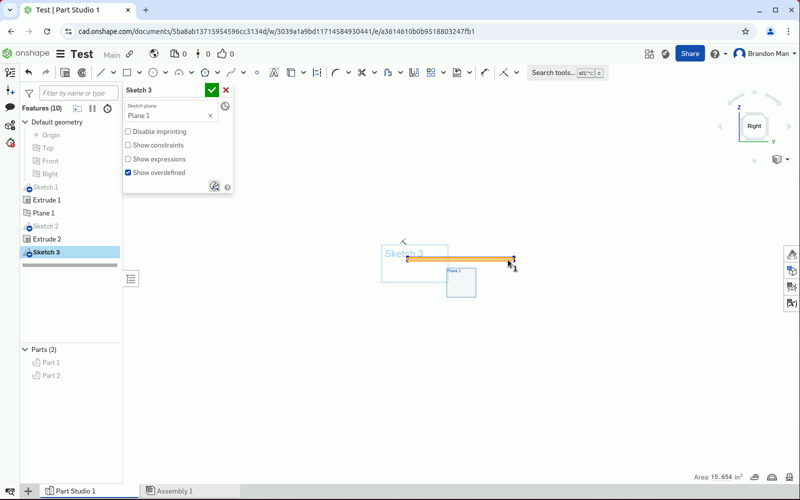
mouse_move(73, 352)
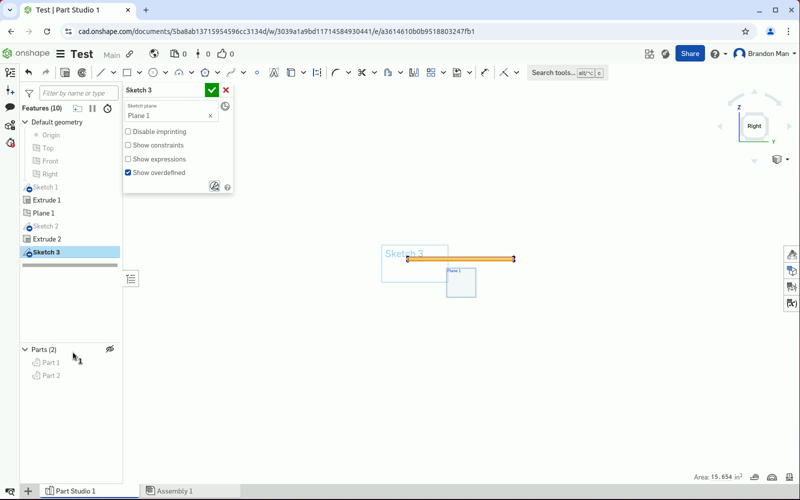
key(shift+y)
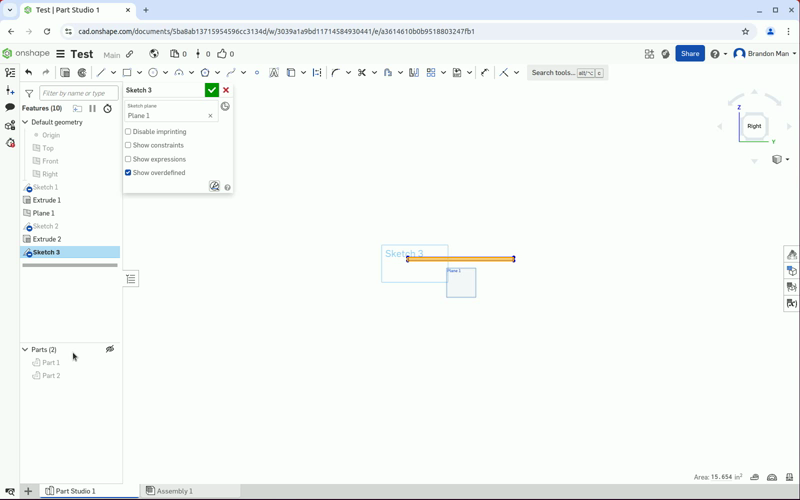
key(shift+e)
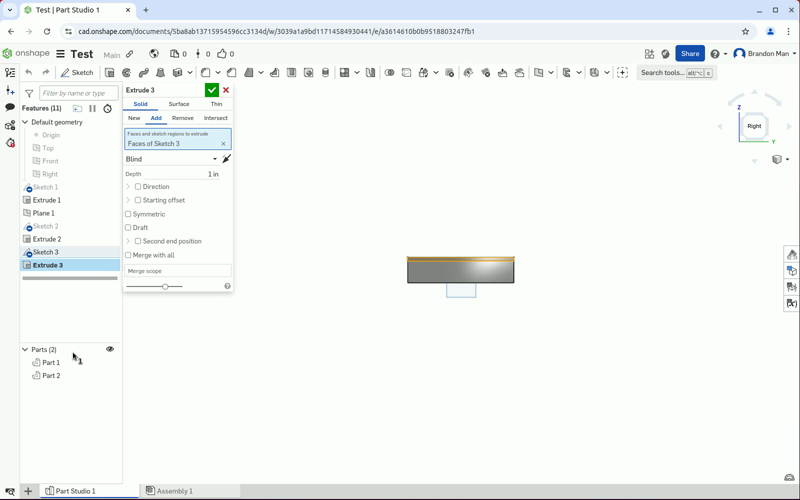
mouse_move(143, 106)
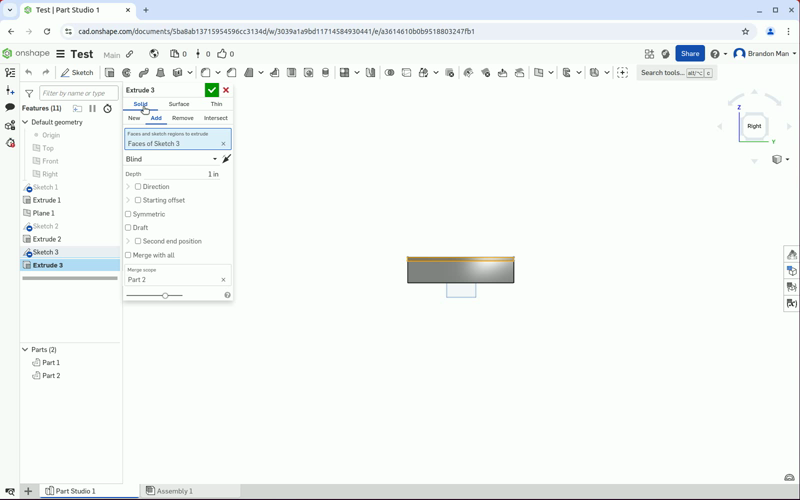
click(143, 106)
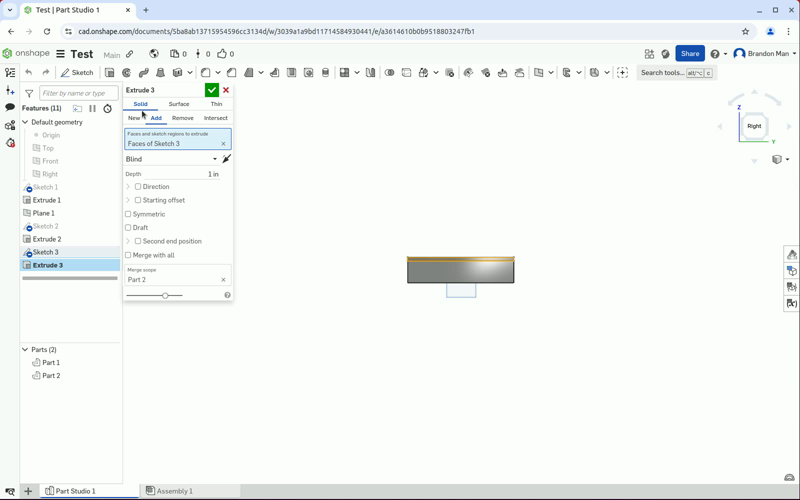
mouse_move(137, 120)
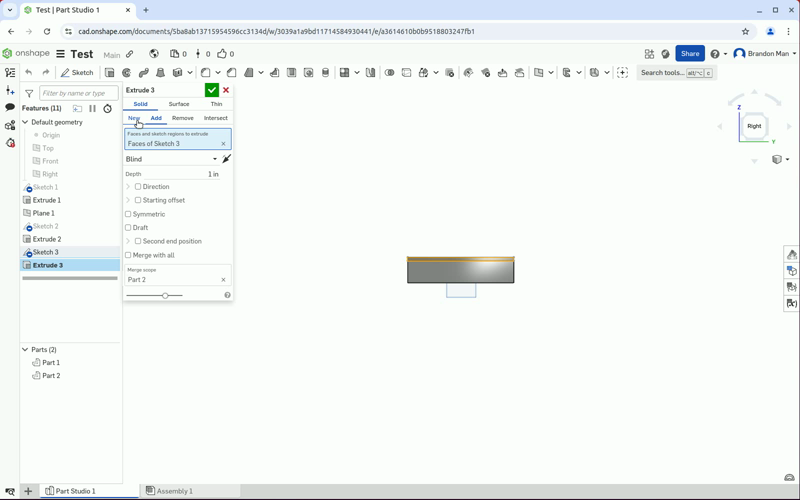
click(137, 120)
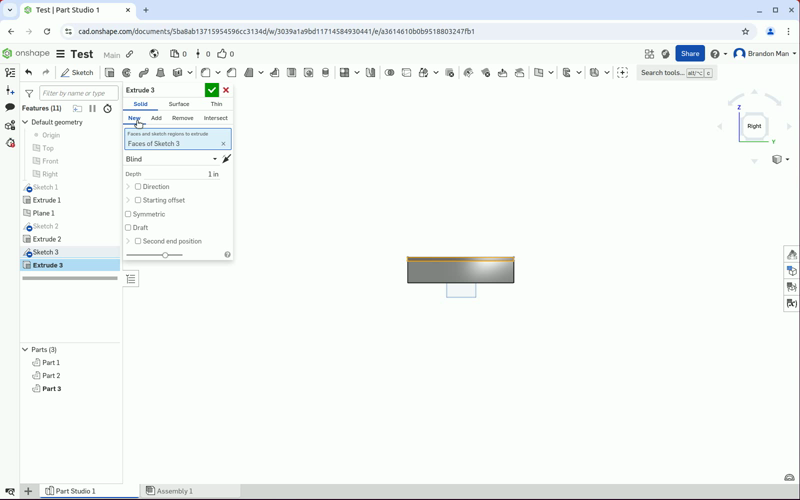
key(tab, 4)
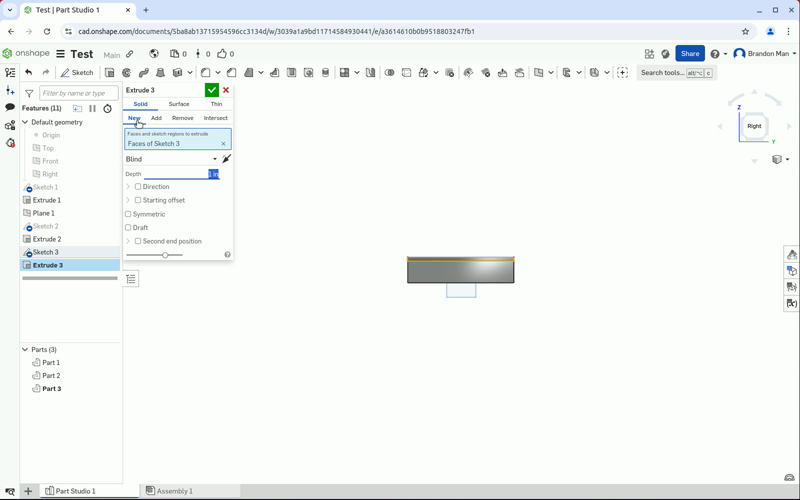
text(0.722)
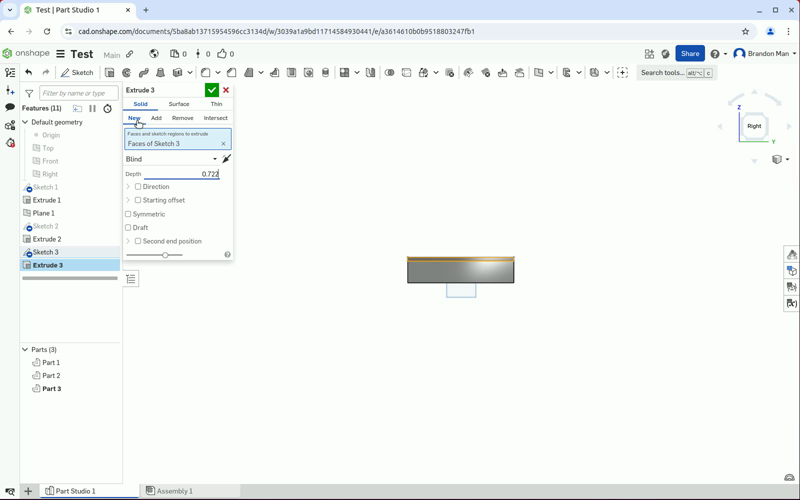
key(enter)
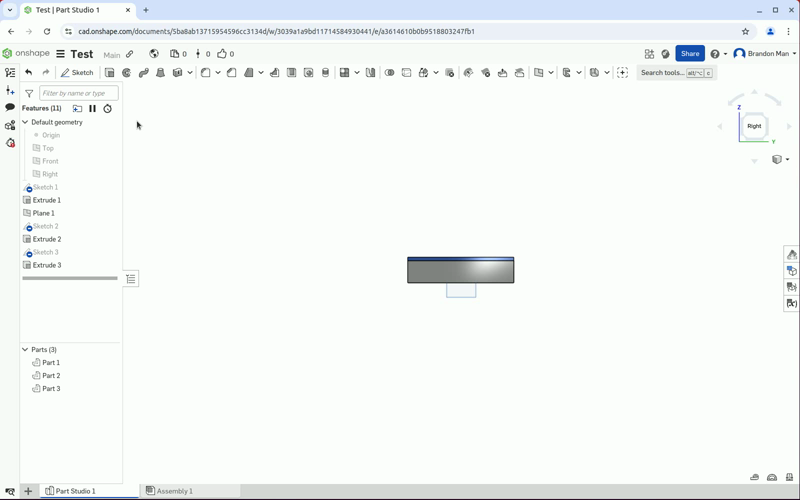
key(shift+h)
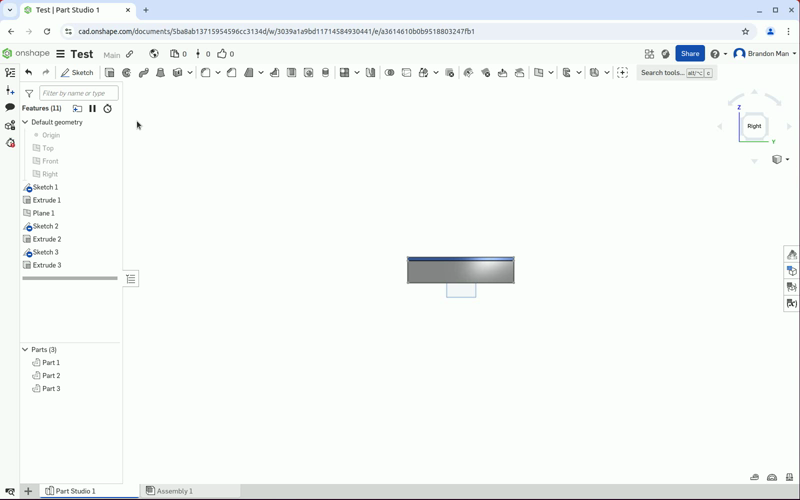
key(shift+h)
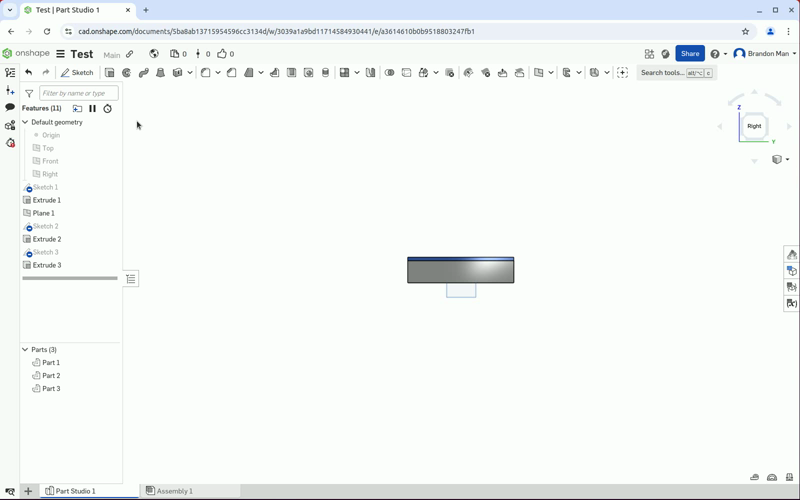
mouse_move(73, 189)
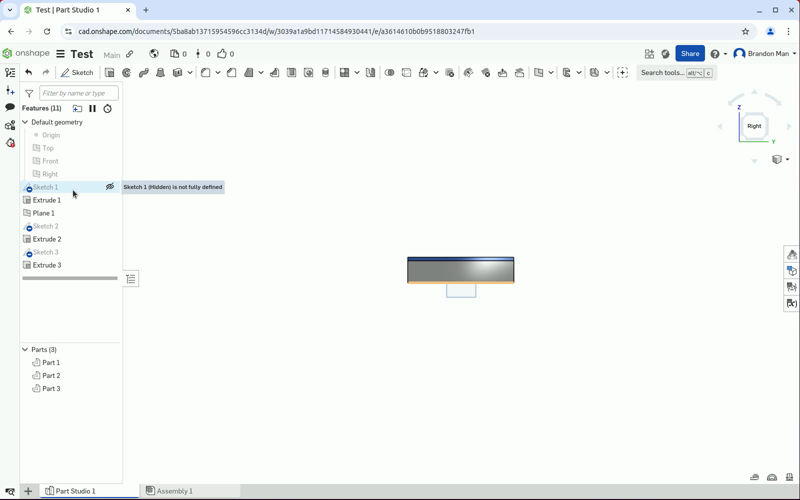
click(73, 189)
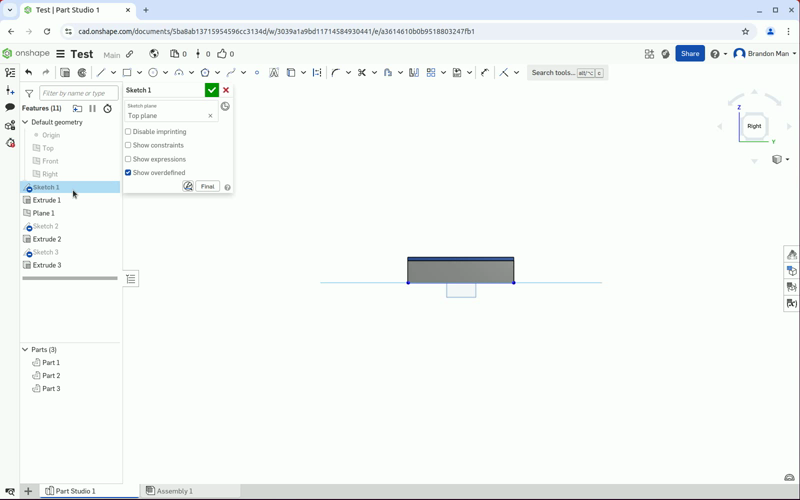
mouse_move(229, 92)
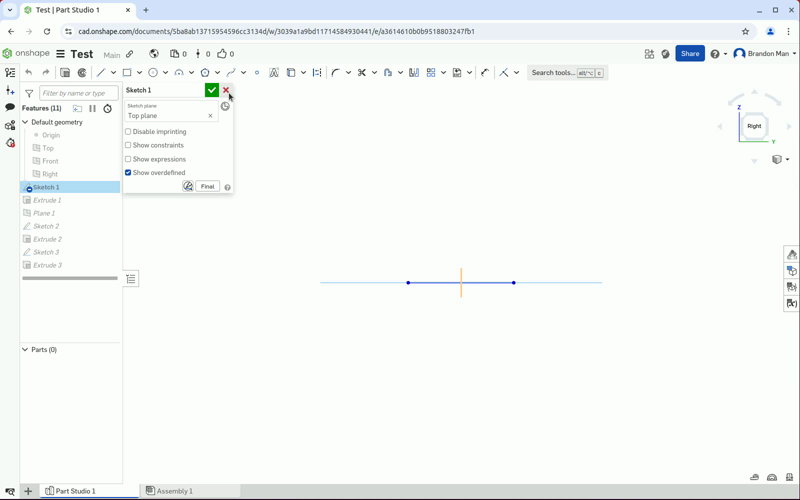
click(229, 92)
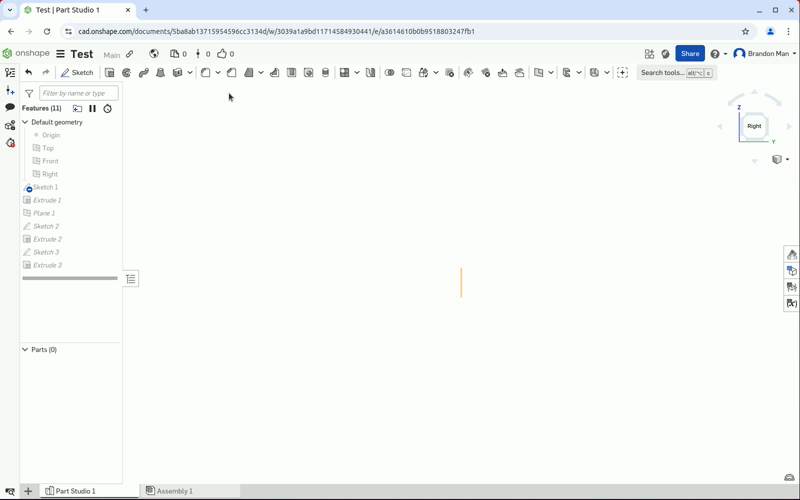
mouse_move(73, 352)
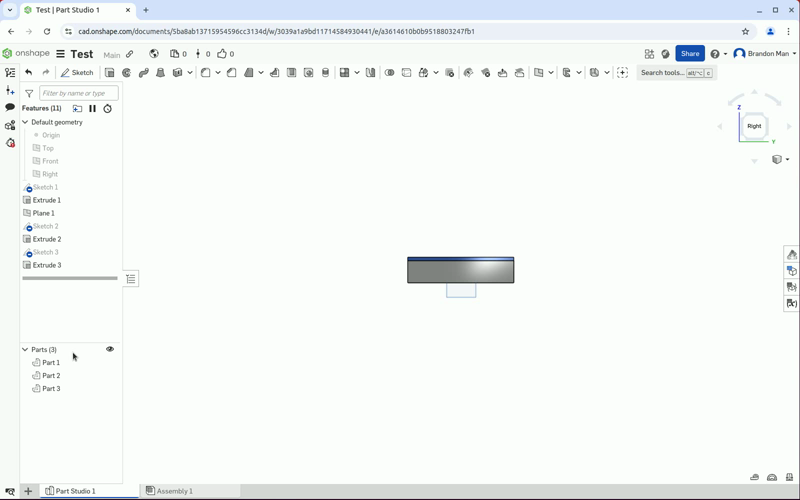
key(y)
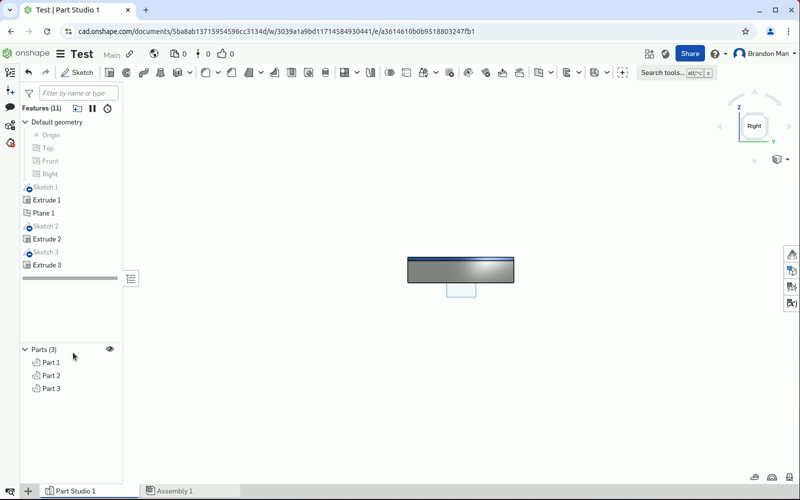
key(shift+p)
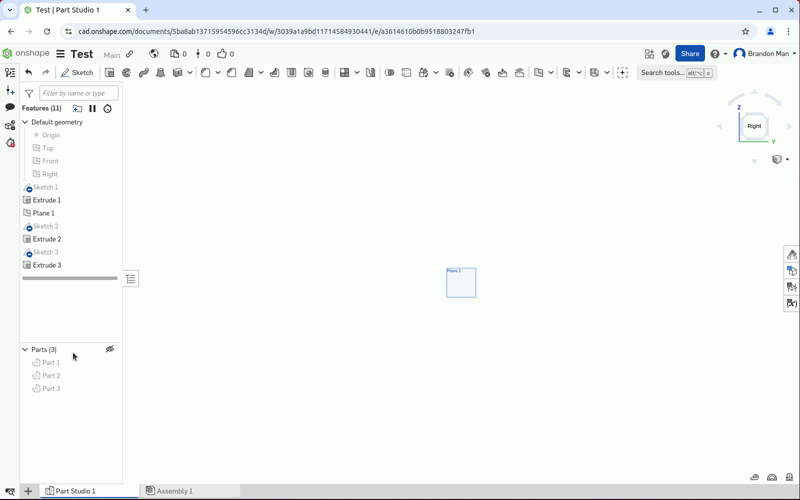
key(space)
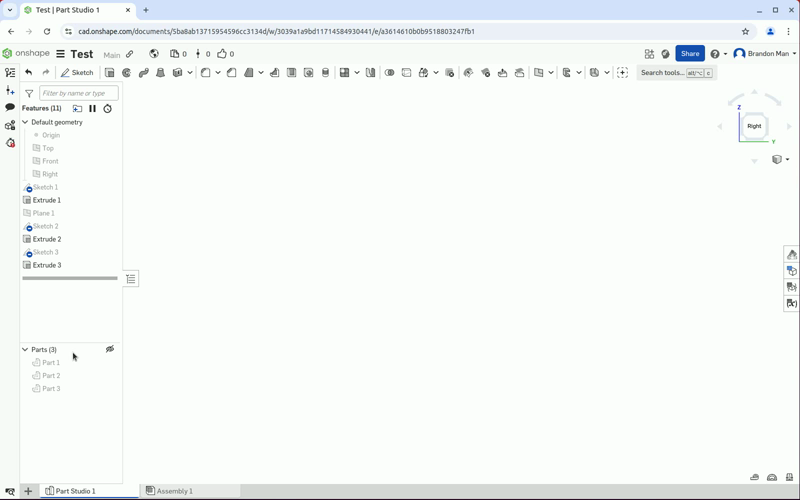
key_down(shift)
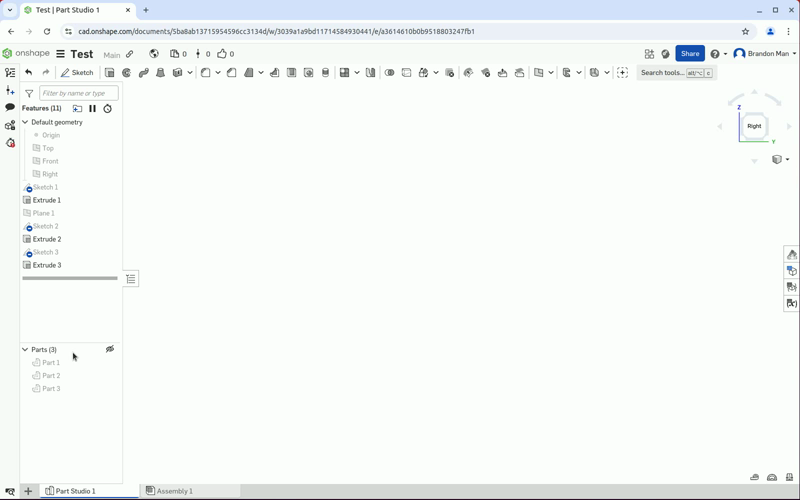
key(right)
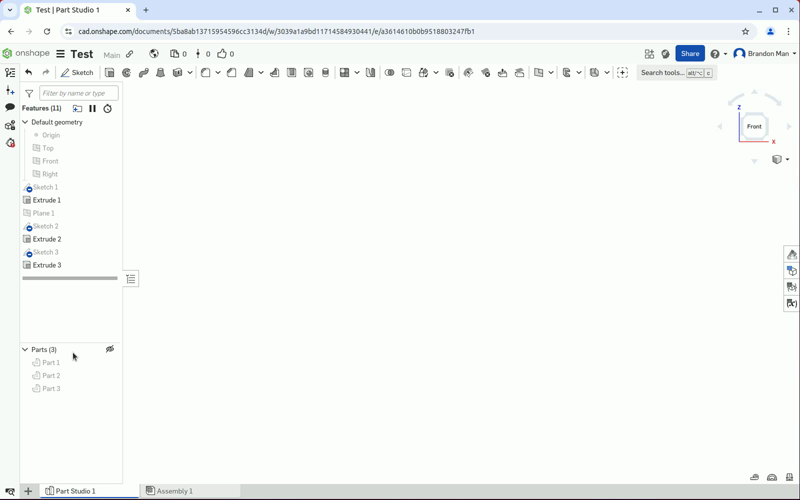
key_up(shift)
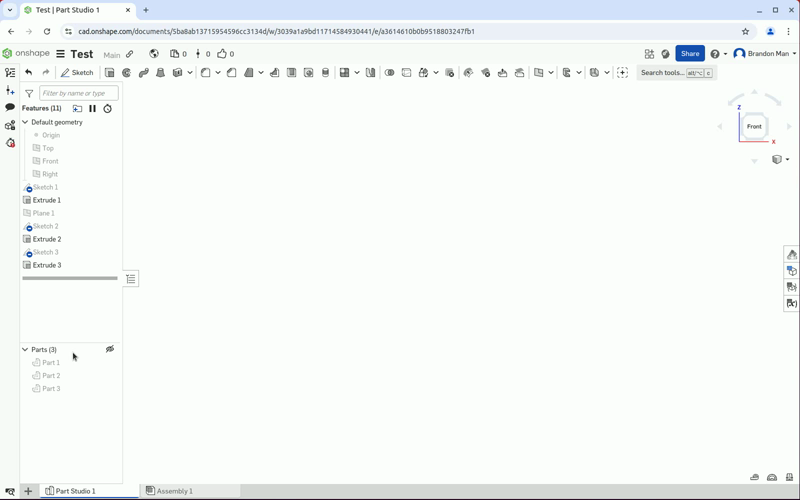
mouse_move(73, 352)
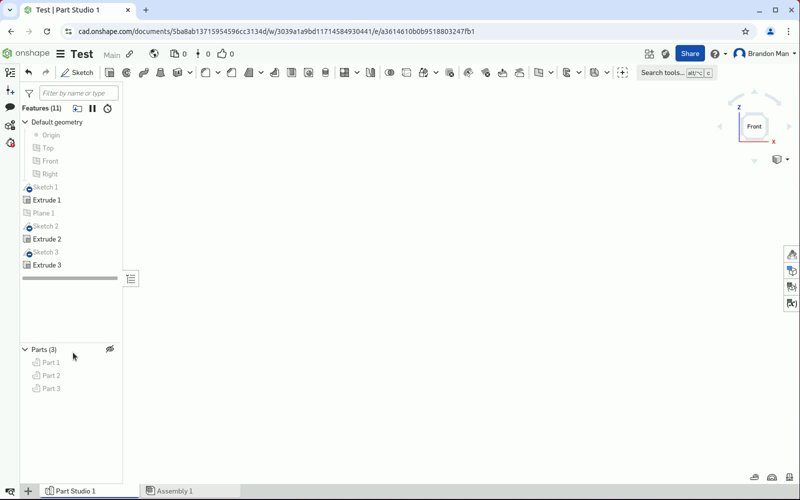
key(shift+y)
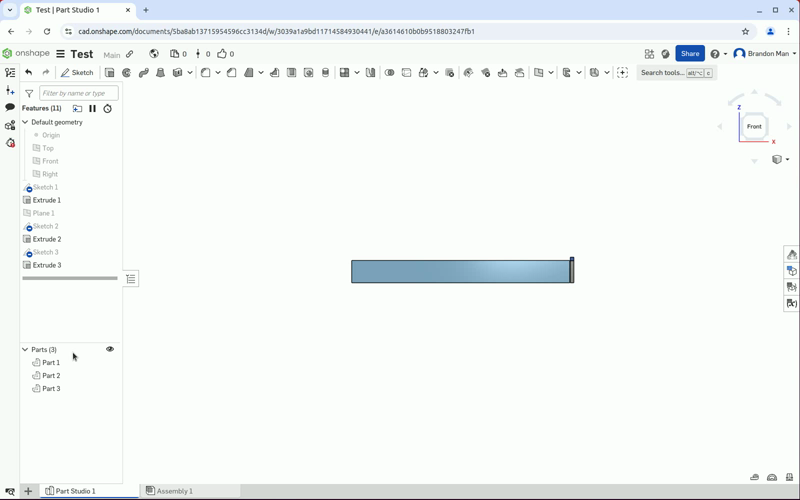
mouse_move(541, 75)
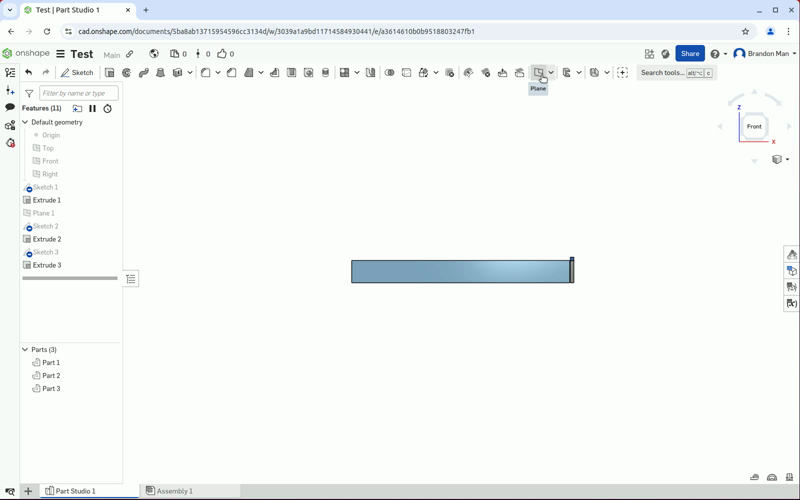
click(541, 75)
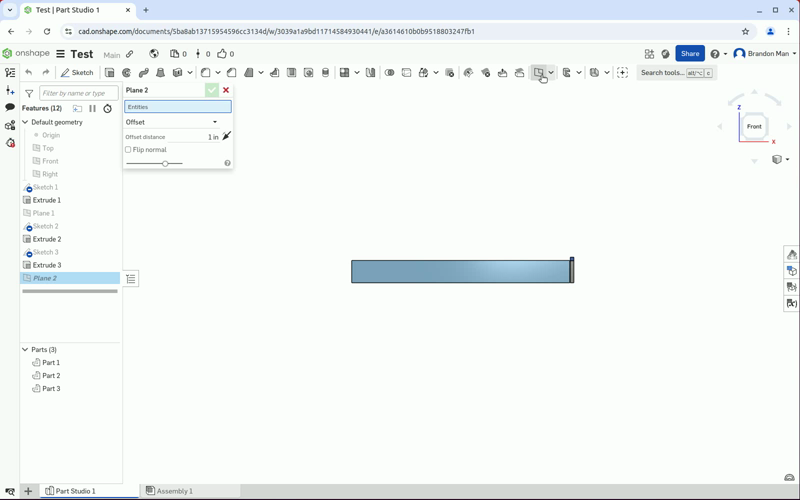
mouse_move(73, 163)
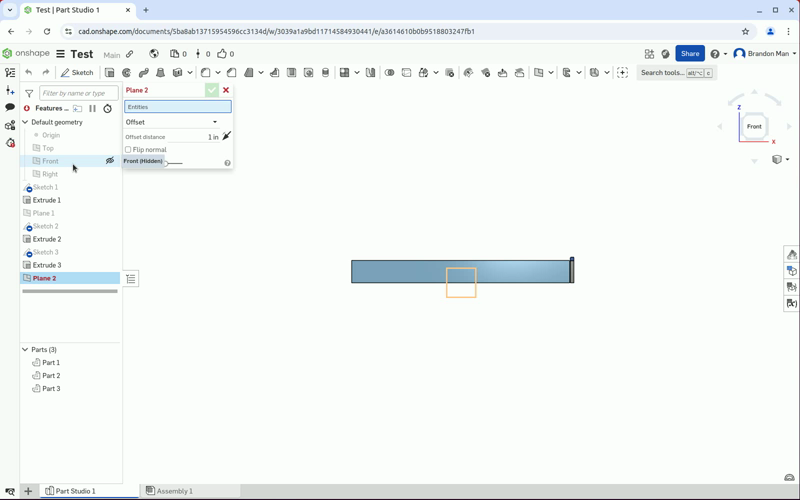
click(73, 163)
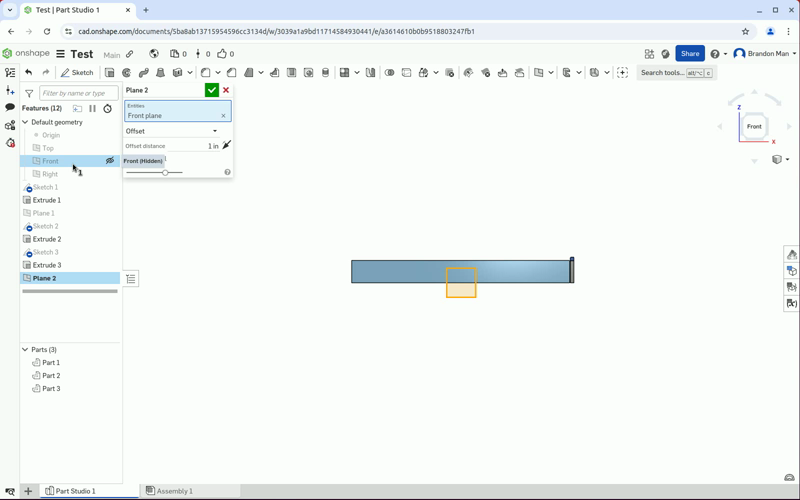
key(tab, 2)
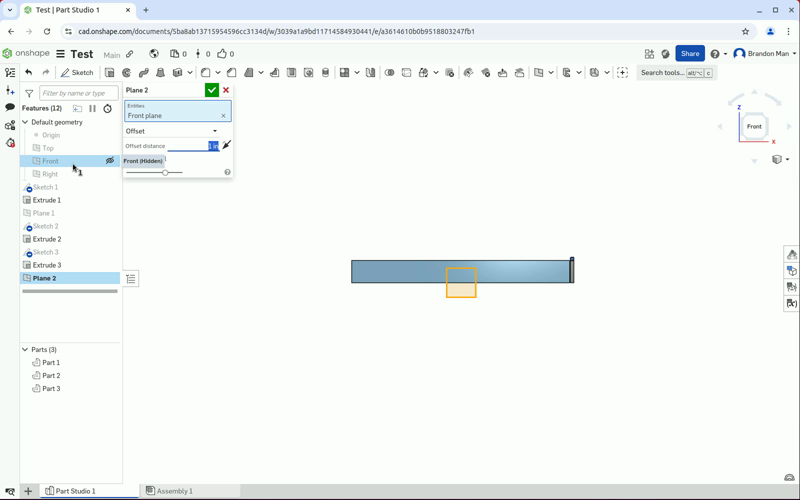
text(10.845)
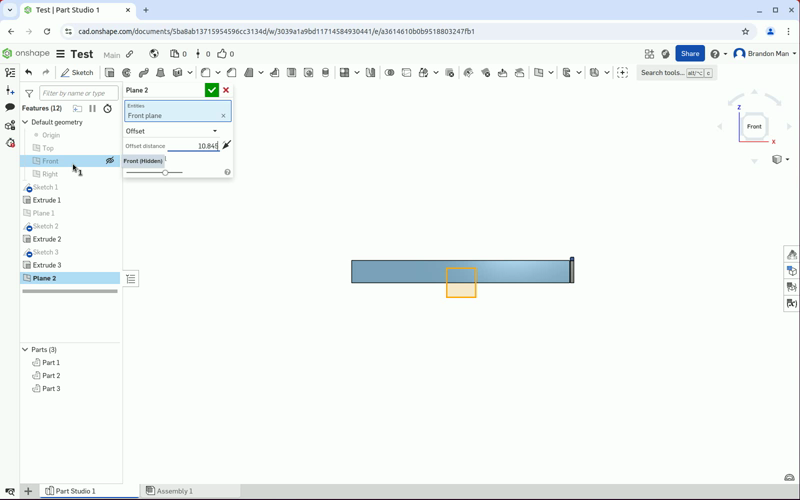
key(enter, 2)
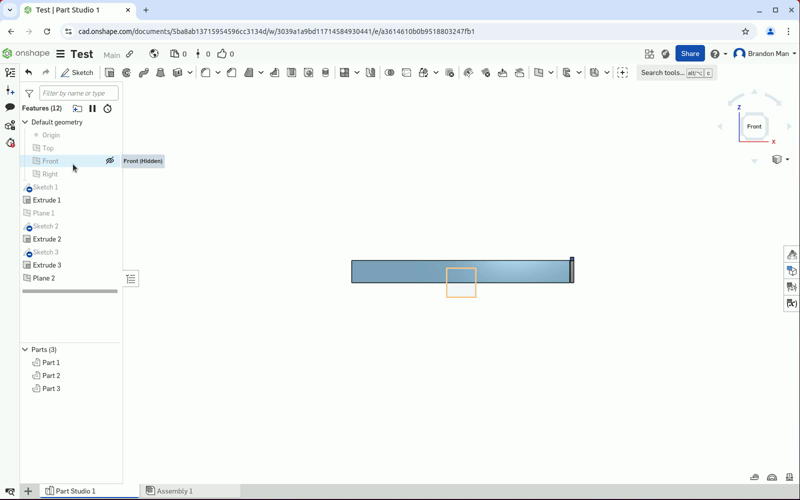
key(shift+s)
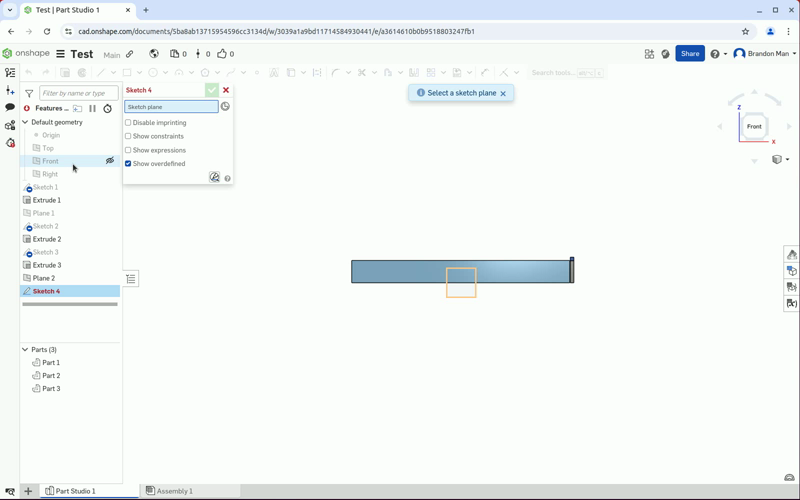
mouse_move(73, 280)
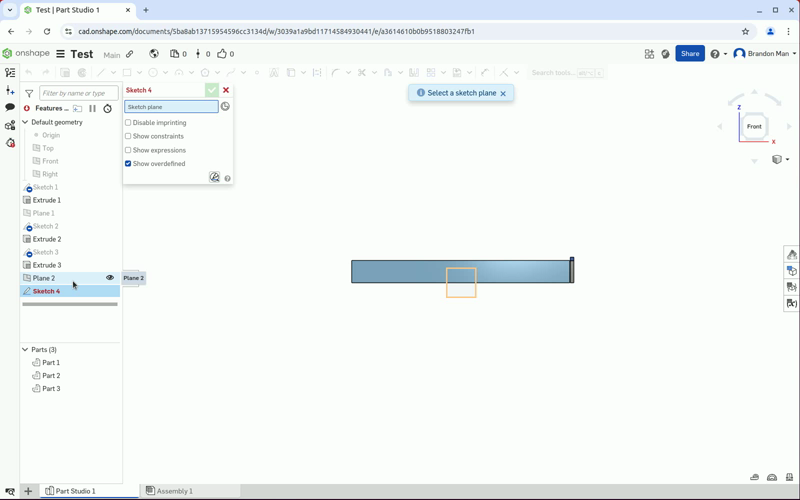
click(73, 280)
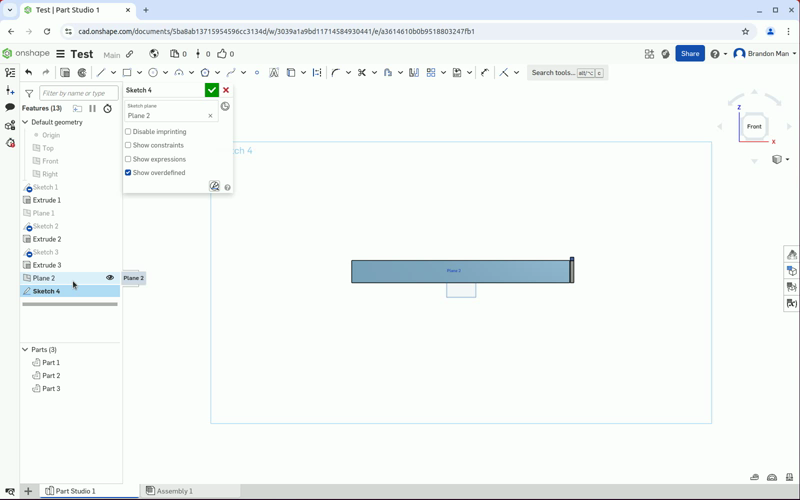
mouse_move(73, 352)
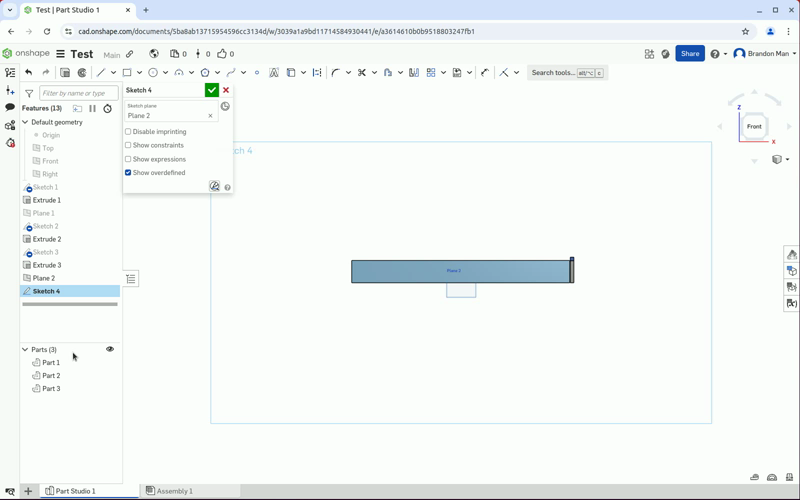
key(y)
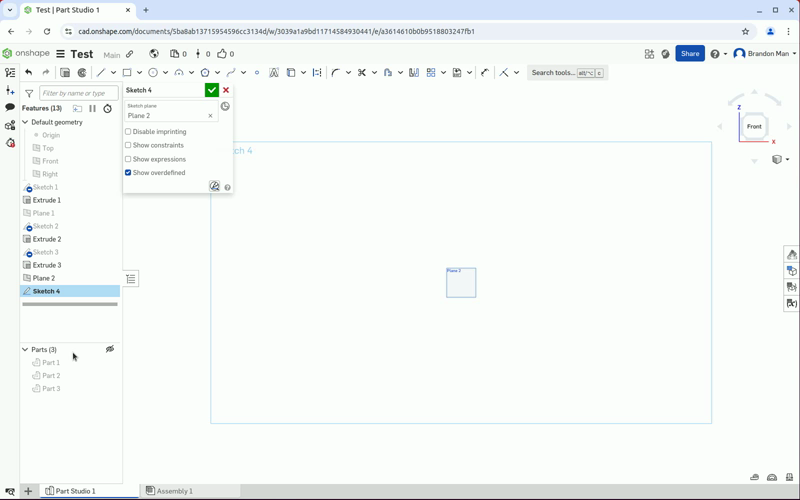
key(l)
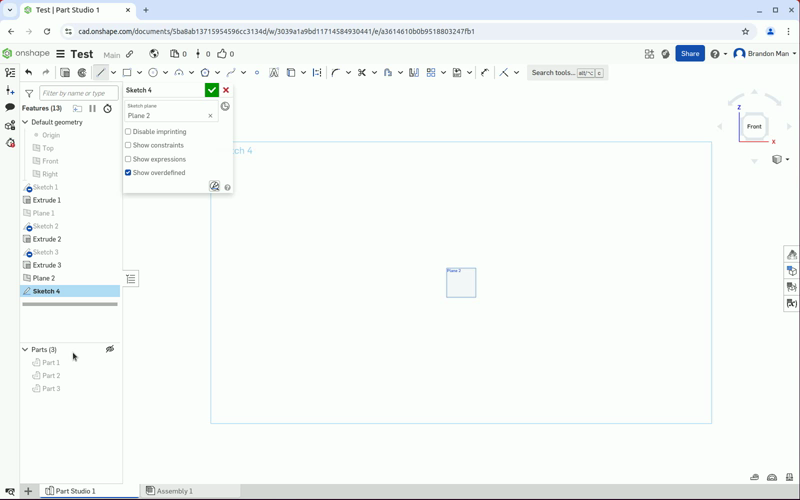
key_down(shift)
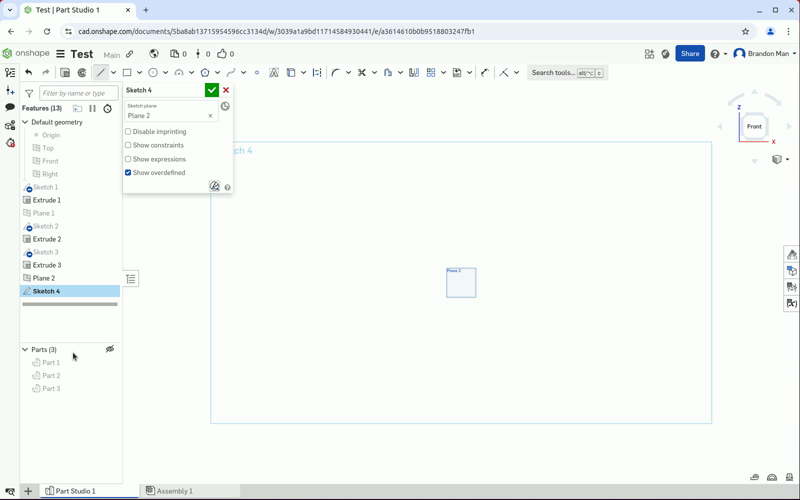
mouse_move(348, 282)
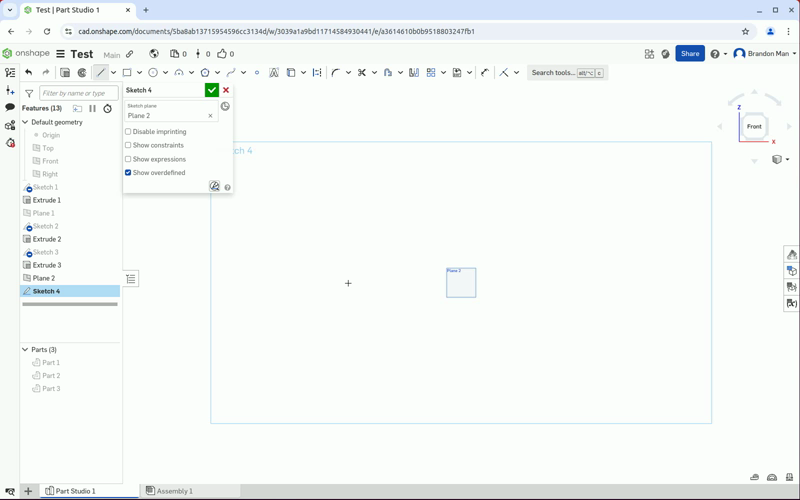
click(348, 282)
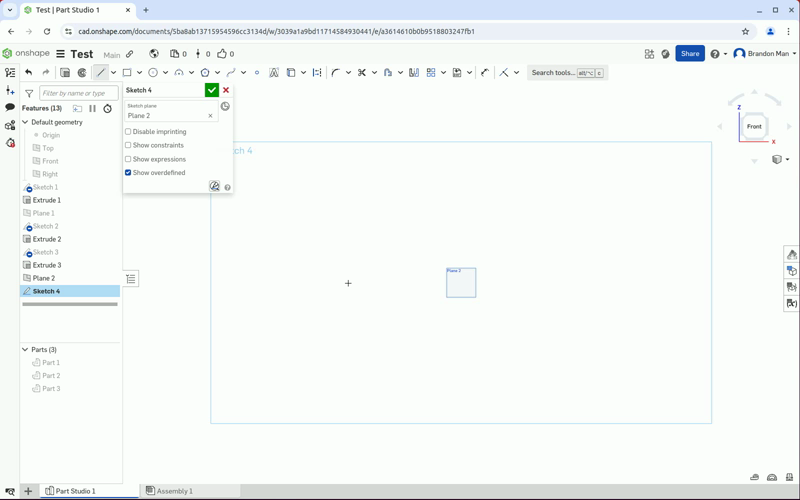
key_up(shift)
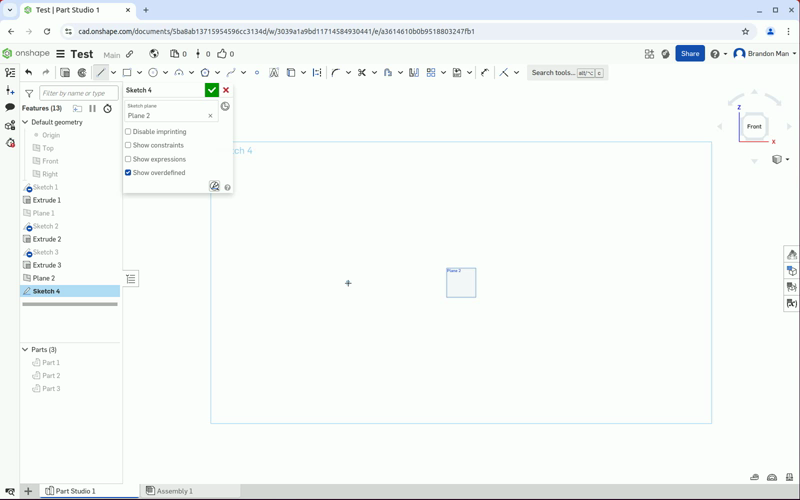
key_down(shift)
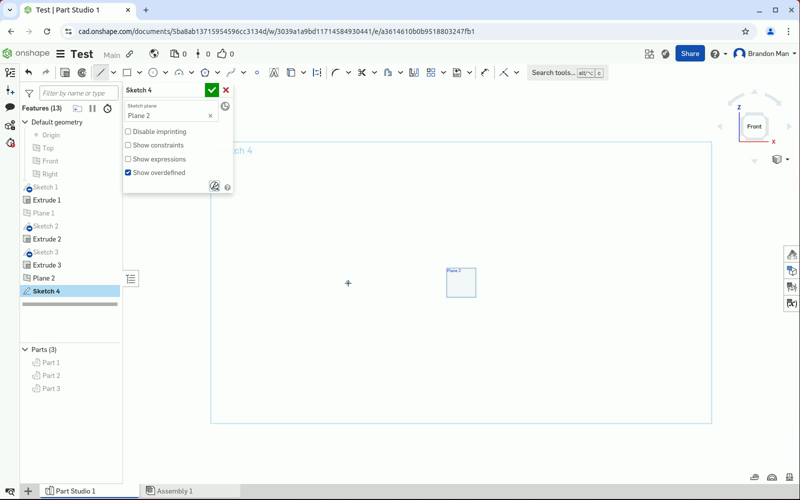
mouse_move(378, 282)
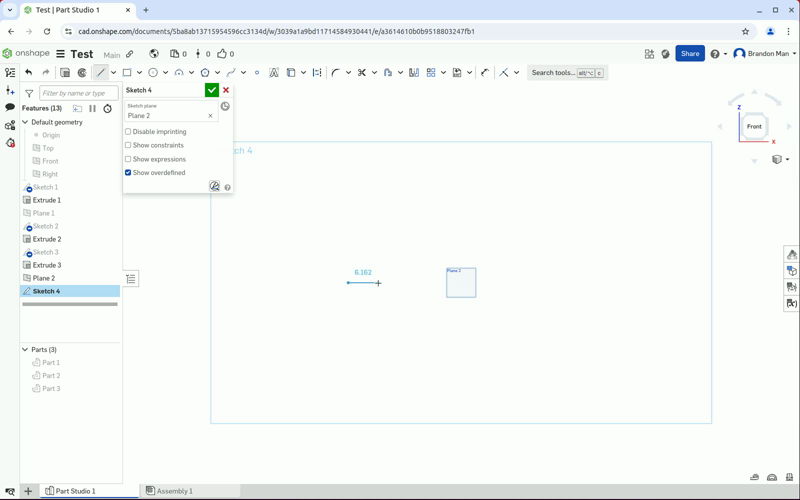
mouse_move(350, 282)
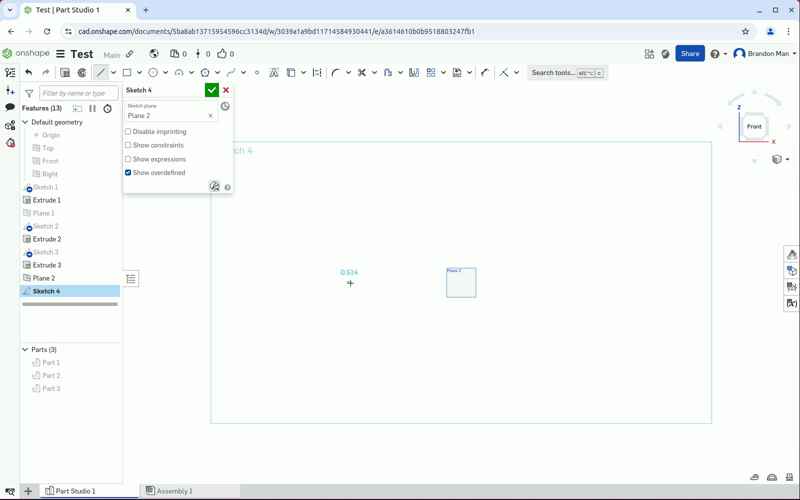
scroll(6)
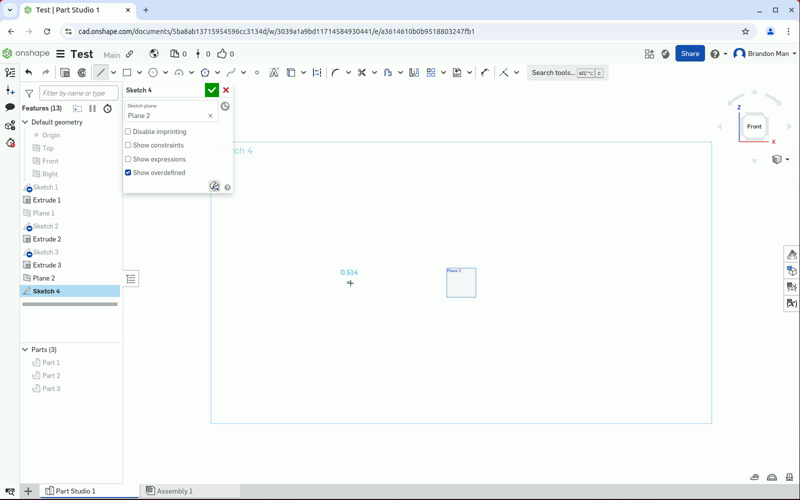
scroll(6)
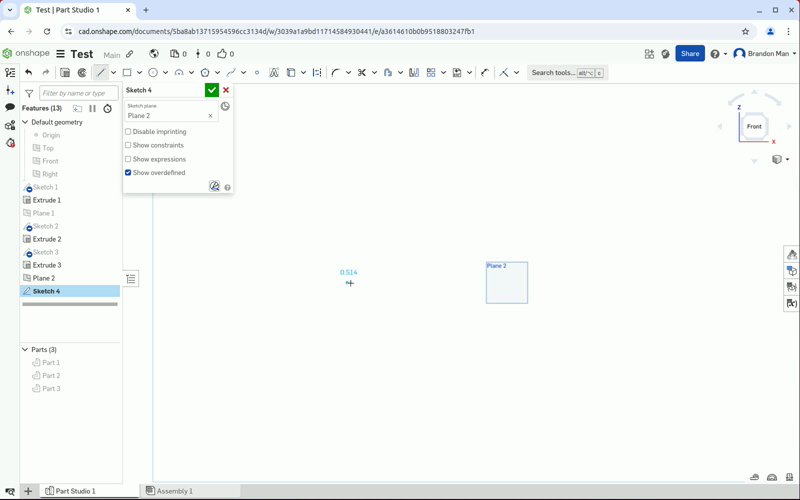
scroll(6)
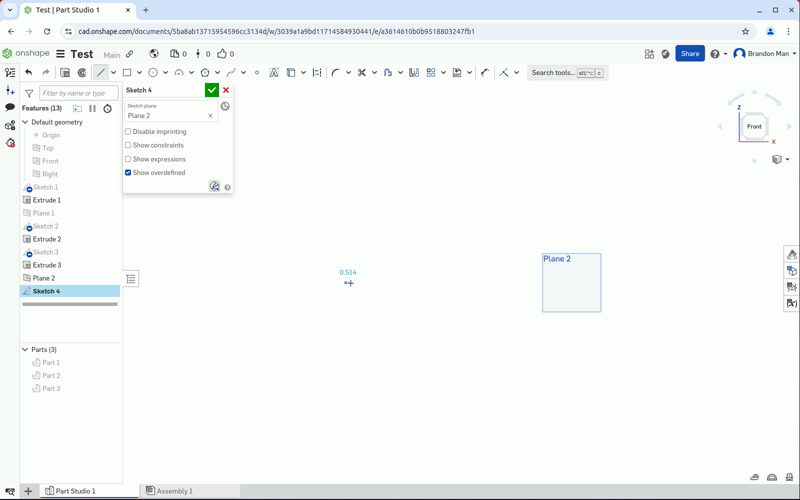
scroll(6)
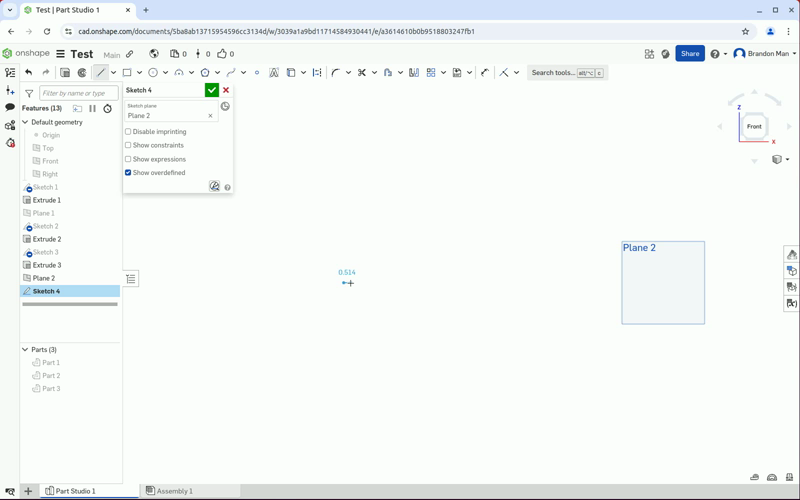
scroll(6)
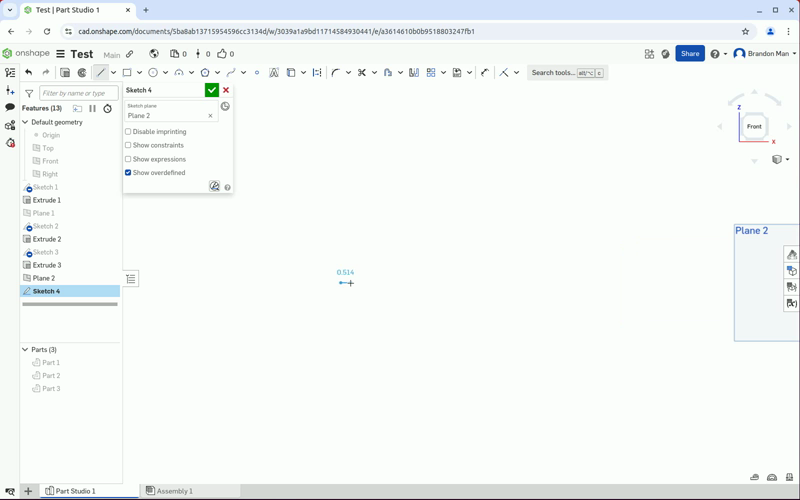
scroll(6)
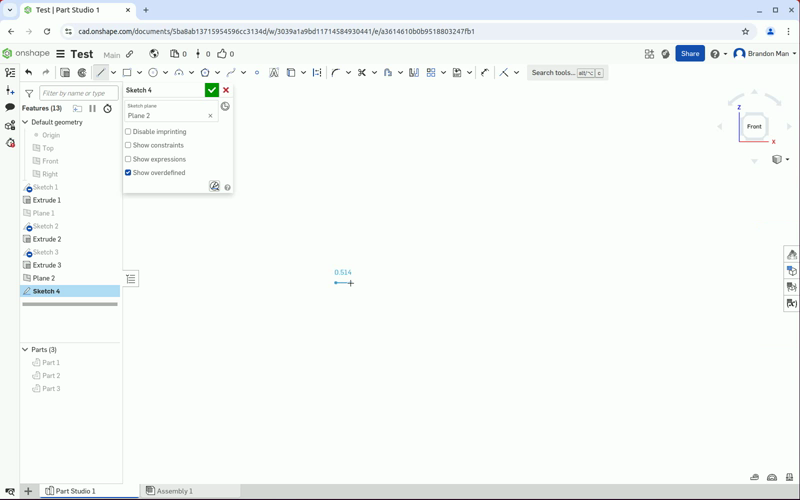
scroll(6)
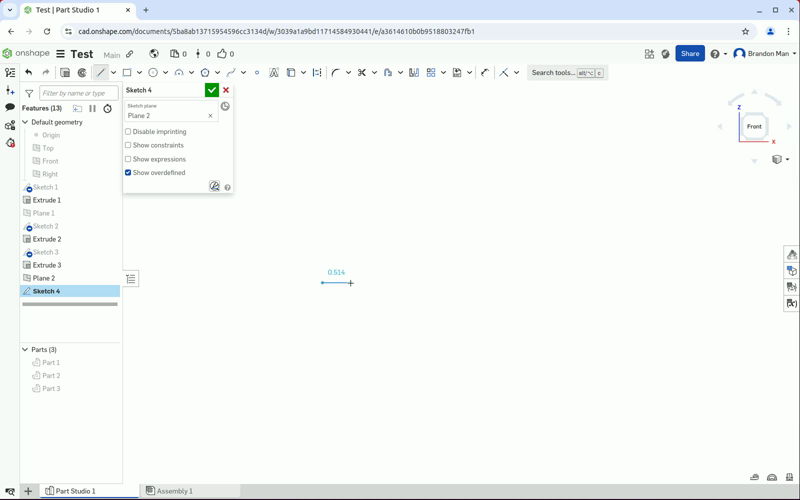
click(350, 282)
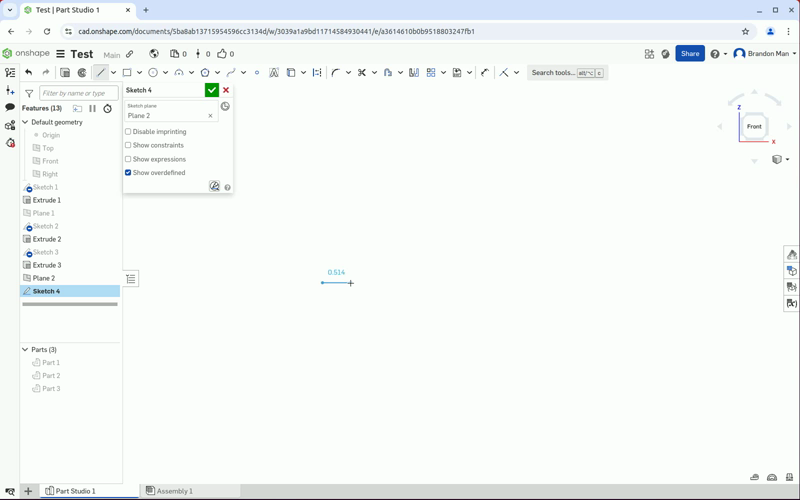
scroll(-6)
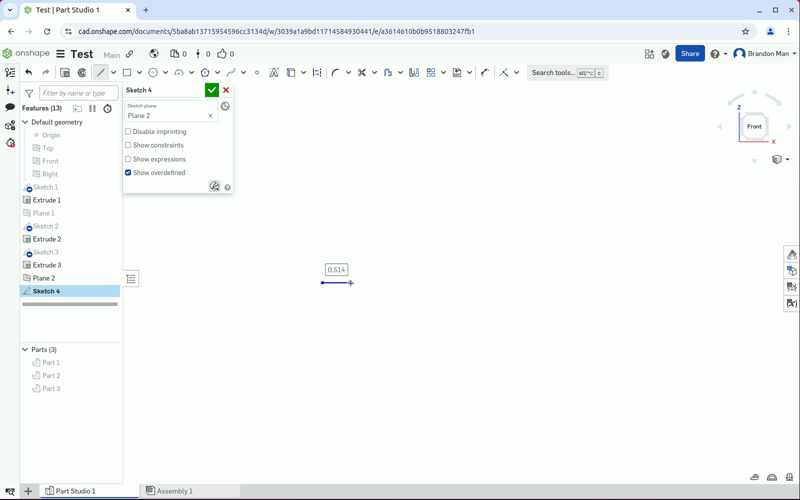
scroll(-6)
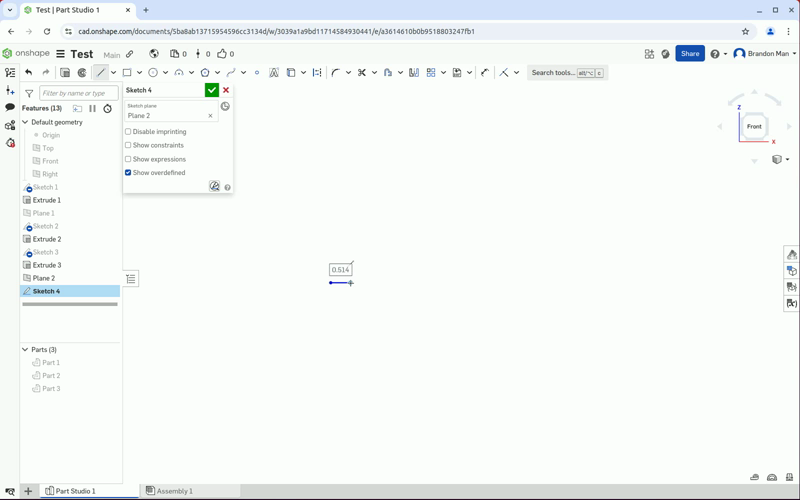
scroll(-6)
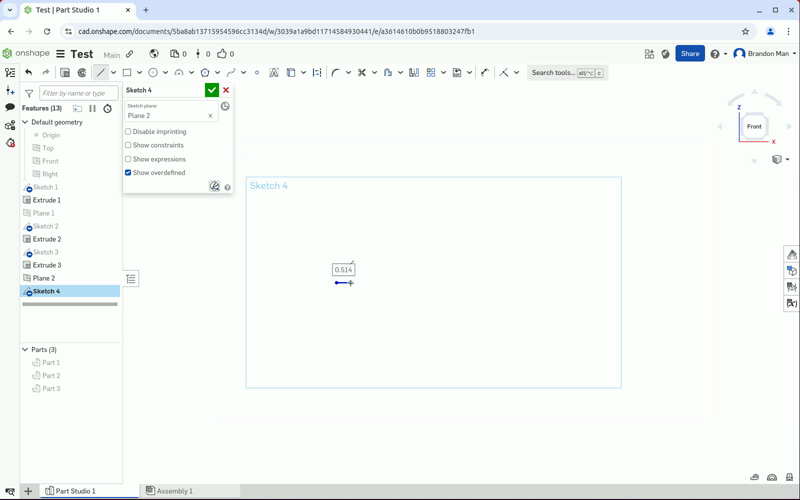
scroll(-6)
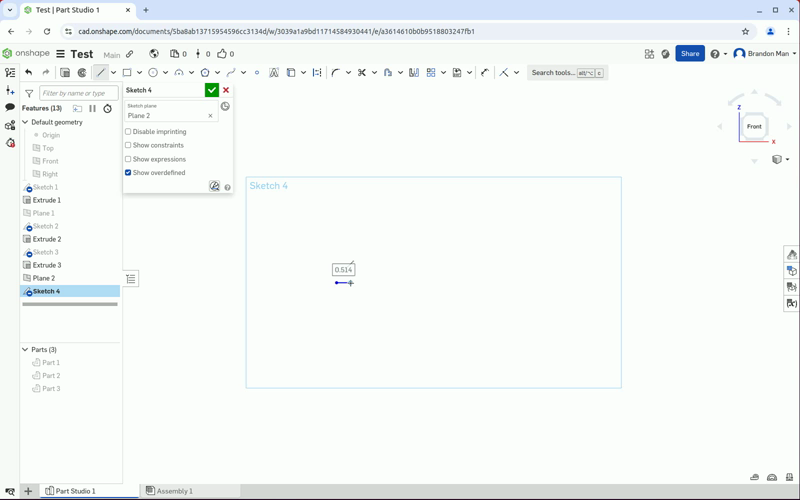
scroll(-6)
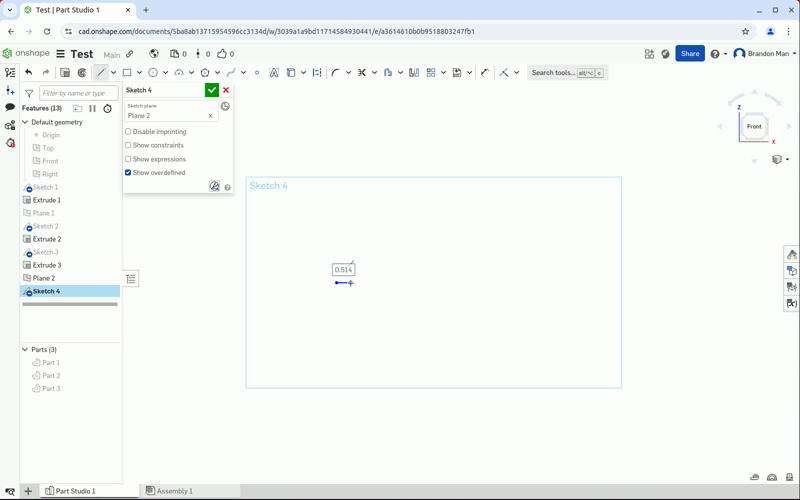
scroll(-6)
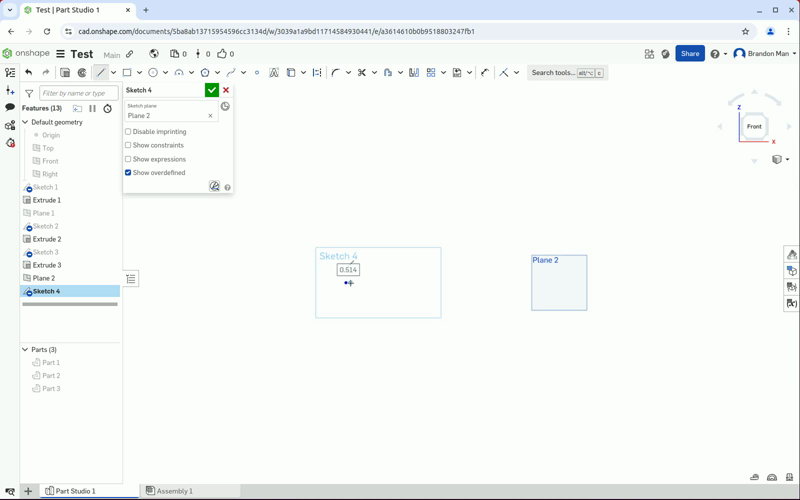
scroll(-6)
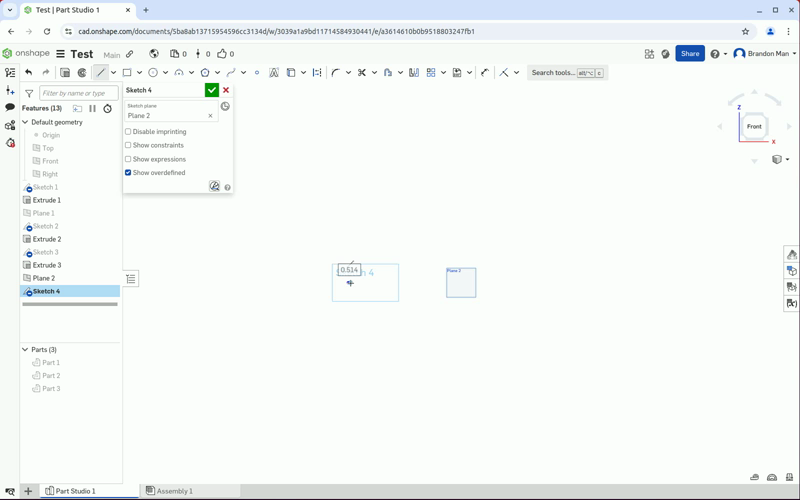
key_up(shift)
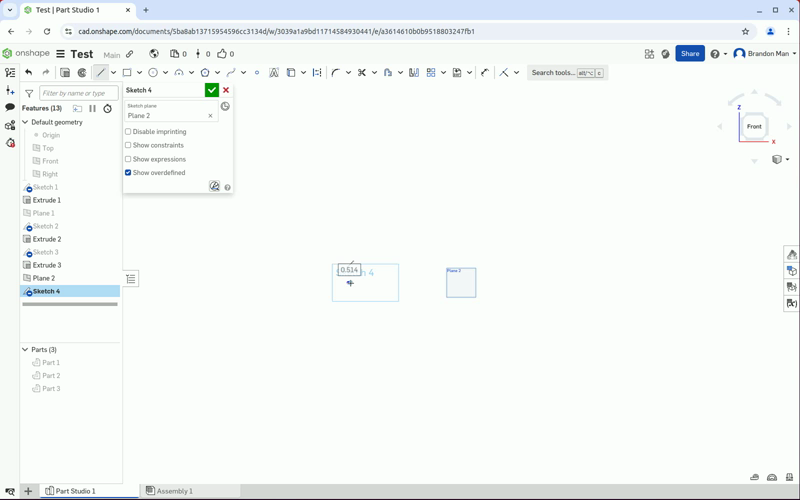
key_down(shift)
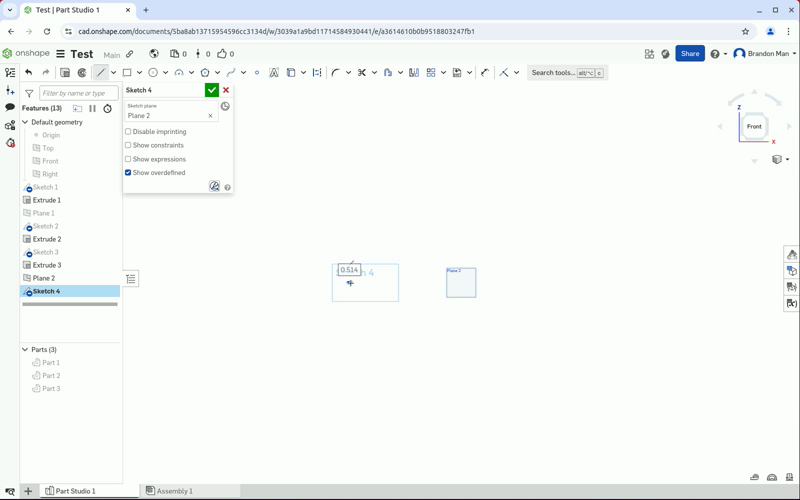
mouse_move(380, 282)
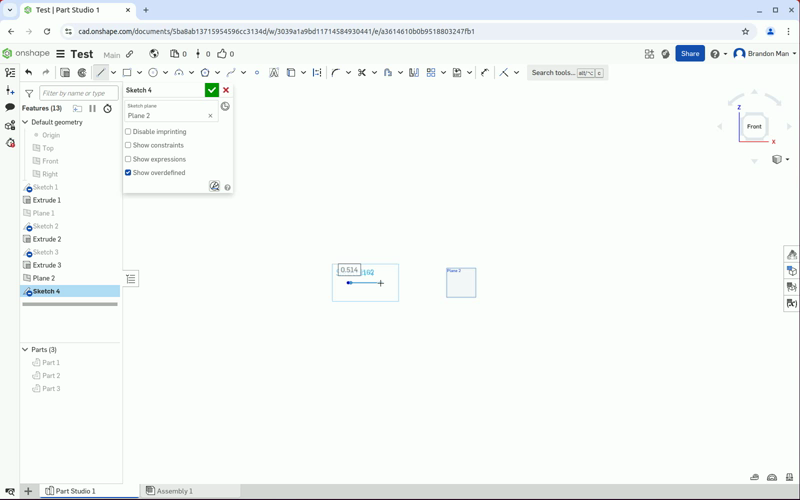
mouse_move(350, 259)
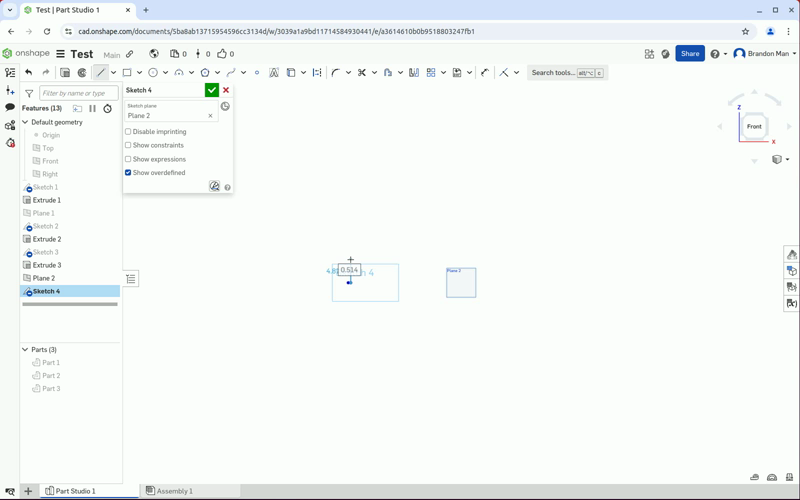
click(350, 259)
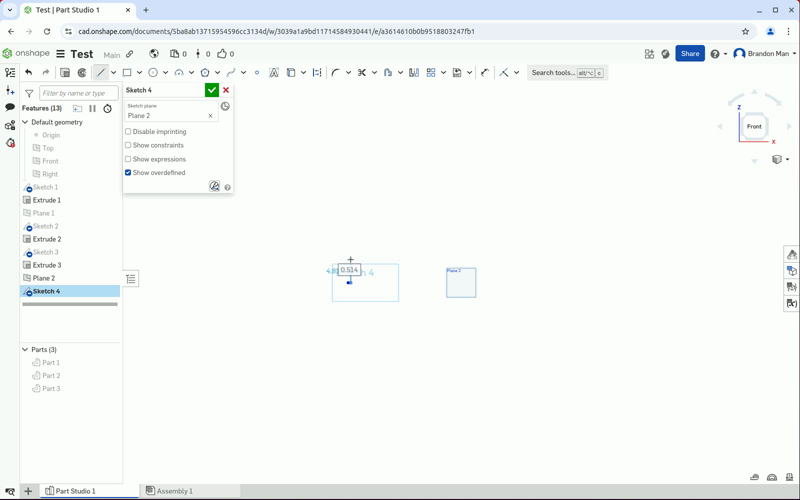
key_up(shift)
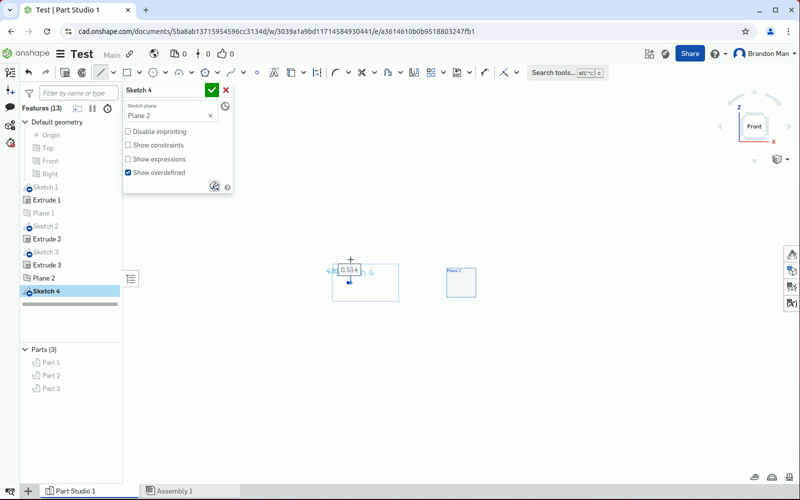
key_down(shift)
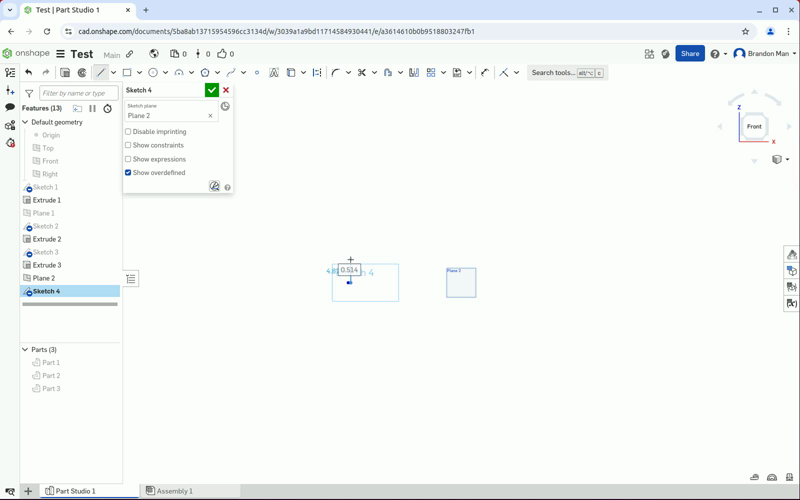
mouse_move(569, 259)
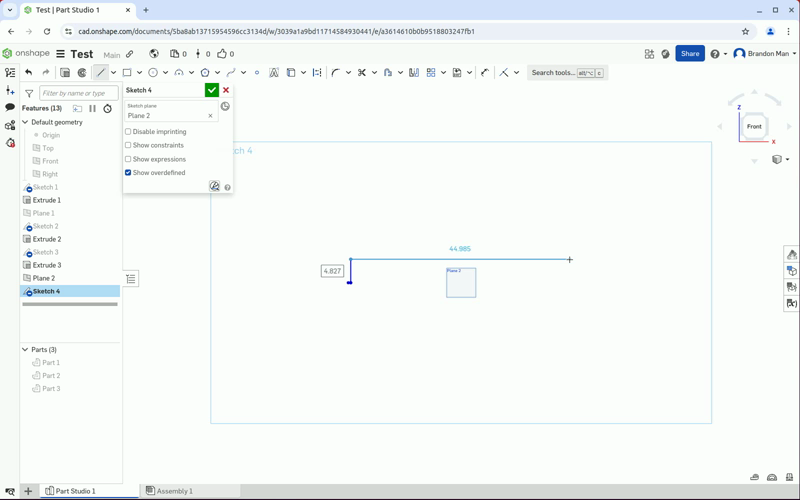
click(569, 259)
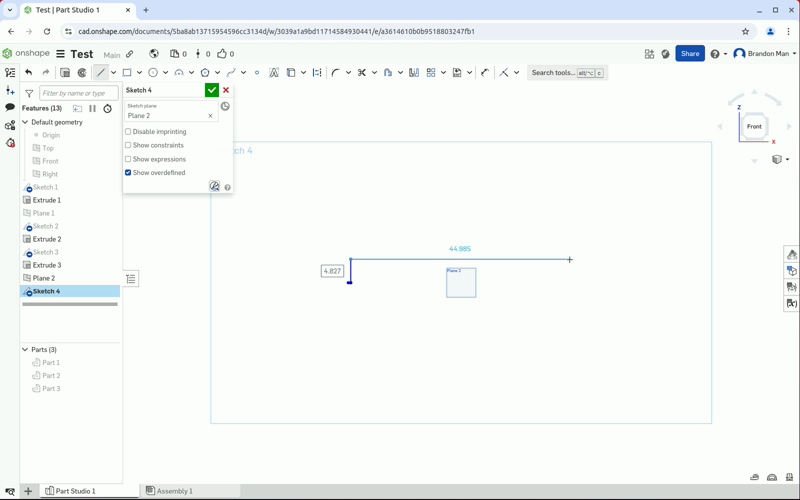
key_up(shift)
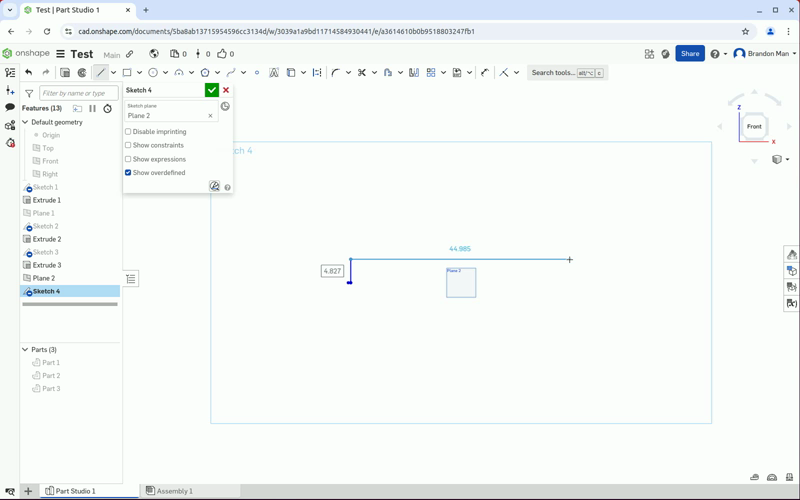
key_down(shift)
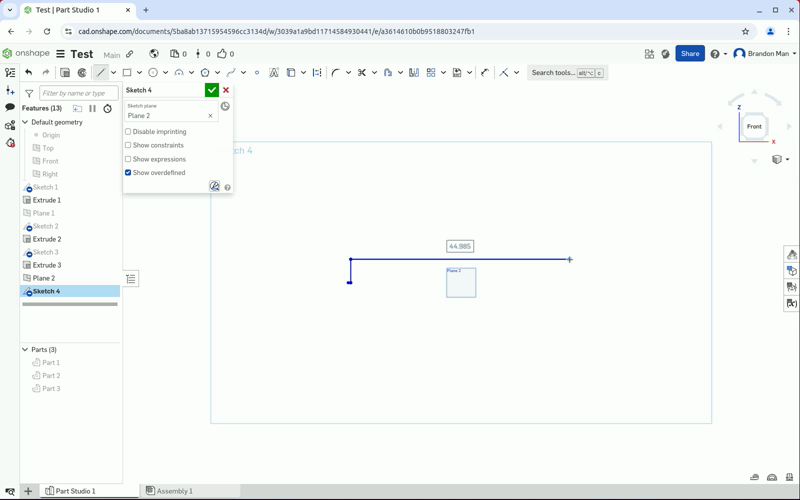
mouse_move(589, 259)
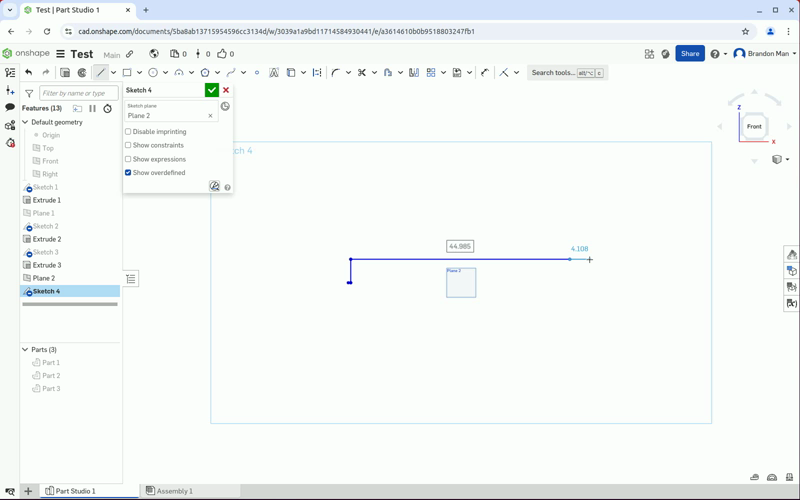
mouse_move(569, 282)
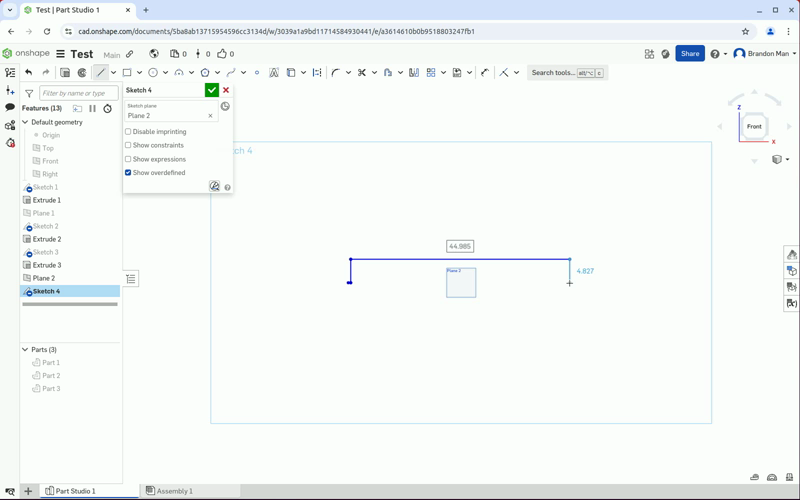
click(569, 282)
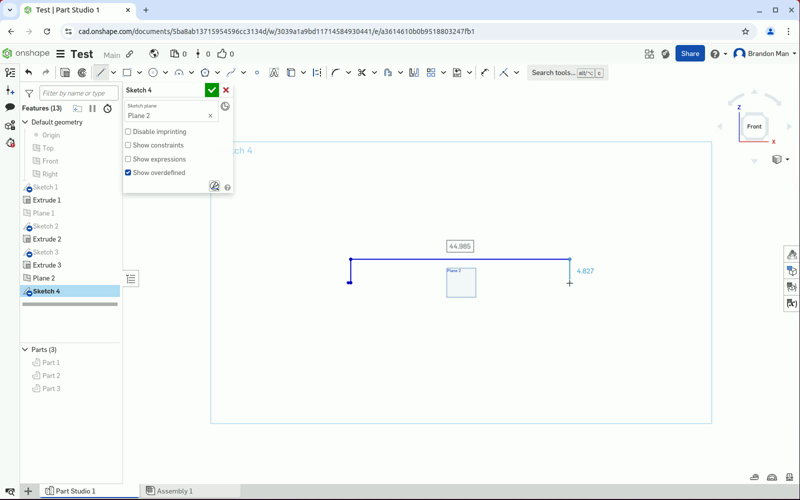
key_up(shift)
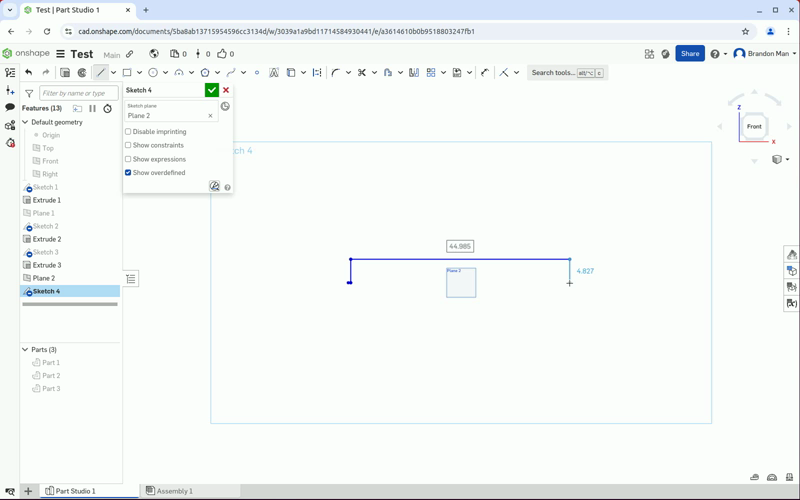
key_down(shift)
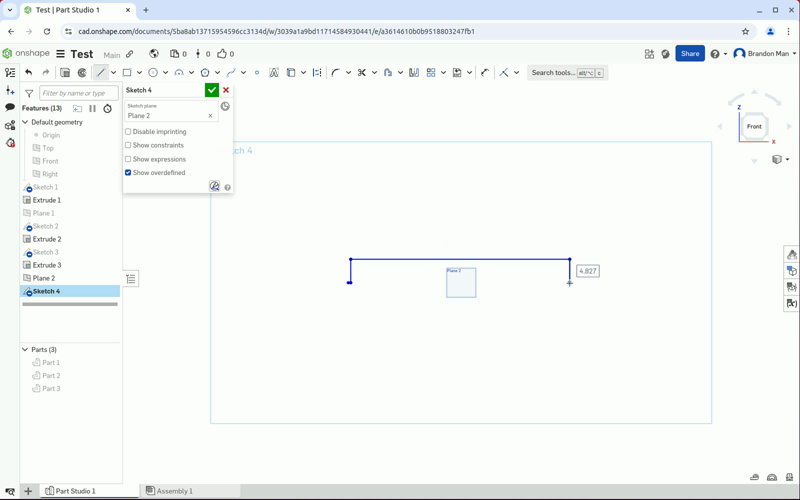
mouse_move(589, 282)
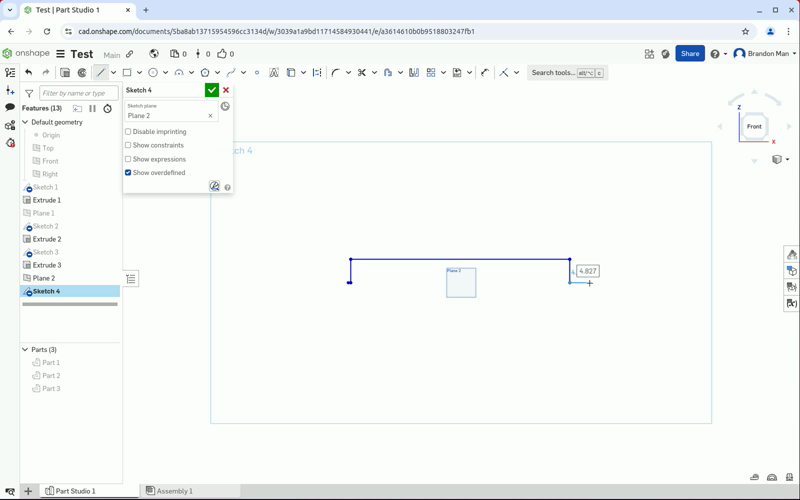
mouse_move(572, 282)
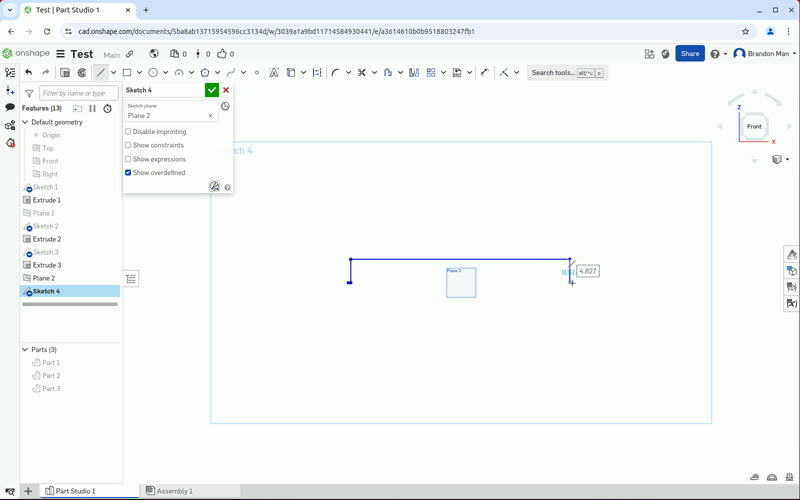
scroll(6)
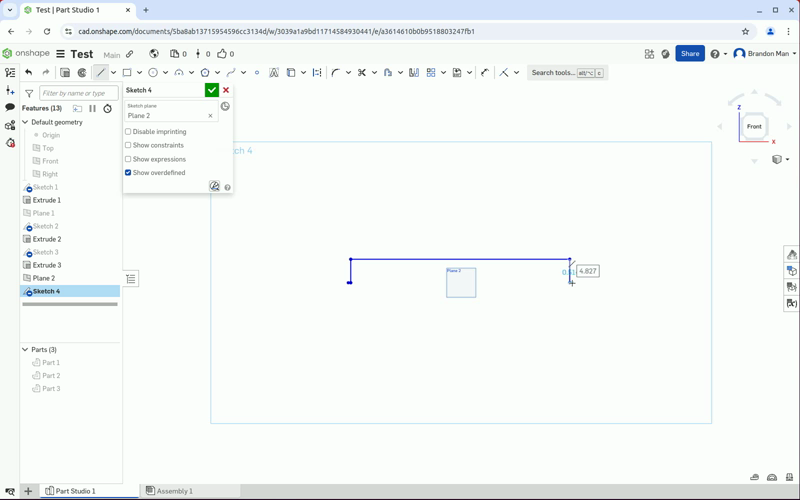
scroll(6)
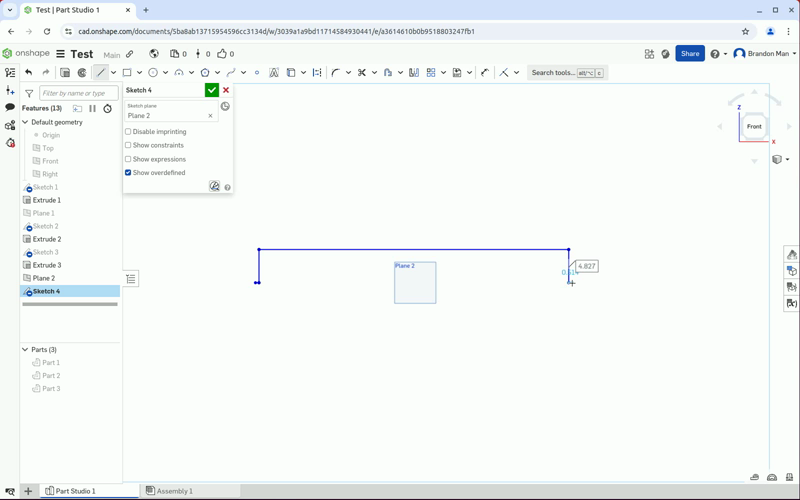
scroll(6)
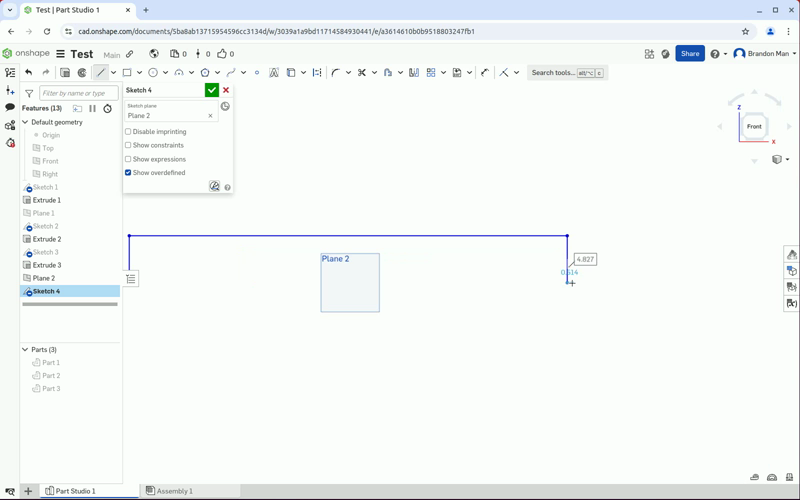
scroll(6)
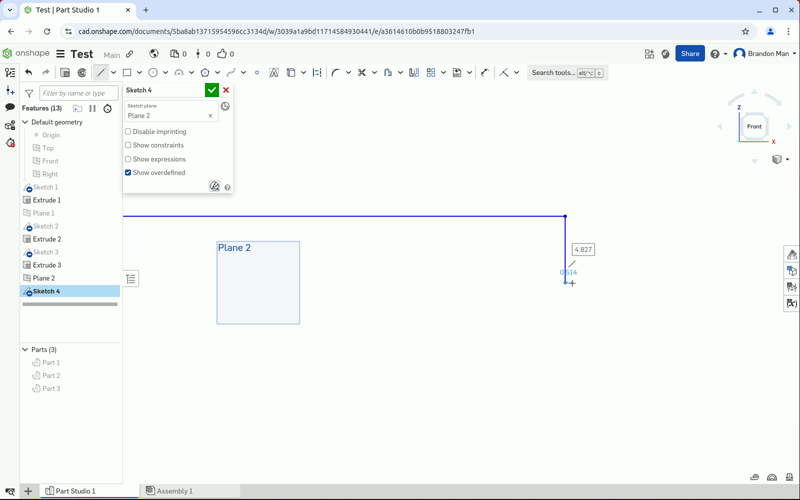
scroll(6)
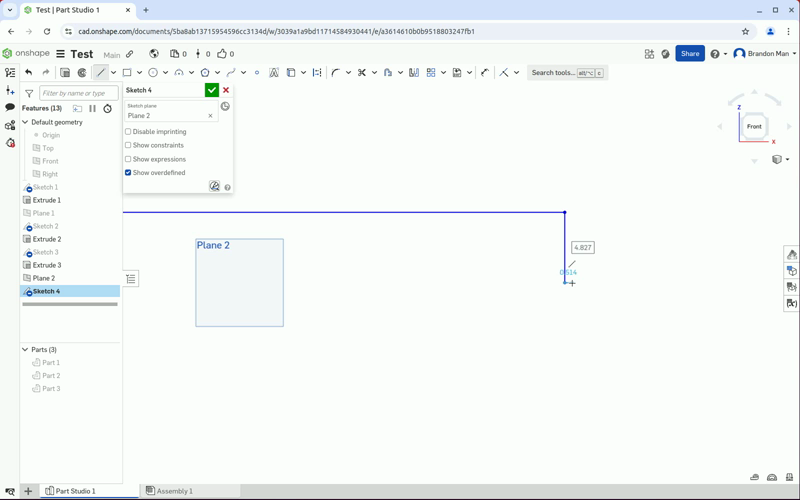
scroll(6)
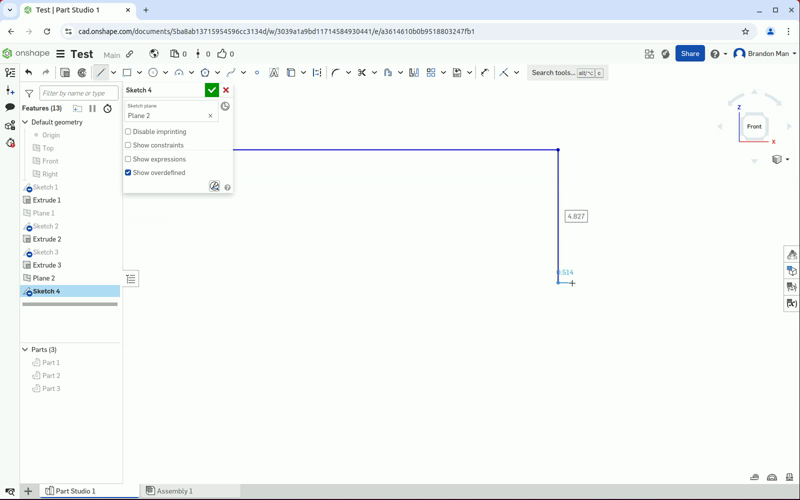
scroll(6)
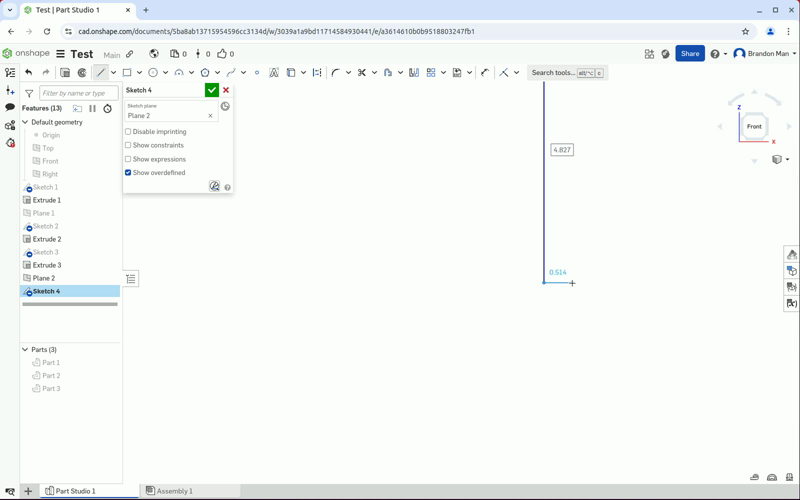
click(572, 282)
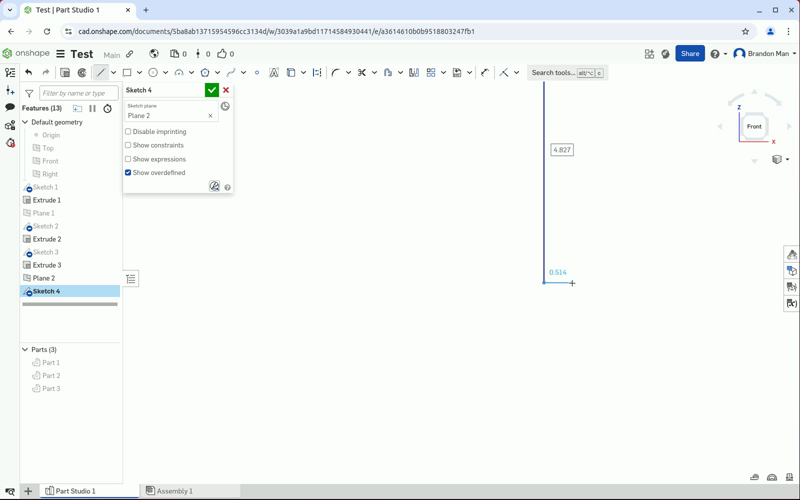
scroll(-6)
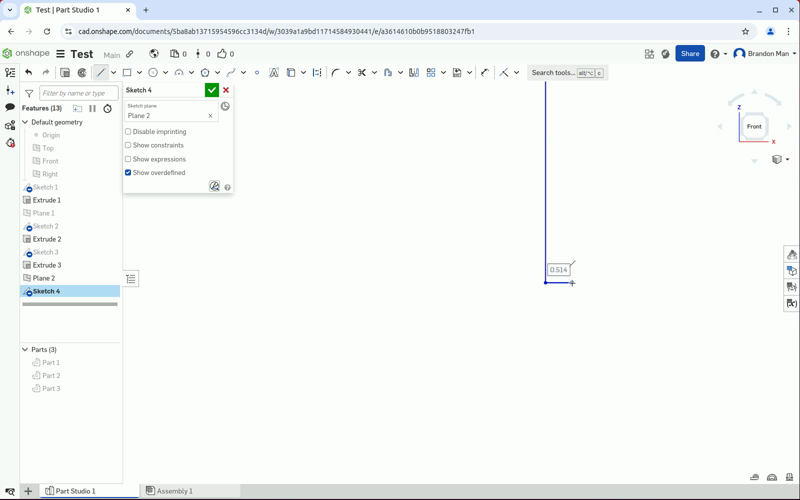
scroll(-6)
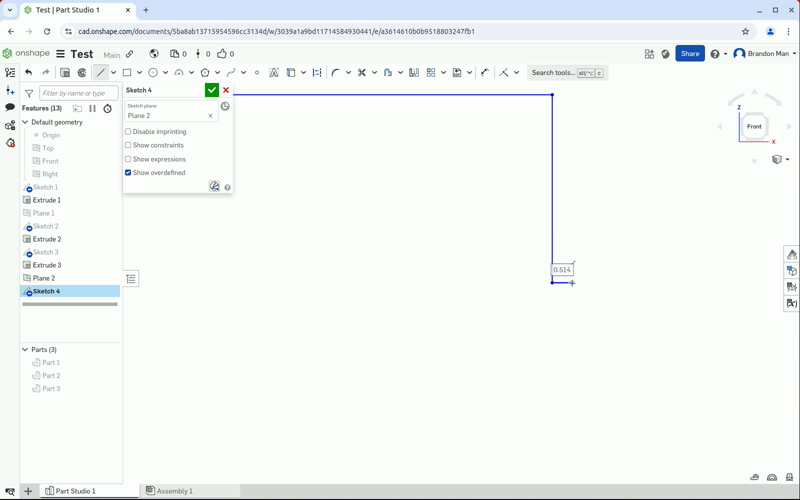
scroll(-6)
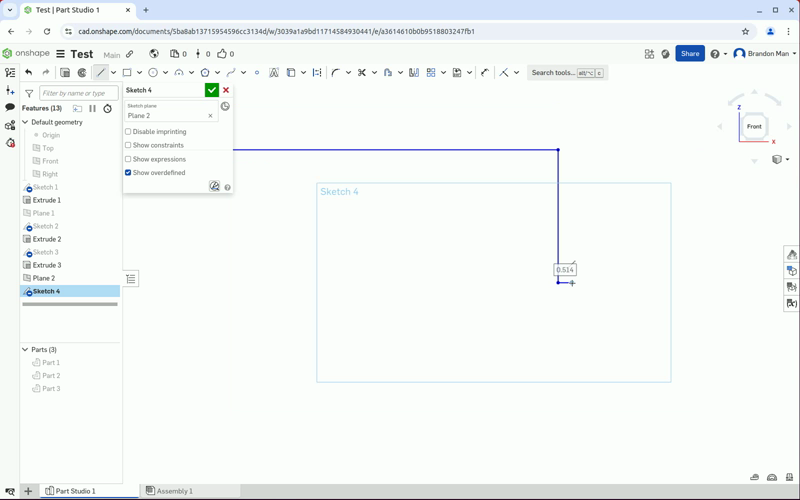
scroll(-6)
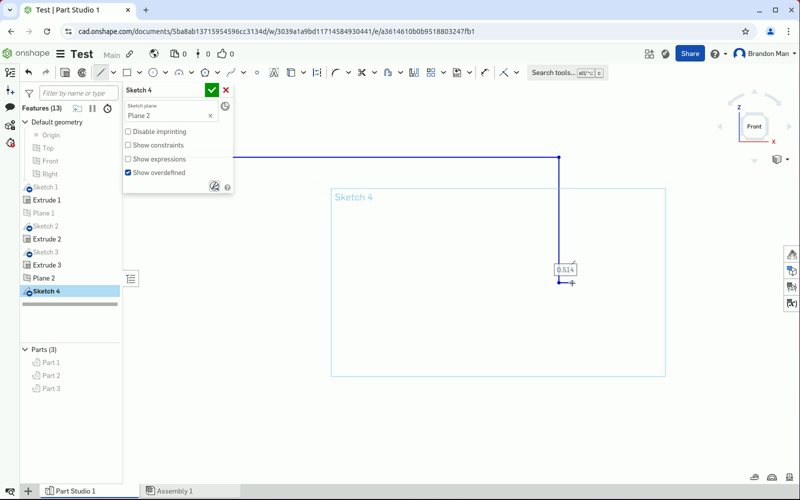
scroll(-6)
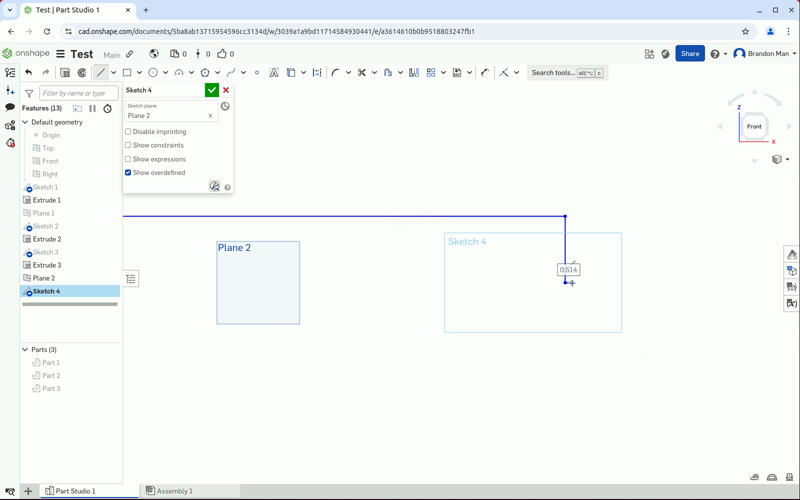
scroll(-6)
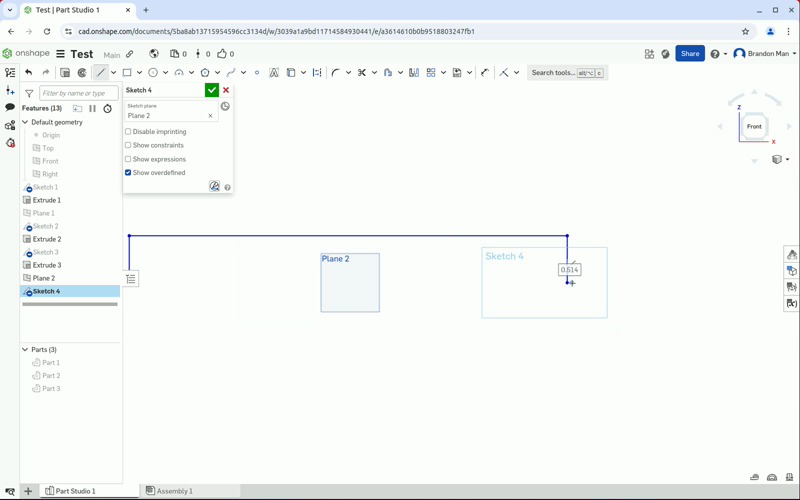
scroll(-6)
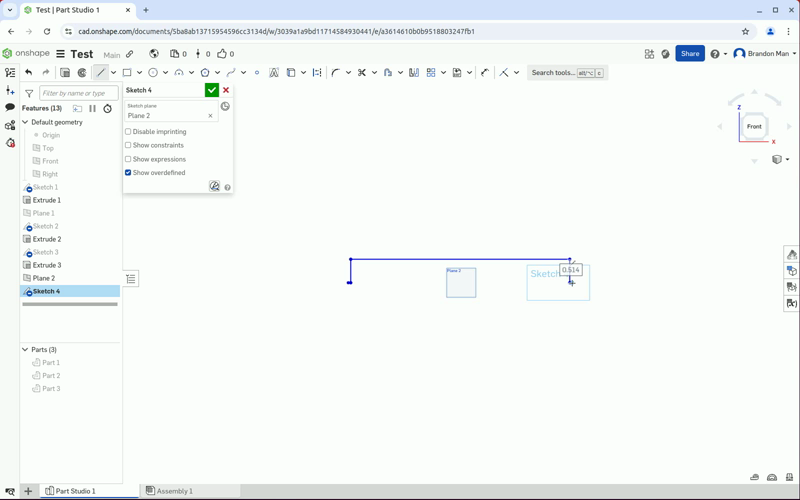
key_up(shift)
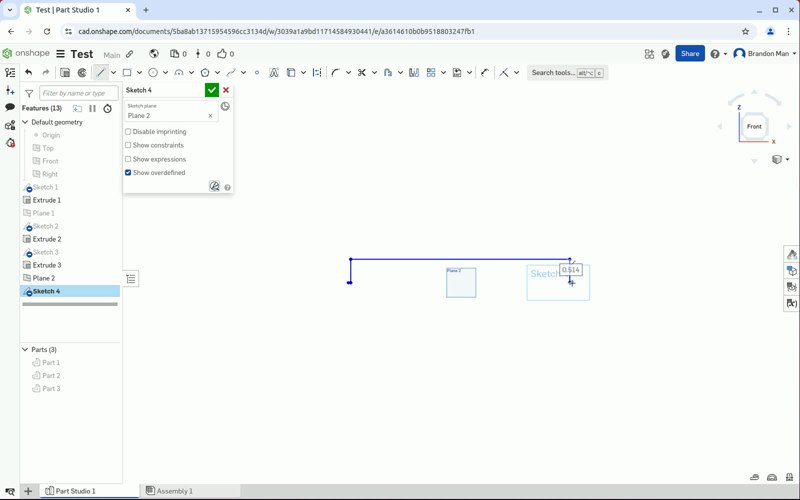
key_down(shift)
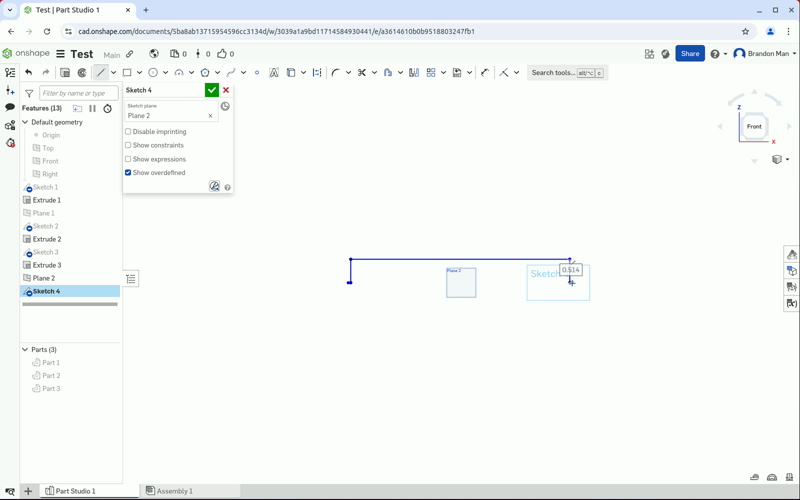
mouse_move(589, 282)
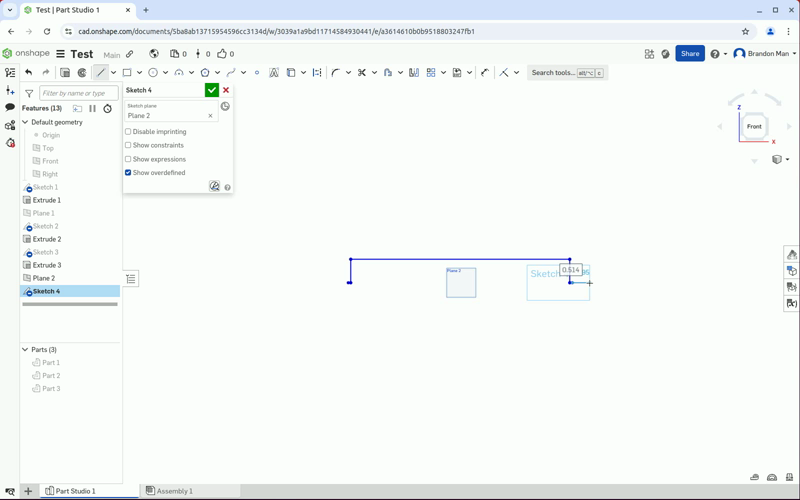
mouse_move(572, 257)
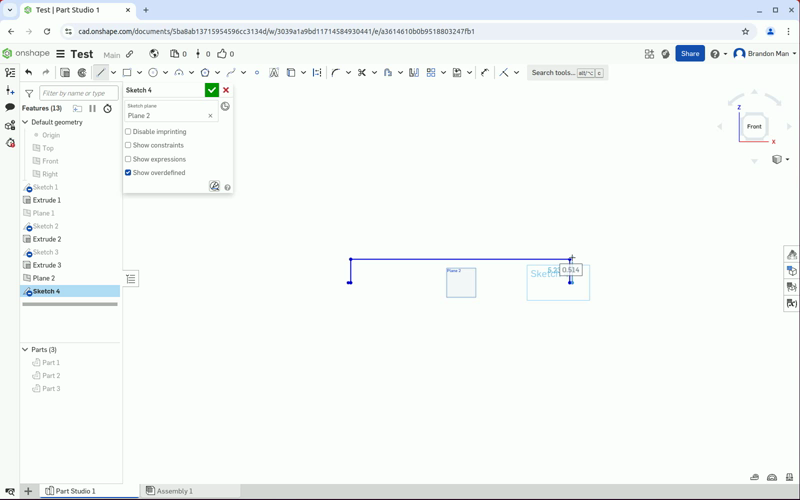
scroll(6)
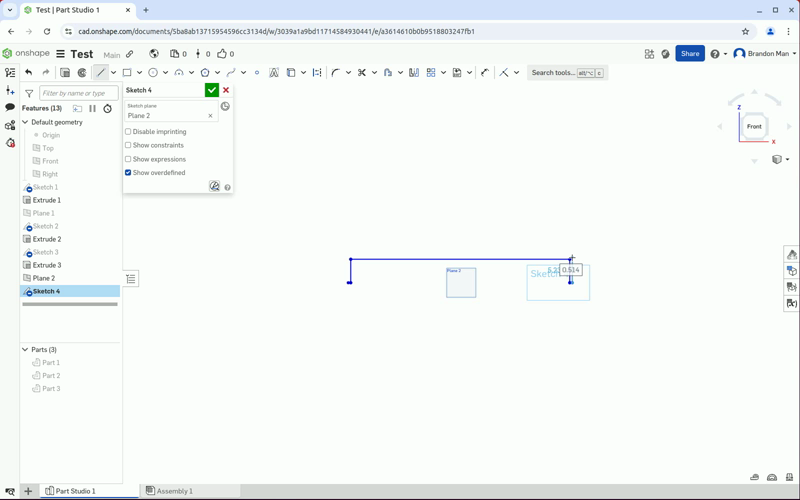
scroll(6)
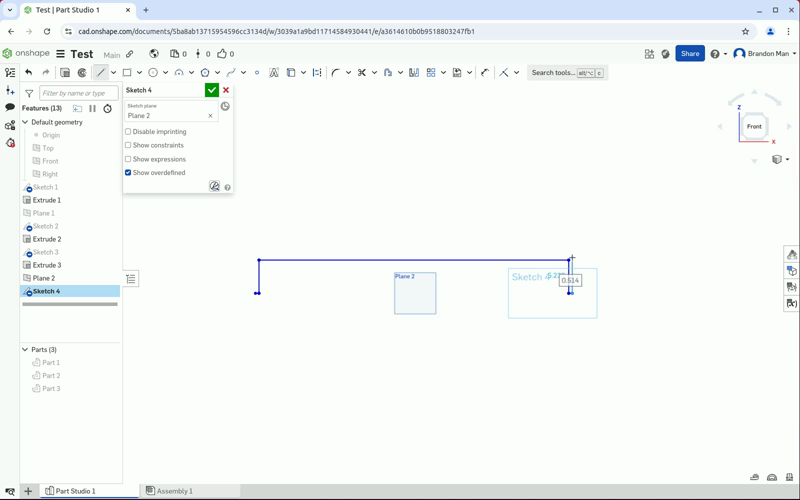
scroll(6)
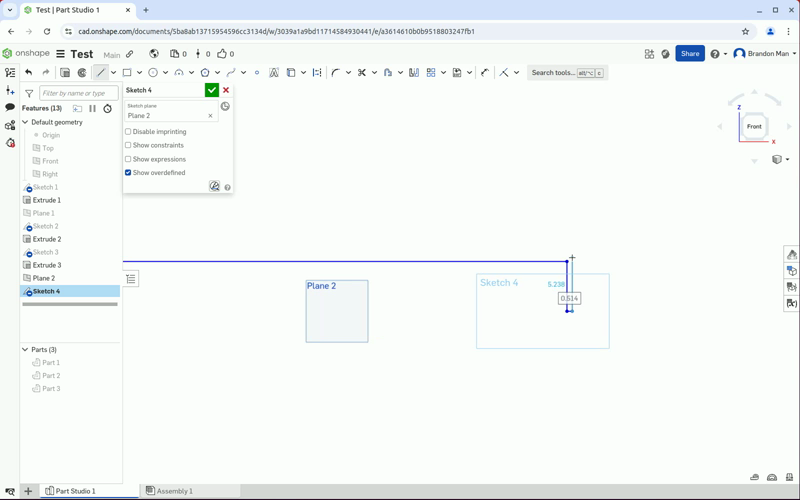
scroll(6)
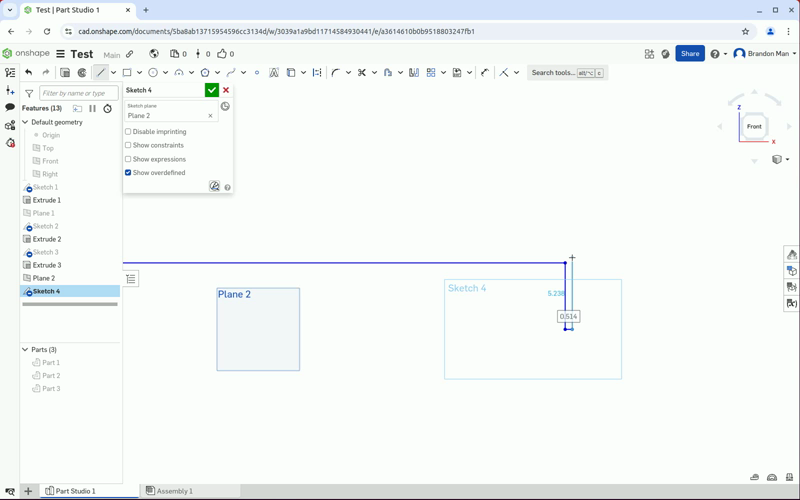
scroll(6)
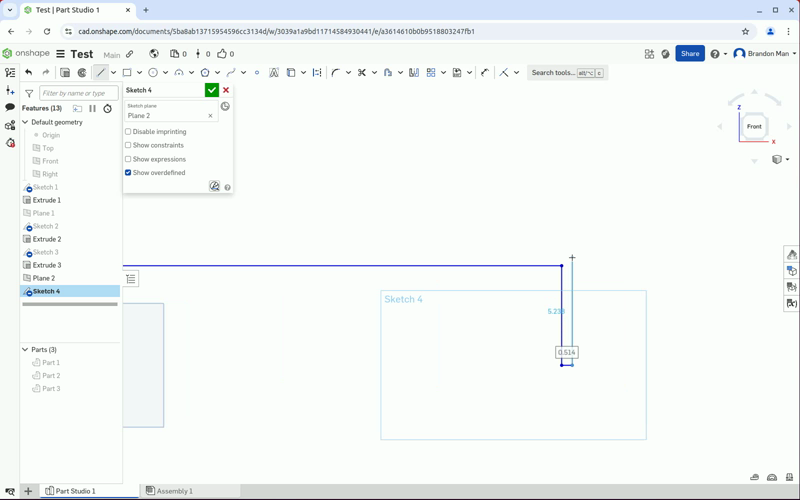
scroll(6)
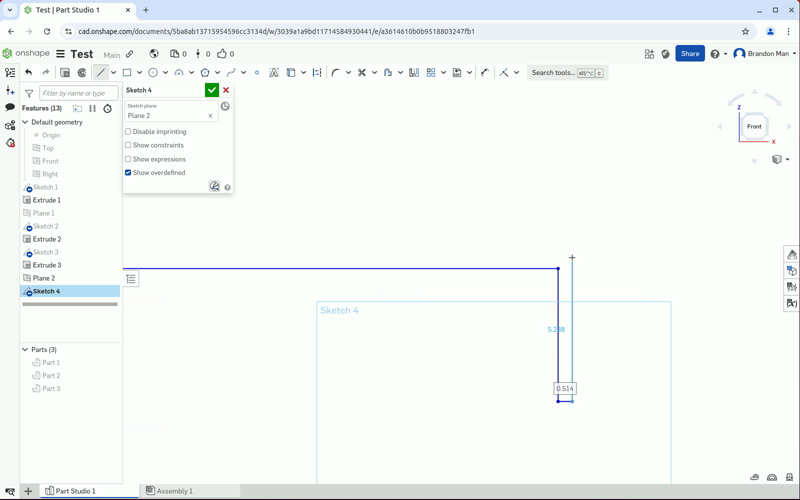
scroll(6)
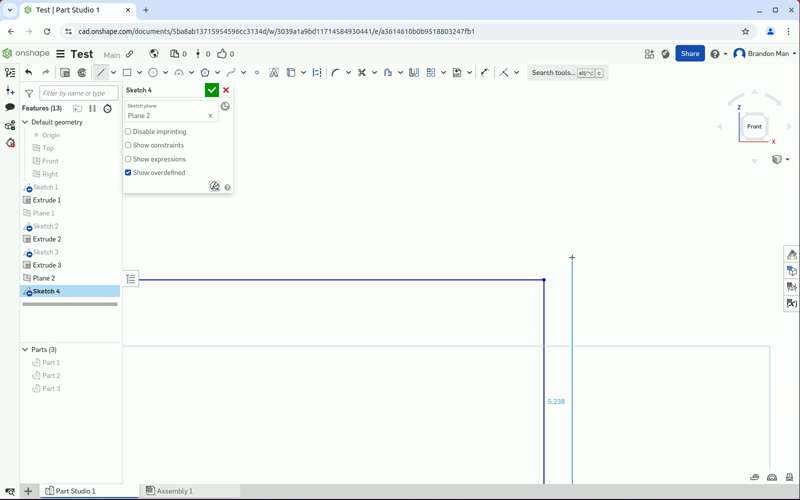
click(572, 257)
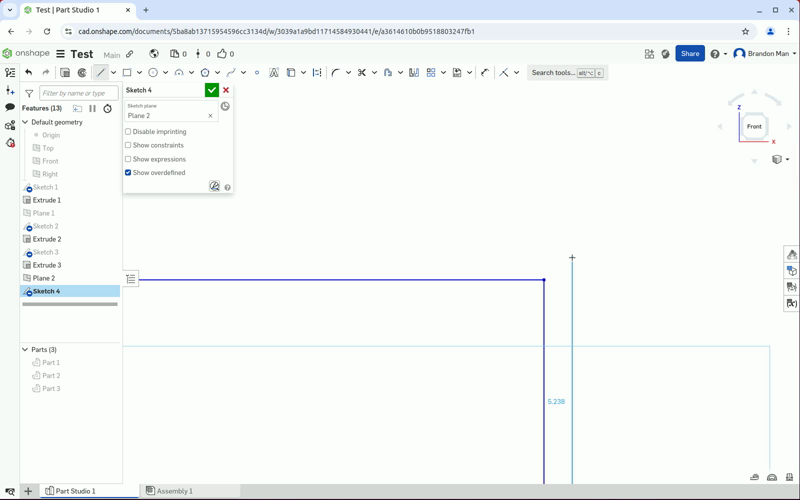
scroll(-6)
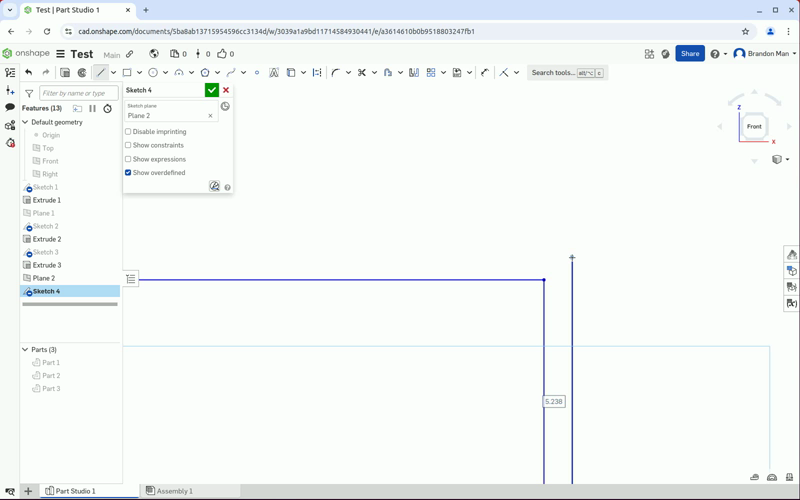
scroll(-6)
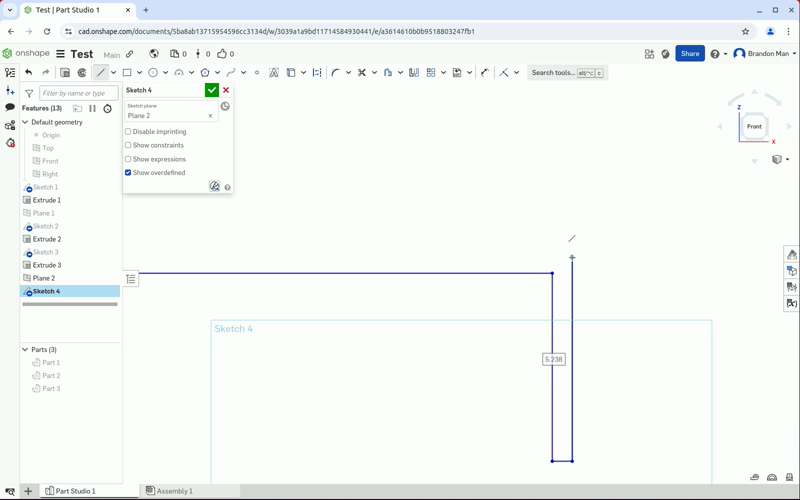
scroll(-6)
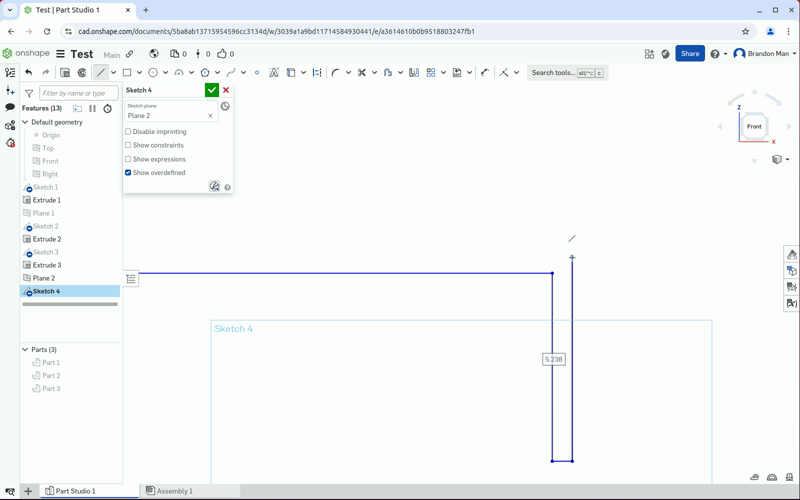
scroll(-6)
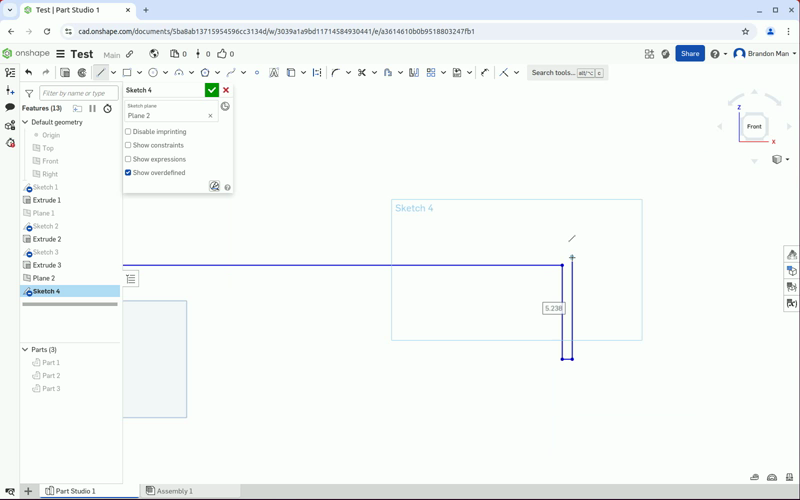
scroll(-6)
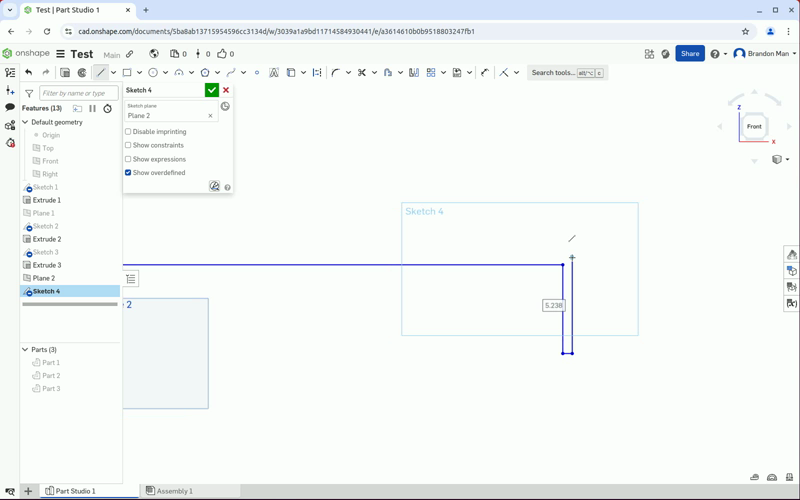
scroll(-6)
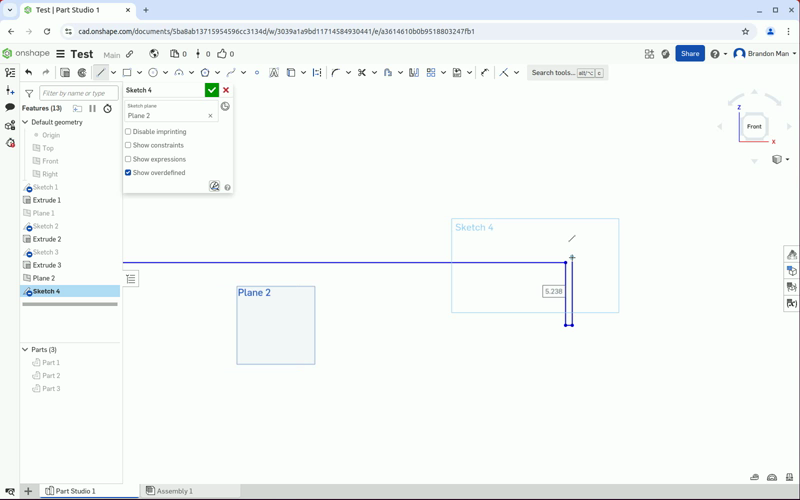
scroll(-6)
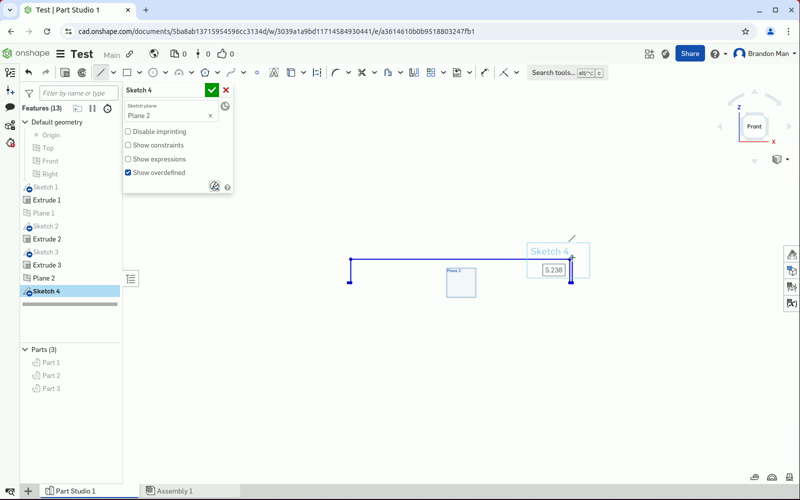
key_up(shift)
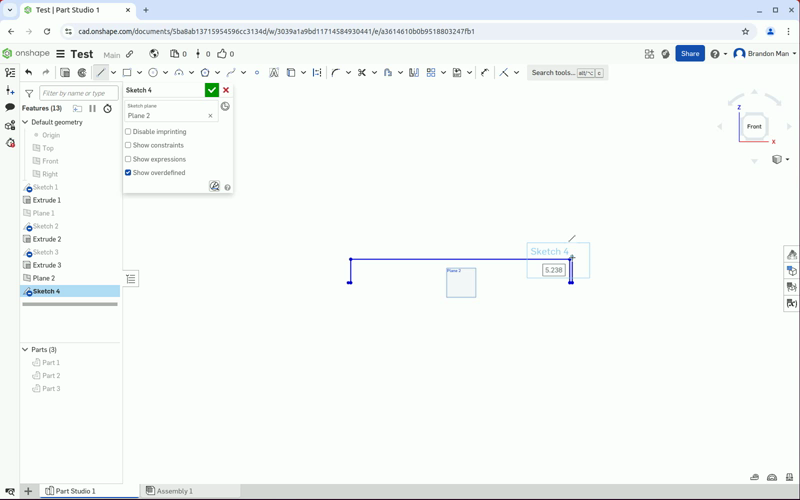
key_down(shift)
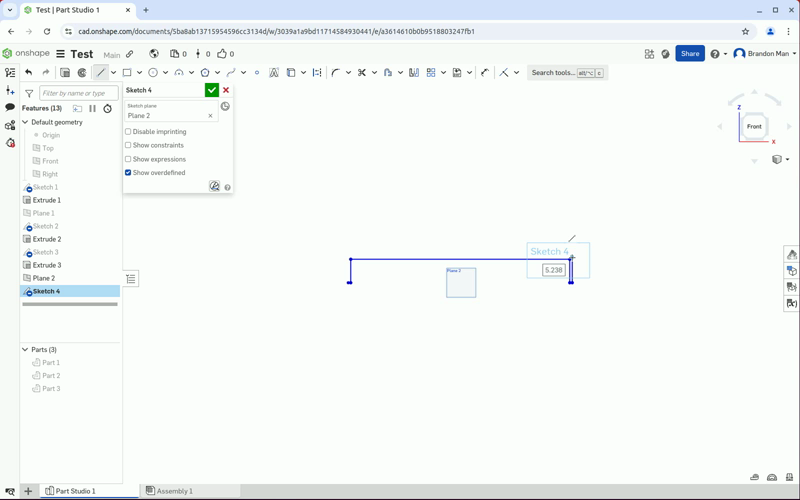
mouse_move(348, 257)
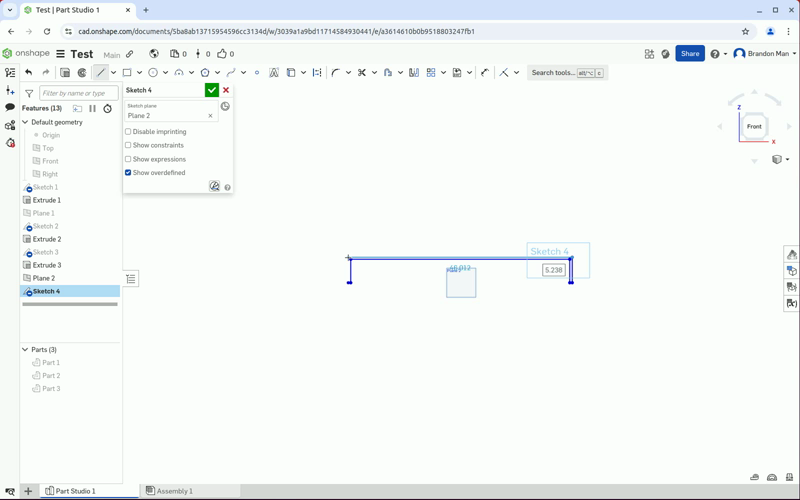
scroll(6)
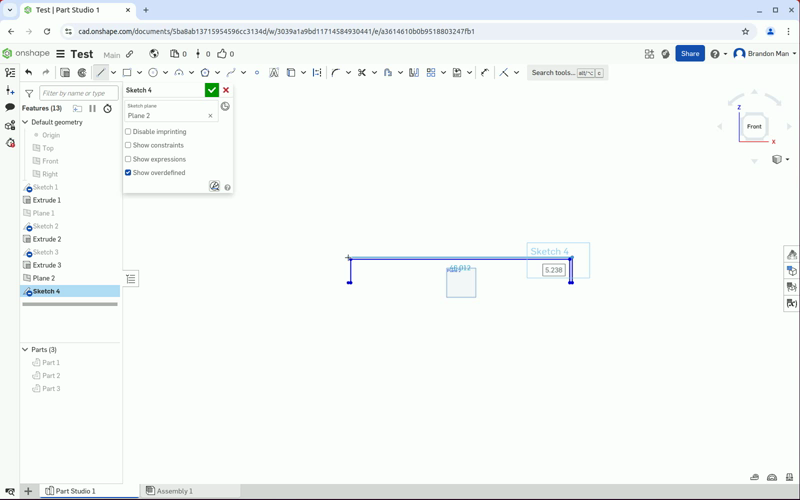
scroll(6)
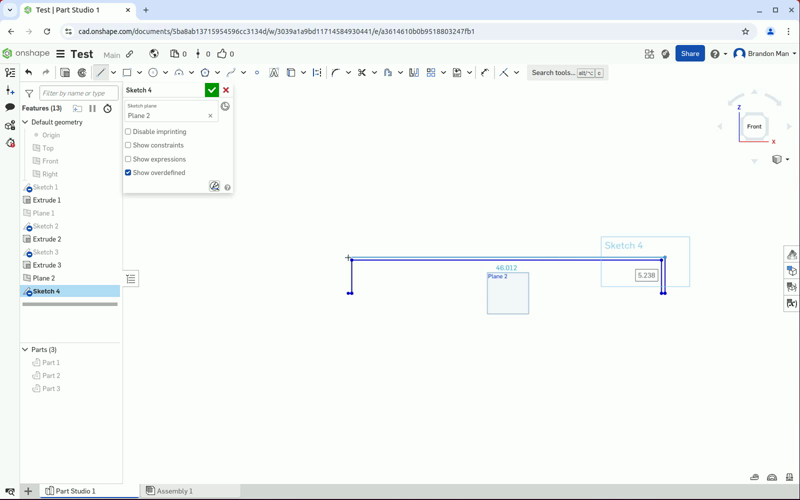
scroll(6)
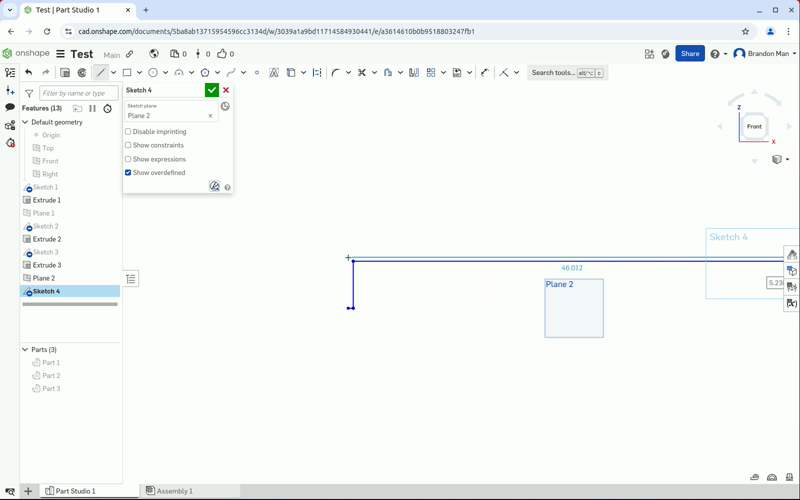
scroll(6)
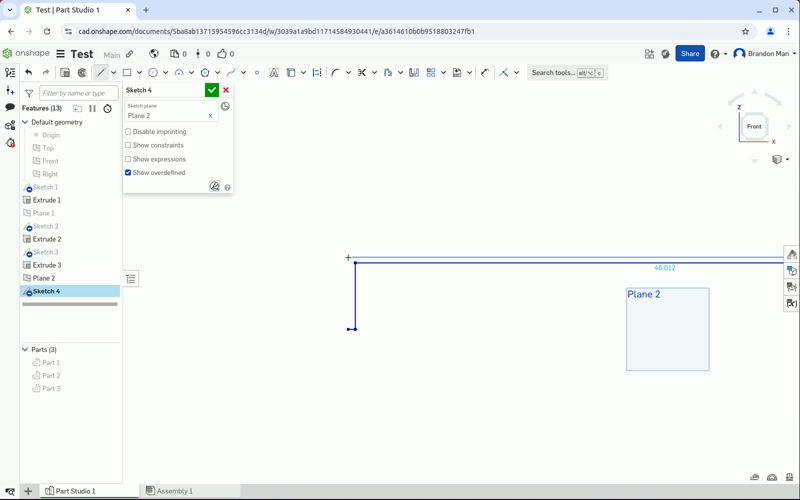
scroll(6)
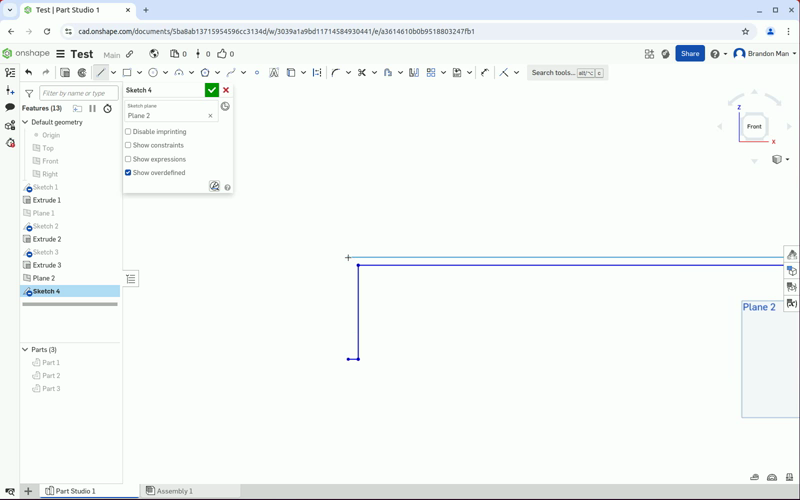
scroll(6)
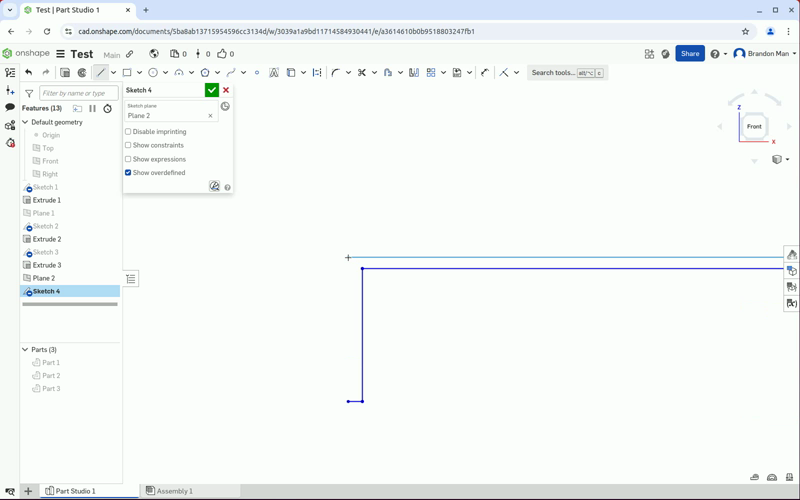
scroll(6)
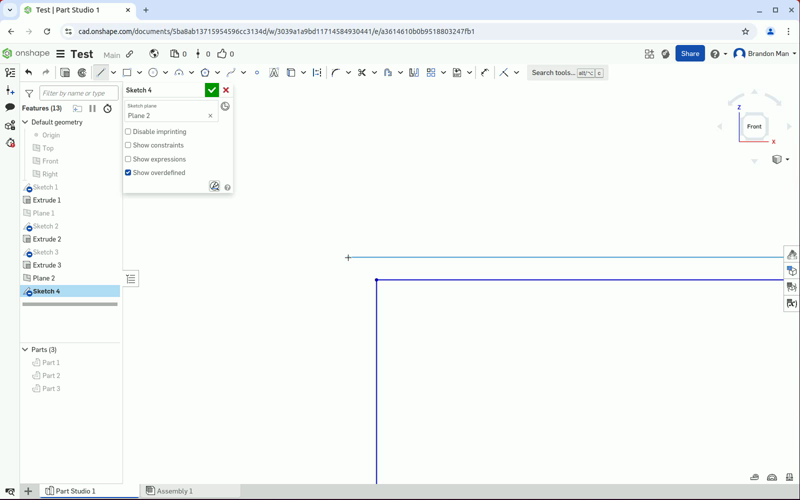
click(348, 257)
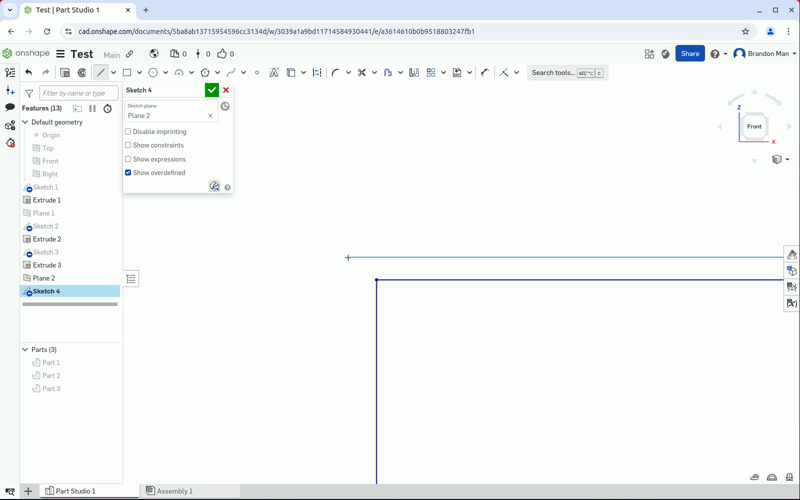
scroll(-6)
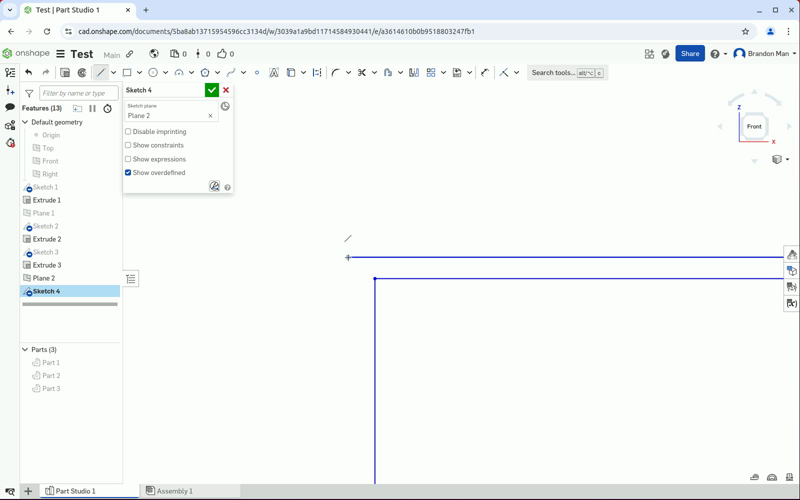
scroll(-6)
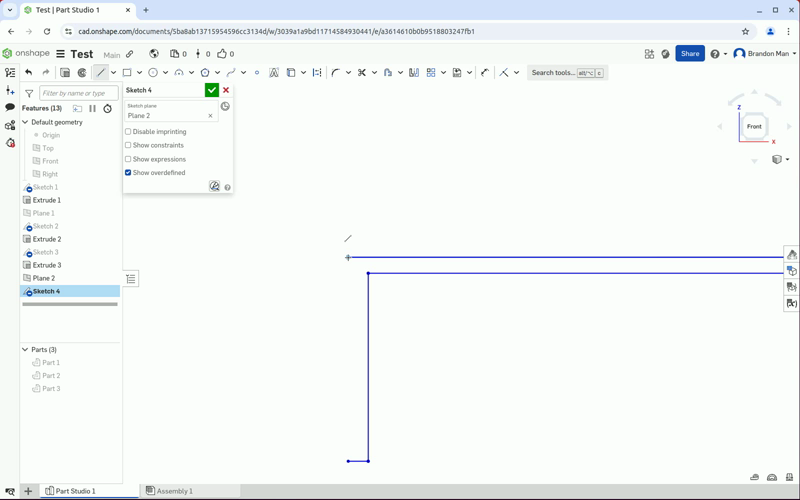
scroll(-6)
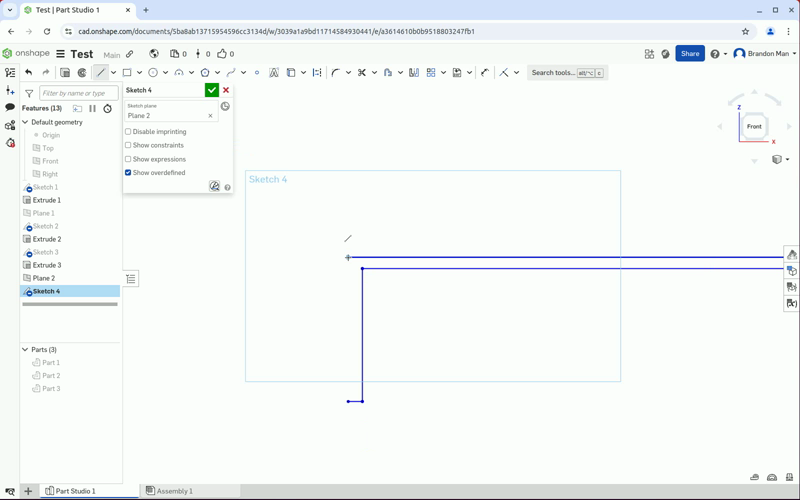
scroll(-6)
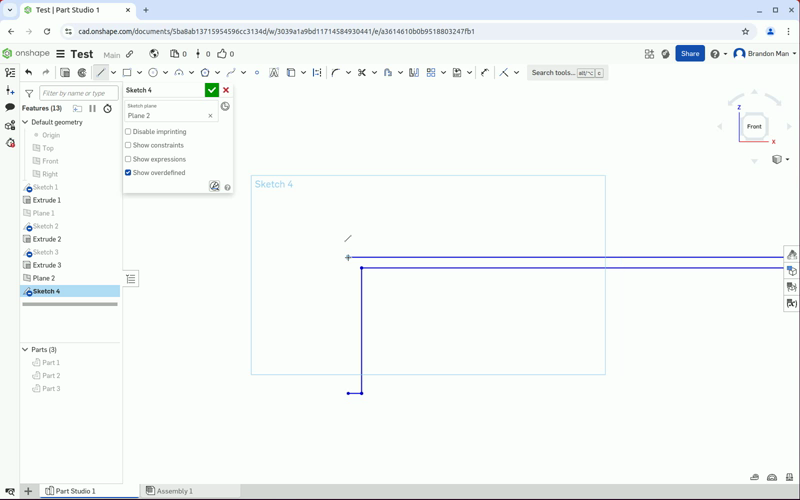
scroll(-6)
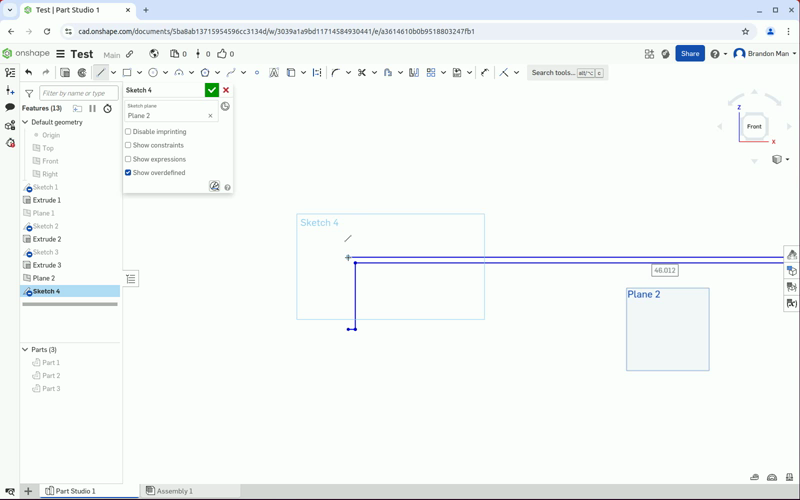
scroll(-6)
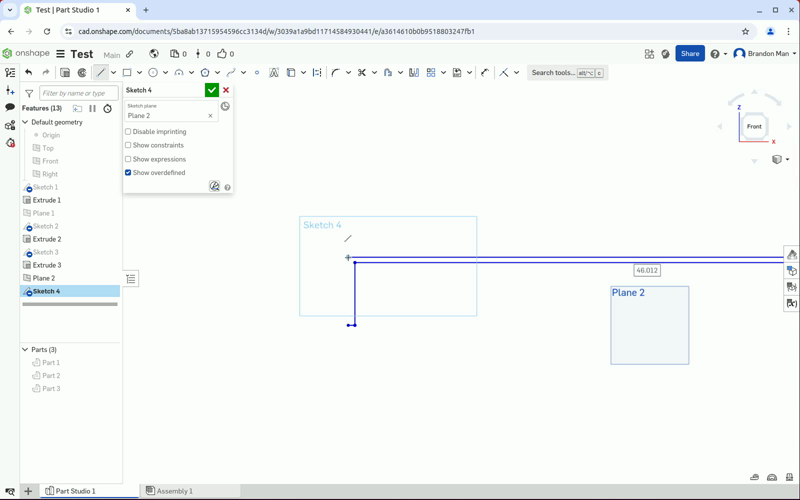
scroll(-6)
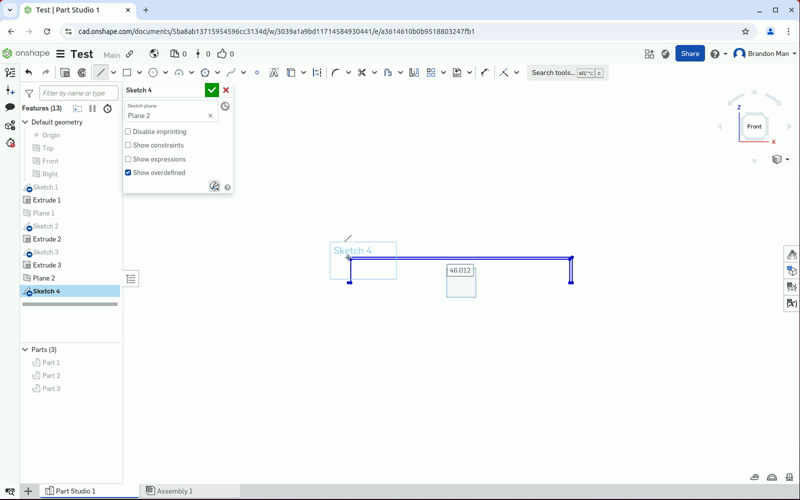
key_up(shift)
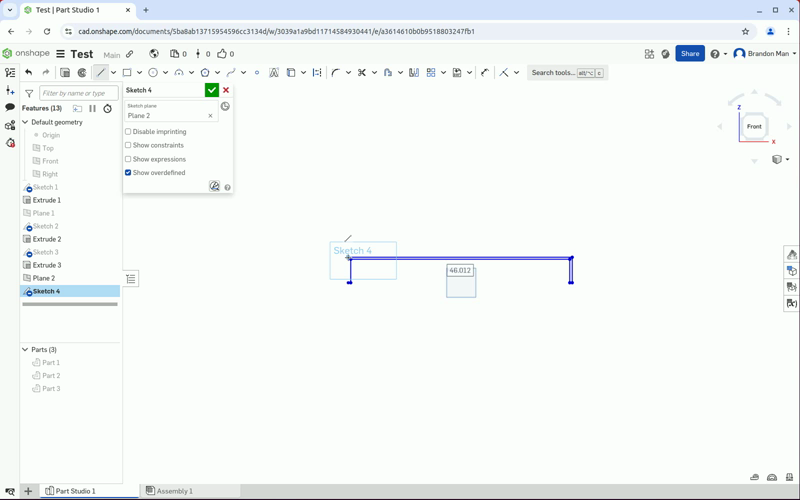
mouse_move(378, 257)
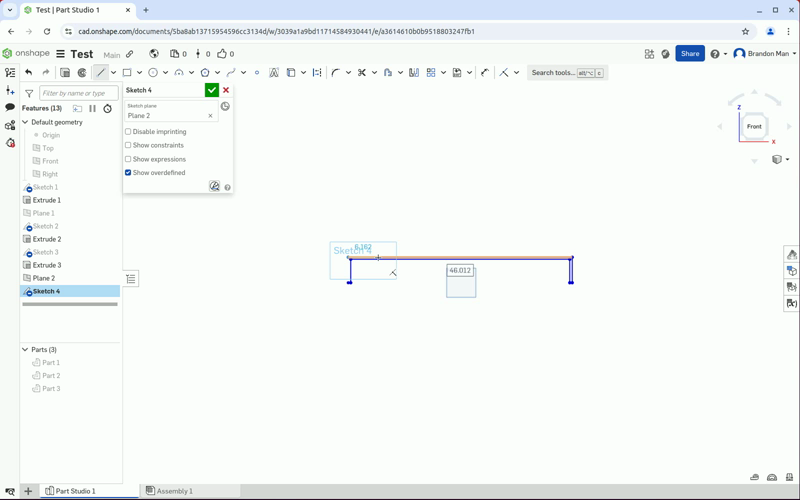
key_down(shift)
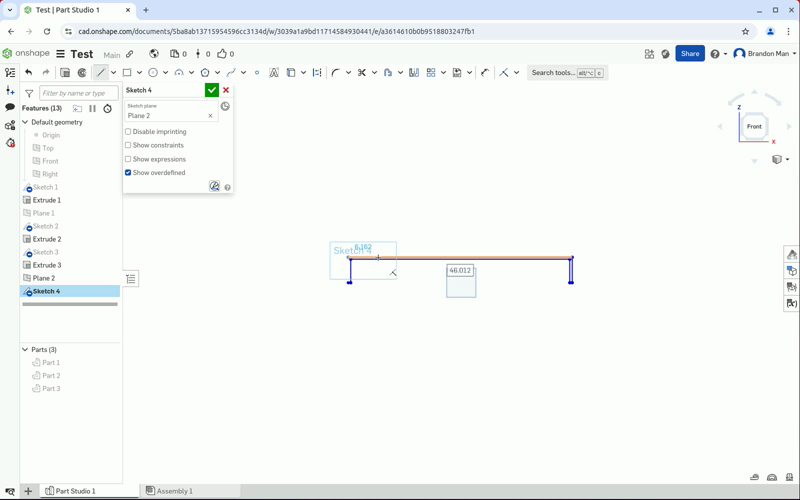
mouse_move(348, 282)
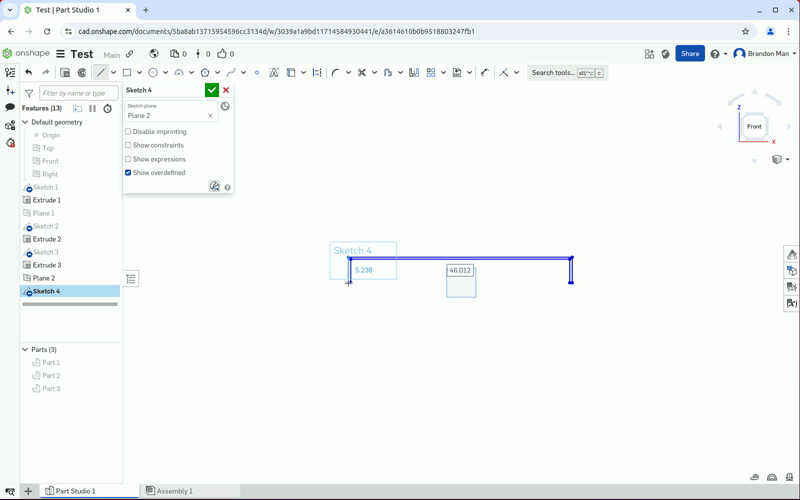
scroll(6)
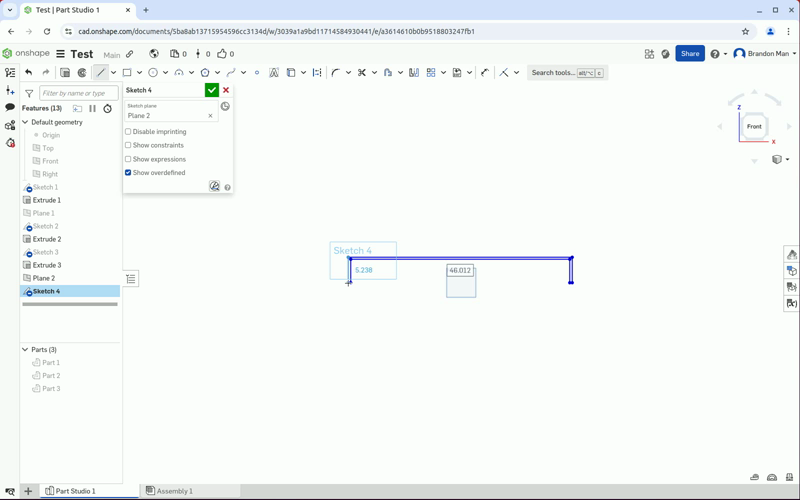
scroll(6)
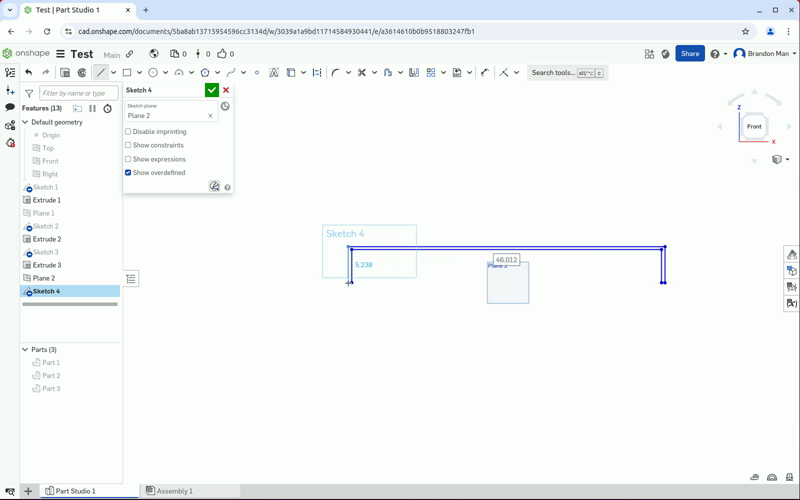
scroll(6)
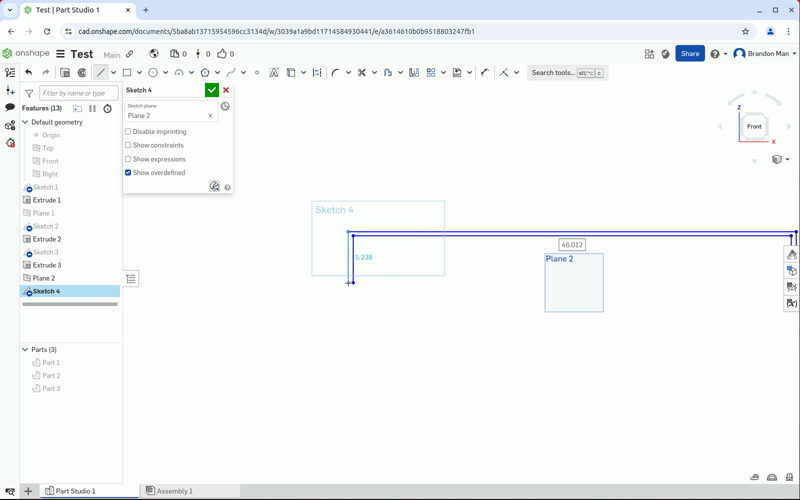
scroll(6)
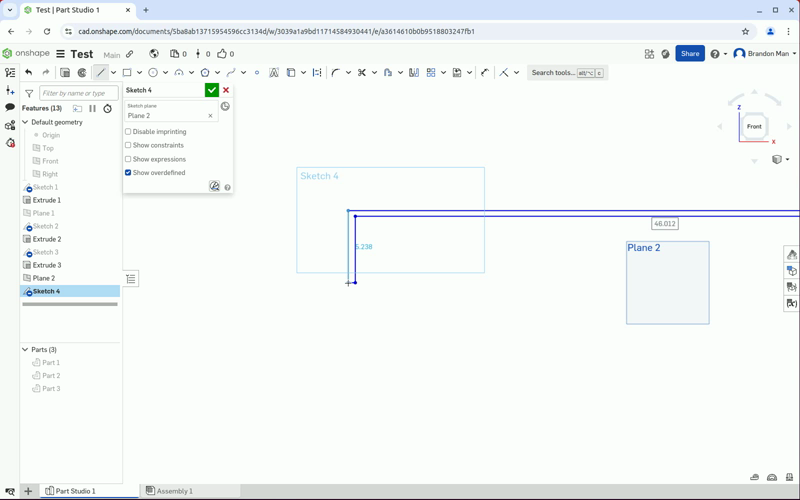
scroll(6)
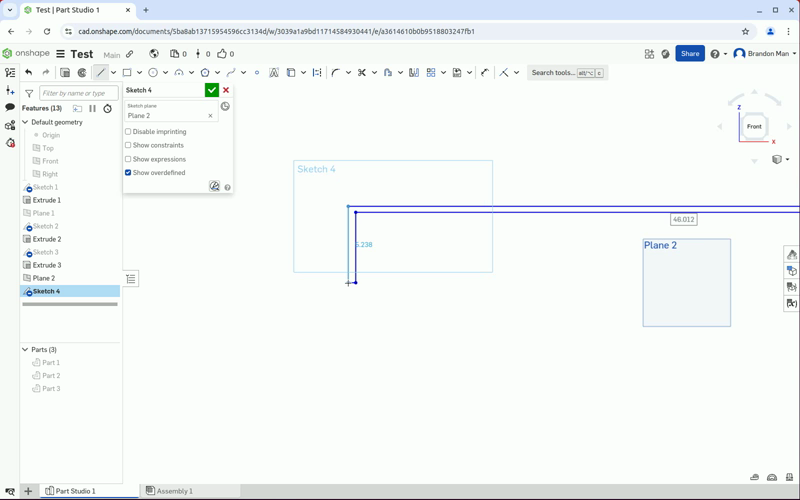
scroll(6)
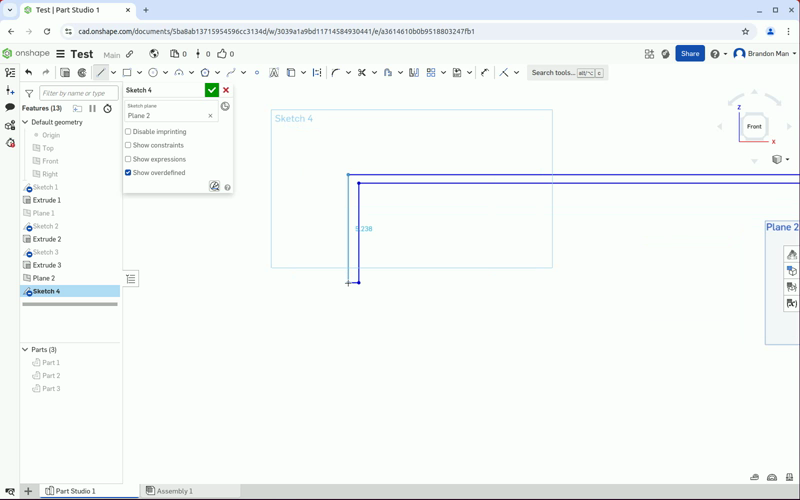
scroll(6)
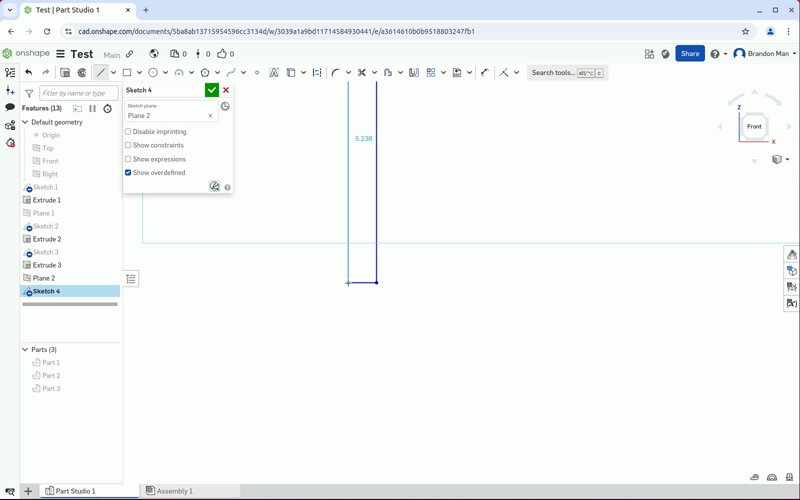
key_up(shift)
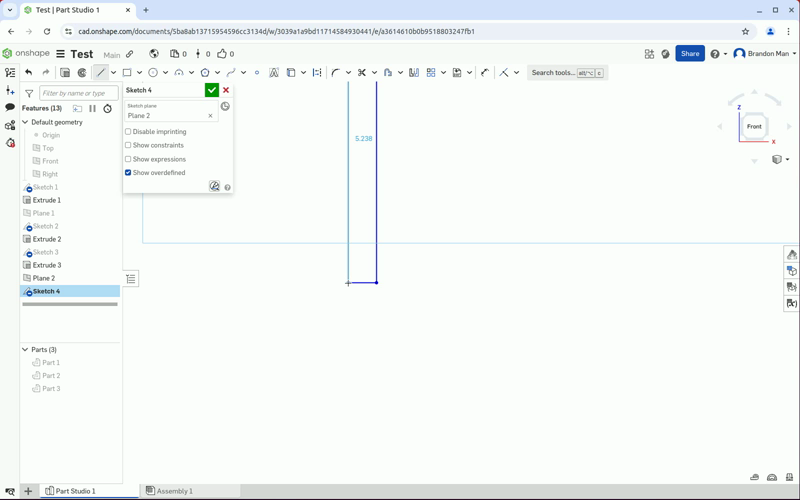
click(348, 282)
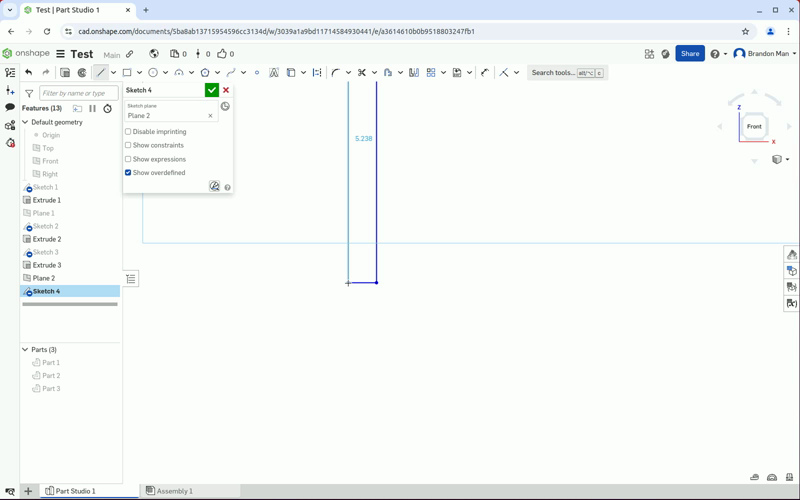
scroll(-6)
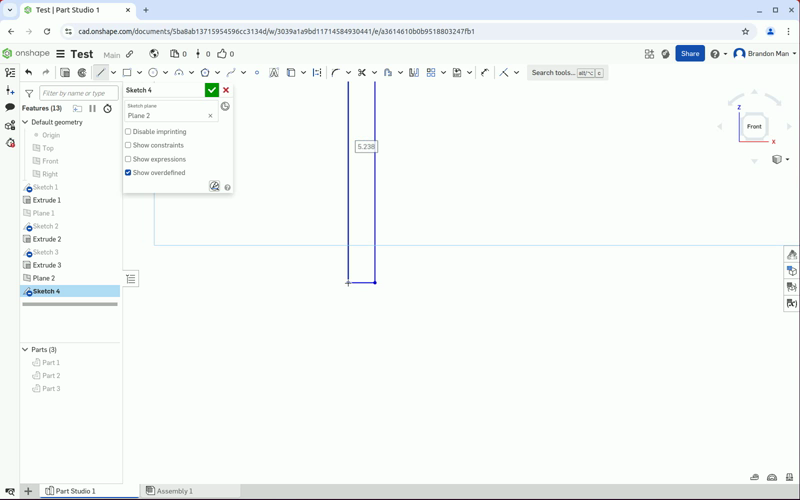
scroll(-6)
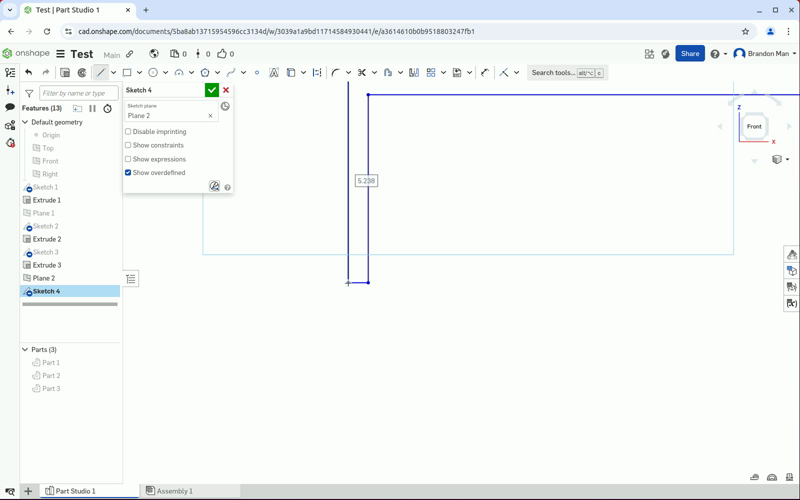
scroll(-6)
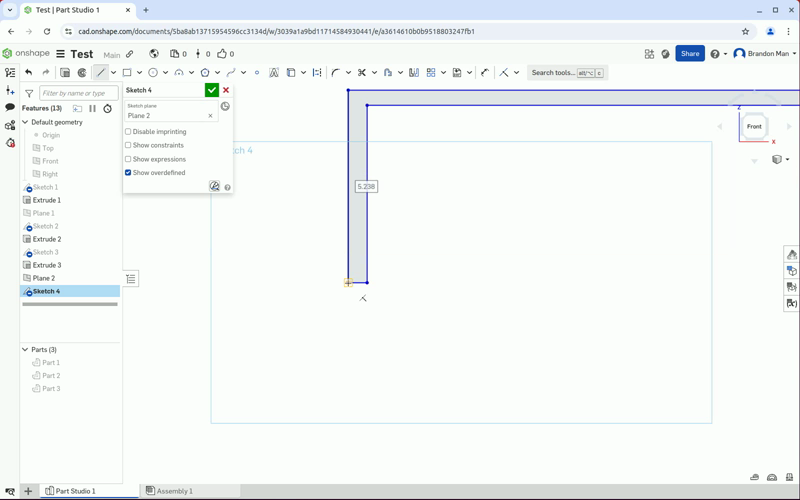
scroll(-6)
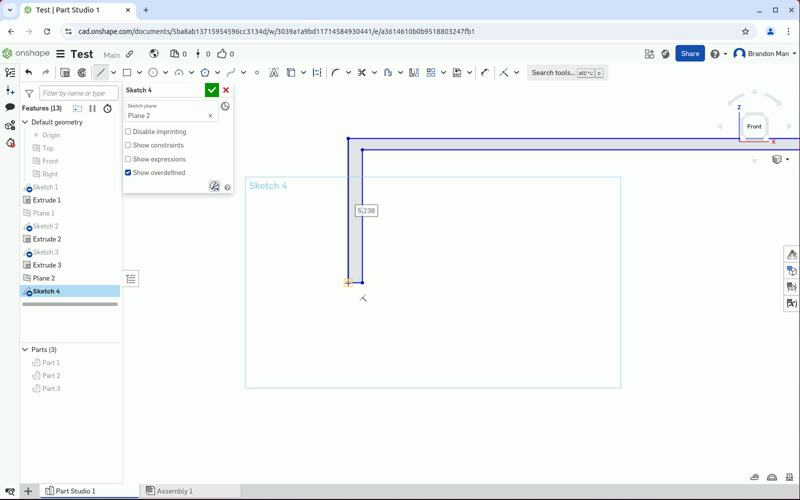
scroll(-6)
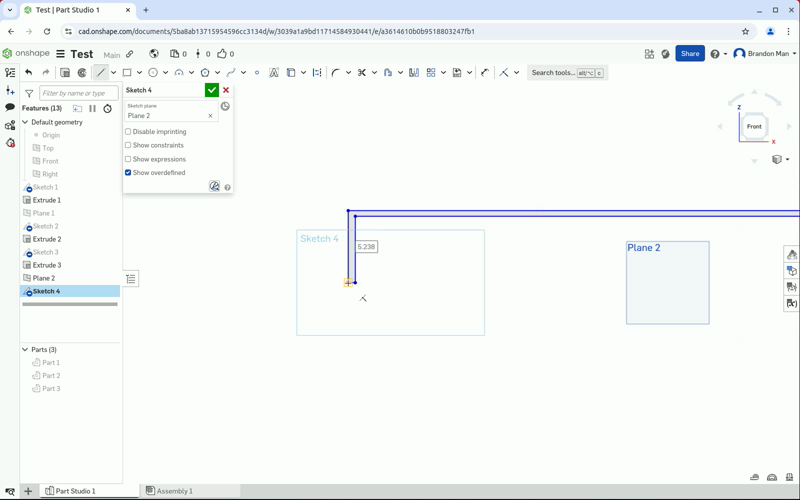
scroll(-6)
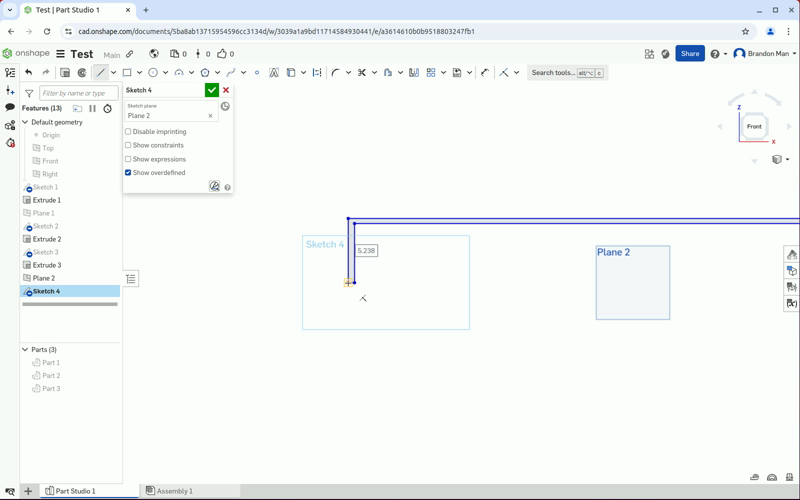
scroll(-6)
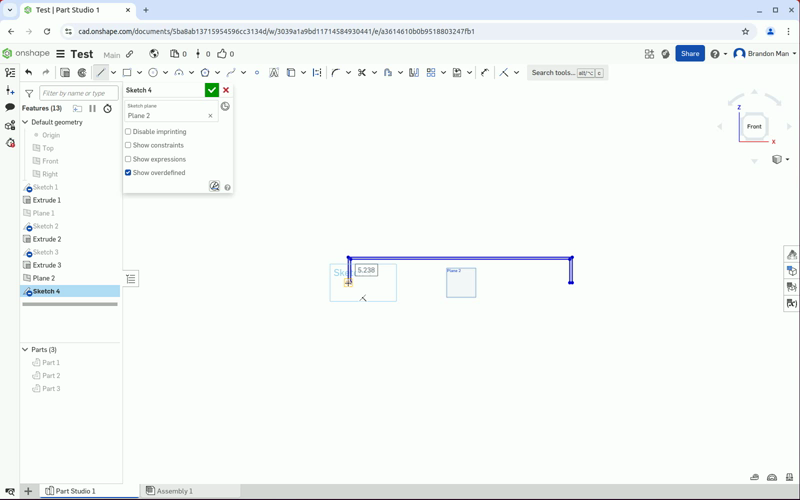
key(esc)
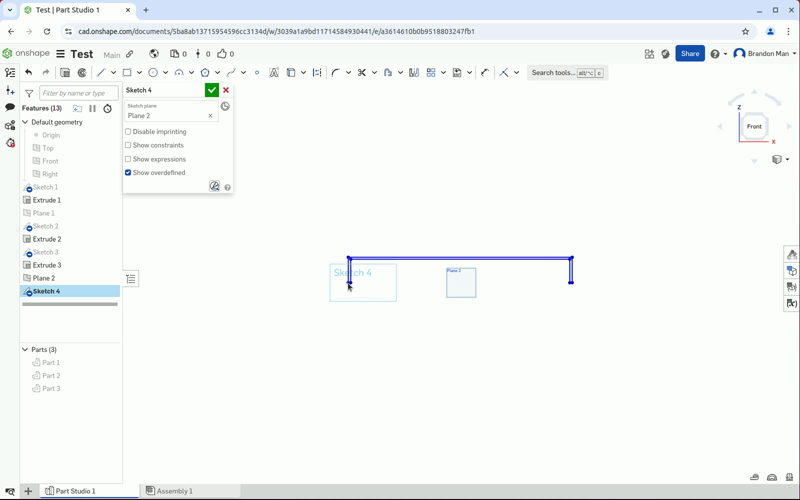
mouse_move(532, 258)
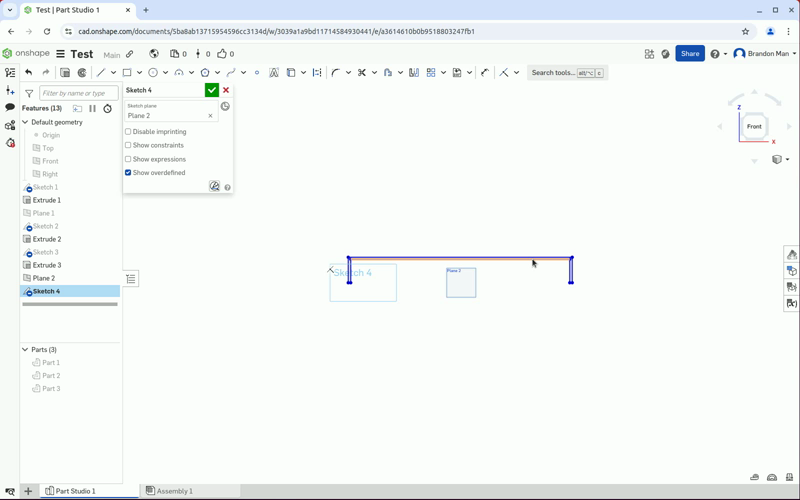
scroll(6)
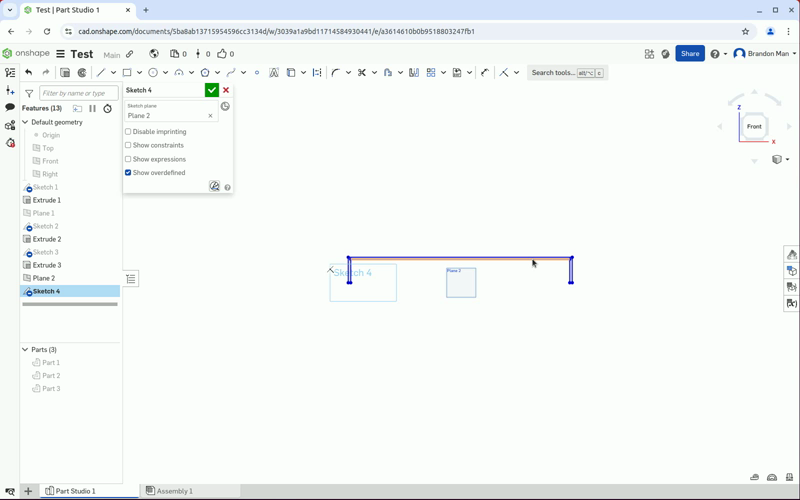
scroll(6)
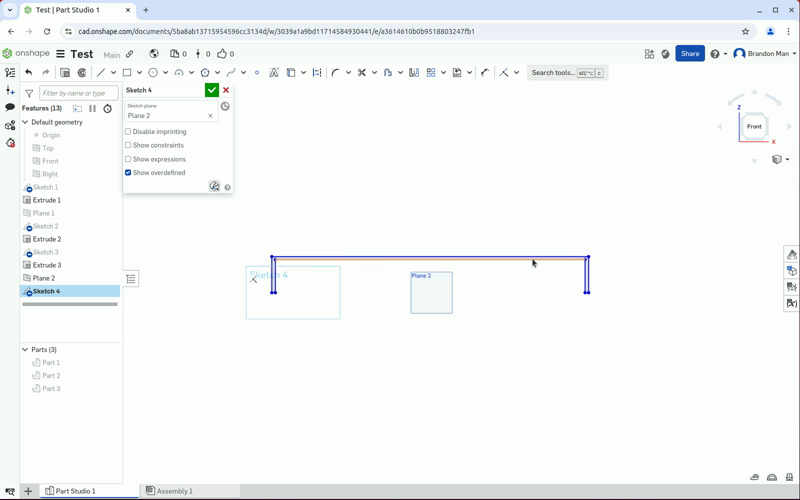
scroll(6)
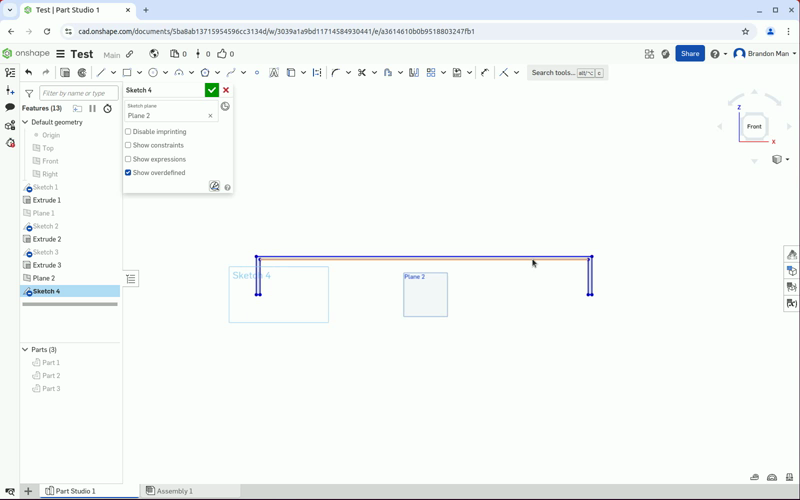
scroll(6)
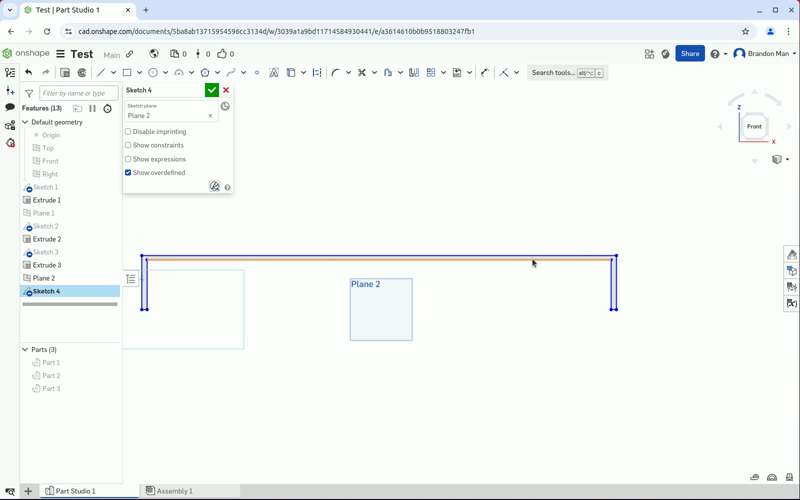
scroll(6)
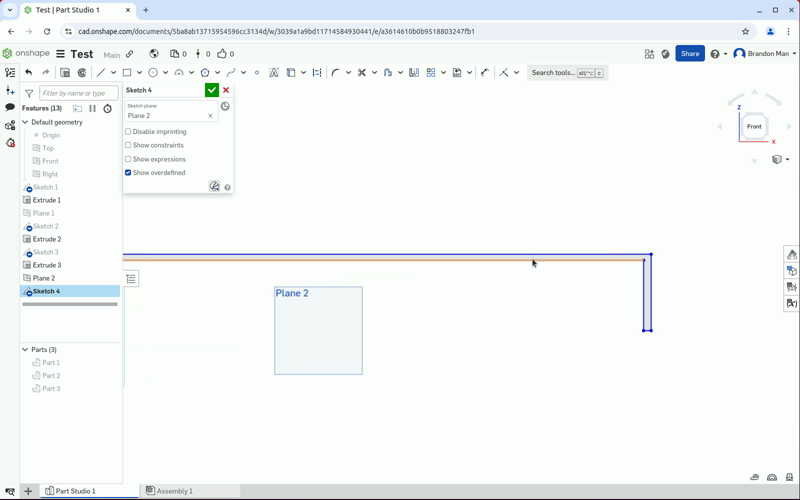
scroll(6)
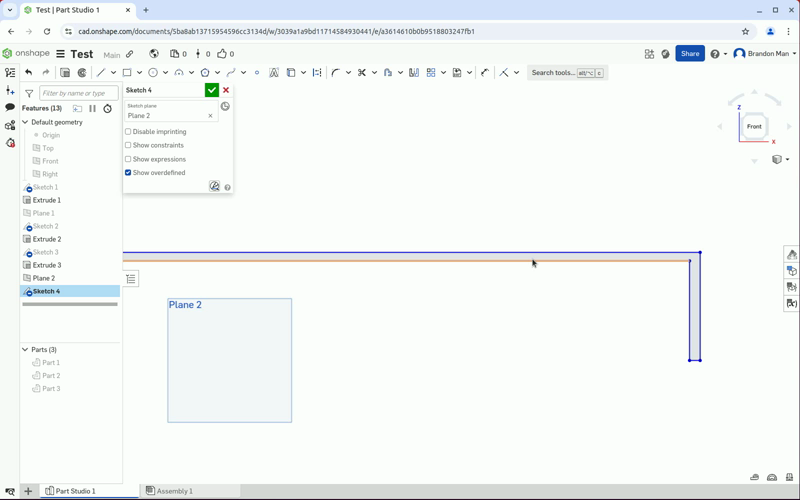
scroll(6)
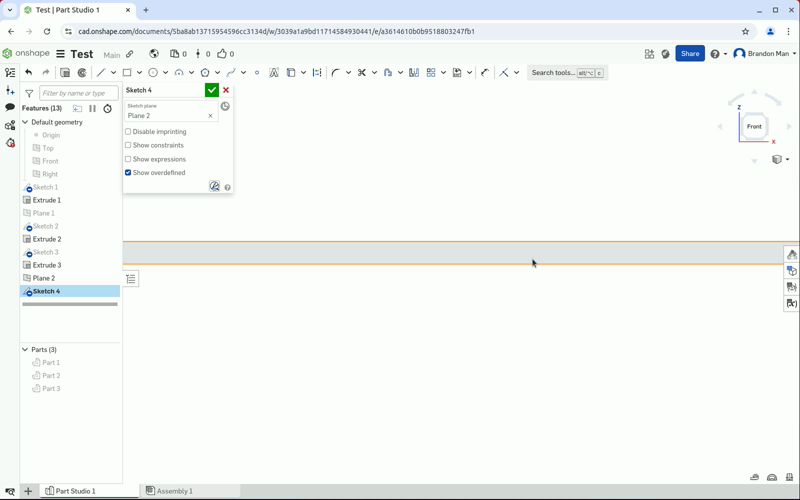
click(532, 258)
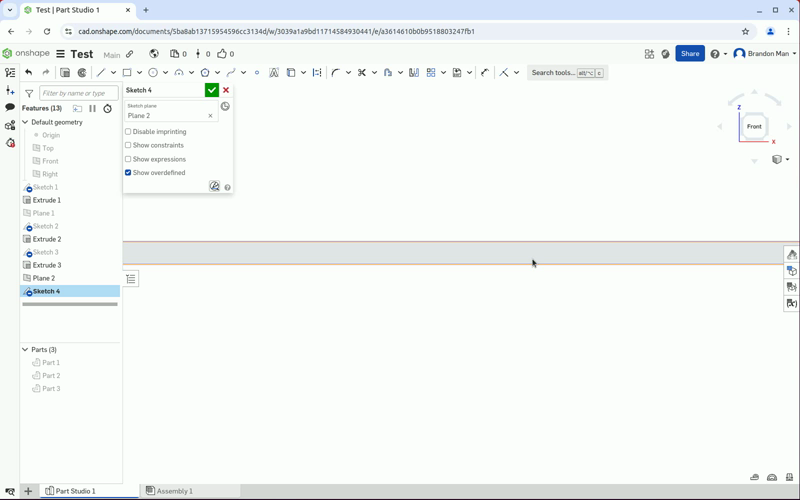
scroll(-6)
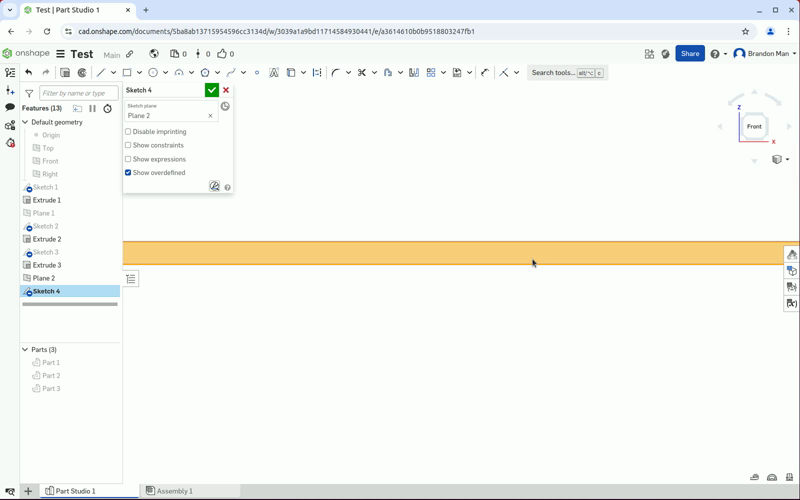
scroll(-6)
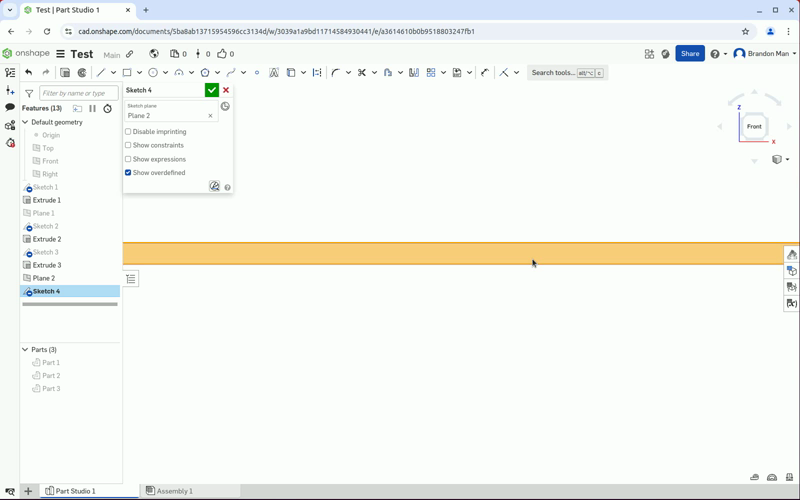
scroll(-6)
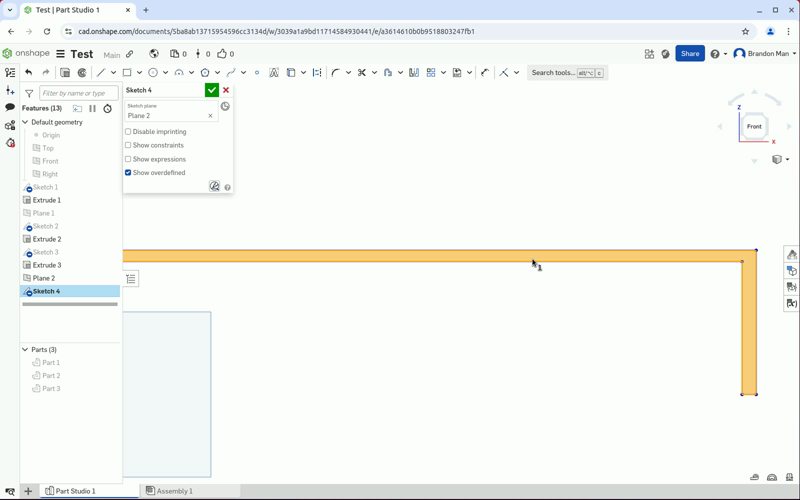
scroll(-6)
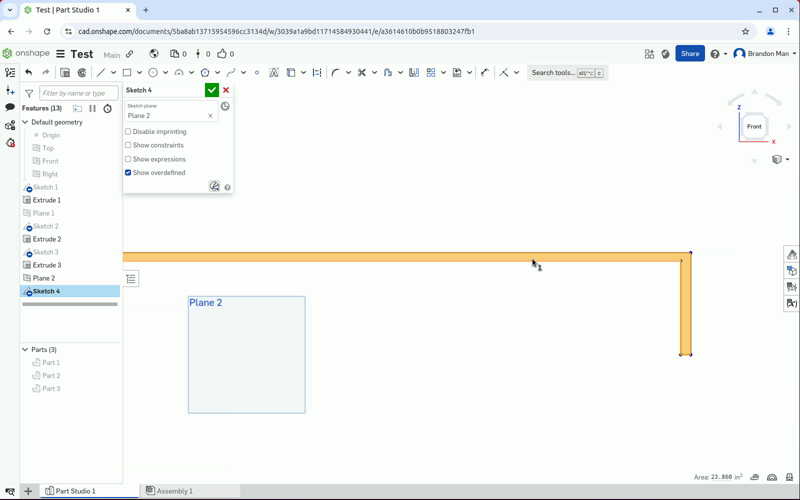
scroll(-6)
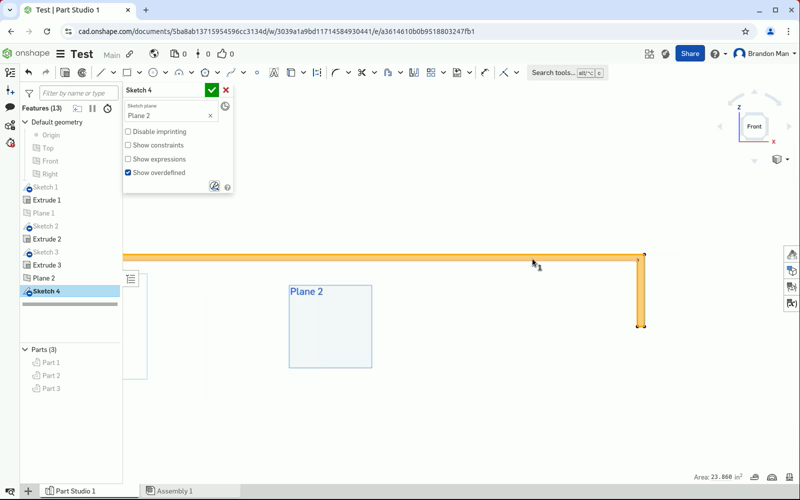
scroll(-6)
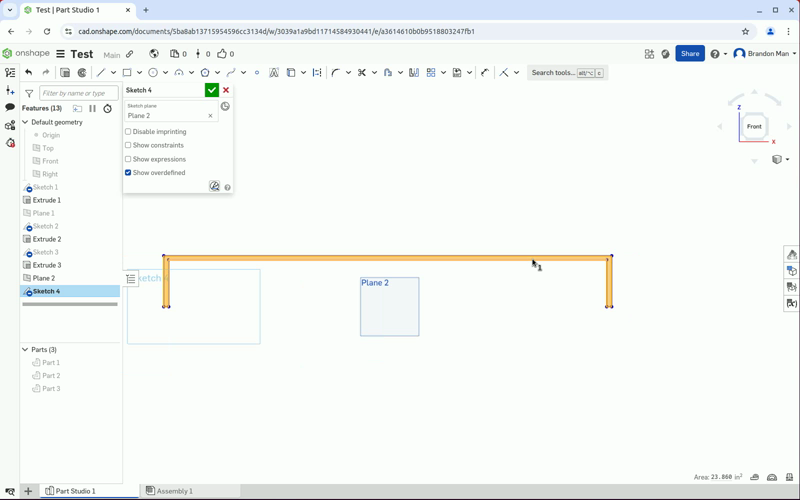
scroll(-6)
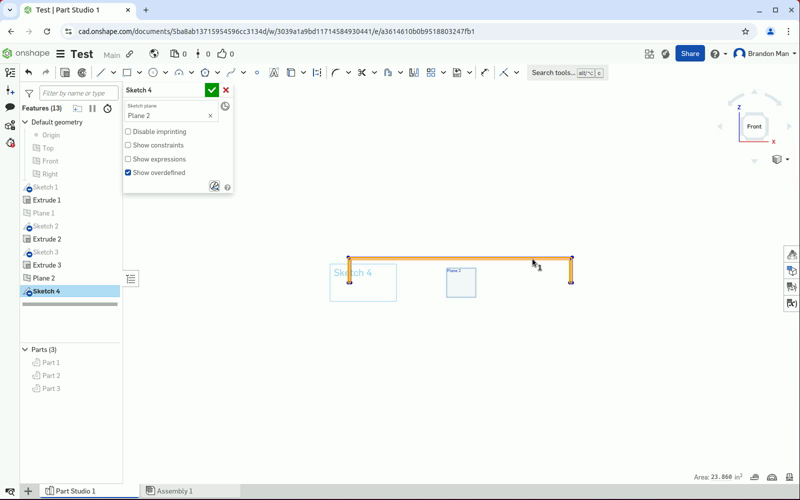
mouse_move(73, 352)
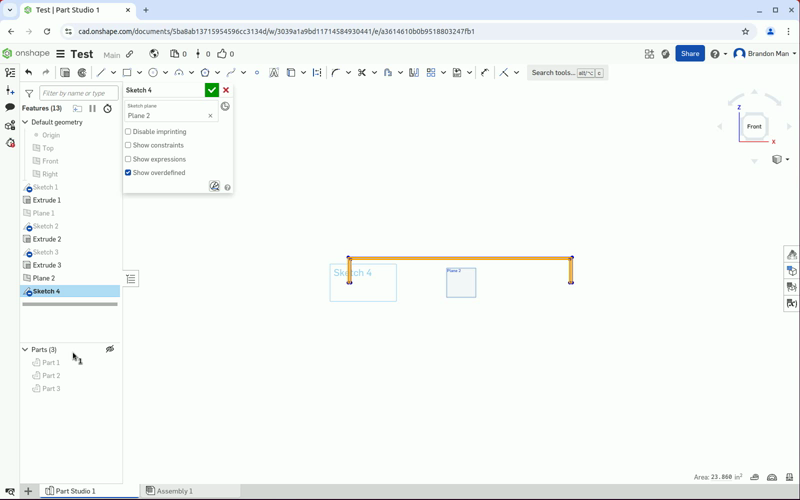
key(shift+y)
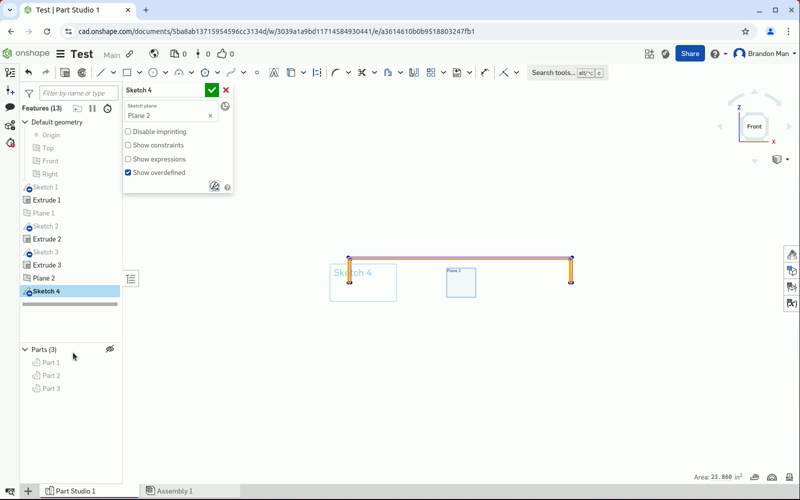
key(shift+e)
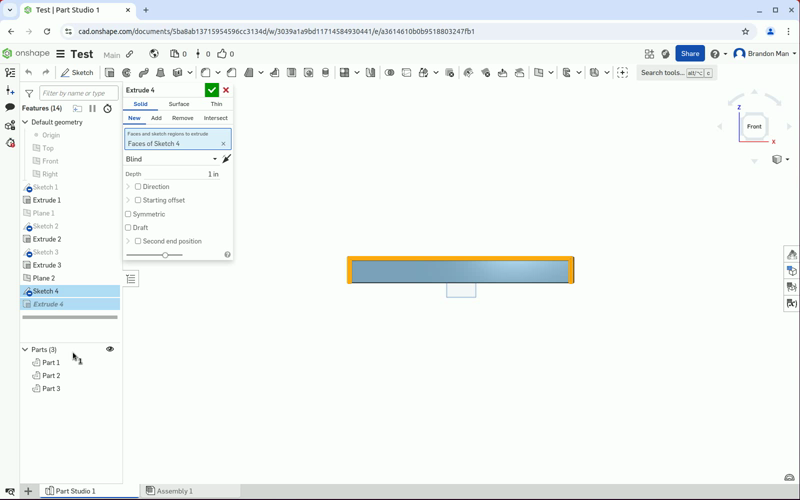
mouse_move(143, 106)
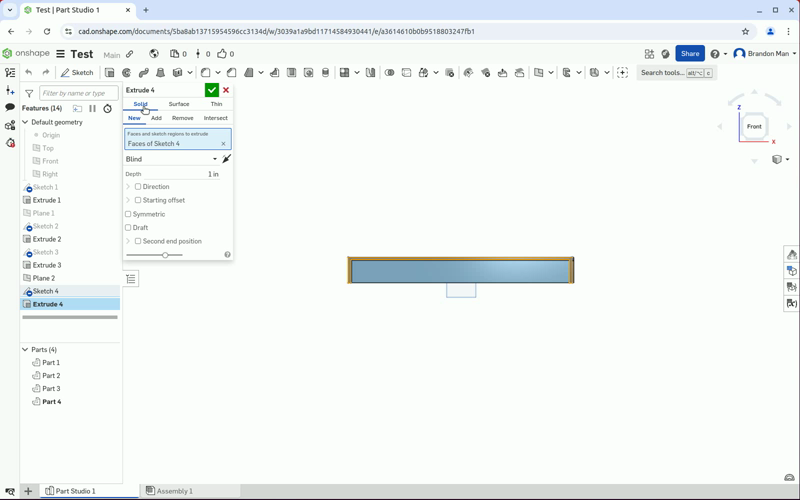
click(143, 106)
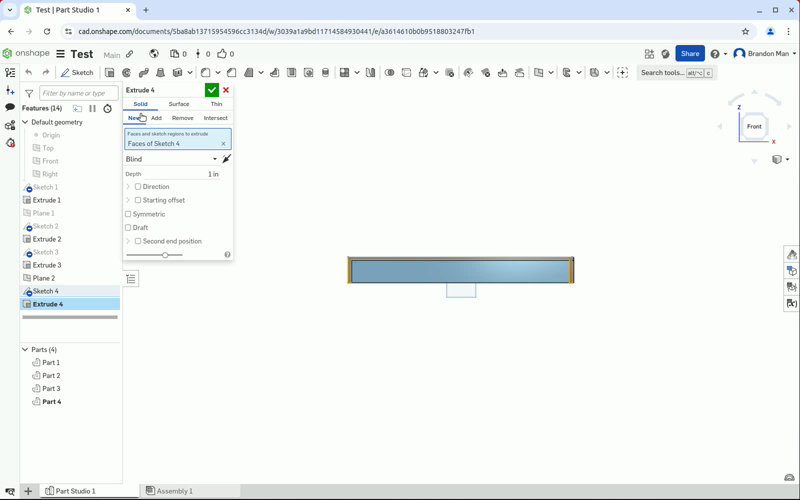
mouse_move(137, 120)
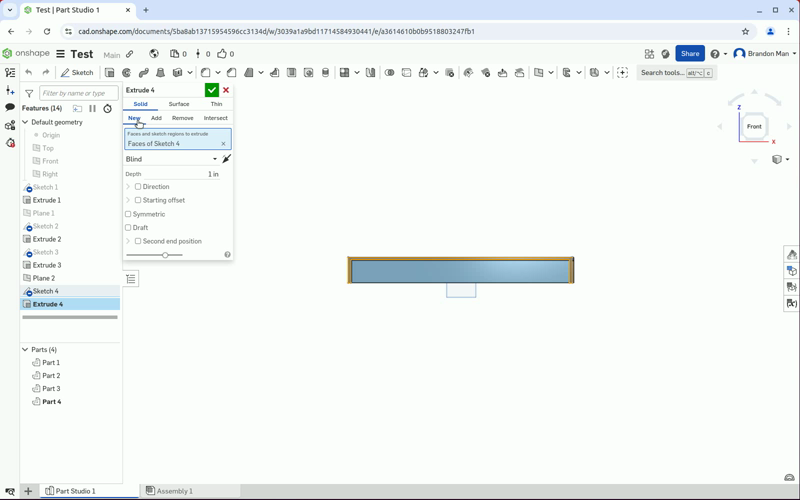
click(137, 120)
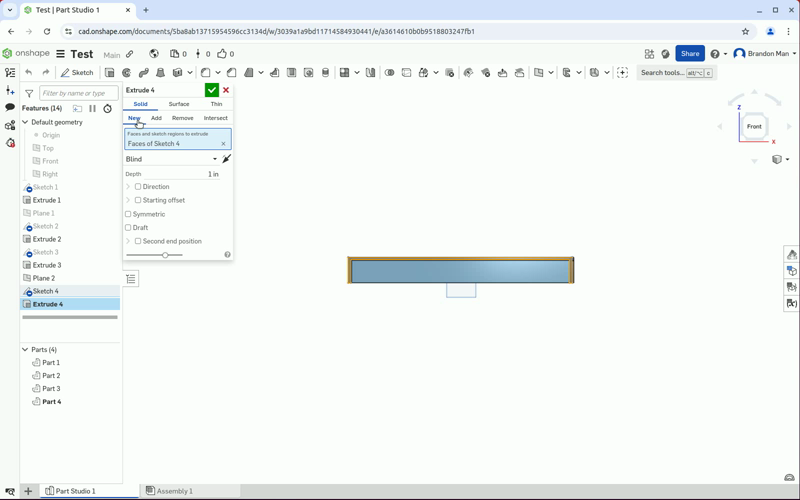
key(tab, 4)
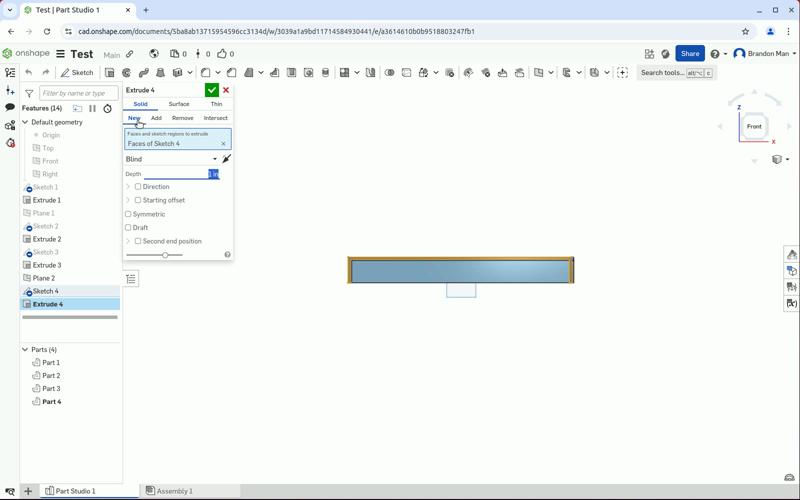
text(0.722)
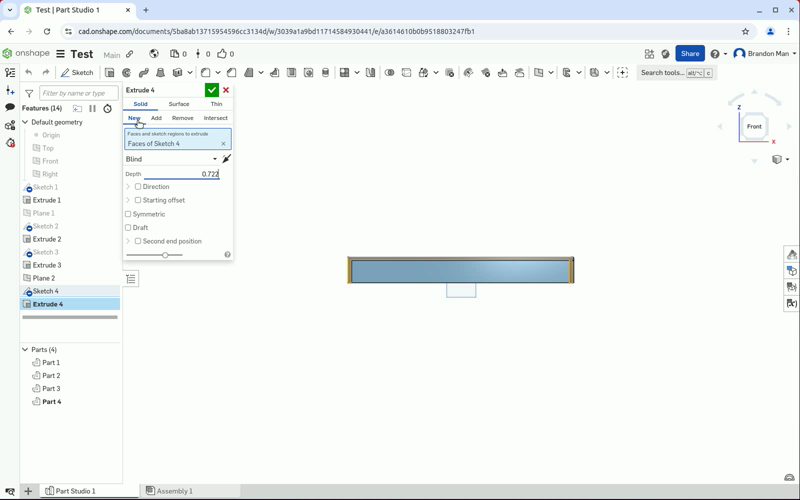
key(enter)
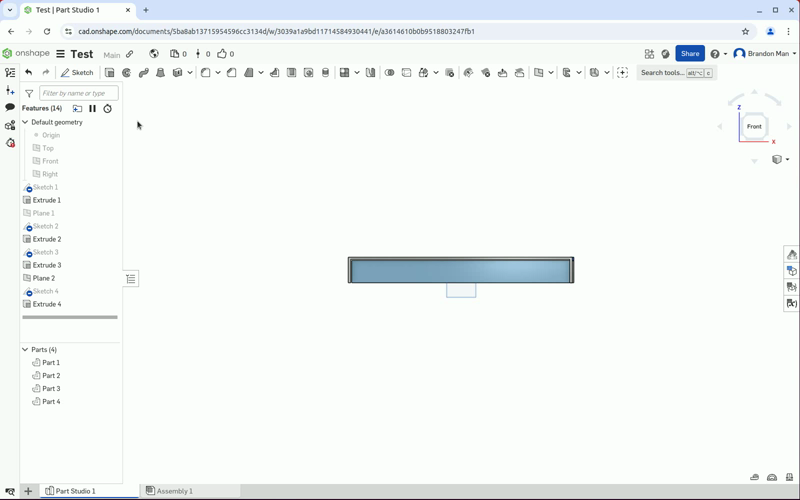
key(shift+h)
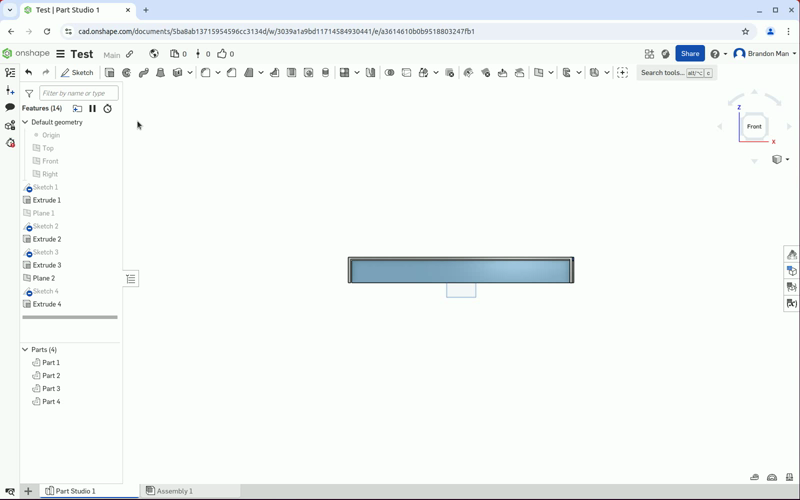
key(shift+h)
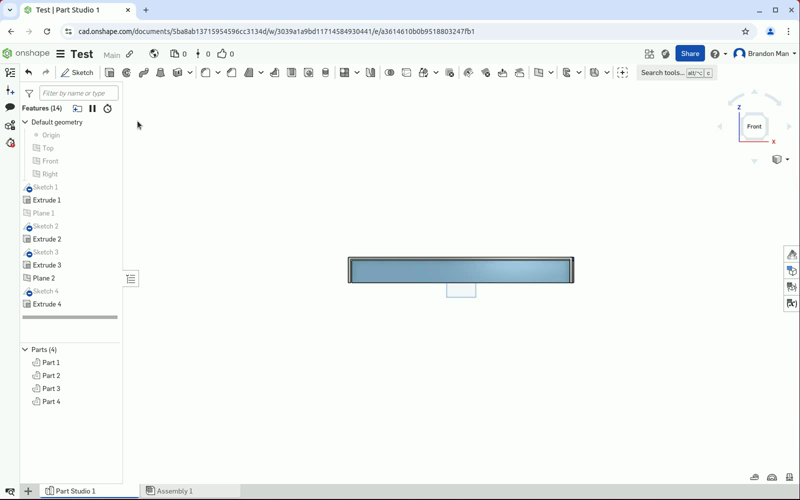
mouse_move(73, 189)
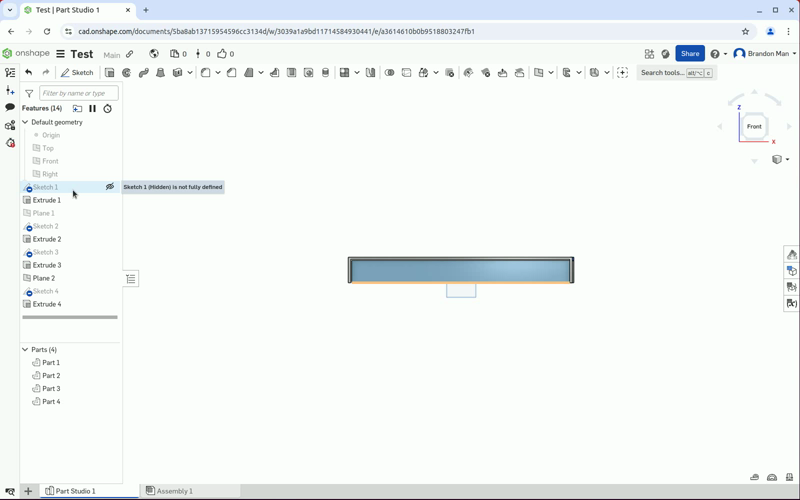
click(73, 189)
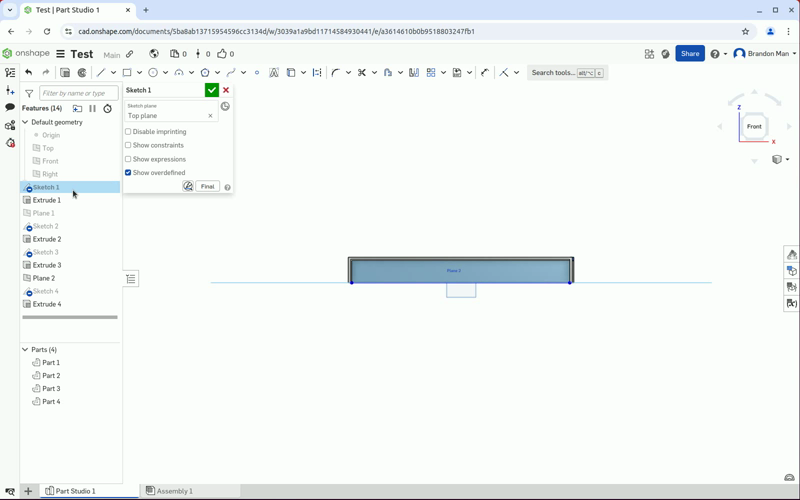
mouse_move(229, 92)
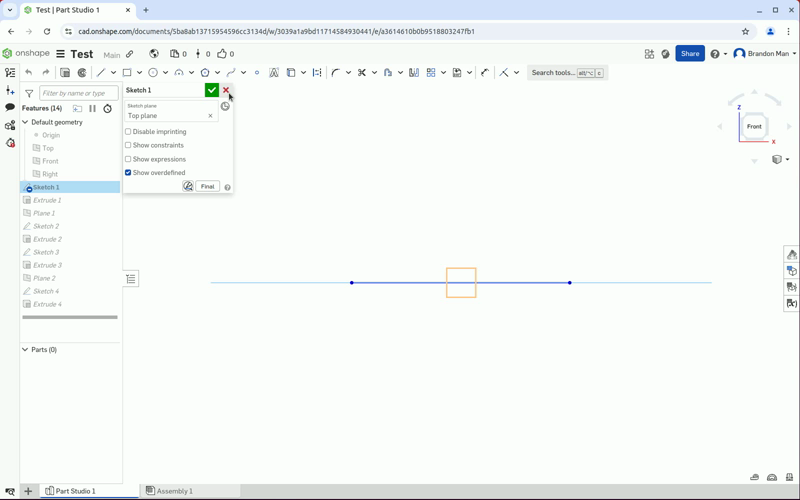
click(229, 92)
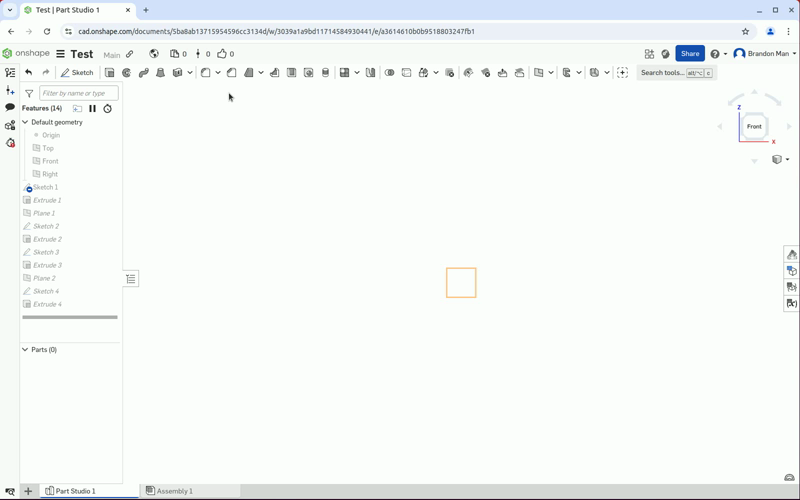
key(shift+s)
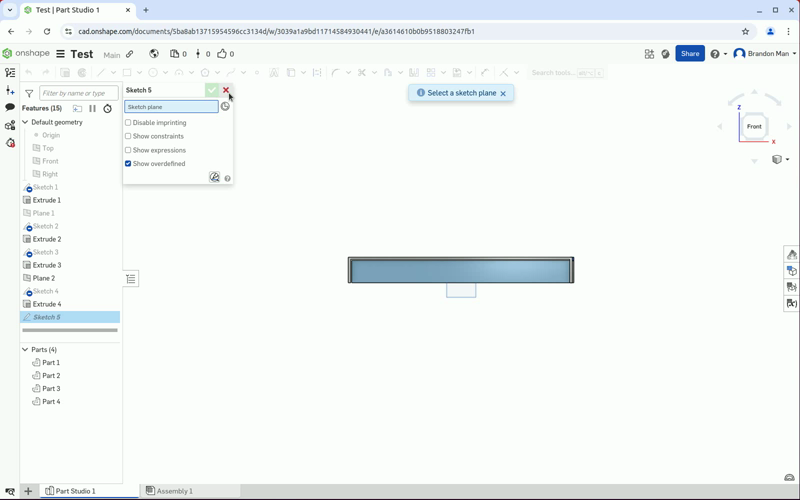
mouse_move(73, 280)
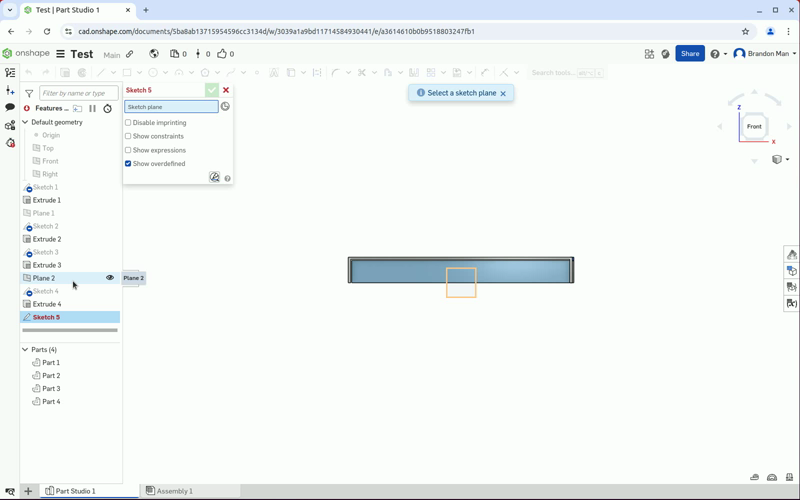
click(73, 280)
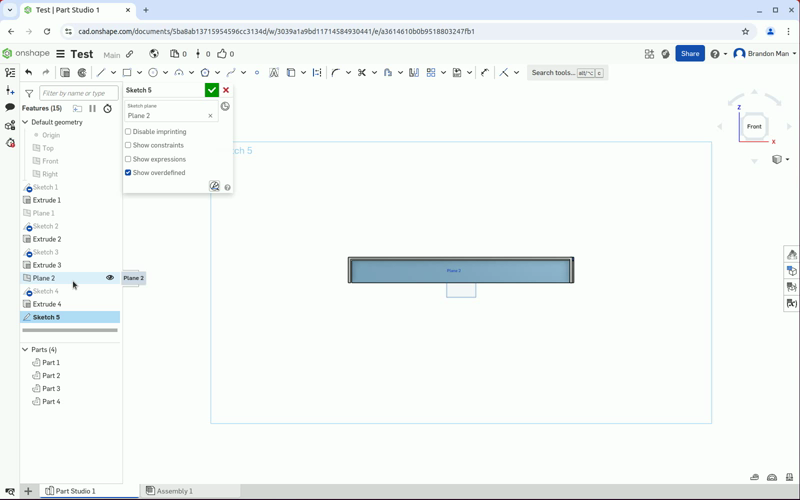
mouse_move(73, 352)
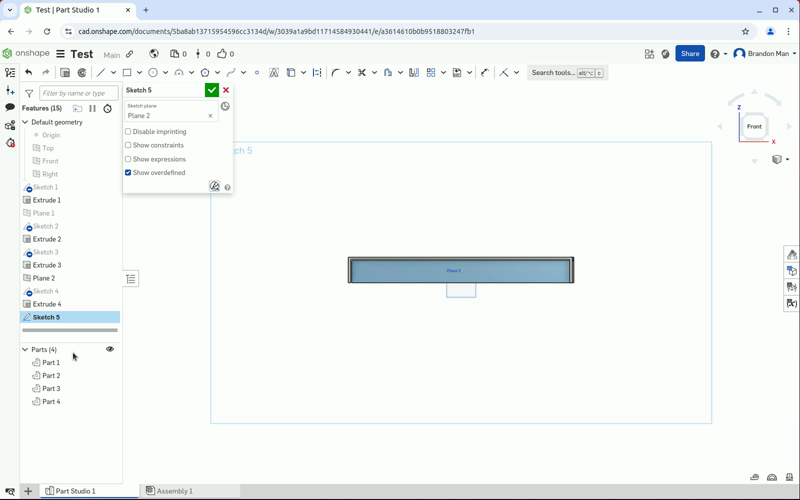
key(y)
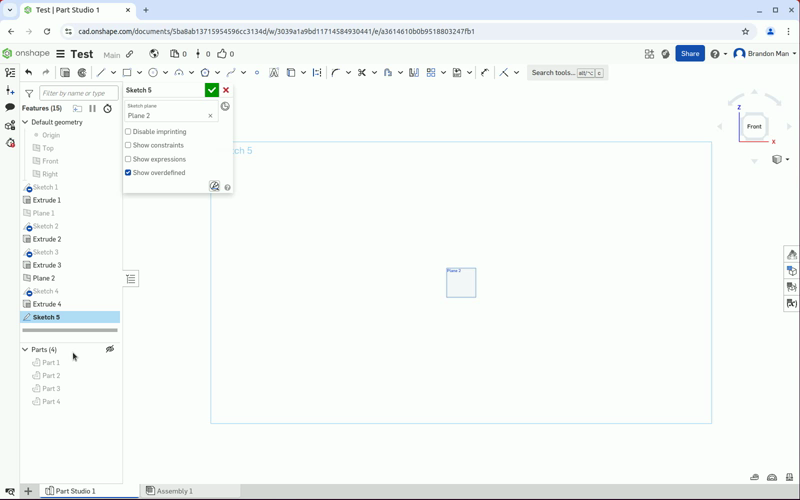
key(l)
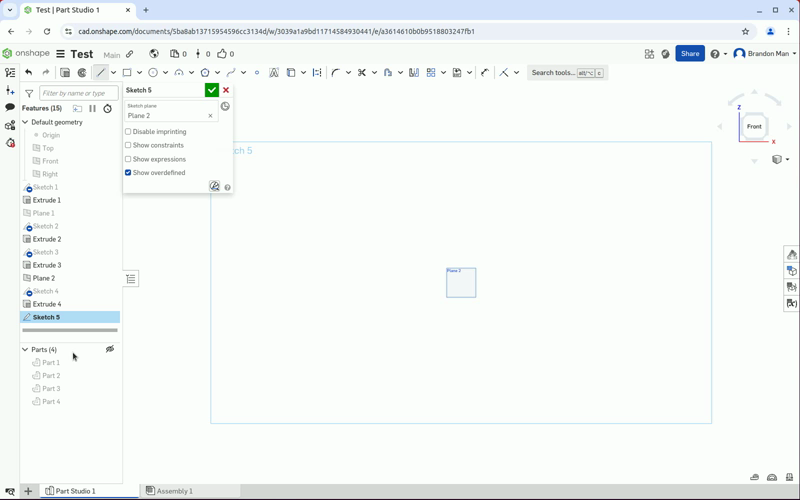
key_down(shift)
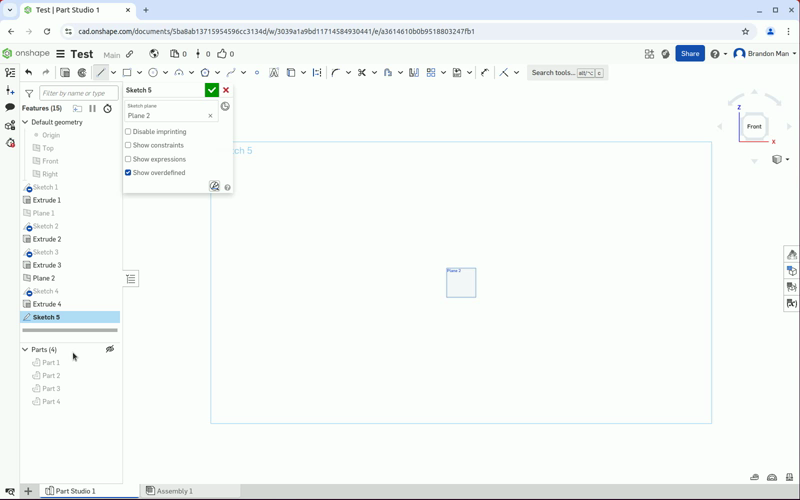
mouse_move(351, 282)
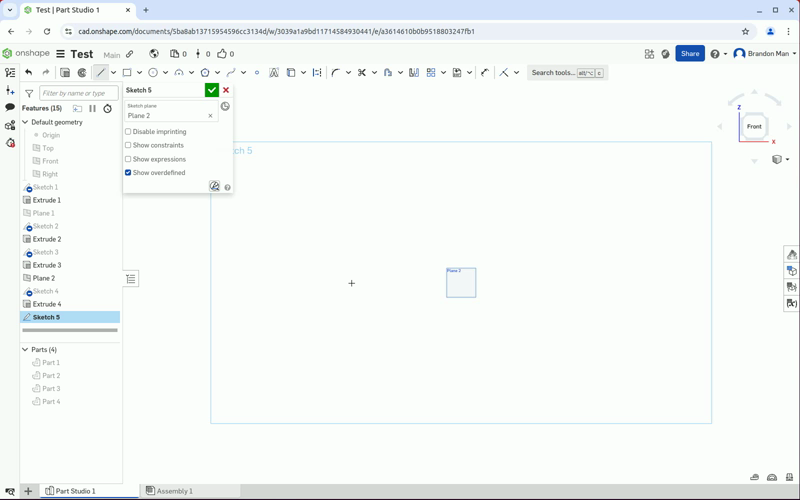
click(351, 282)
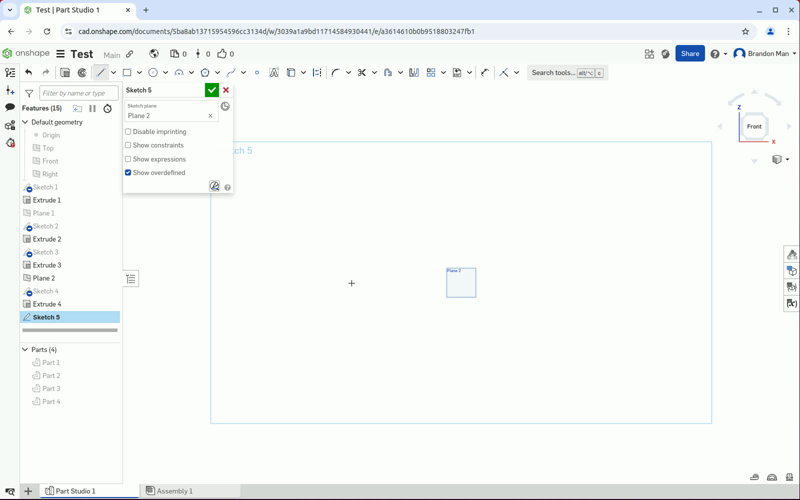
key_up(shift)
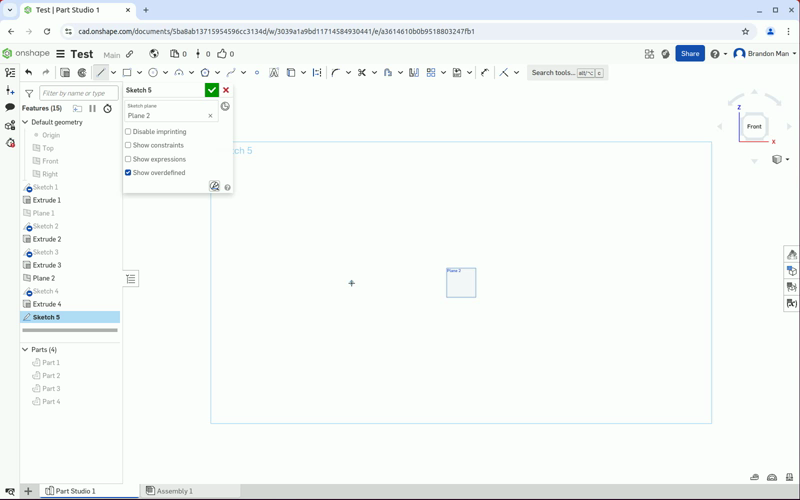
key_down(shift)
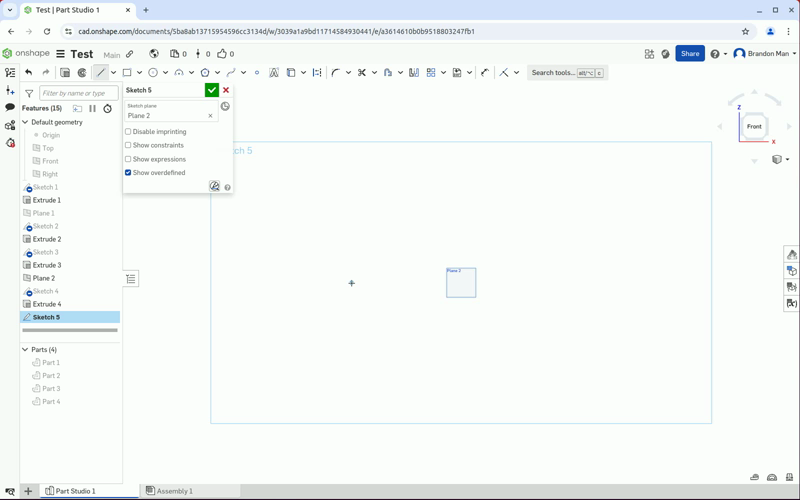
mouse_move(569, 282)
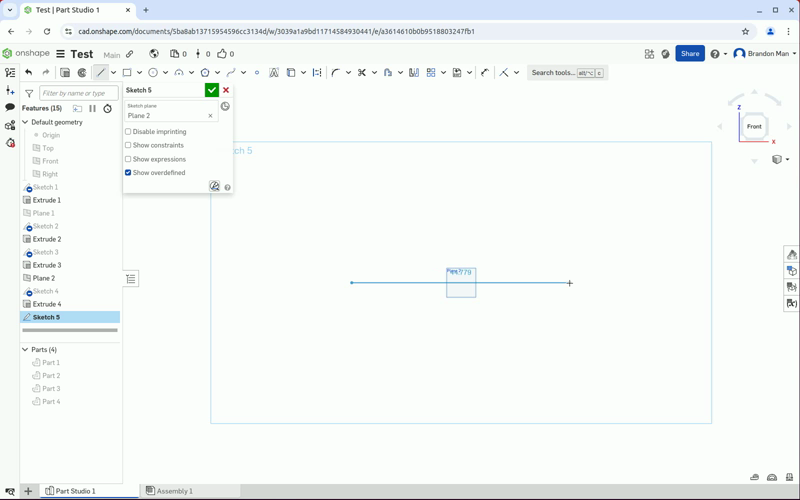
click(569, 282)
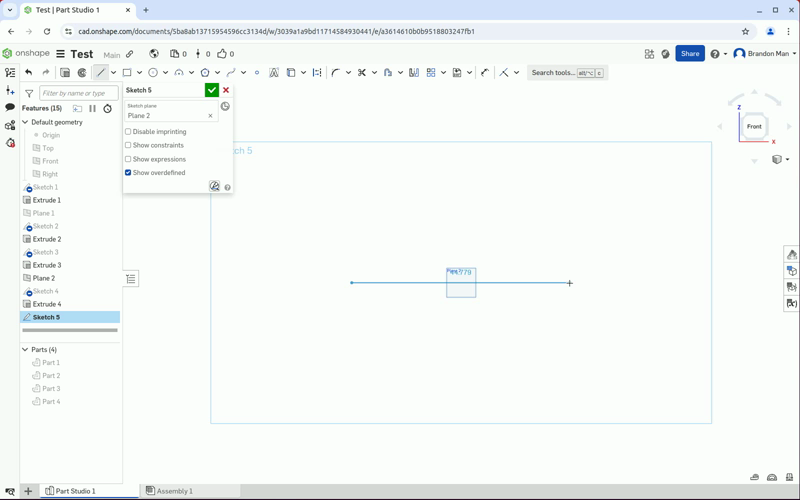
key_up(shift)
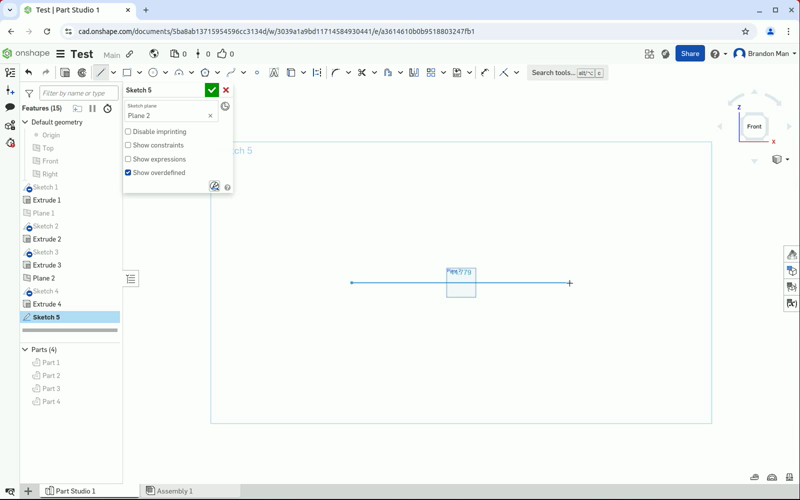
key_down(shift)
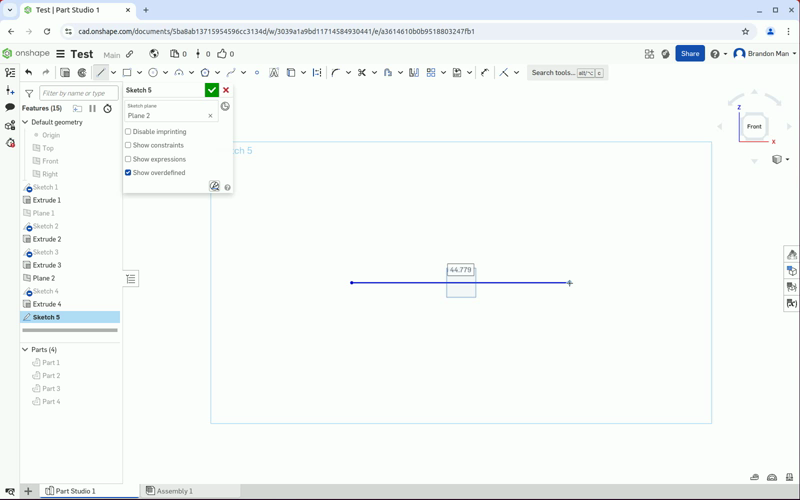
mouse_move(589, 282)
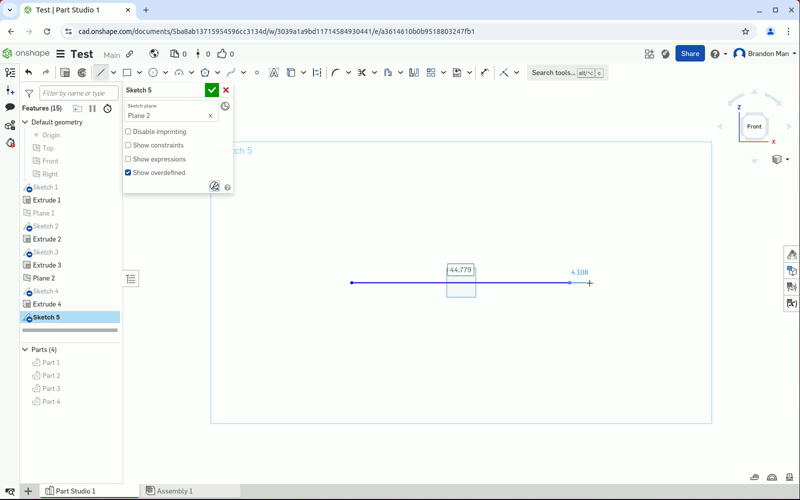
mouse_move(569, 260)
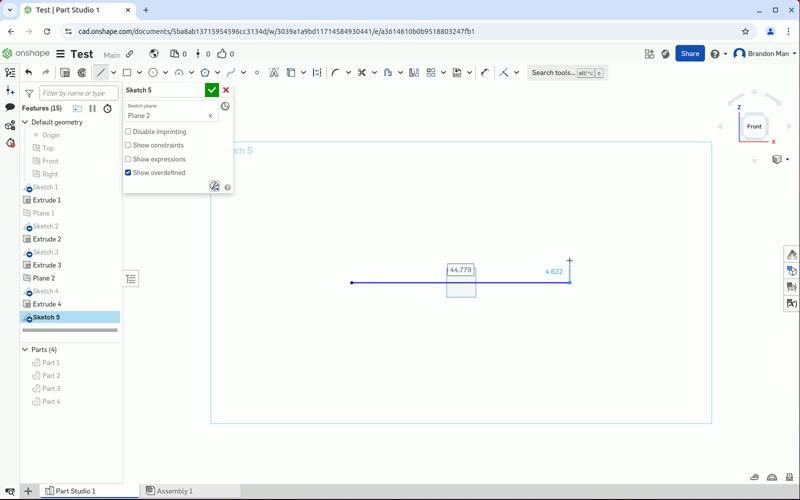
click(569, 260)
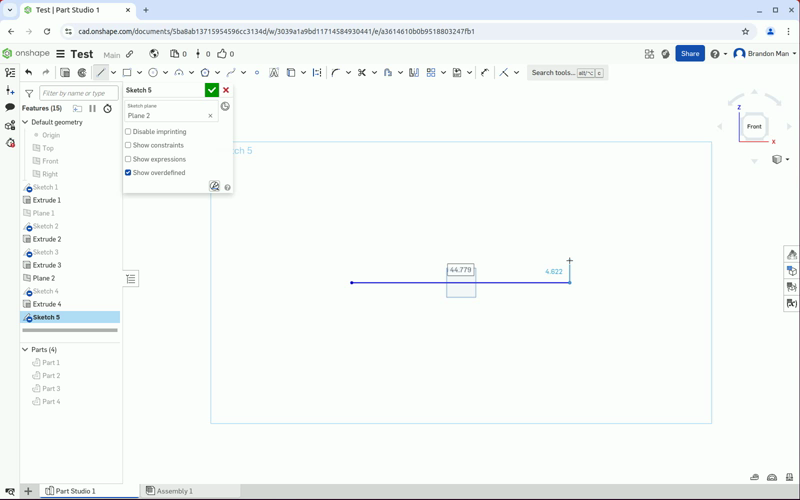
key_up(shift)
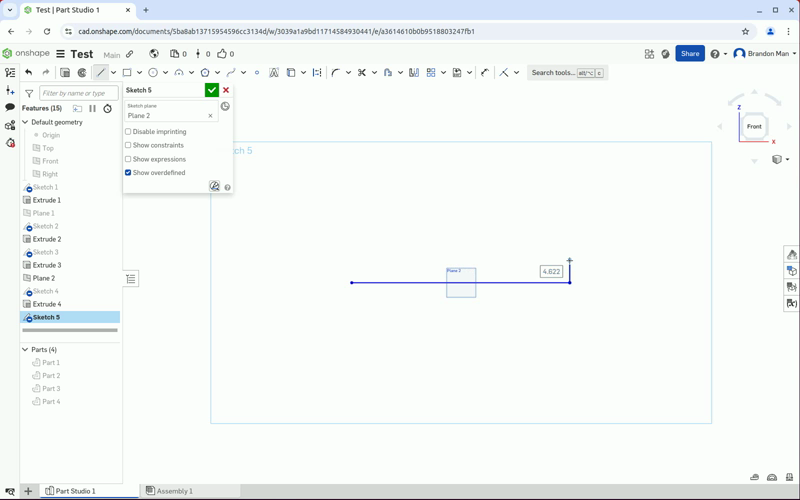
key_down(shift)
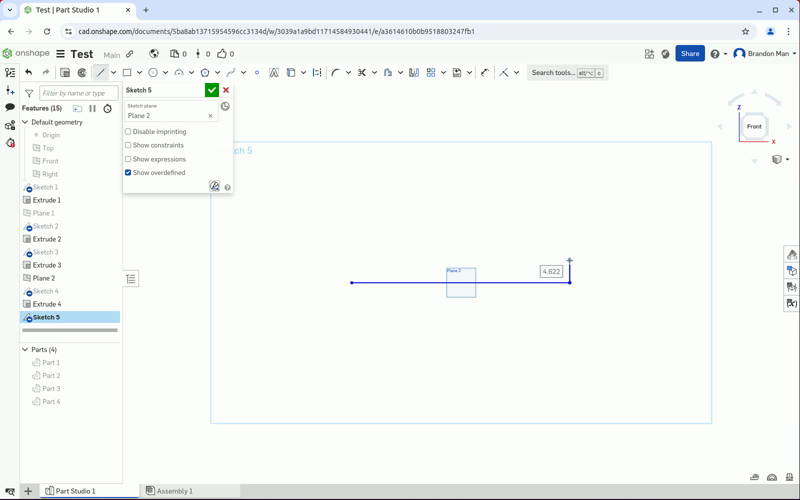
mouse_move(351, 260)
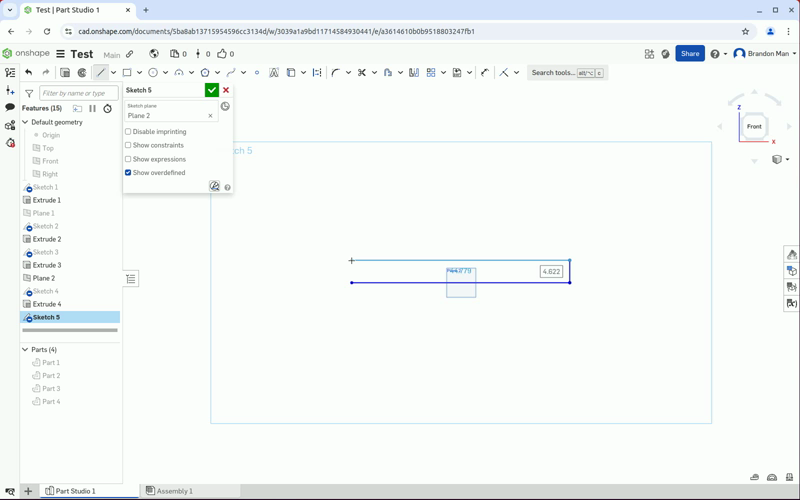
click(351, 260)
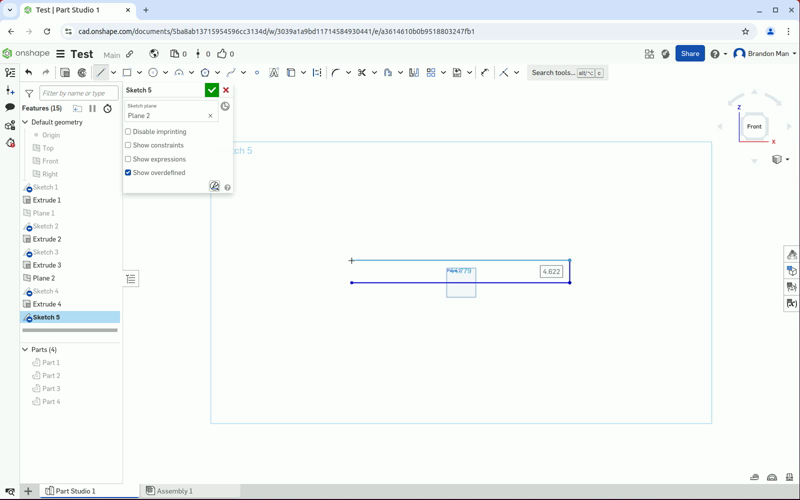
key_up(shift)
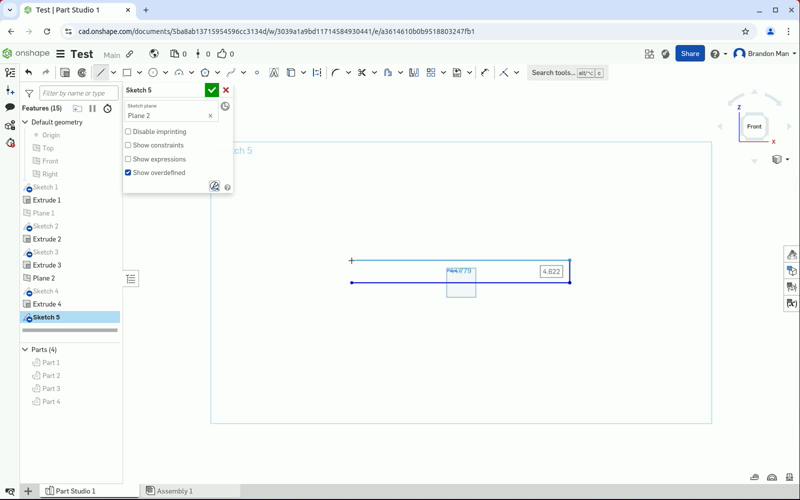
mouse_move(381, 260)
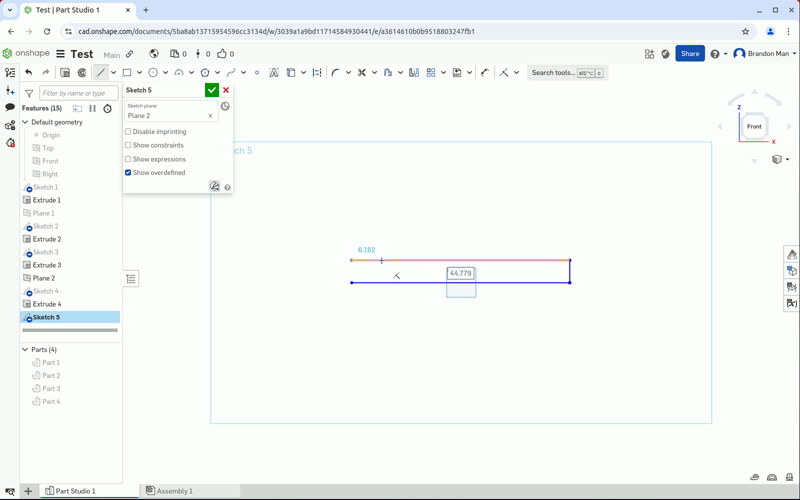
key_down(shift)
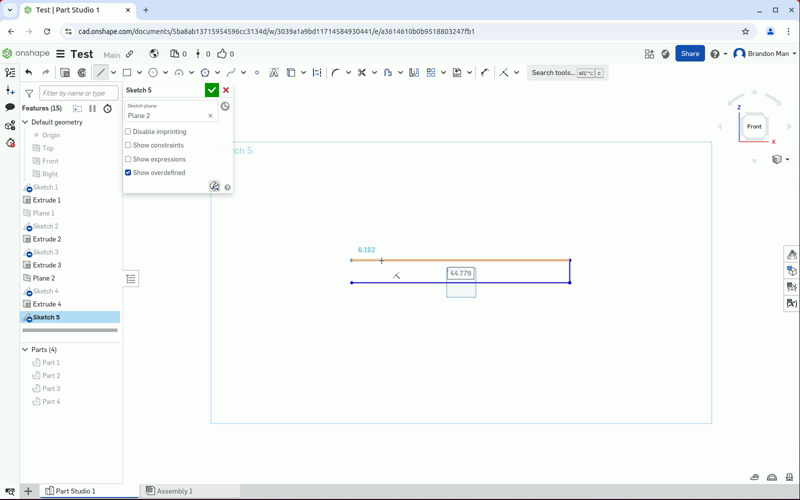
mouse_move(351, 282)
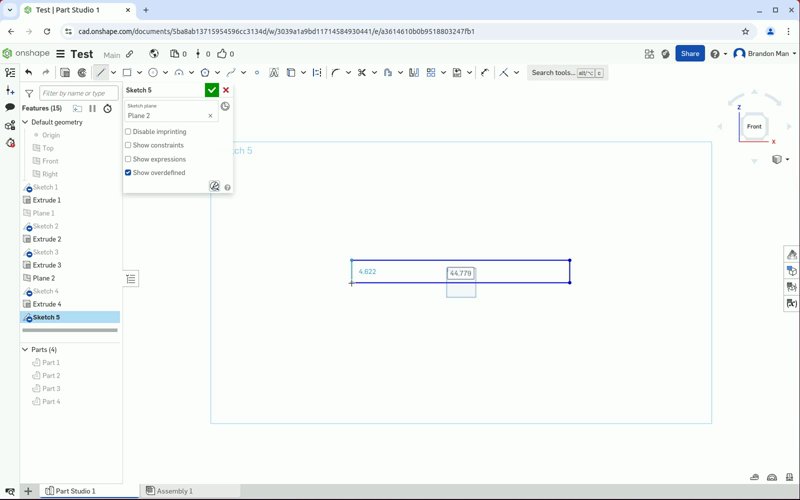
key_up(shift)
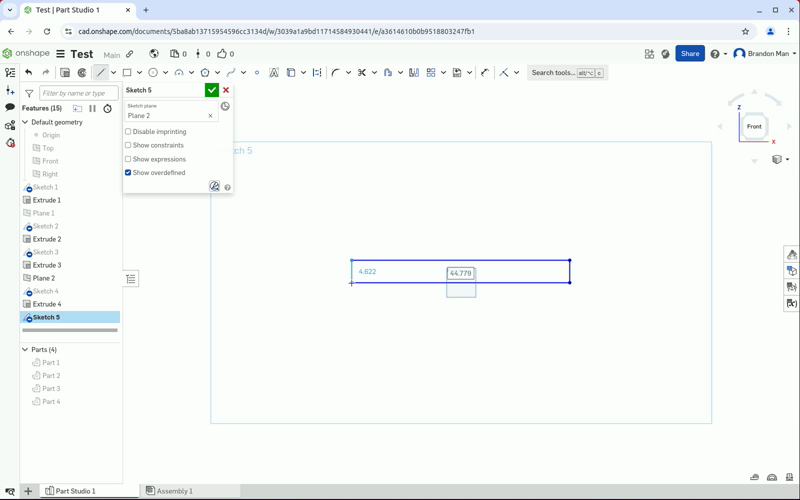
click(351, 282)
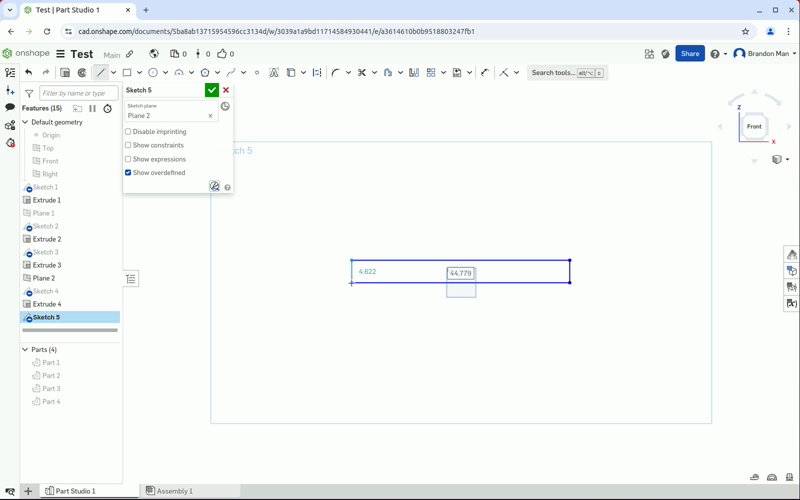
key(esc)
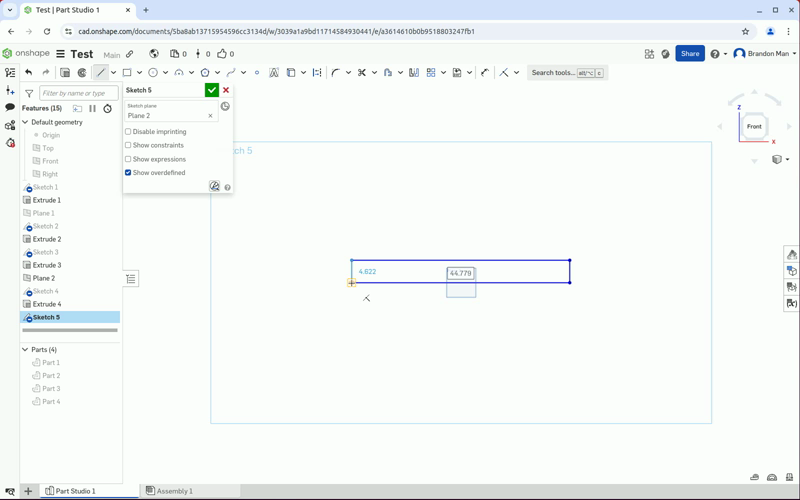
mouse_move(401, 273)
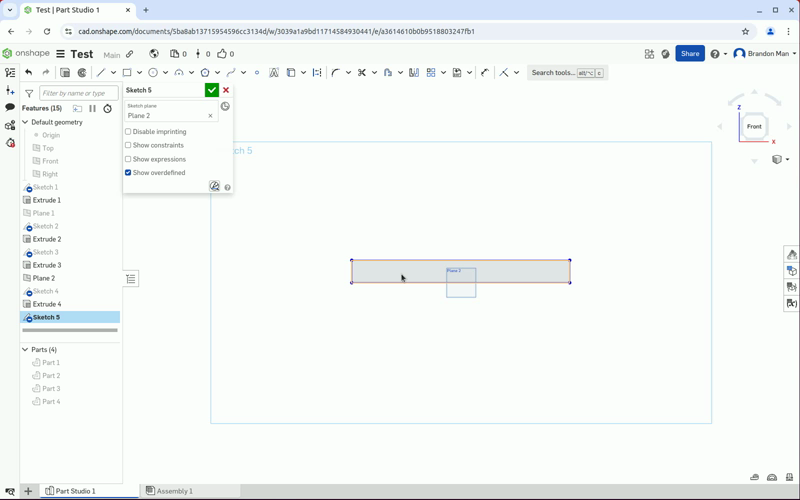
click(401, 273)
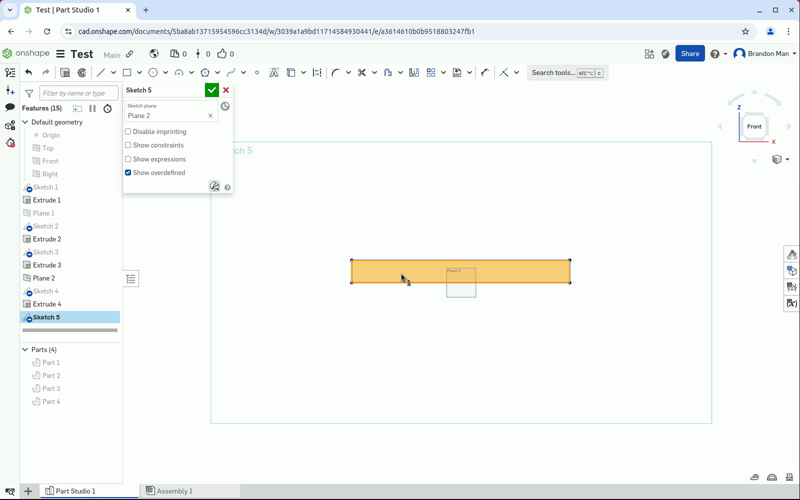
mouse_move(73, 352)
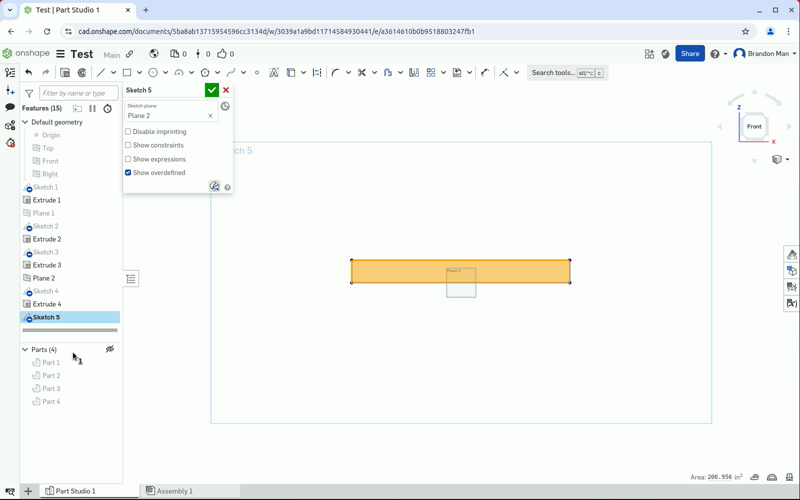
key(shift+y)
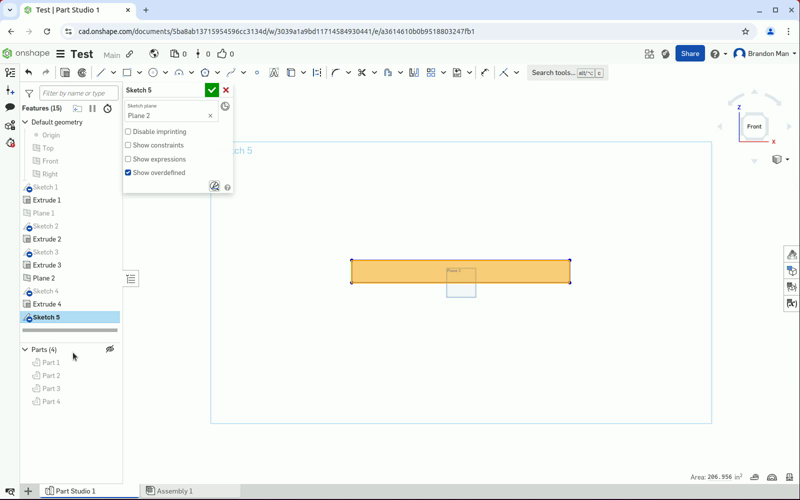
key(shift+e)
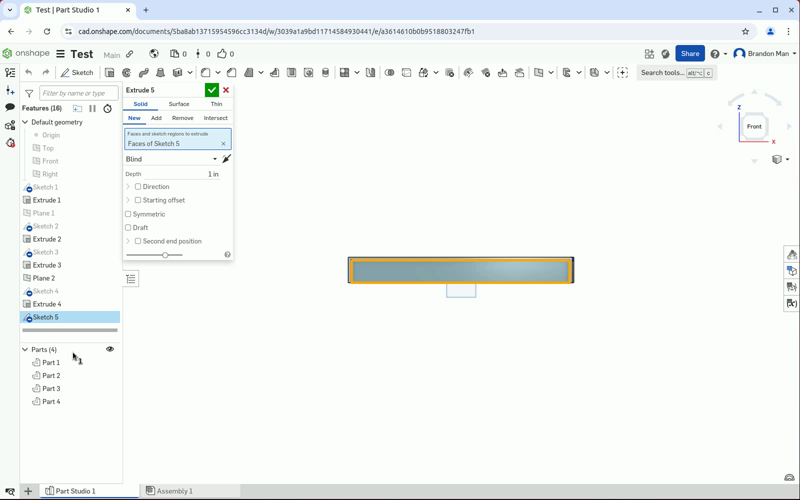
mouse_move(143, 106)
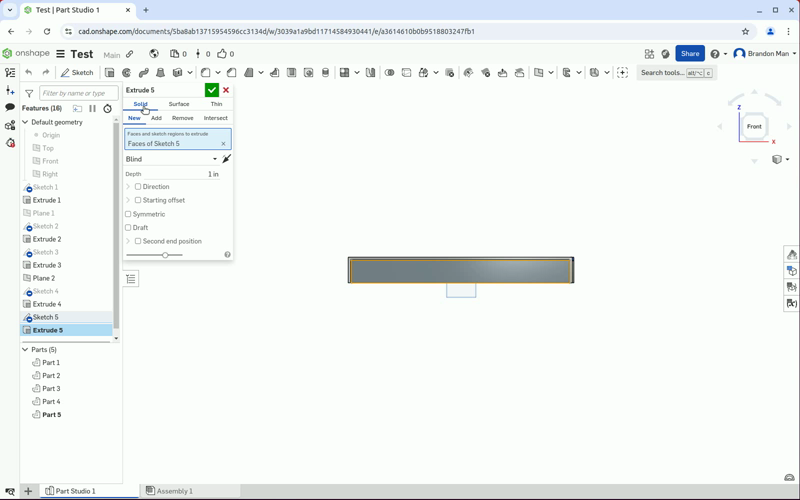
click(143, 106)
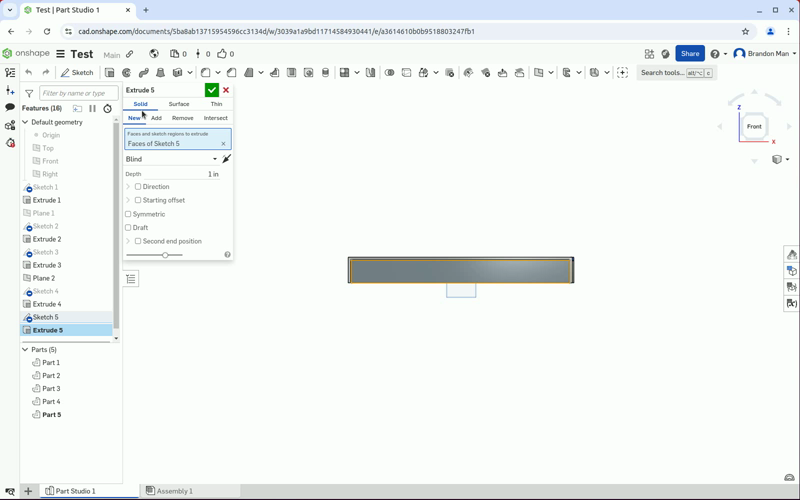
mouse_move(137, 120)
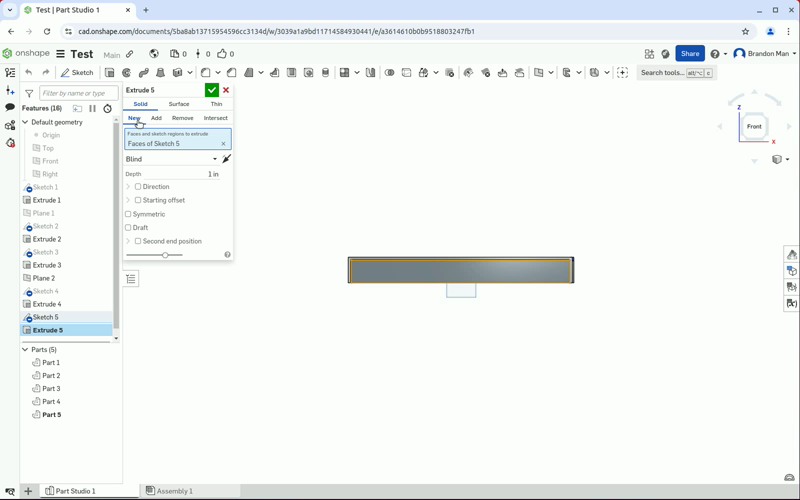
click(137, 120)
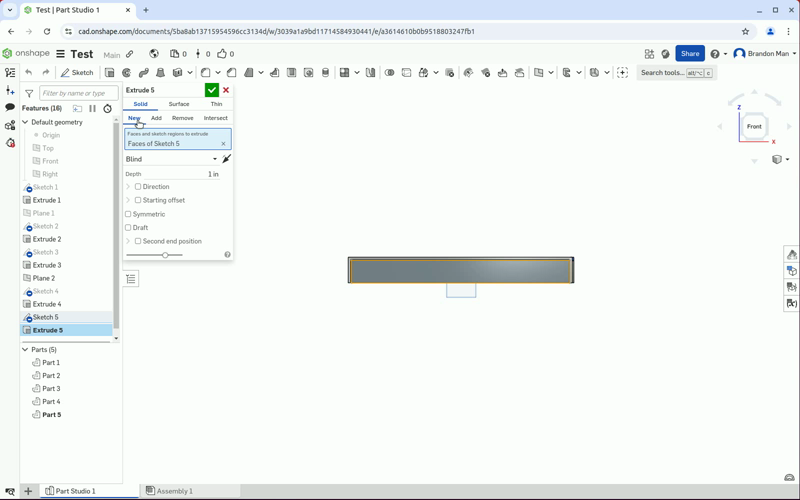
key(tab, 4)
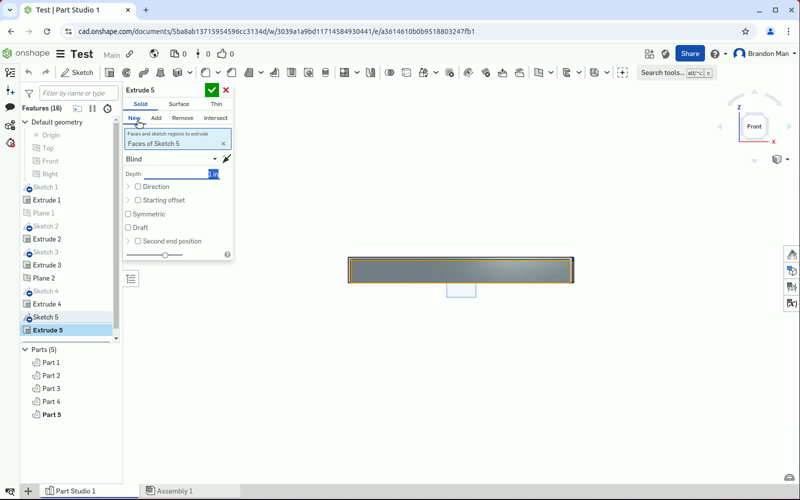
text(0.722)
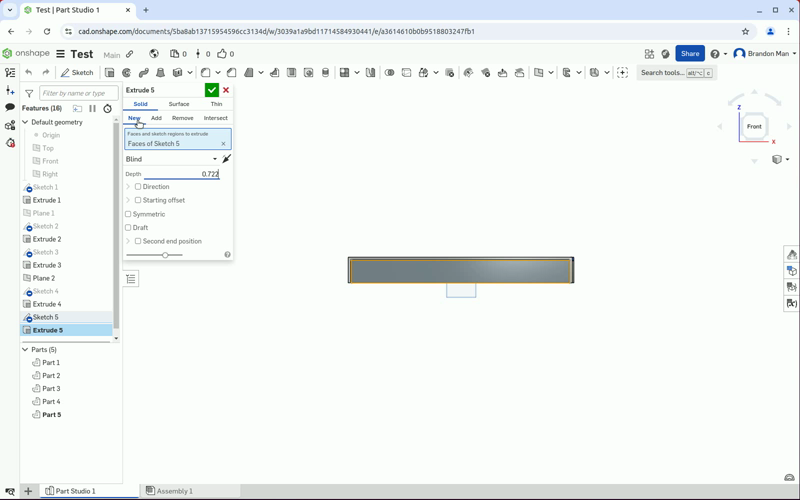
key(enter)
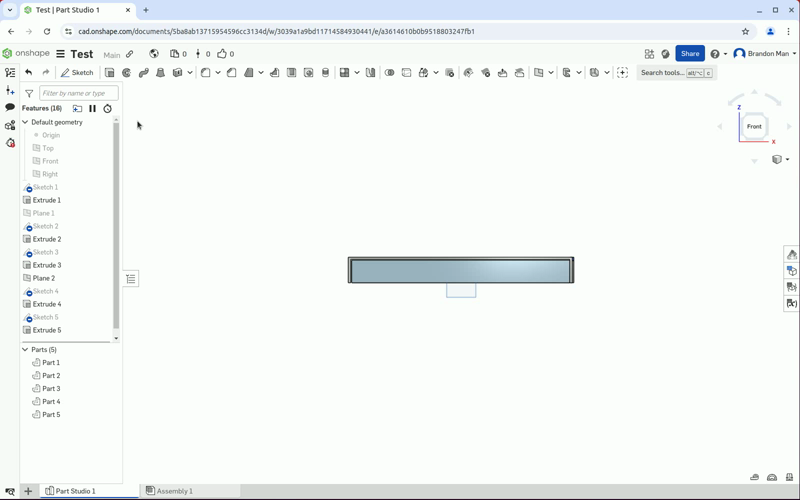
key(shift+h)
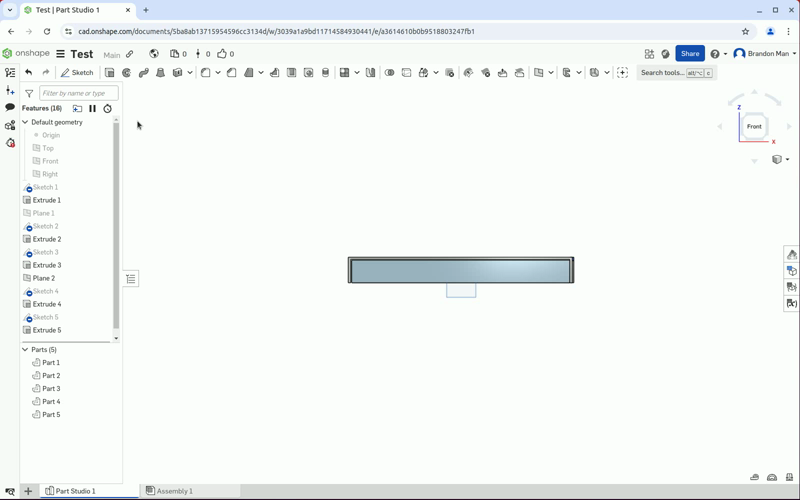
key(shift+h)
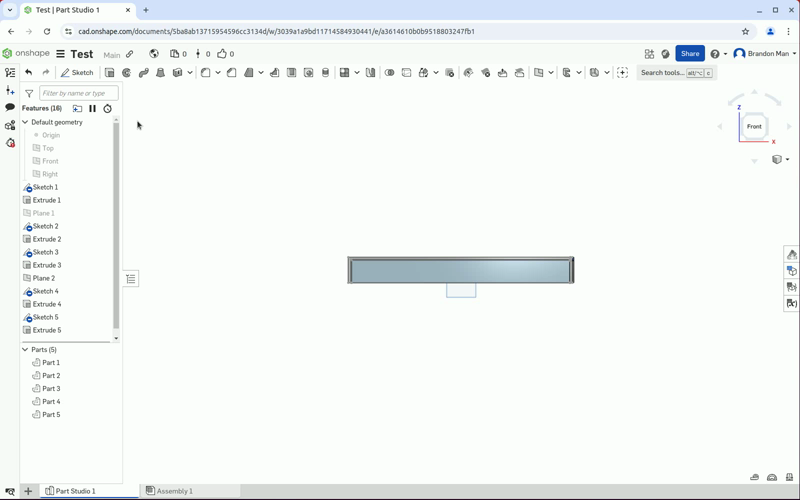
key(shift+7)
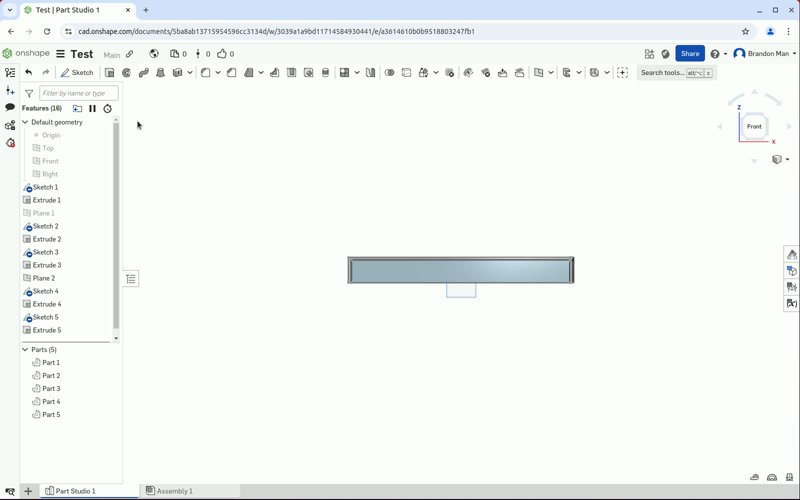
key(left, 2)
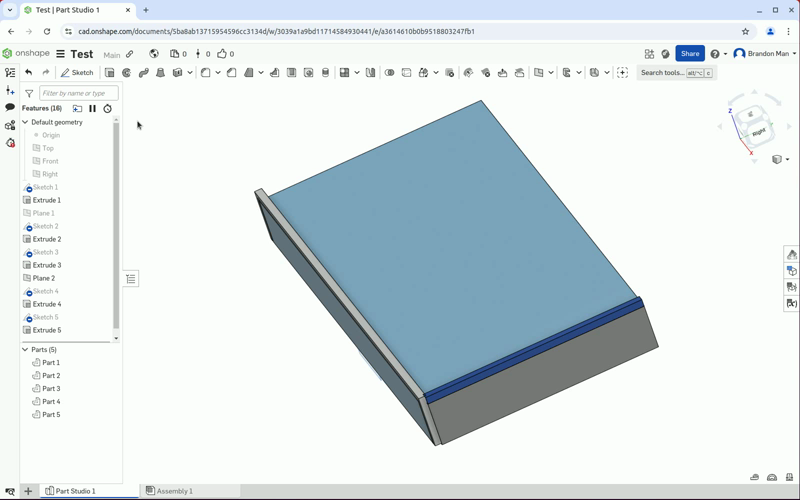
key(down, 2)
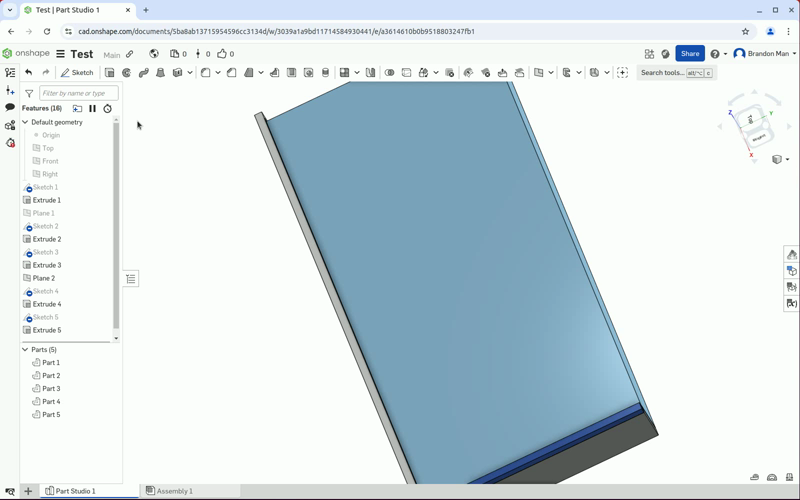
key(up, 2)
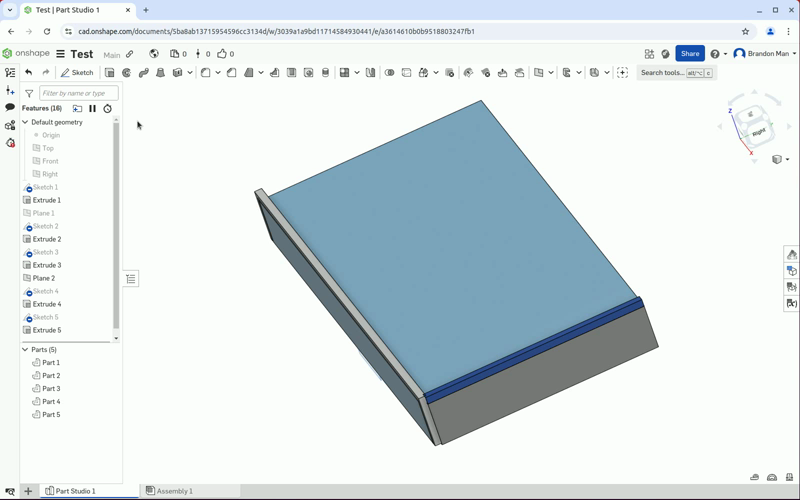
key(right, 2)
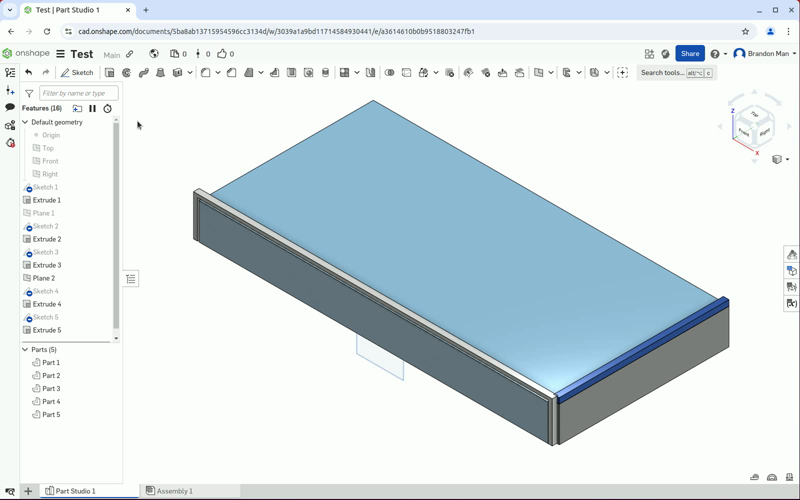
mouse_move(69, 189)
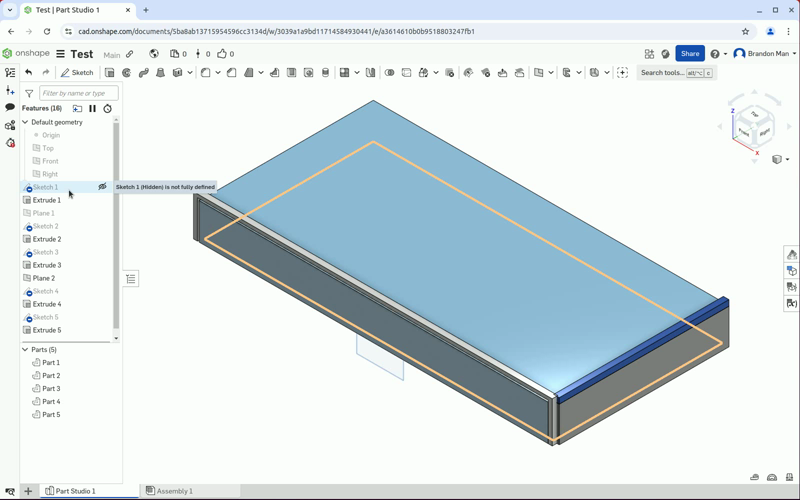
click(69, 189)